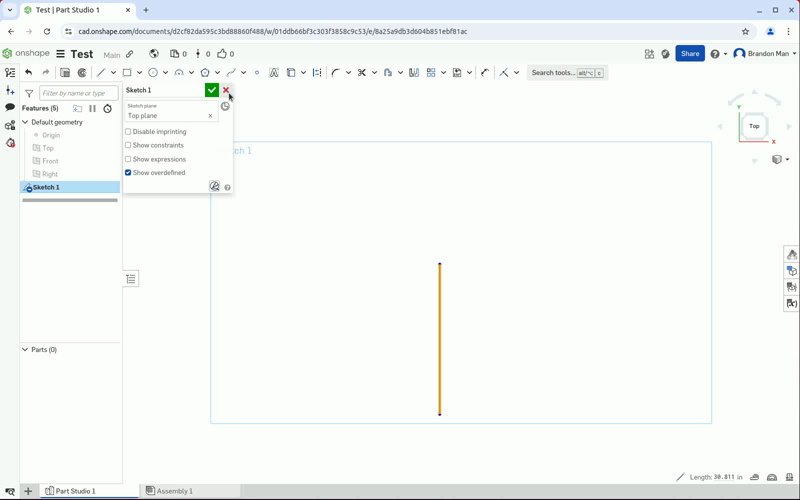
key(shift+h)
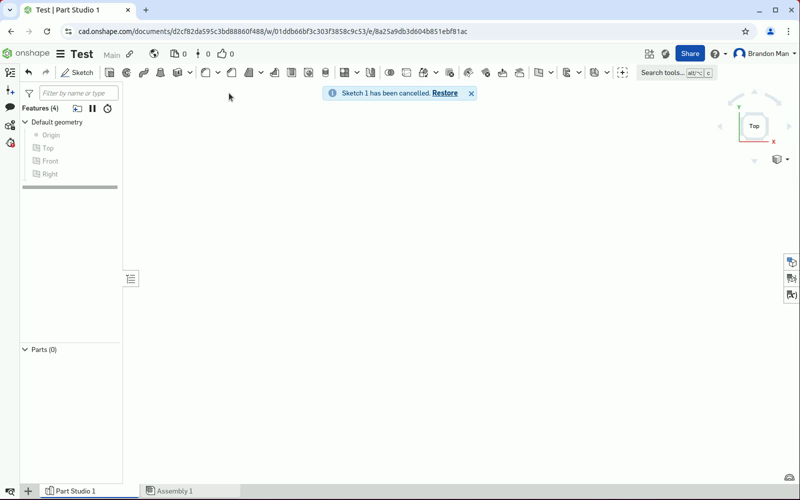
mouse_move(73, 352)
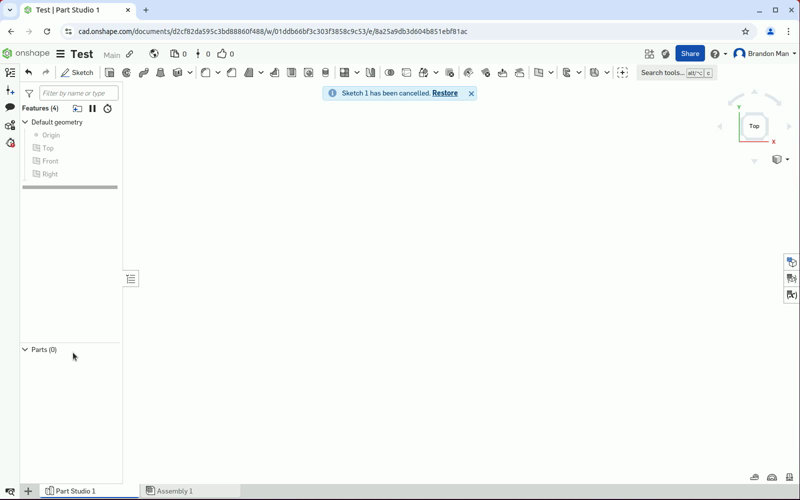
key(y)
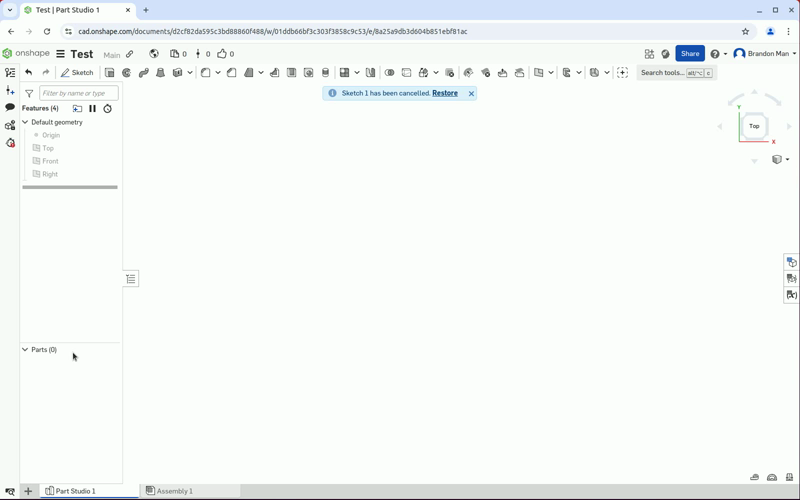
key(shift+p)
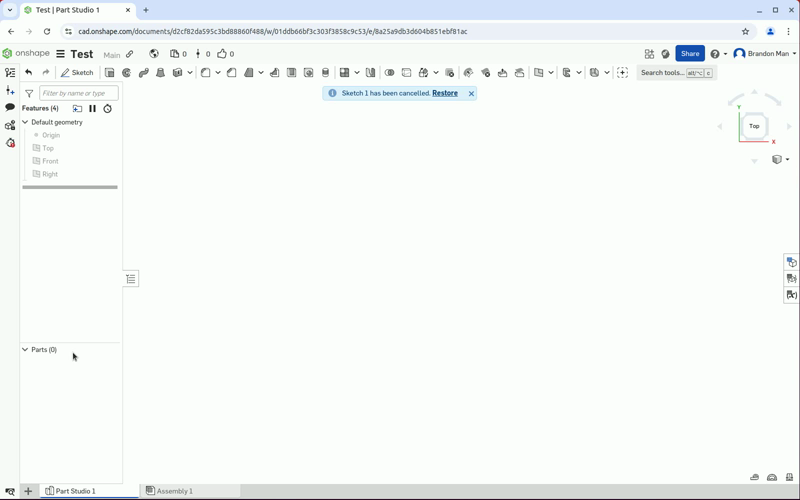
key(space)
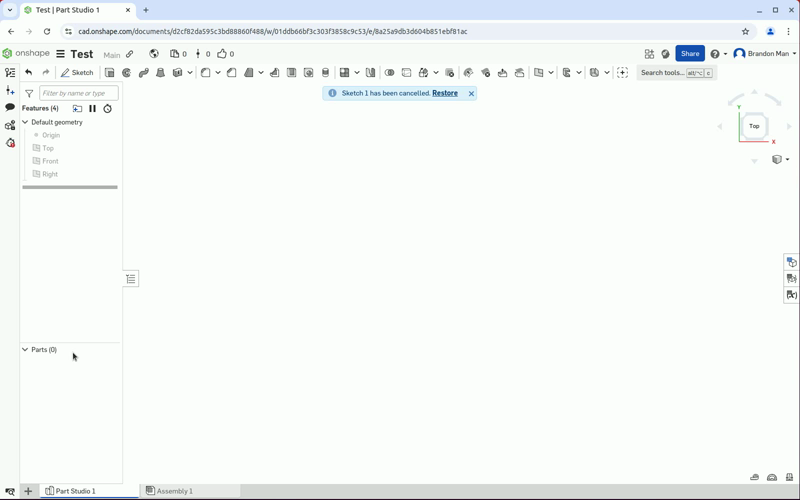
key_down(shift)
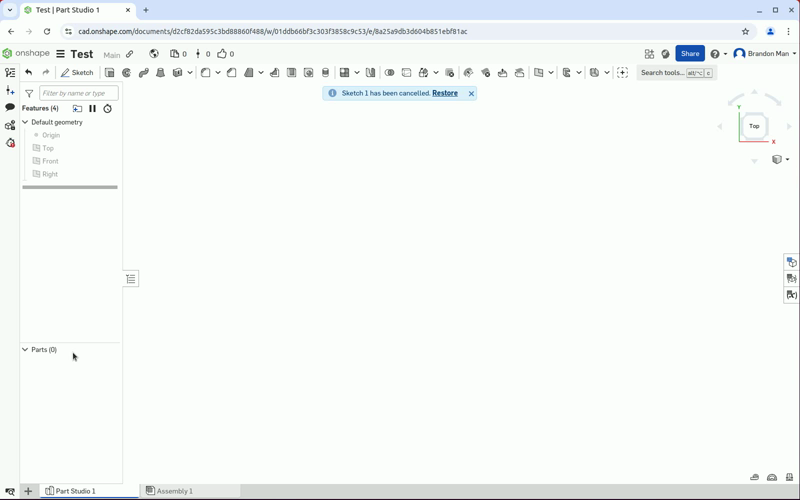
key(up)
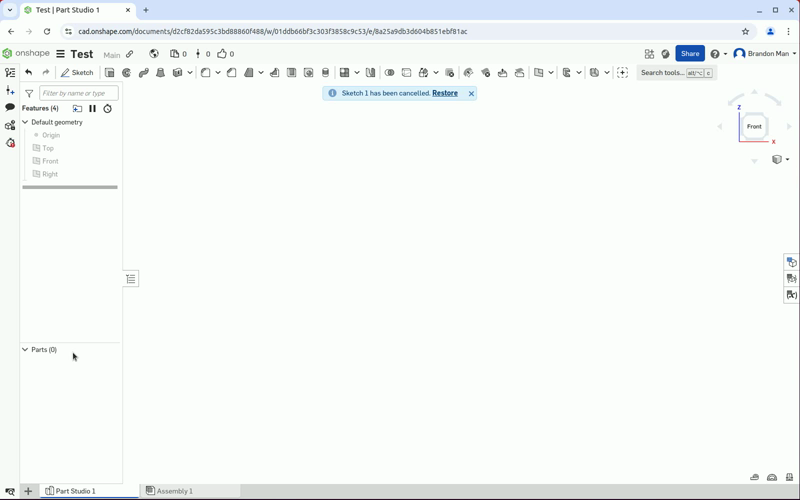
key_up(shift)
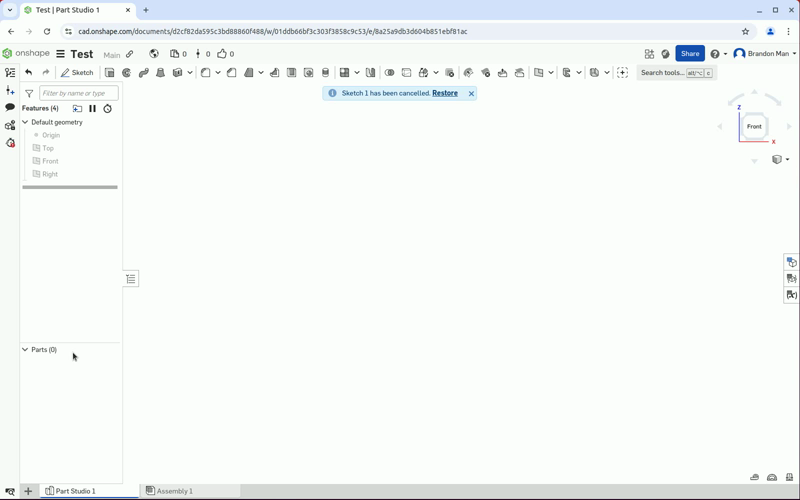
mouse_move(73, 352)
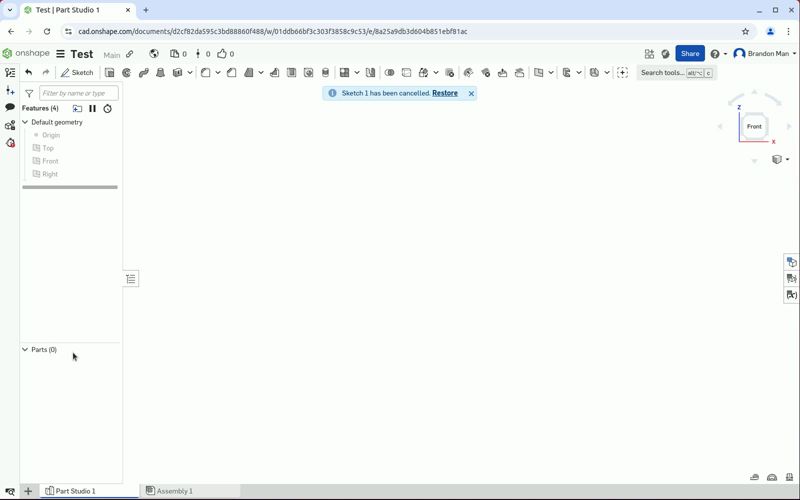
key(shift+y)
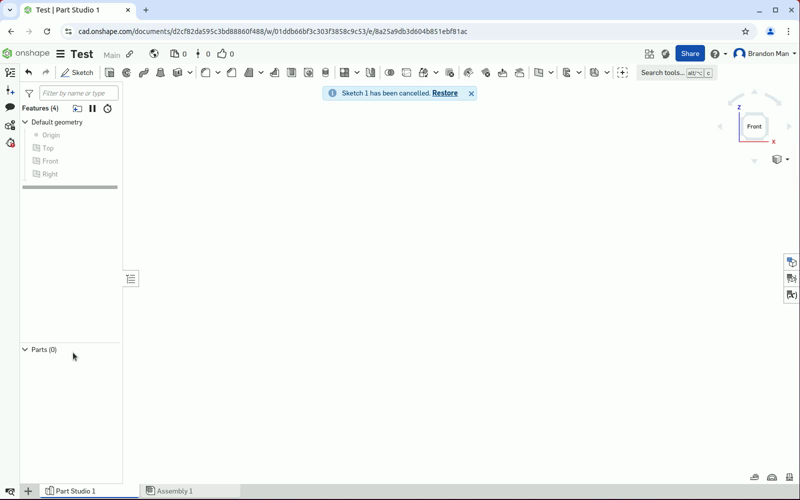
key(shift+s)
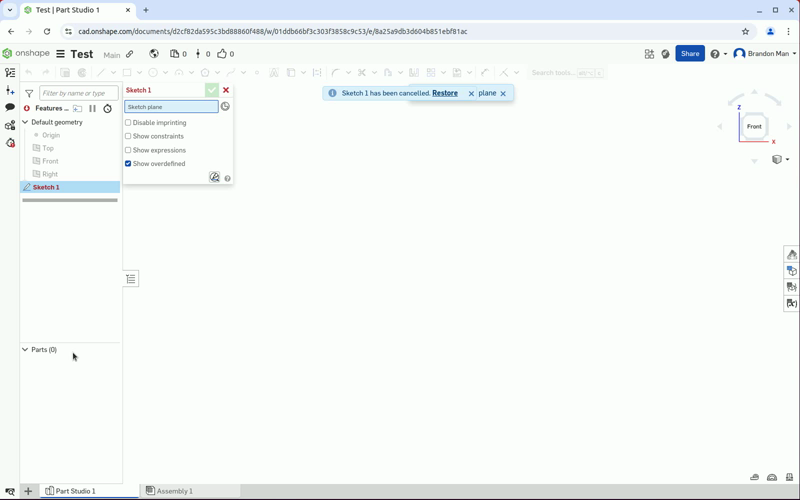
mouse_move(73, 163)
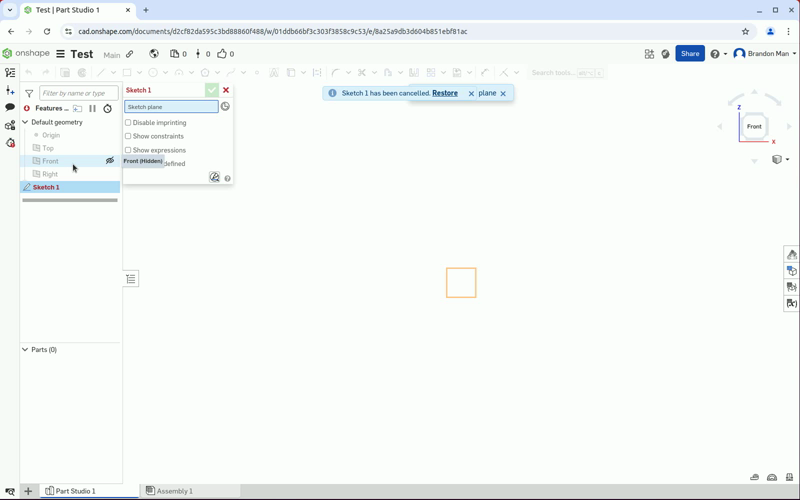
click(73, 163)
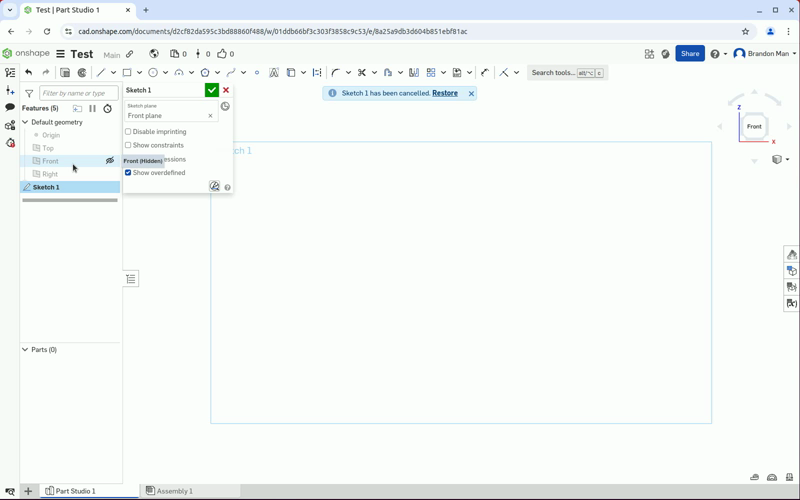
mouse_move(73, 352)
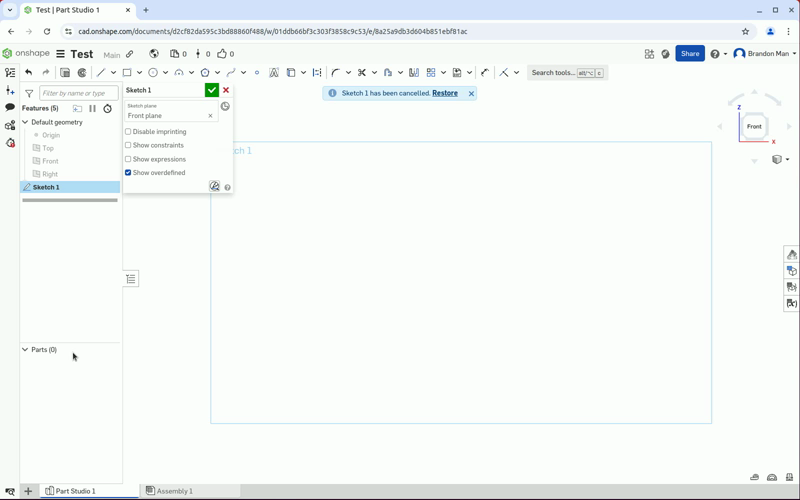
key(y)
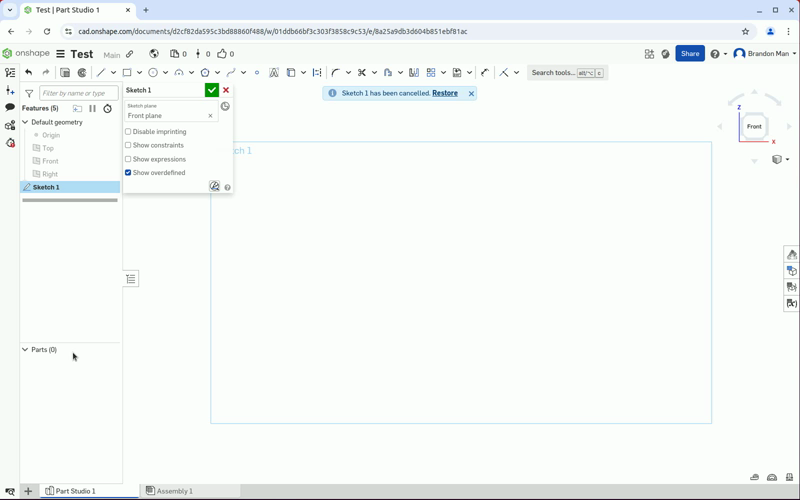
key(a)
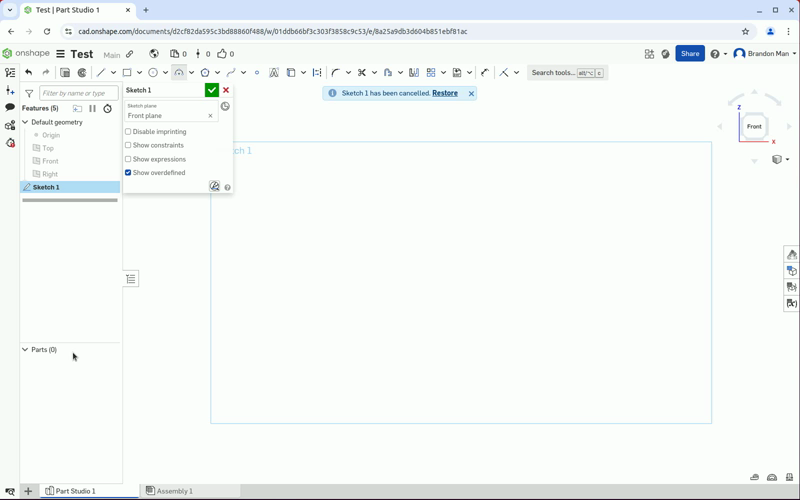
key_down(shift)
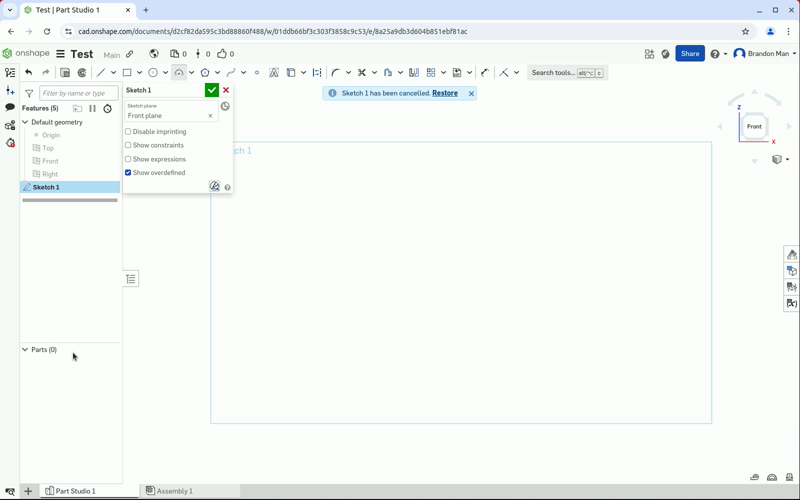
mouse_move(383, 249)
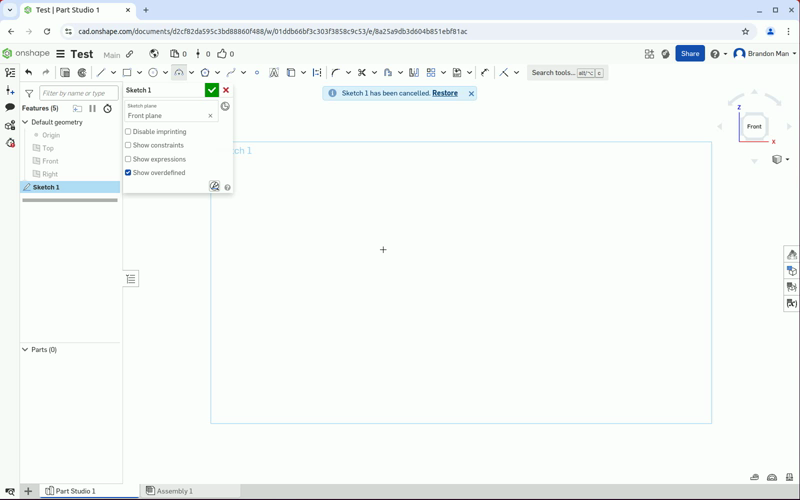
click(383, 249)
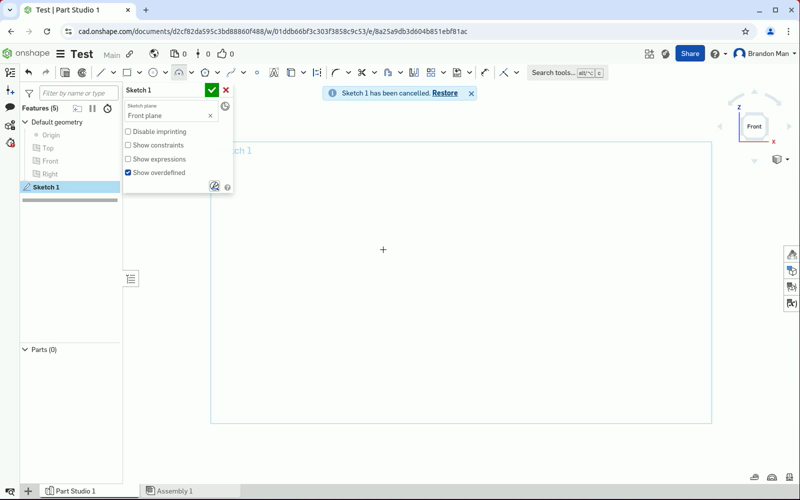
key_up(shift)
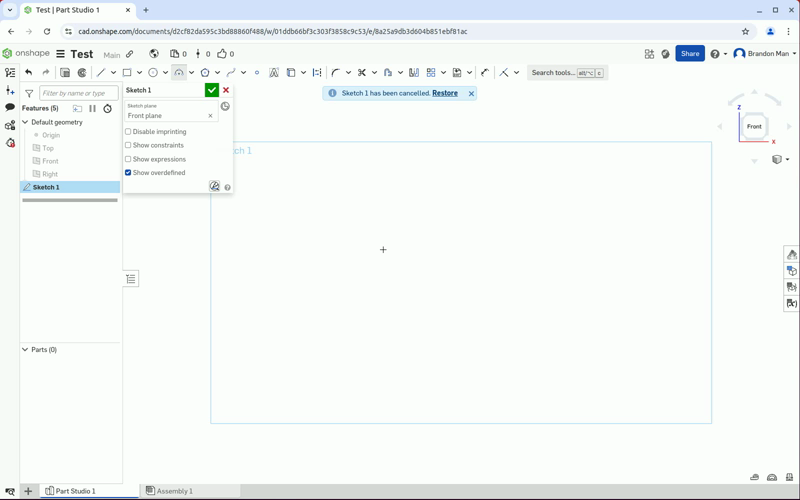
key_down(shift)
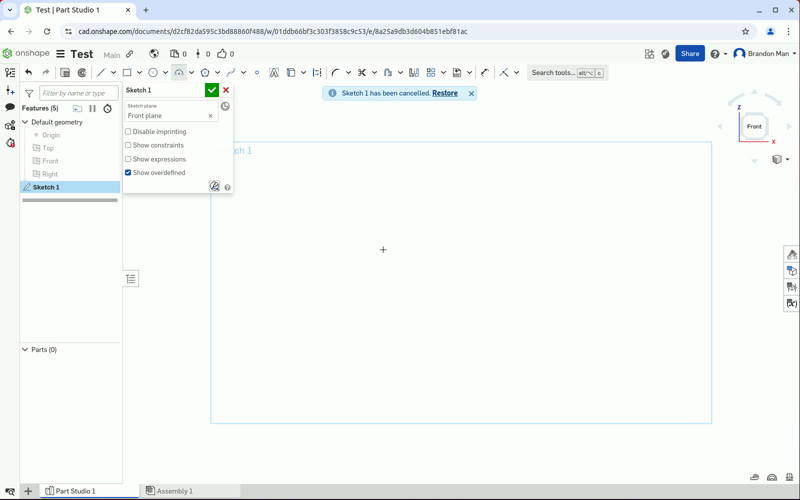
mouse_move(400, 253)
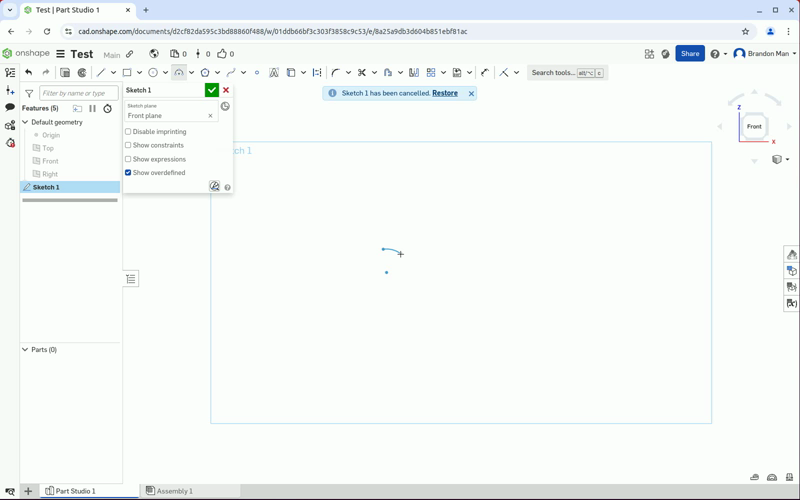
click(400, 253)
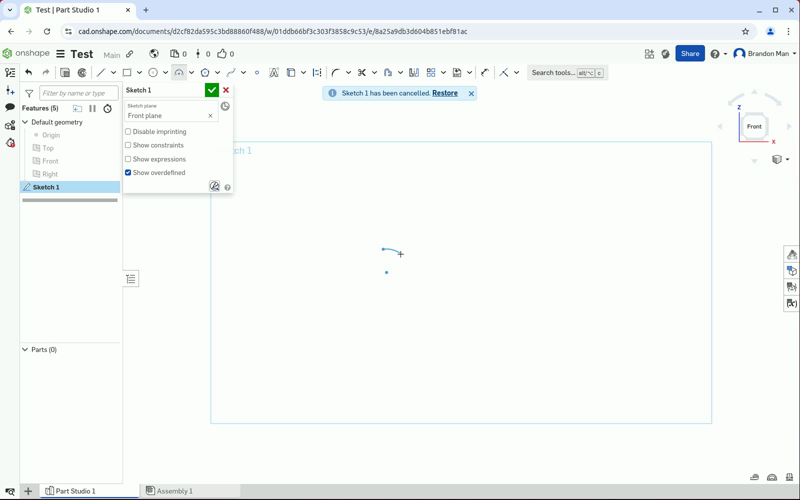
mouse_move(392, 251)
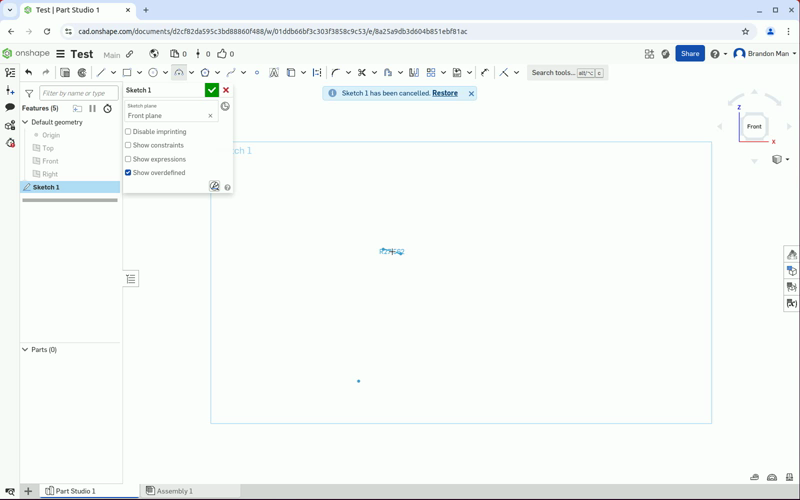
click(392, 251)
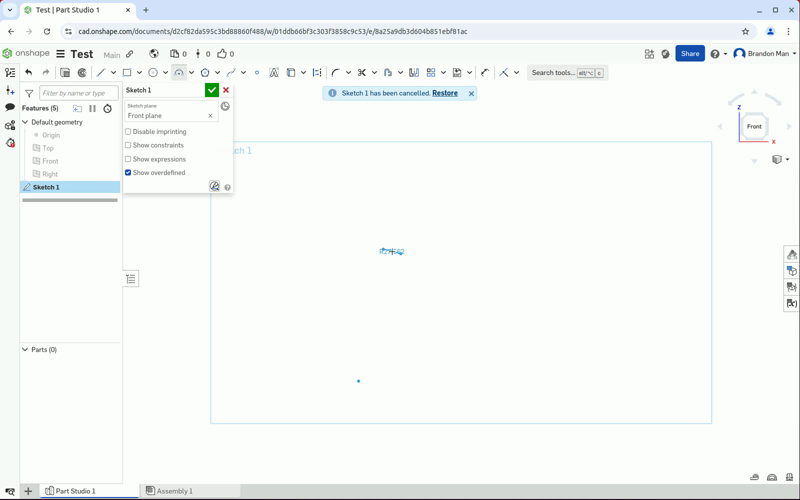
key_up(shift)
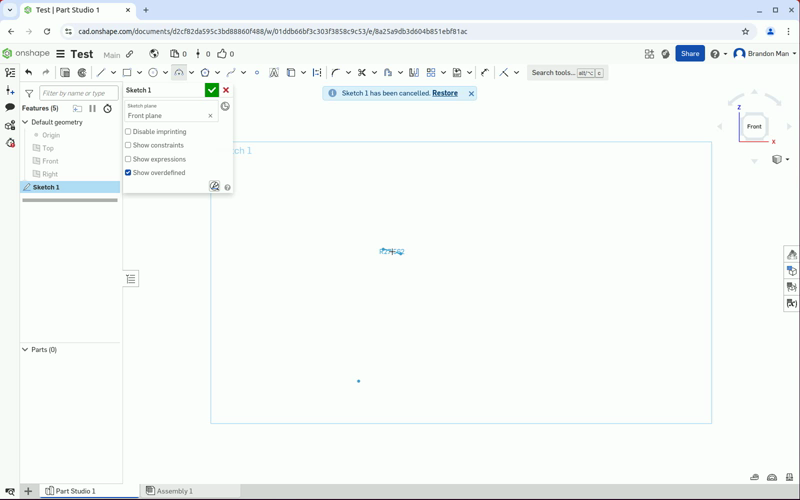
mouse_move(400, 253)
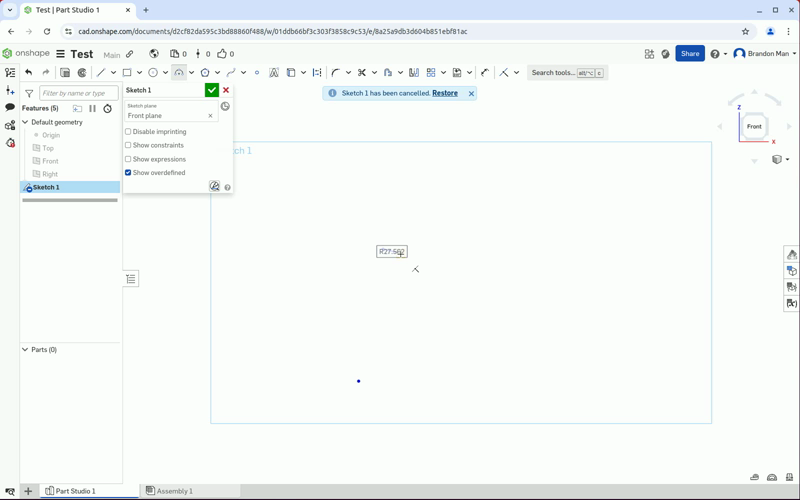
click(400, 253)
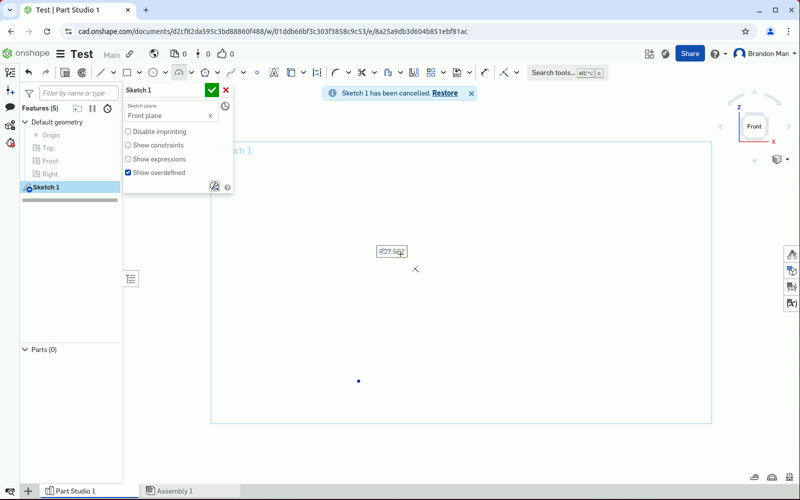
mouse_move(383, 249)
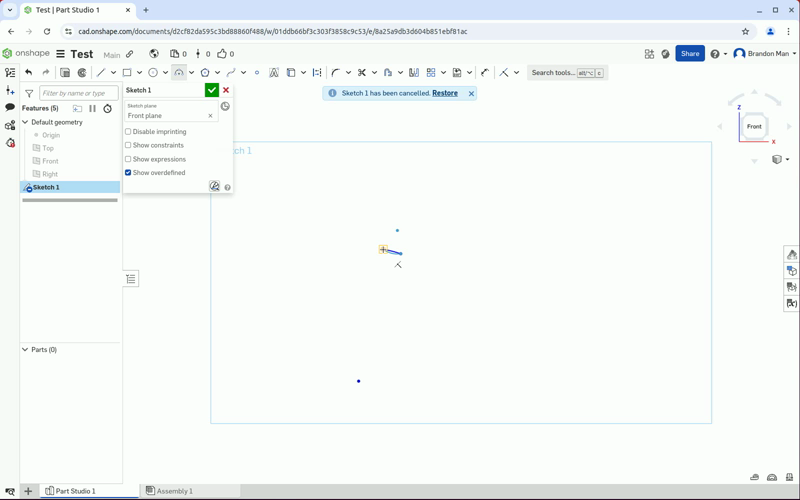
click(383, 249)
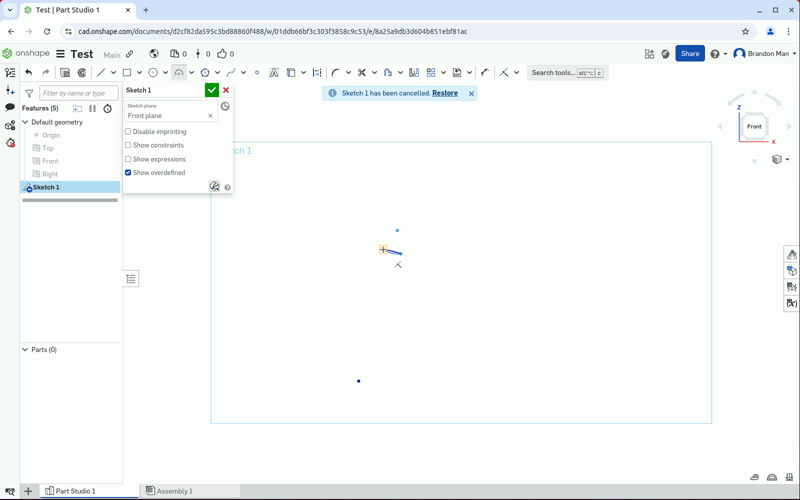
key_down(shift)
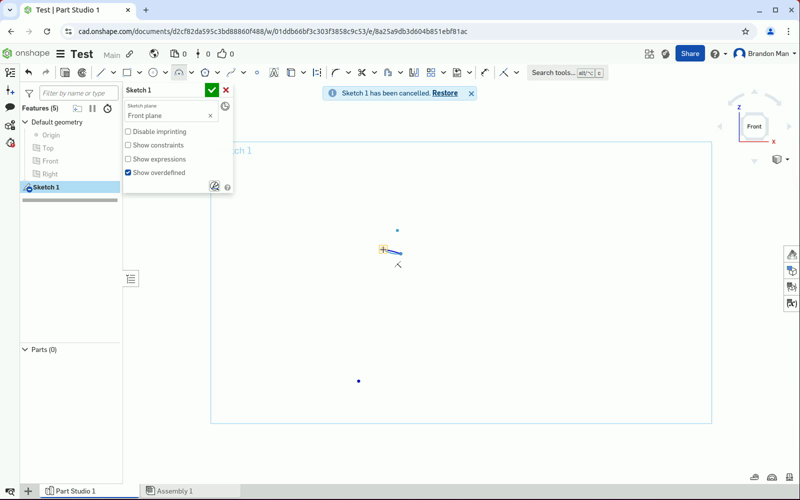
mouse_move(392, 249)
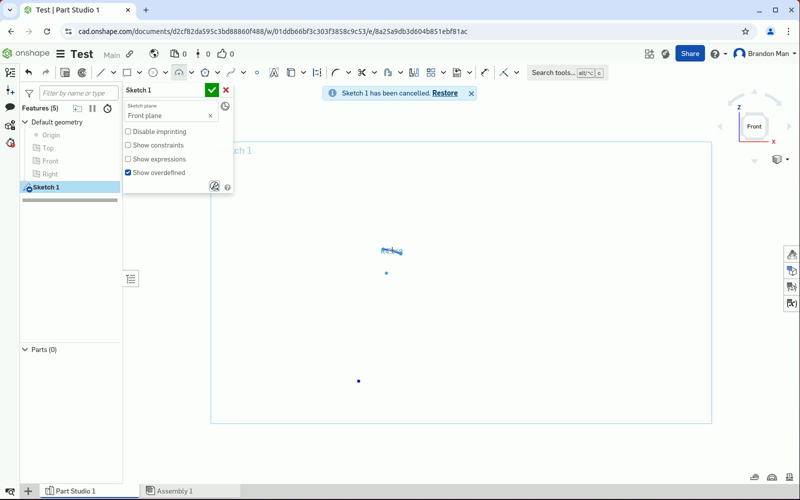
scroll(6)
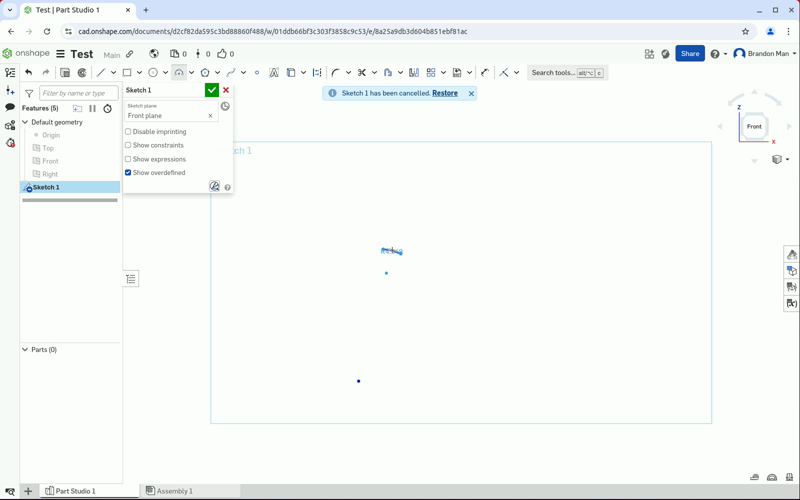
scroll(6)
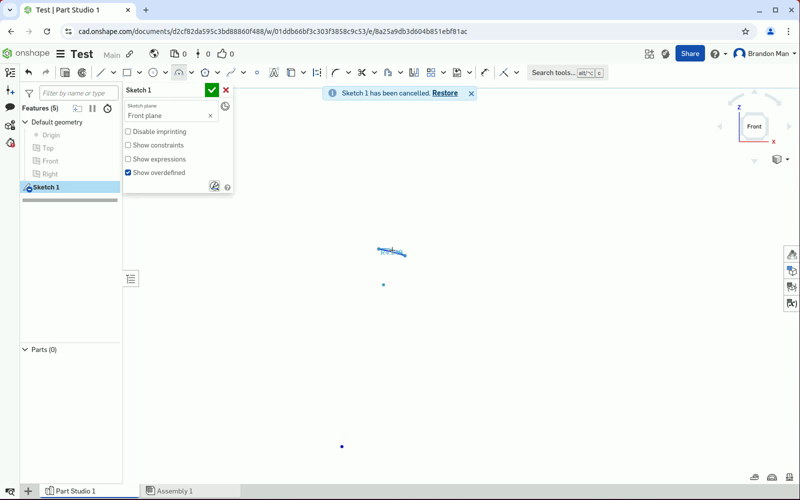
scroll(6)
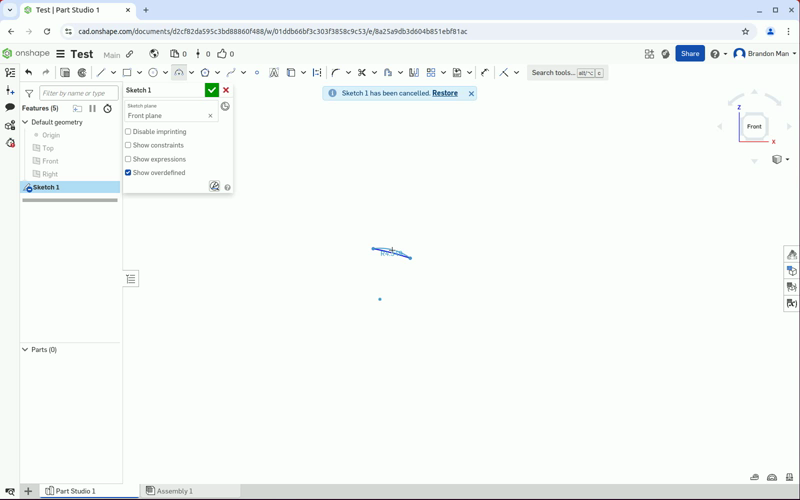
scroll(6)
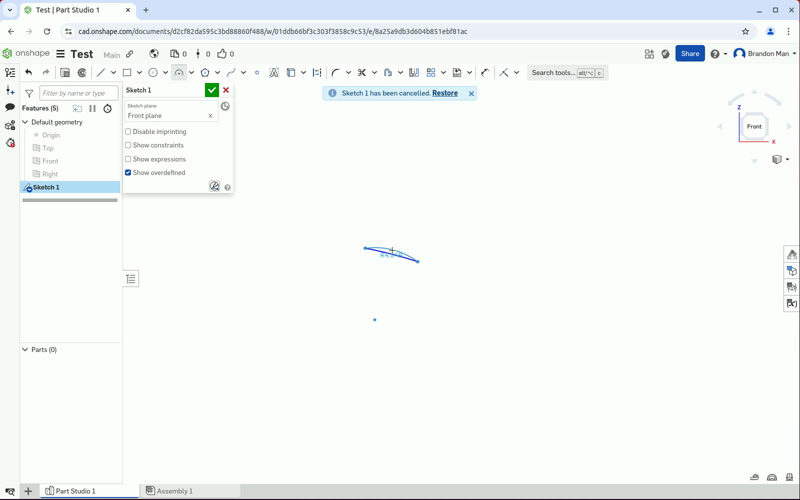
scroll(6)
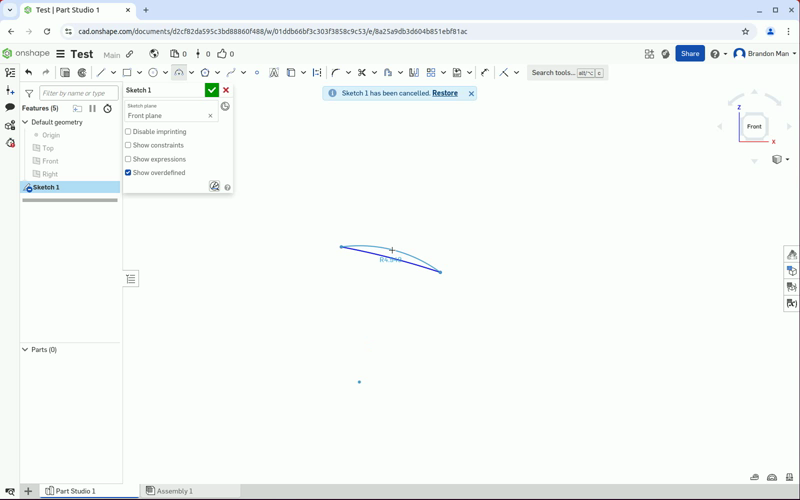
scroll(6)
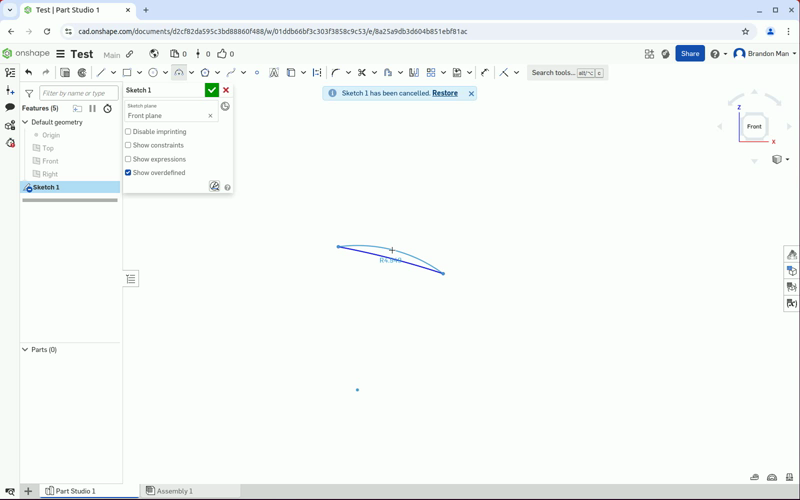
scroll(6)
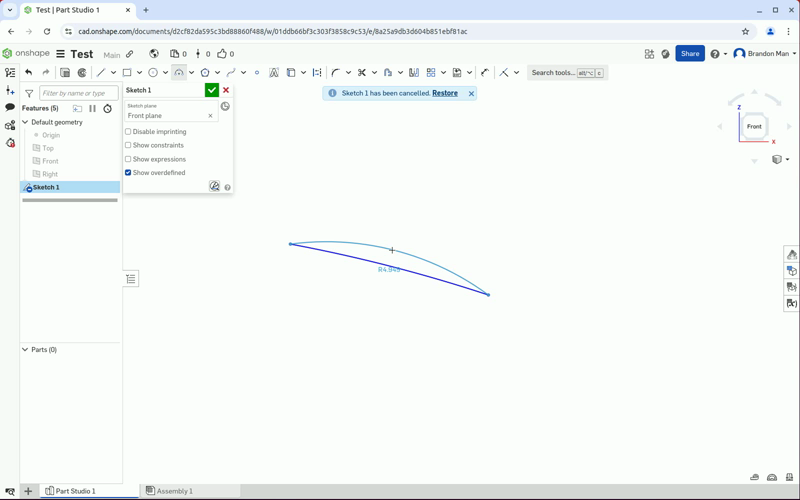
click(392, 249)
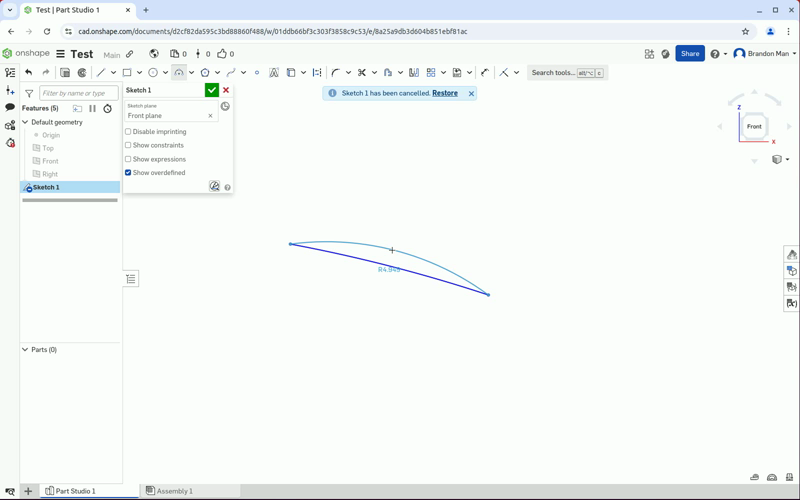
scroll(-6)
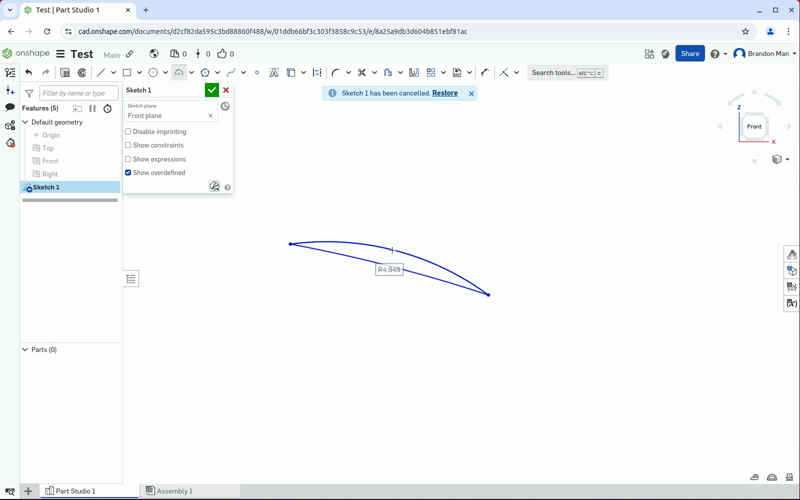
scroll(-6)
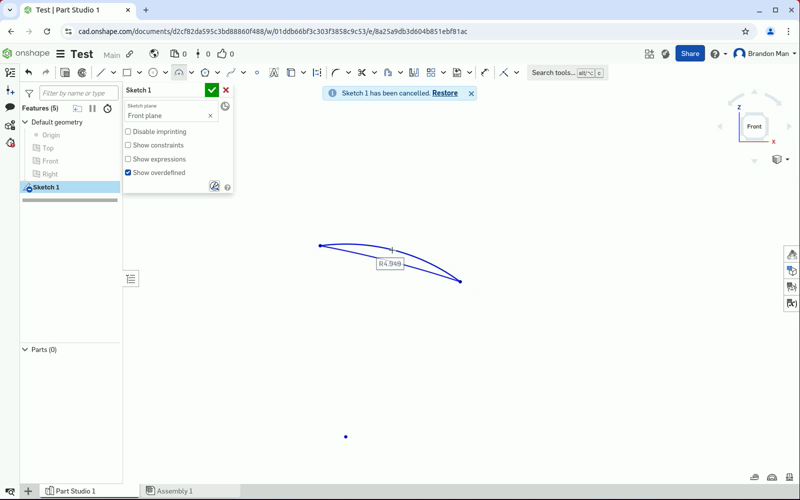
scroll(-6)
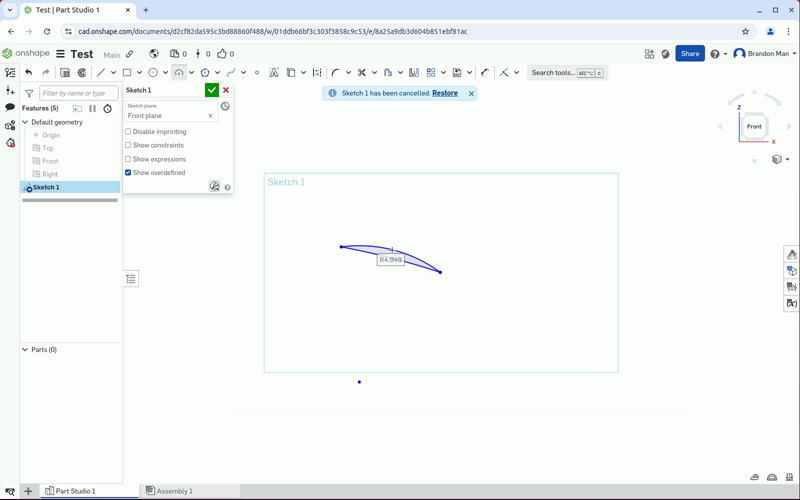
scroll(-6)
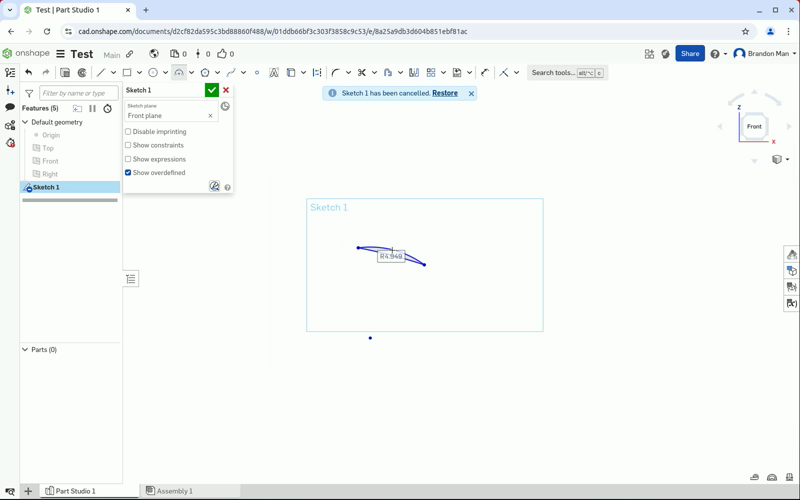
scroll(-6)
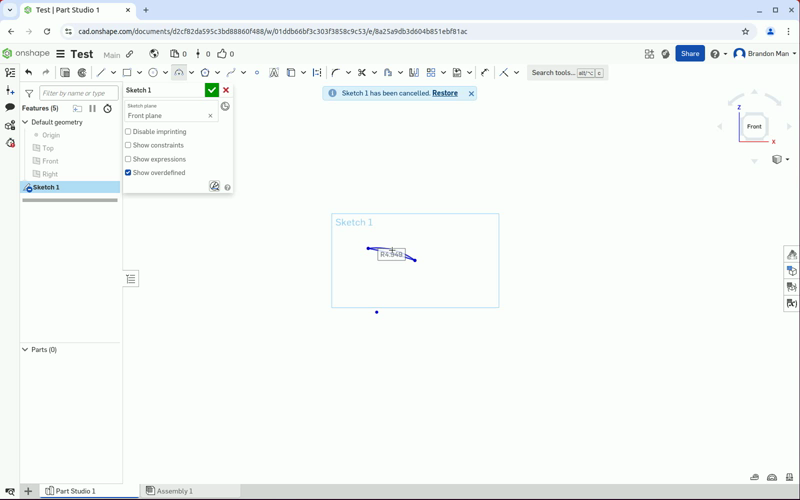
scroll(-6)
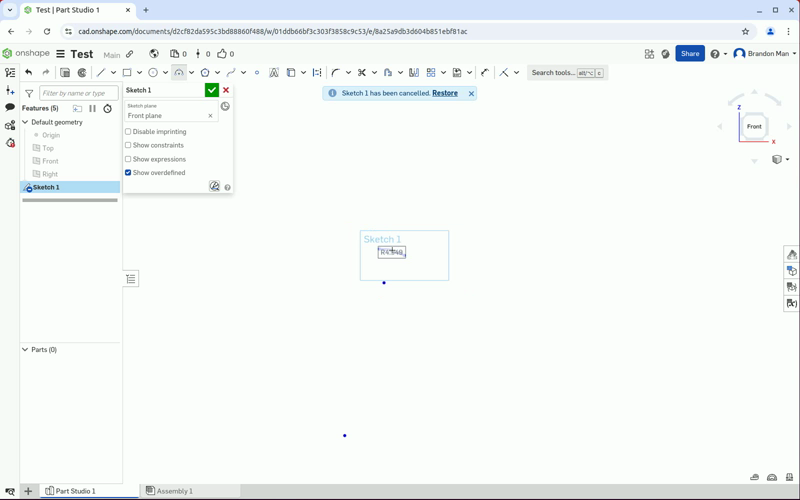
scroll(-6)
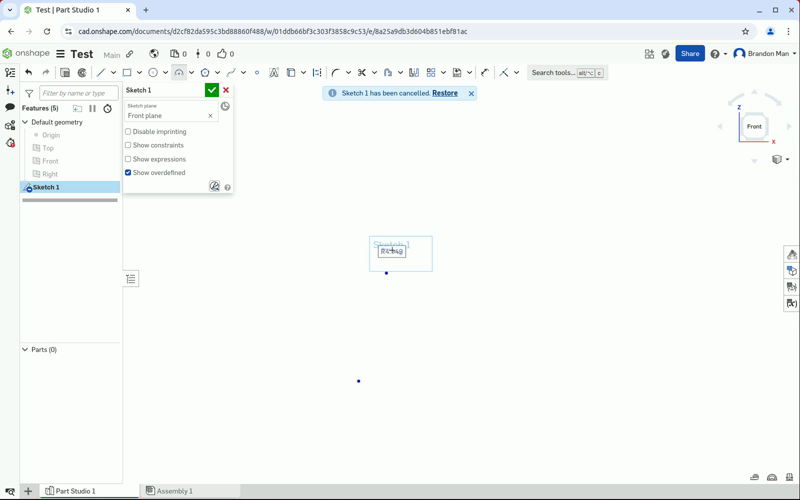
key_up(shift)
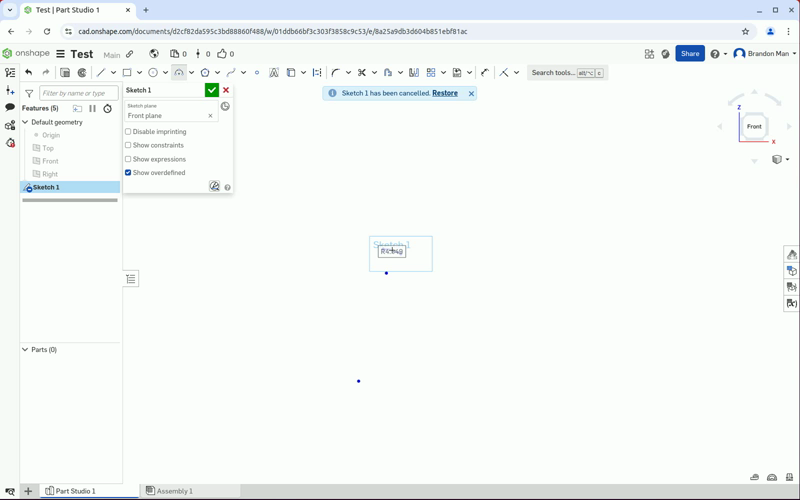
key(esc)
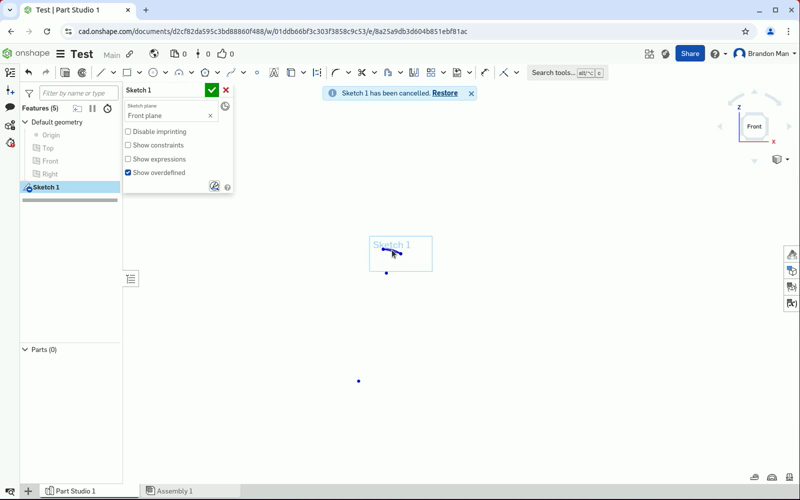
mouse_move(396, 252)
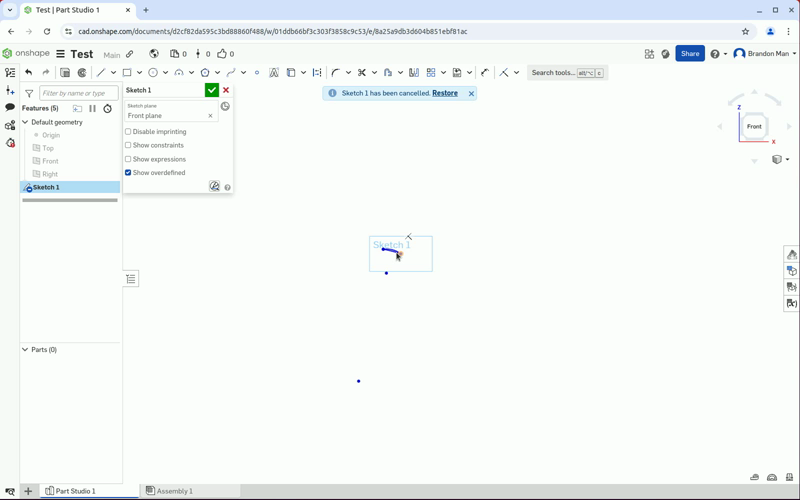
scroll(6)
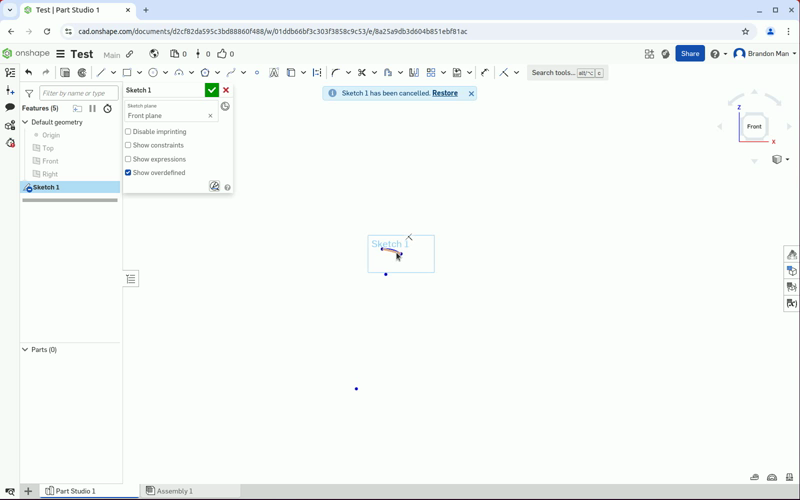
scroll(6)
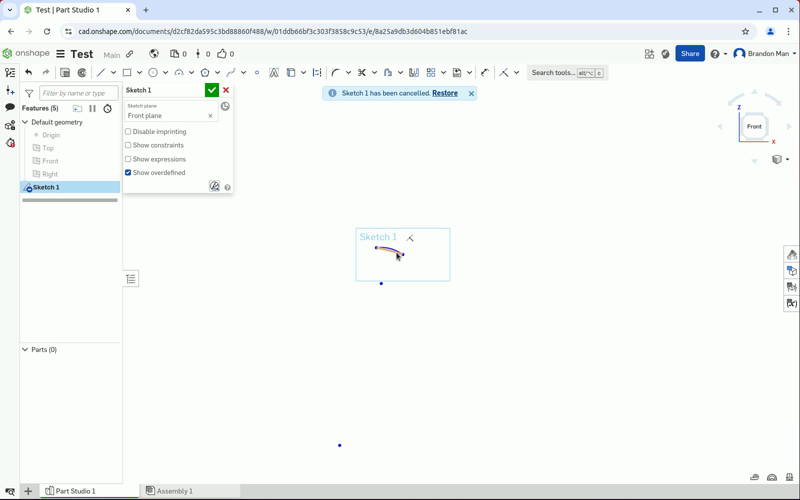
scroll(6)
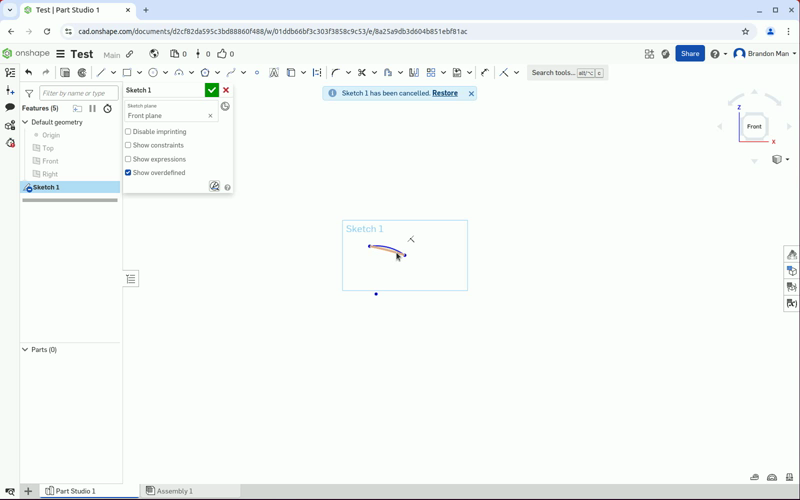
scroll(6)
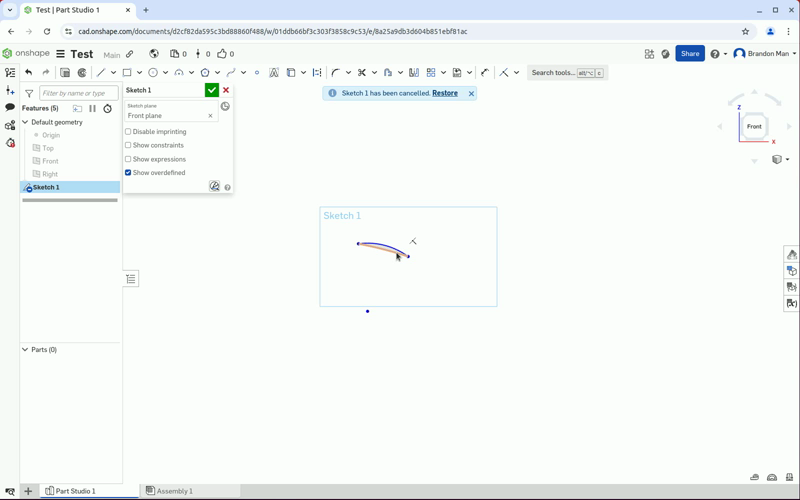
scroll(6)
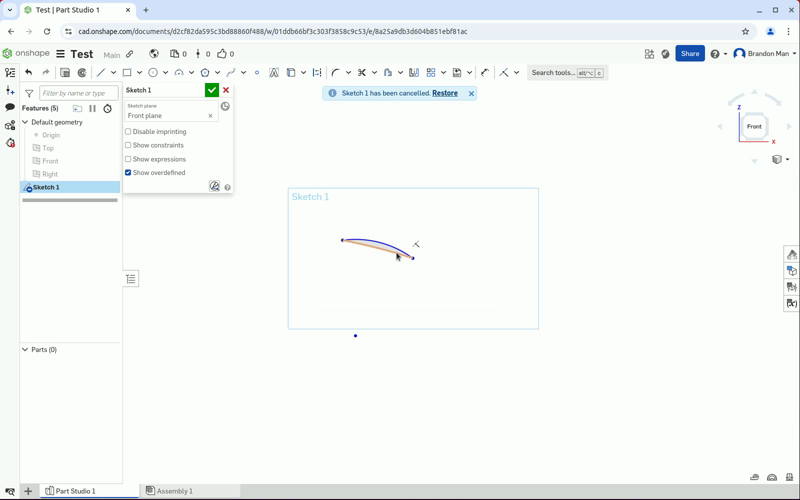
scroll(6)
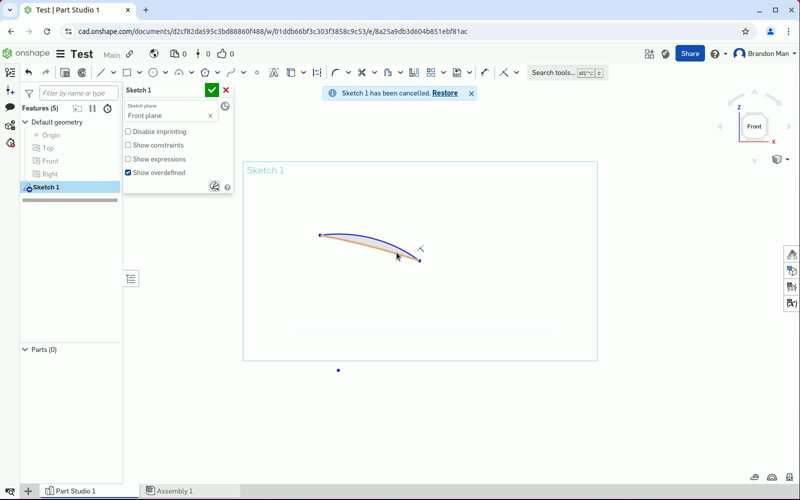
scroll(6)
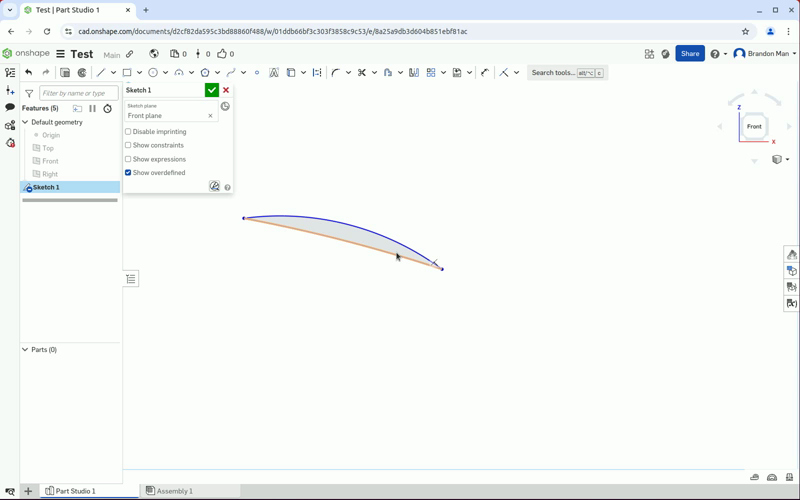
click(396, 252)
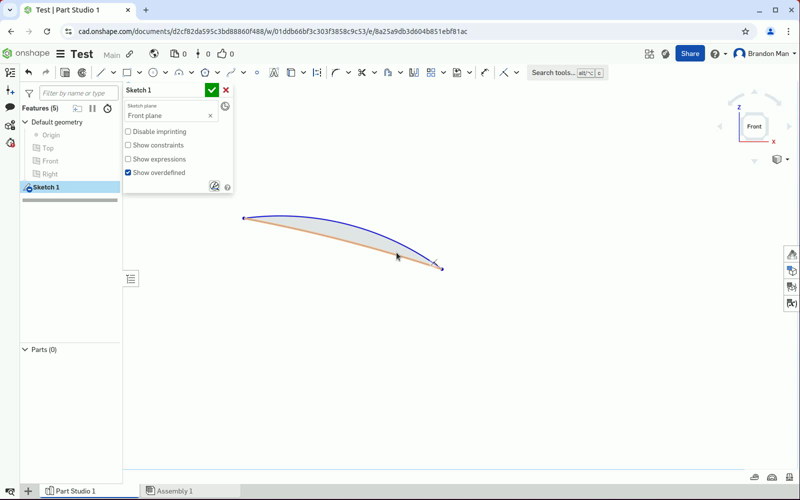
scroll(-6)
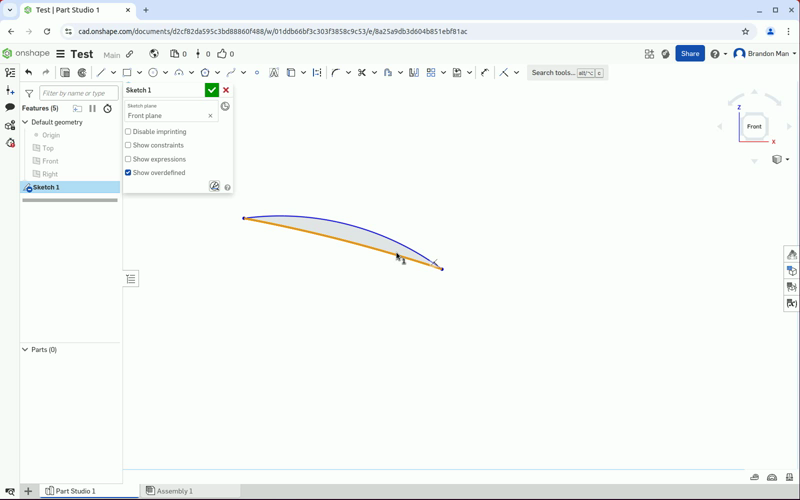
scroll(-6)
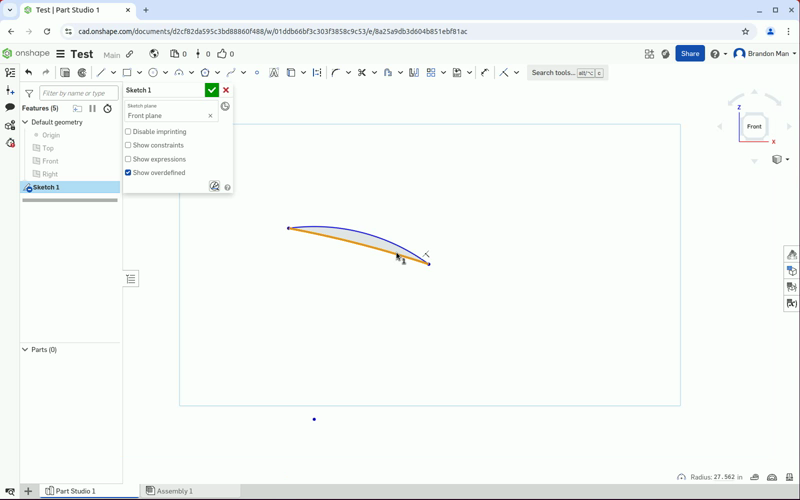
scroll(-6)
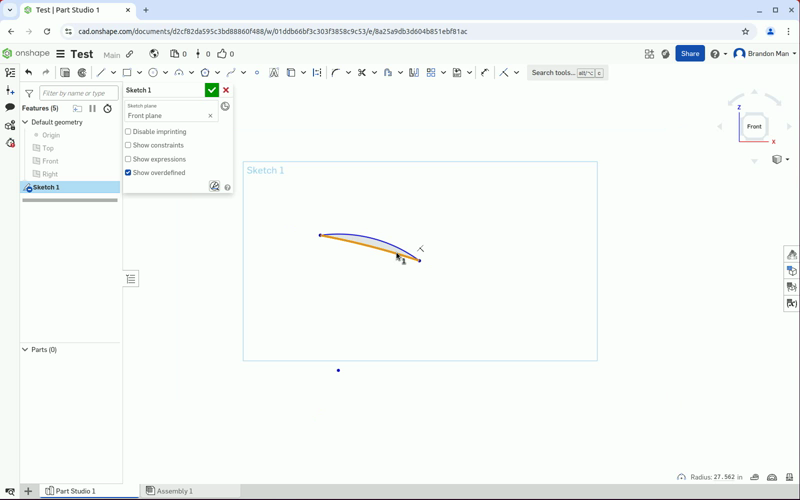
scroll(-6)
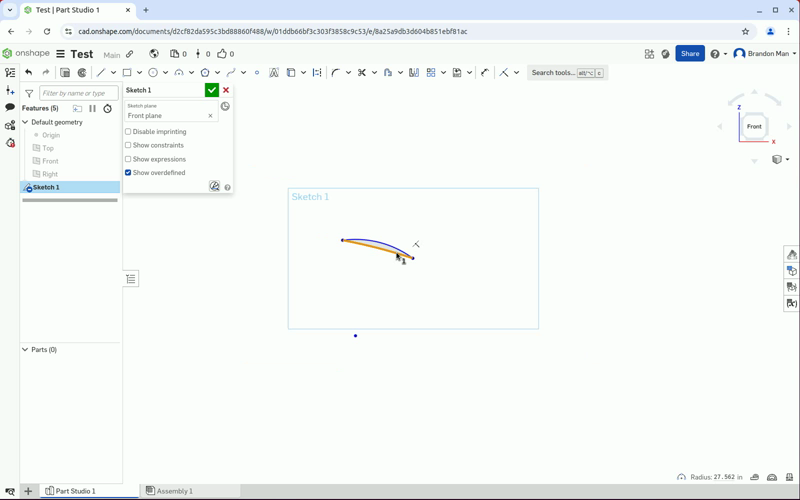
scroll(-6)
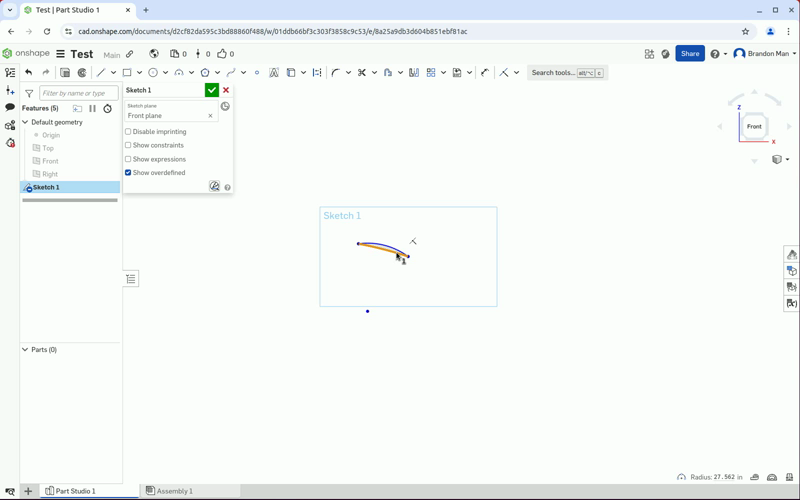
scroll(-6)
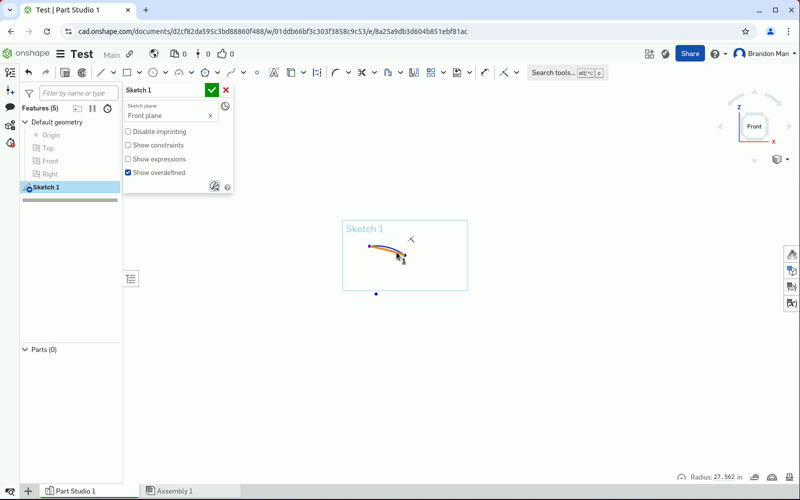
scroll(-6)
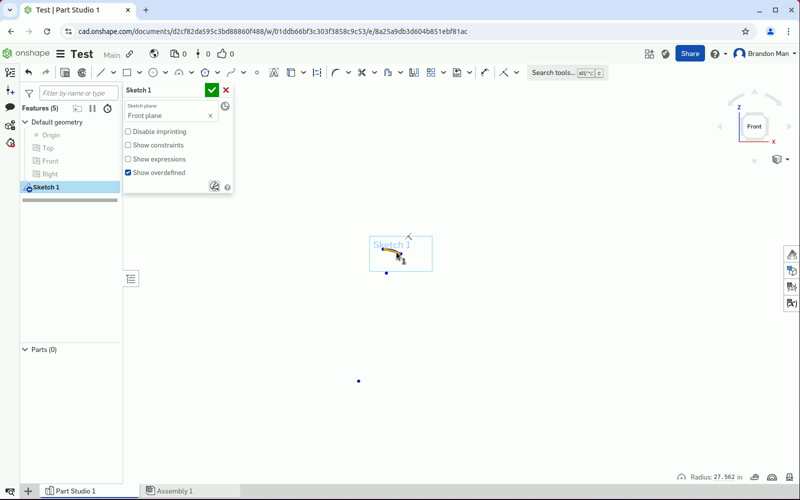
mouse_move(73, 352)
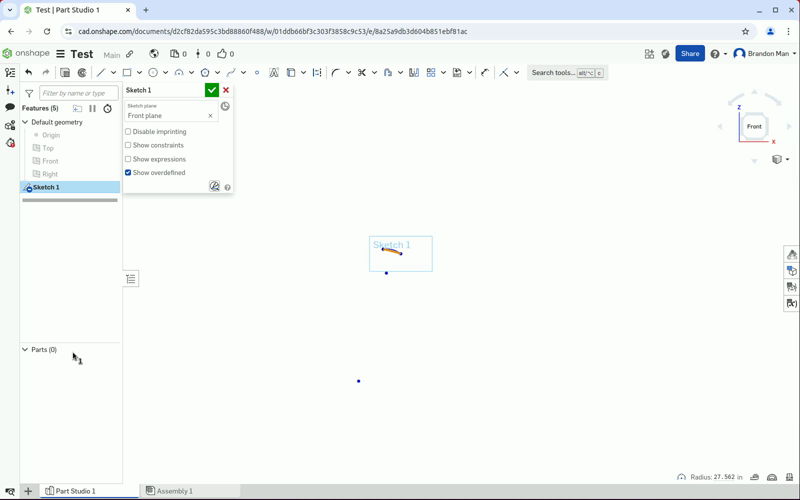
key(shift+y)
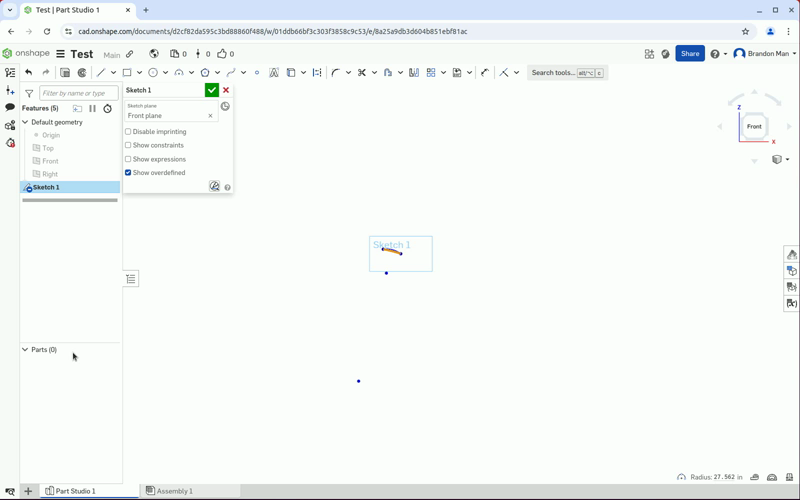
key(shift+e)
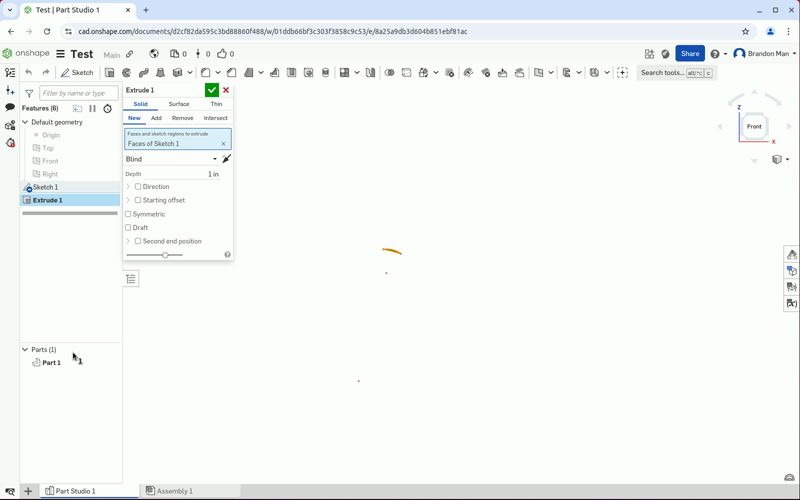
mouse_move(143, 106)
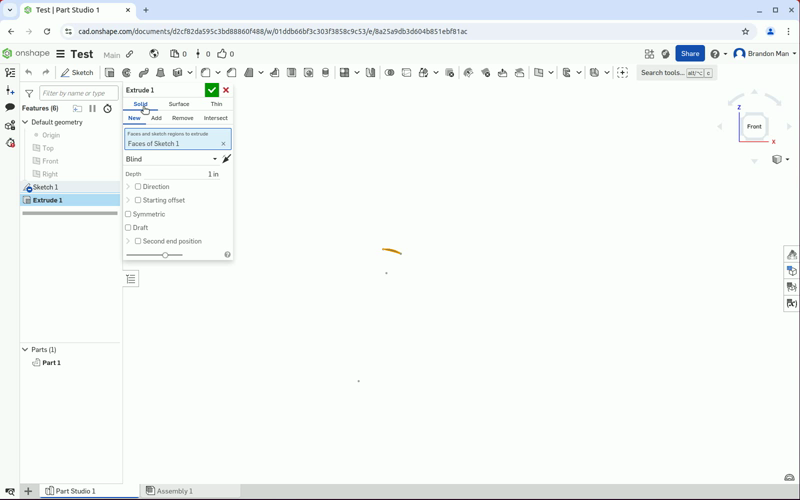
click(143, 106)
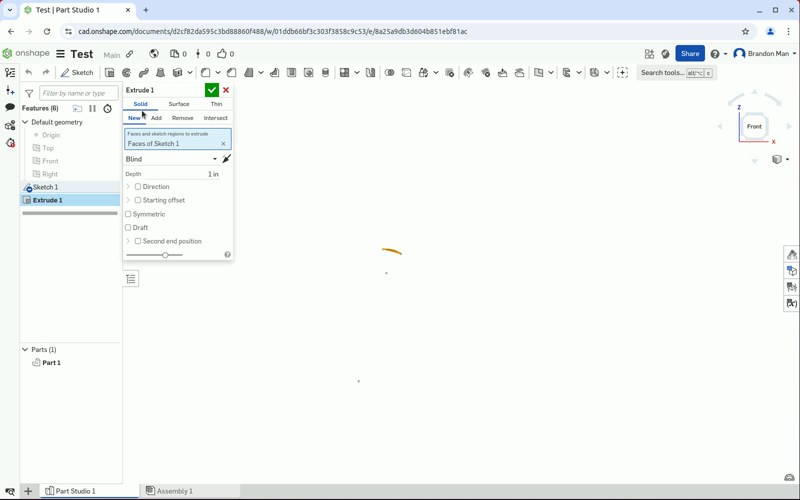
mouse_move(137, 120)
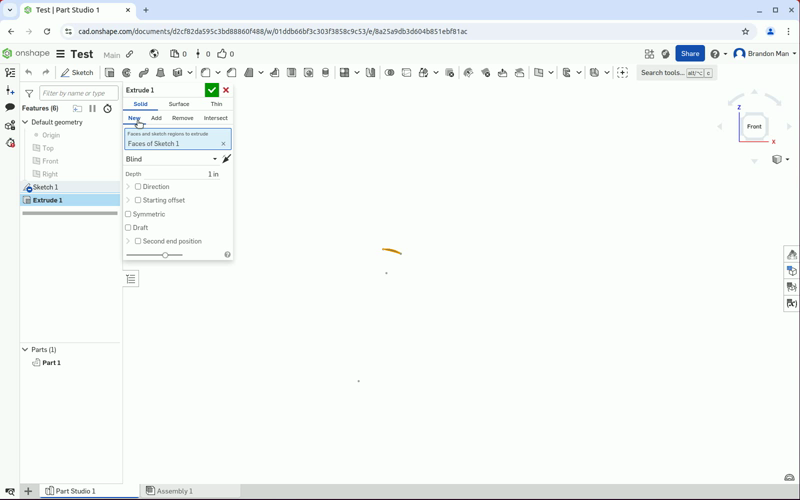
click(137, 120)
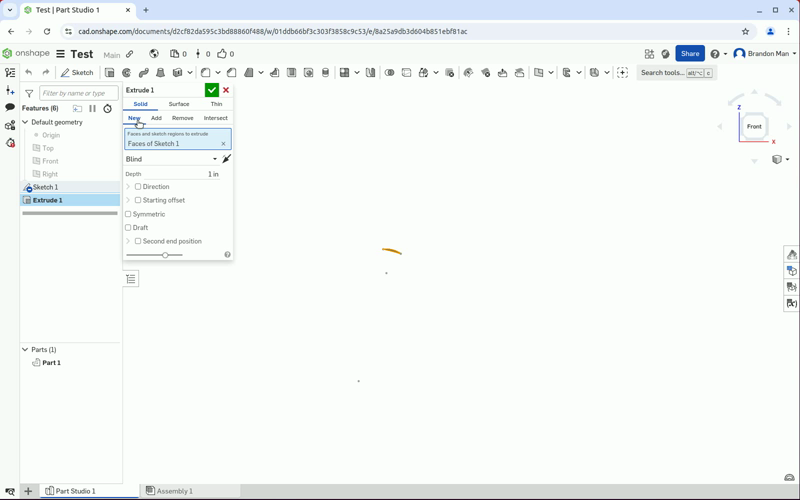
key(tab, 4)
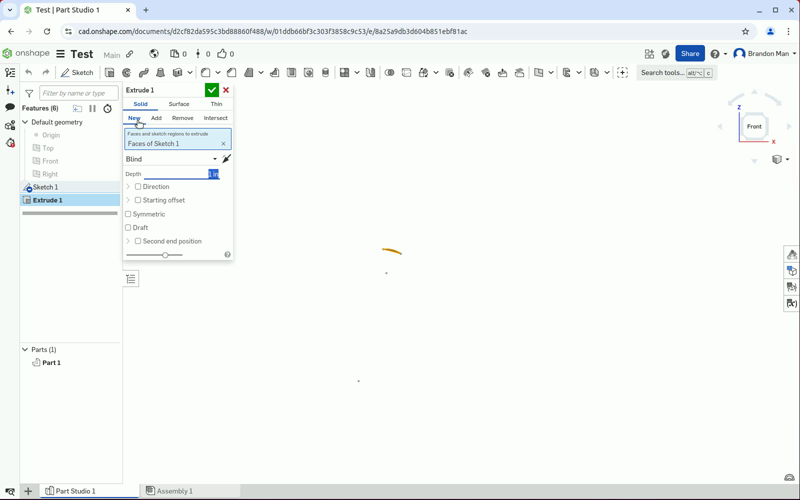
text(4.574)
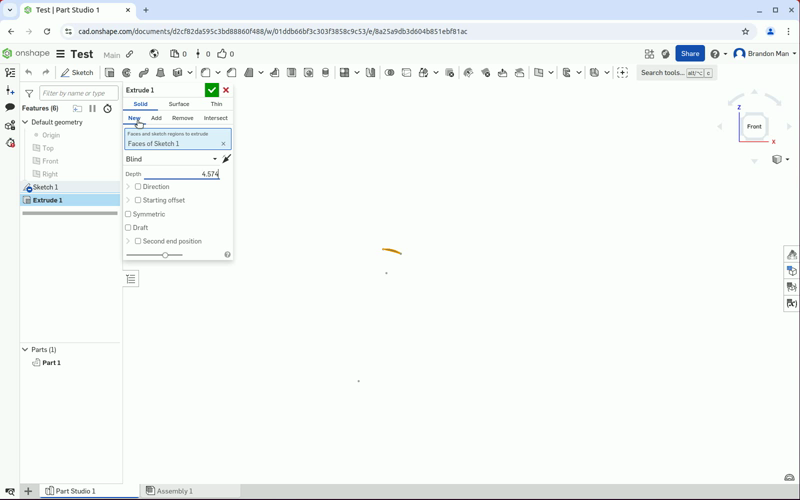
key(enter)
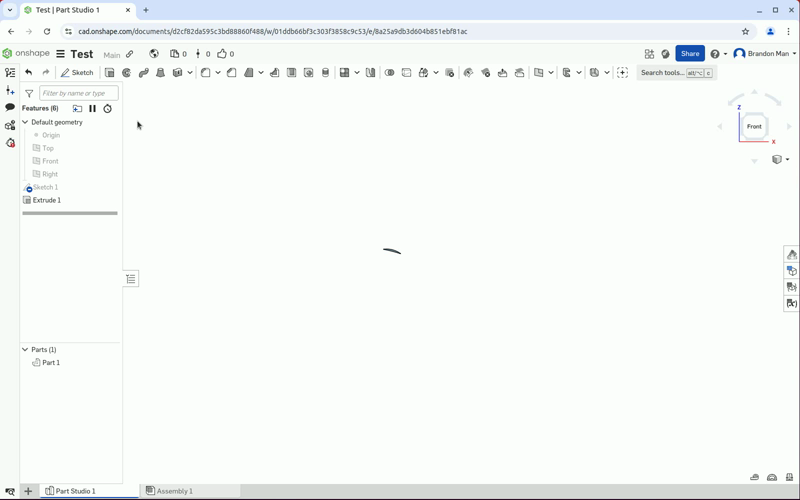
key(shift+h)
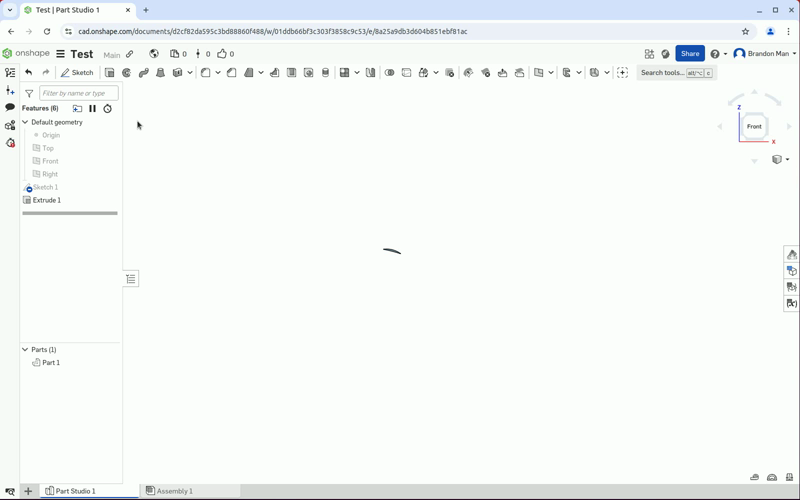
key(shift+h)
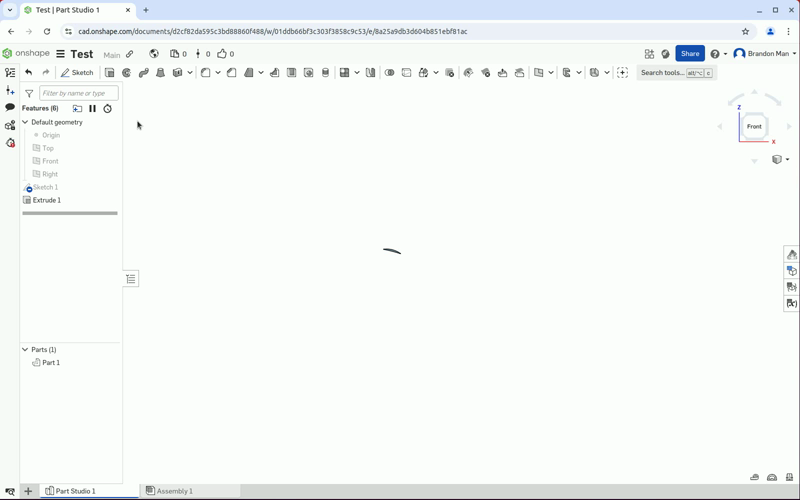
mouse_move(73, 189)
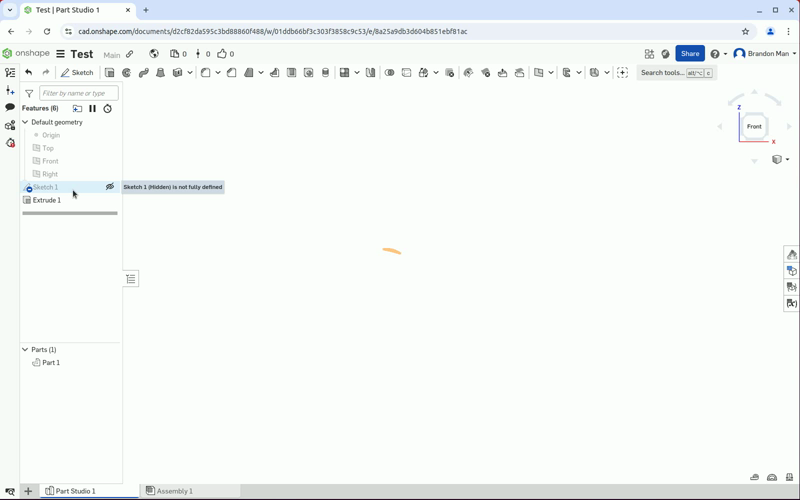
click(73, 189)
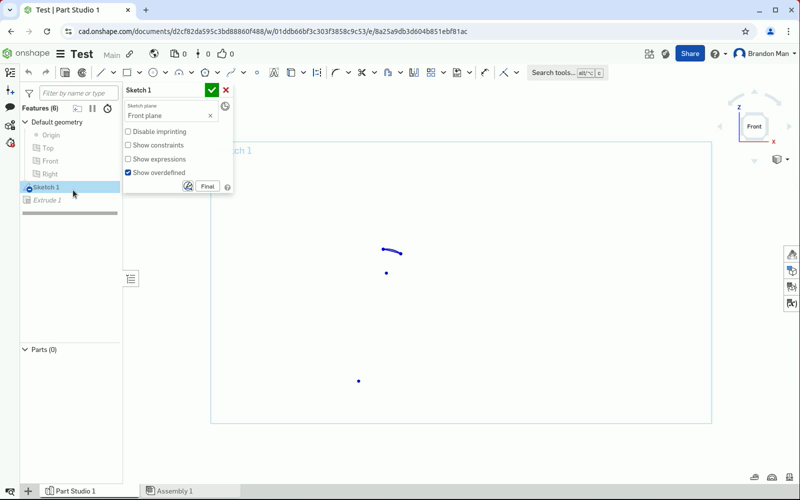
mouse_move(229, 92)
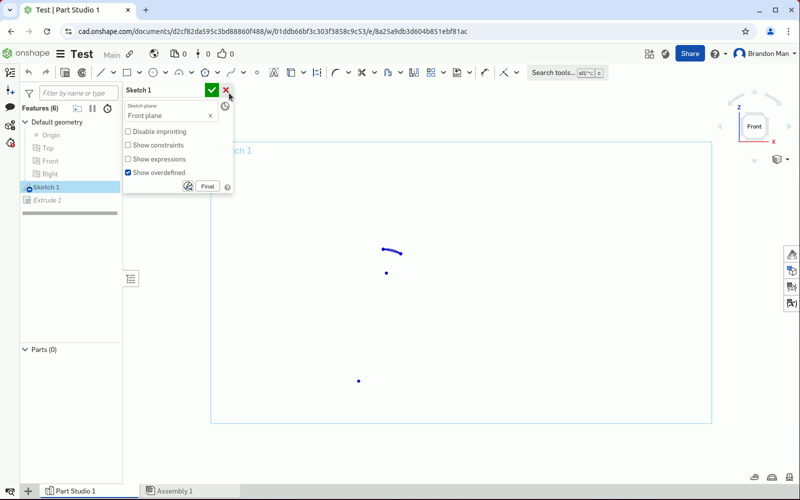
click(229, 92)
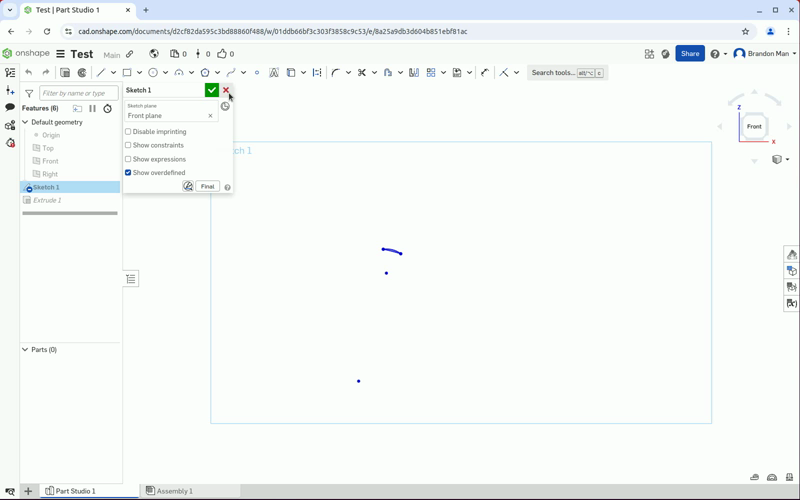
key(shift+s)
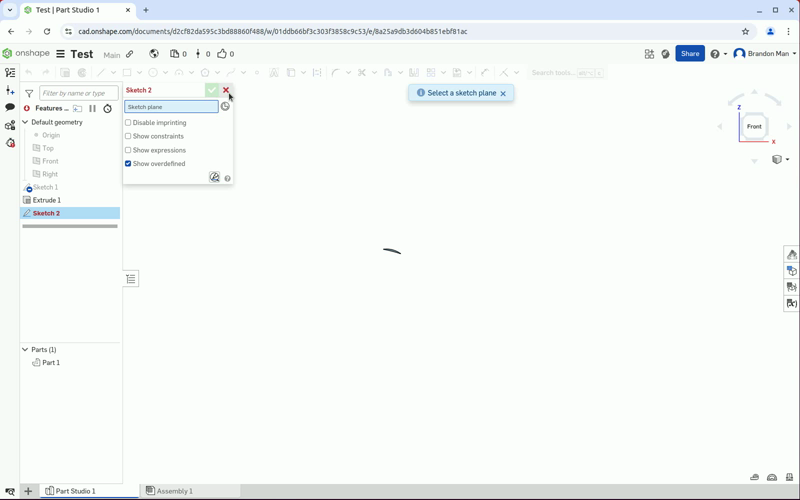
mouse_move(73, 163)
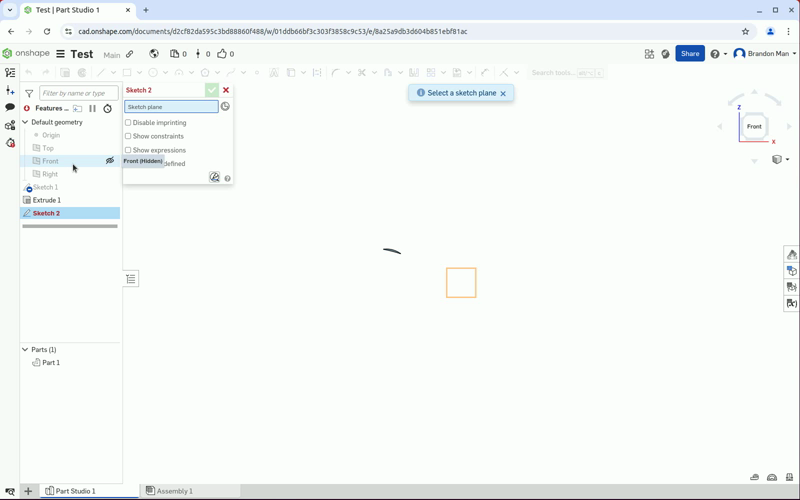
click(73, 163)
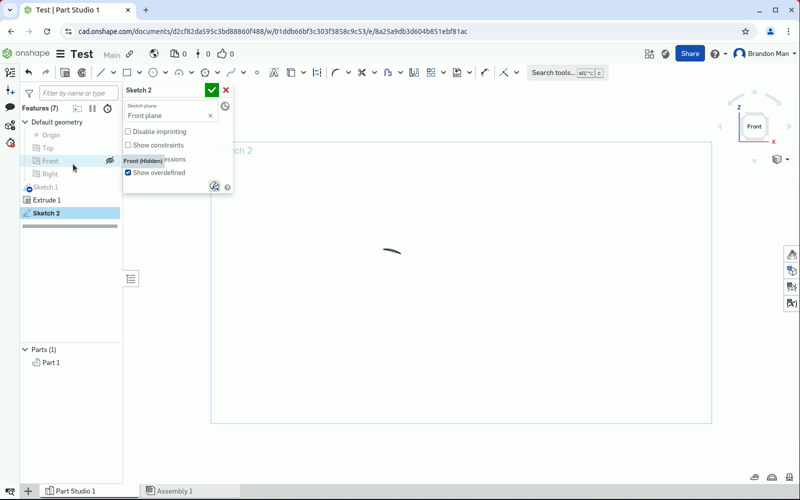
mouse_move(73, 352)
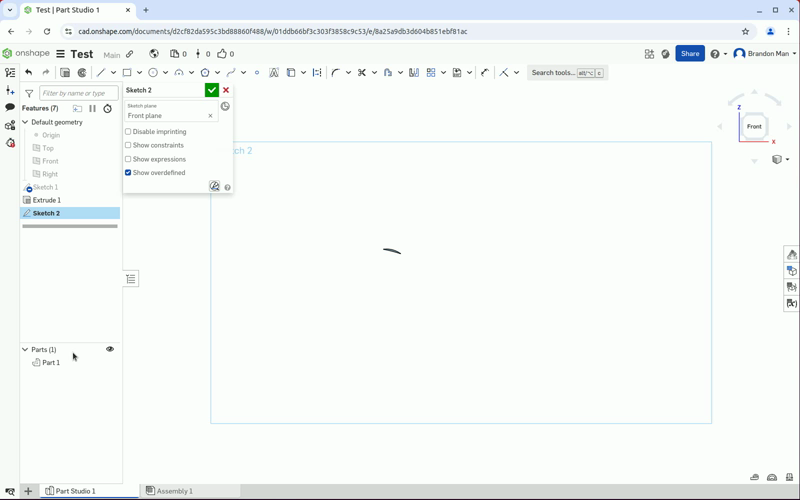
key(y)
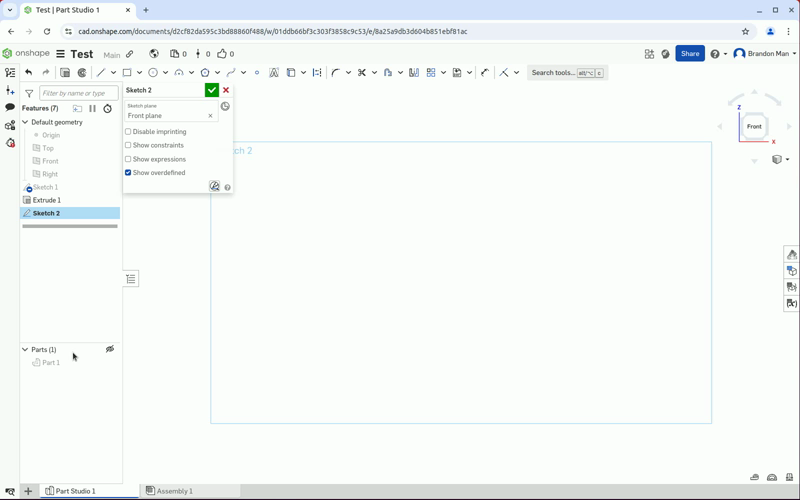
key(a)
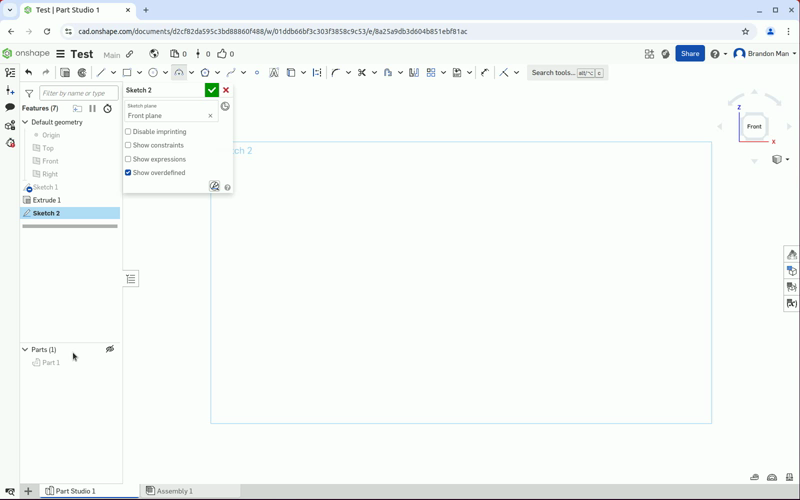
key_down(shift)
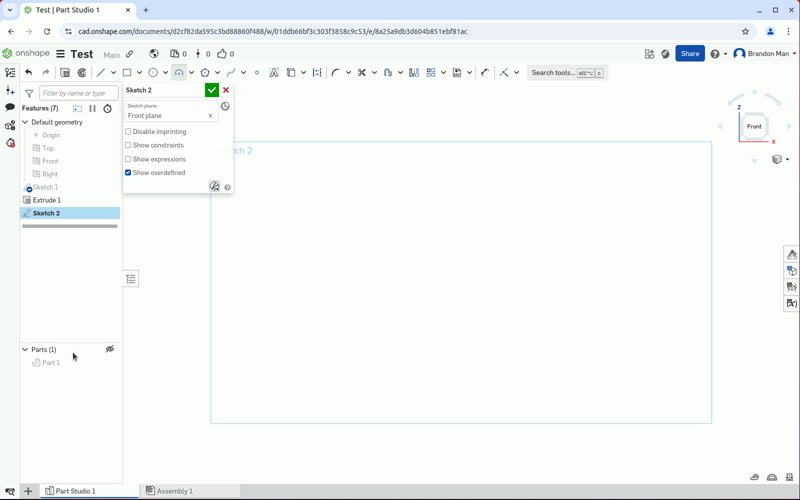
mouse_move(383, 315)
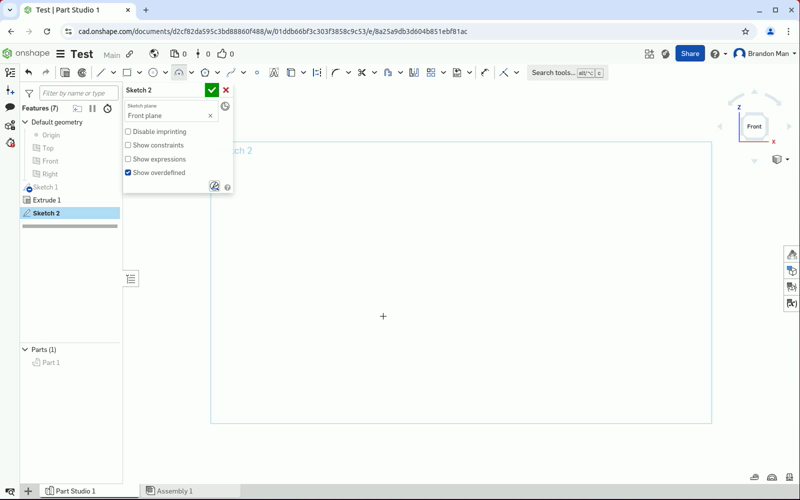
click(383, 315)
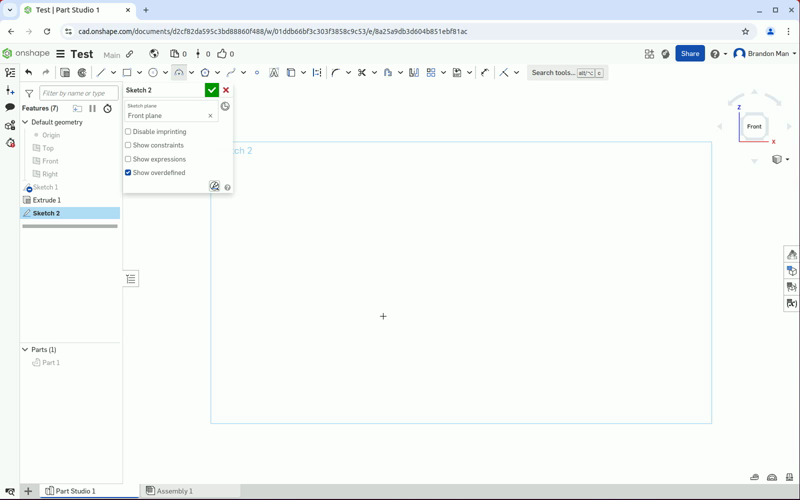
key_up(shift)
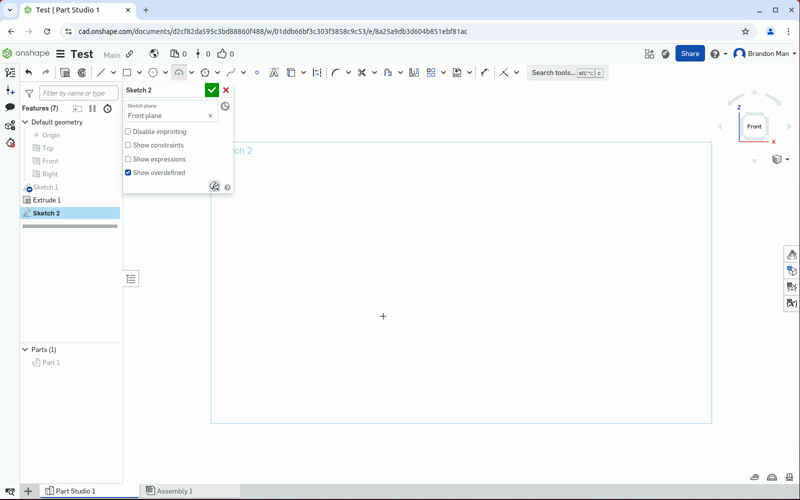
key_down(shift)
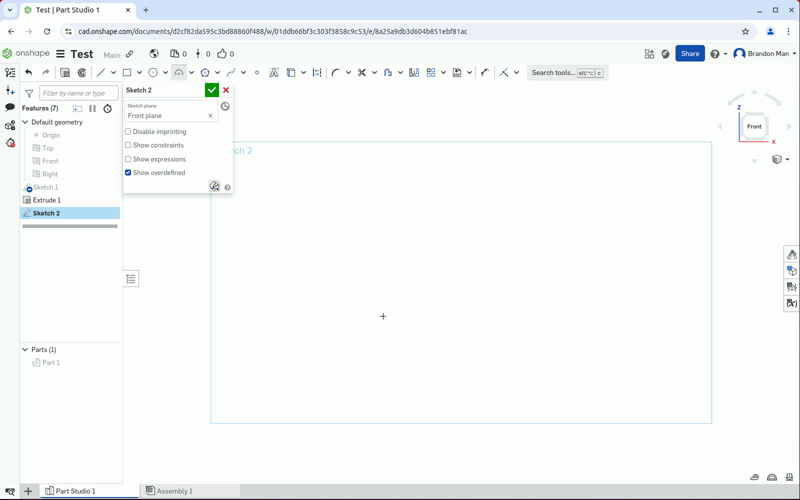
mouse_move(400, 311)
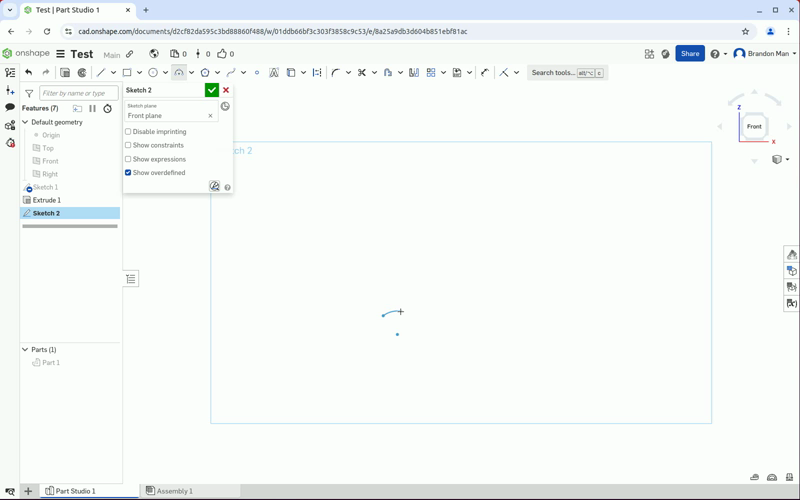
click(400, 311)
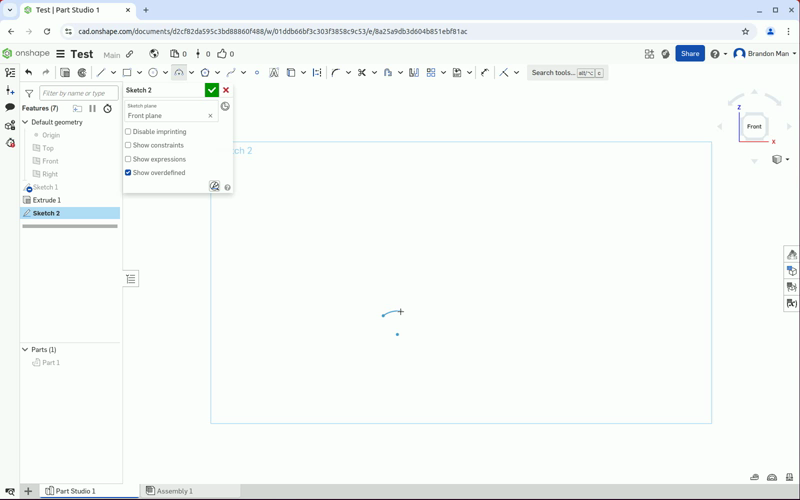
mouse_move(392, 314)
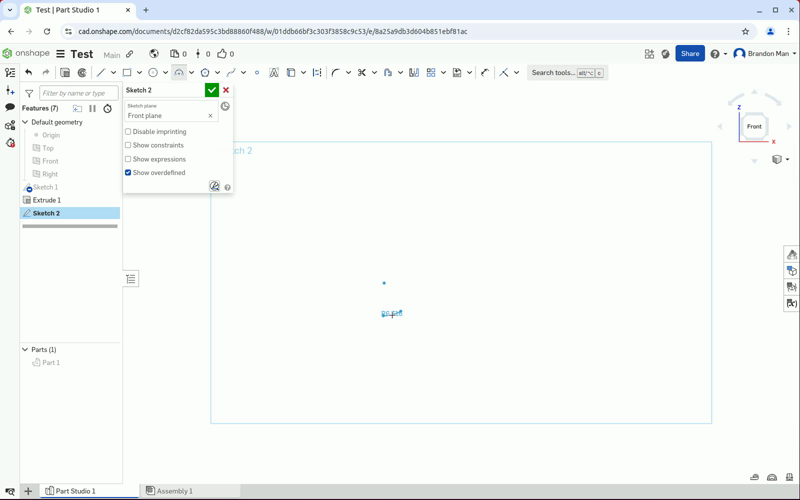
click(392, 314)
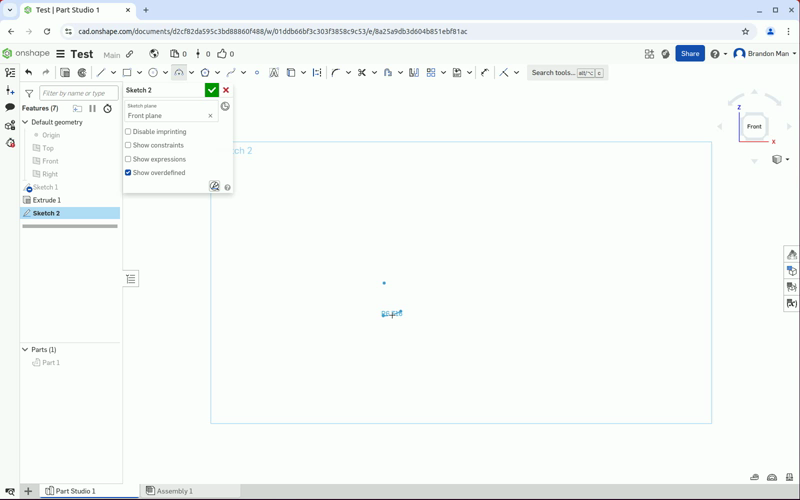
key_up(shift)
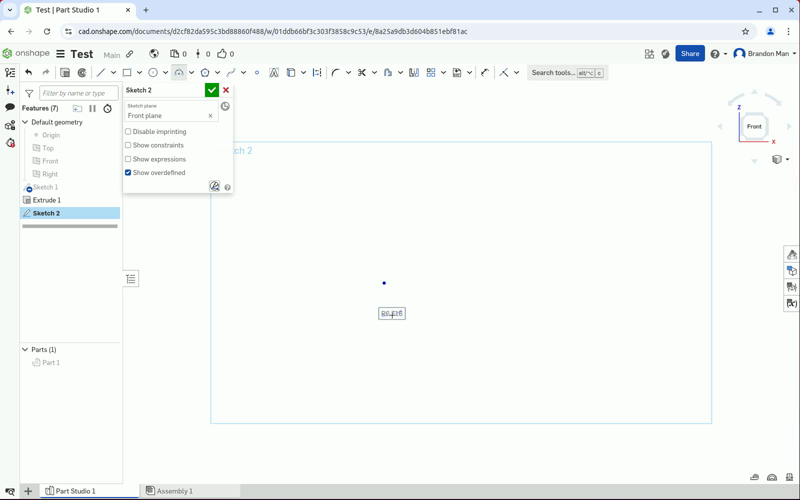
mouse_move(400, 311)
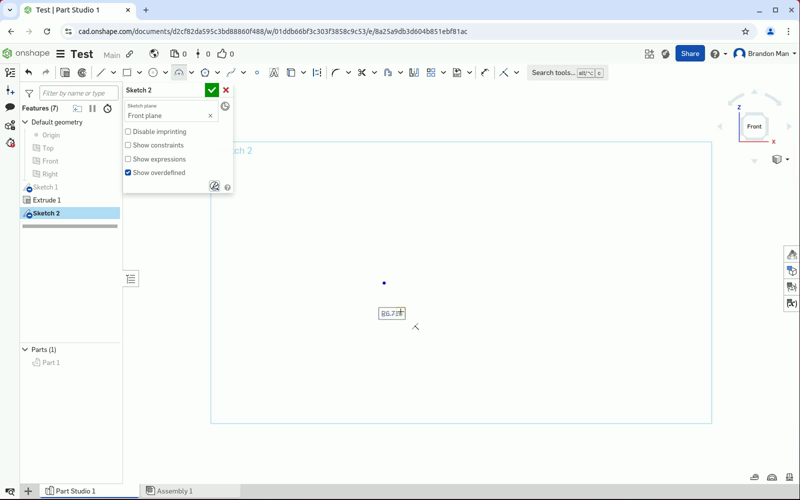
click(400, 311)
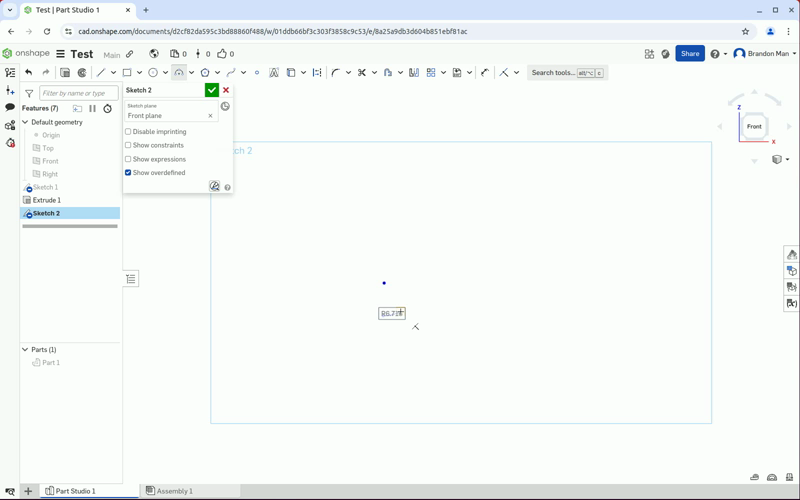
mouse_move(383, 315)
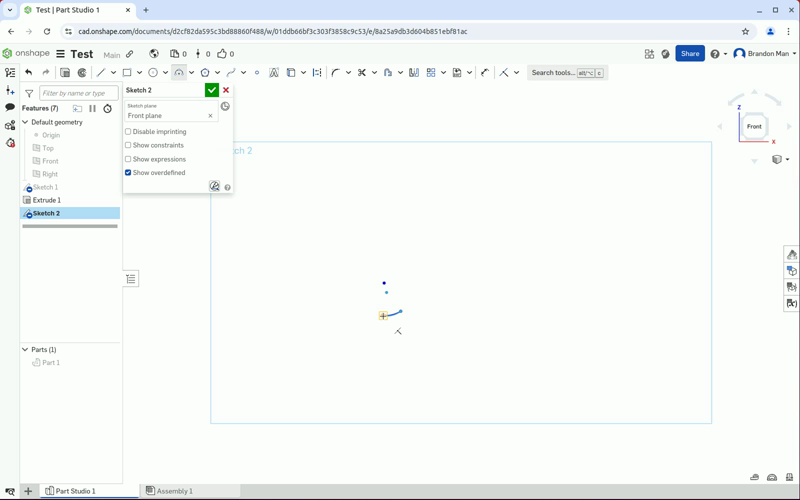
click(383, 315)
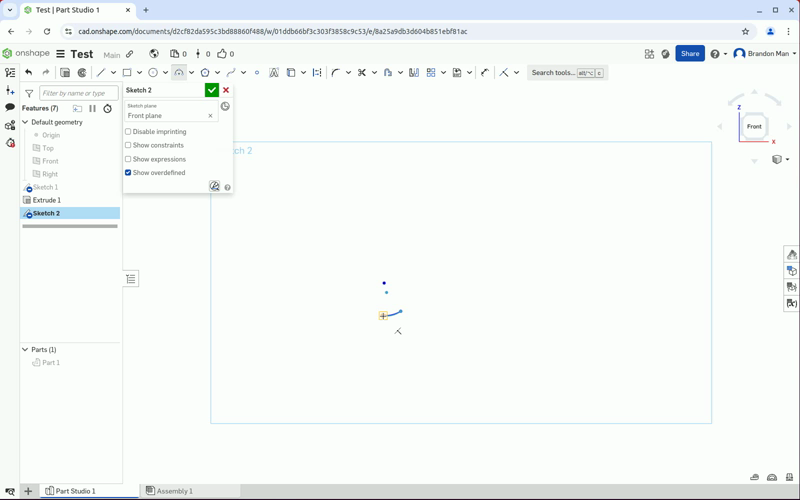
key_down(shift)
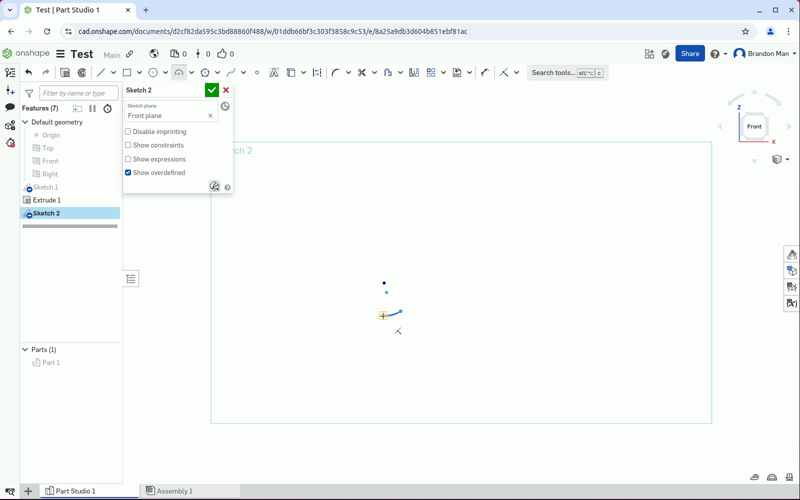
mouse_move(392, 313)
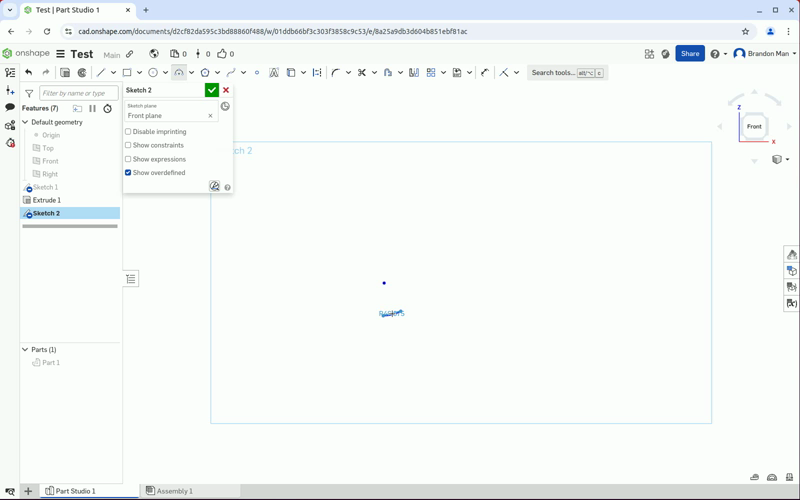
scroll(6)
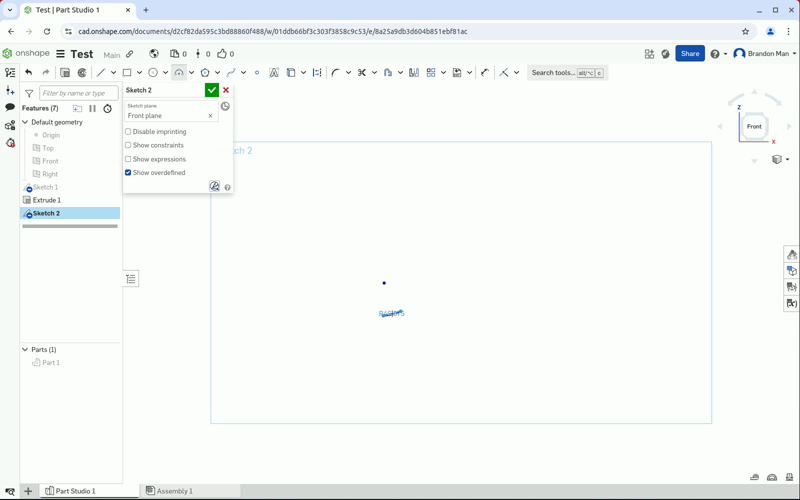
scroll(6)
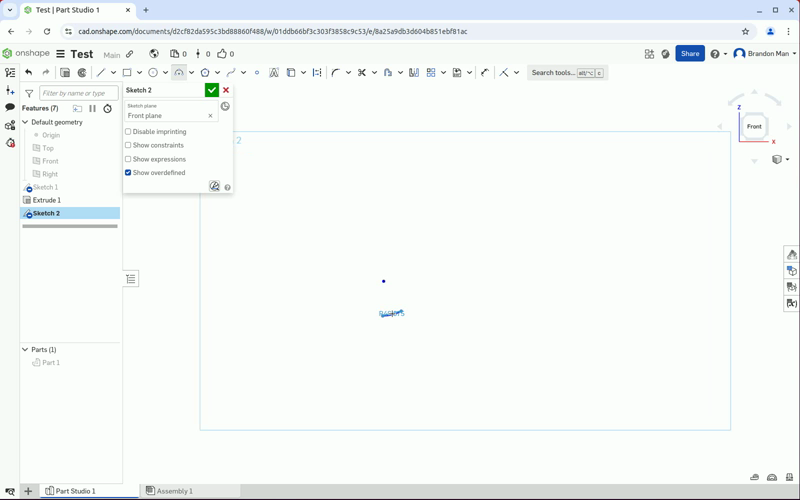
scroll(6)
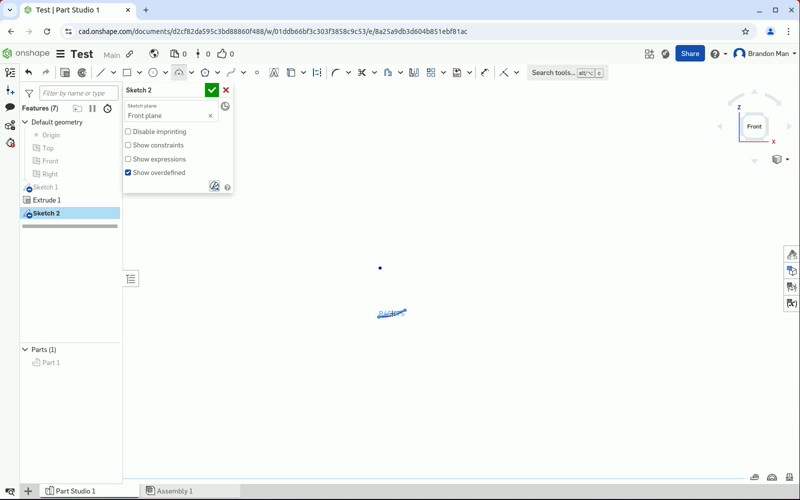
scroll(6)
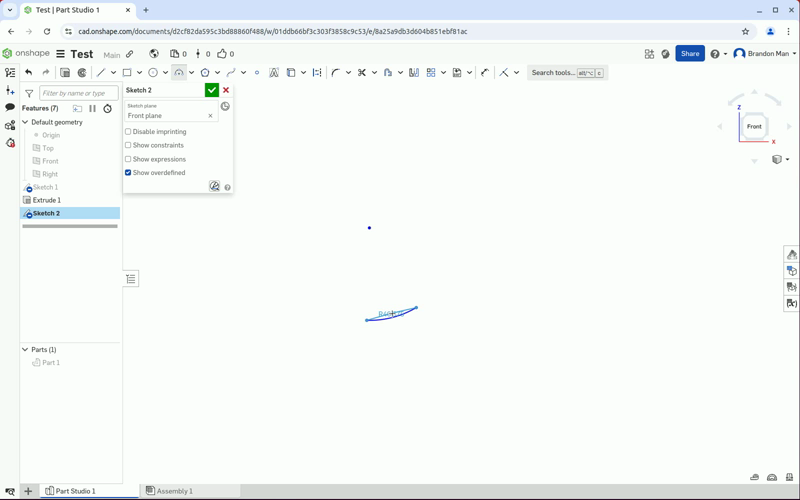
scroll(6)
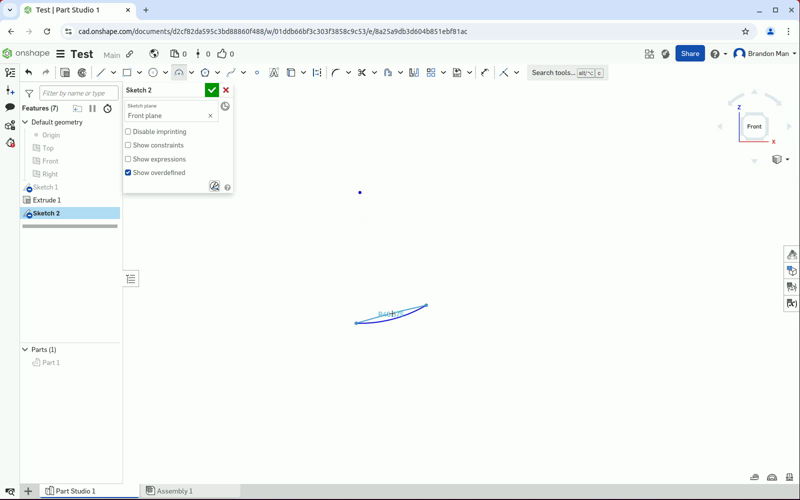
scroll(6)
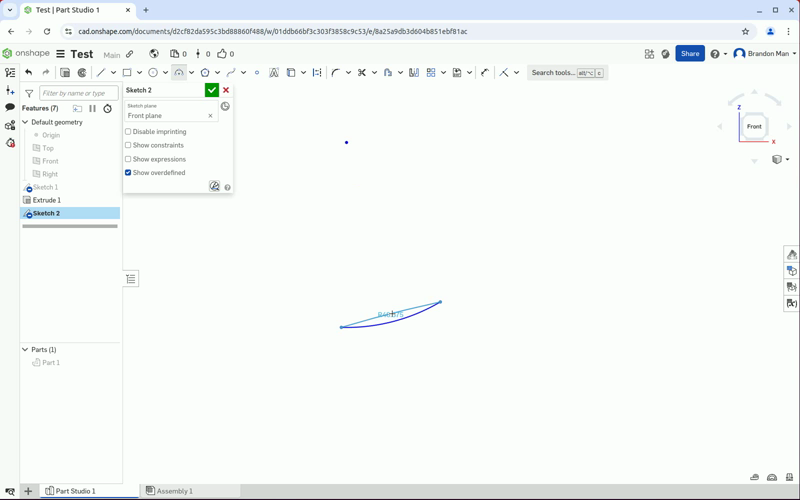
scroll(6)
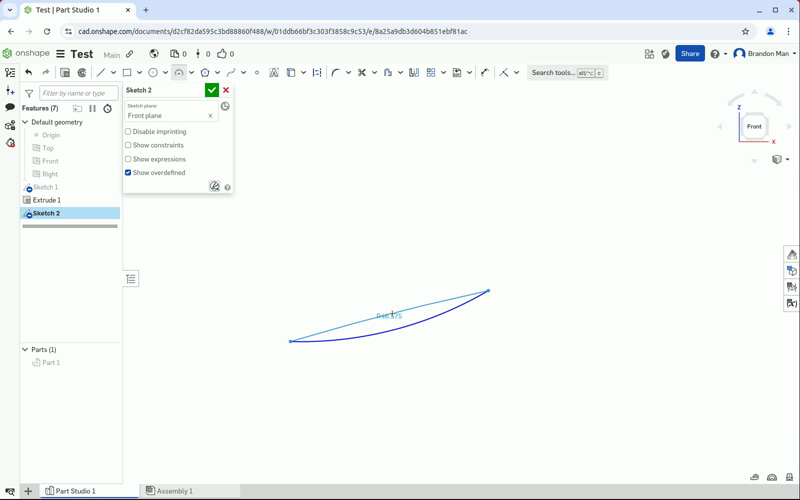
click(392, 313)
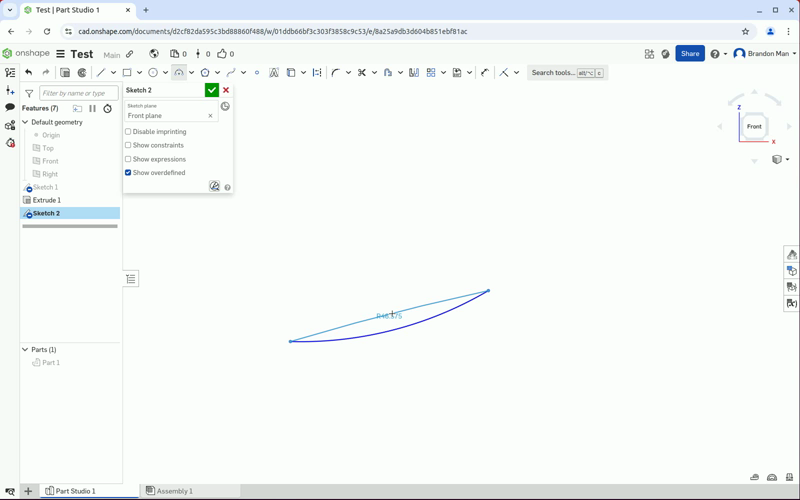
scroll(-6)
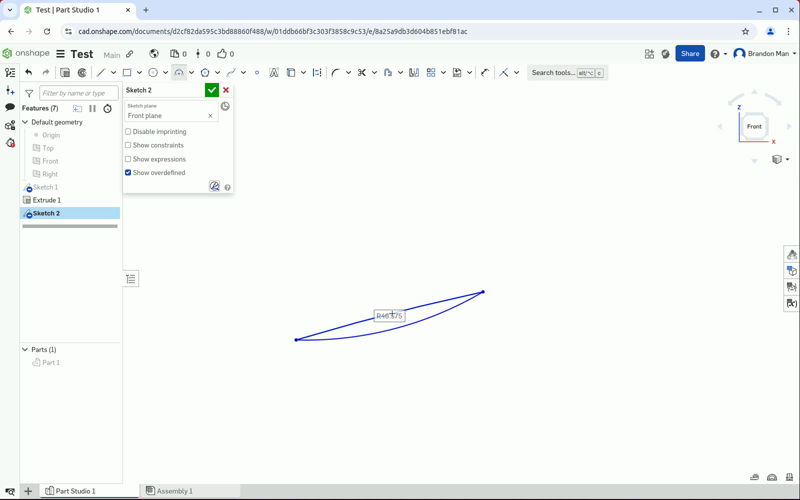
scroll(-6)
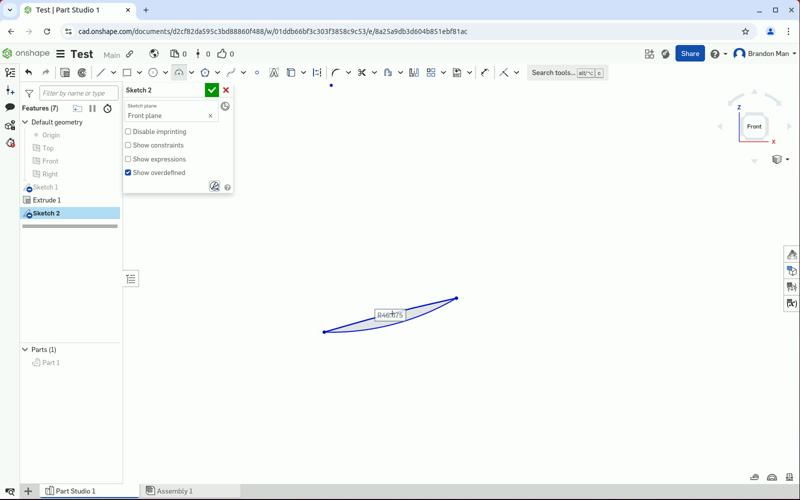
scroll(-6)
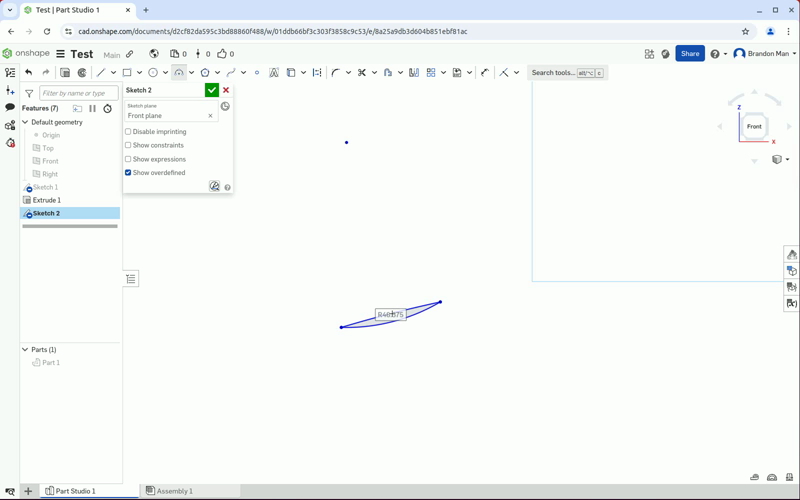
scroll(-6)
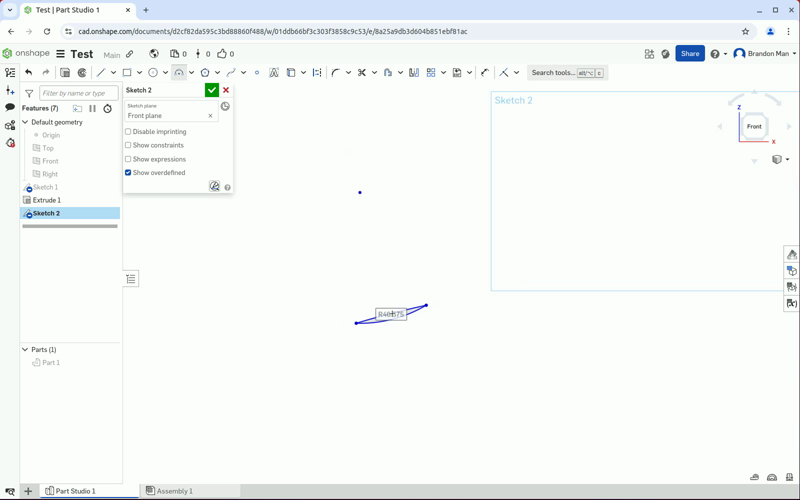
scroll(-6)
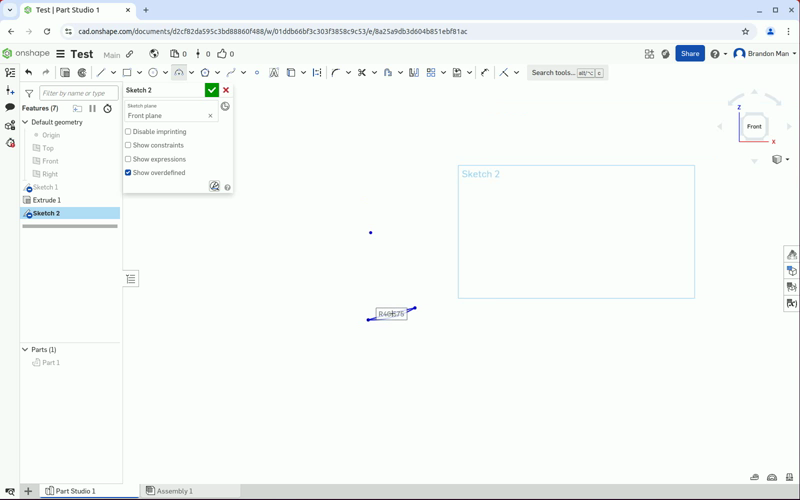
scroll(-6)
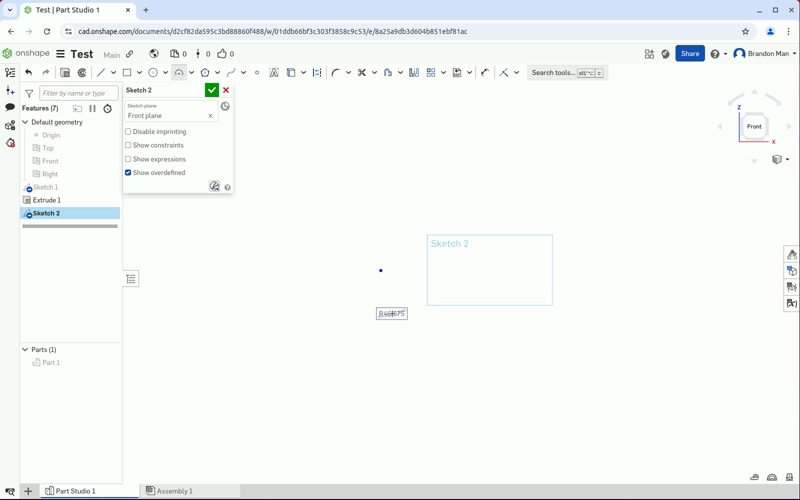
scroll(-6)
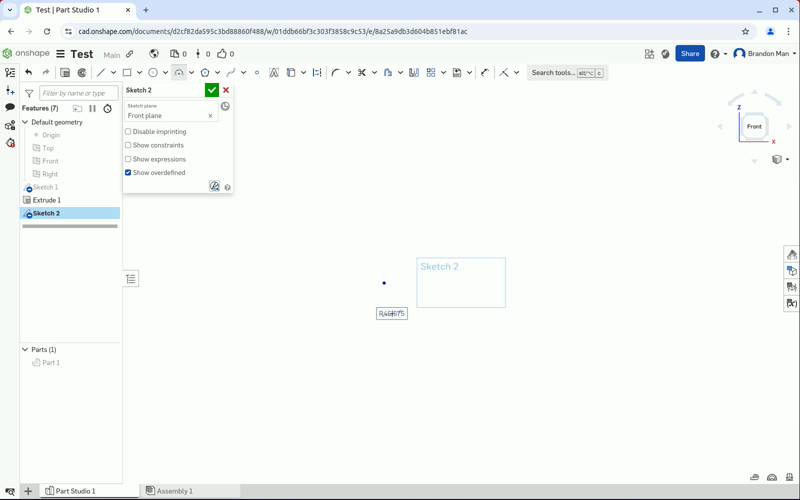
key_up(shift)
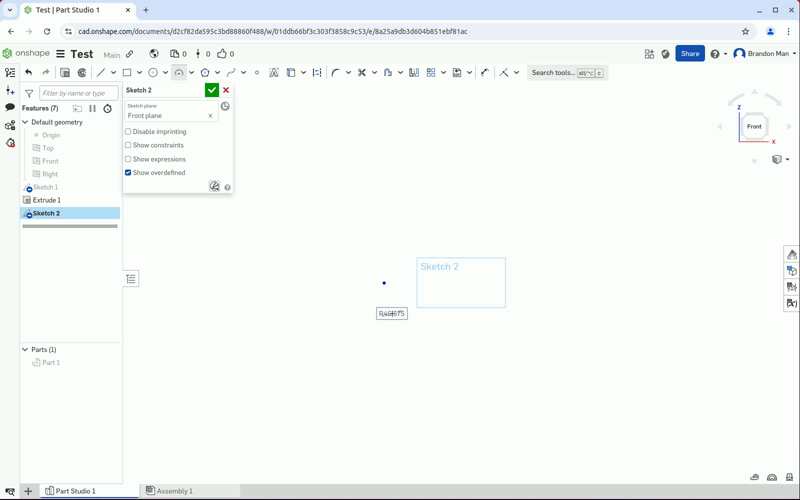
key(esc)
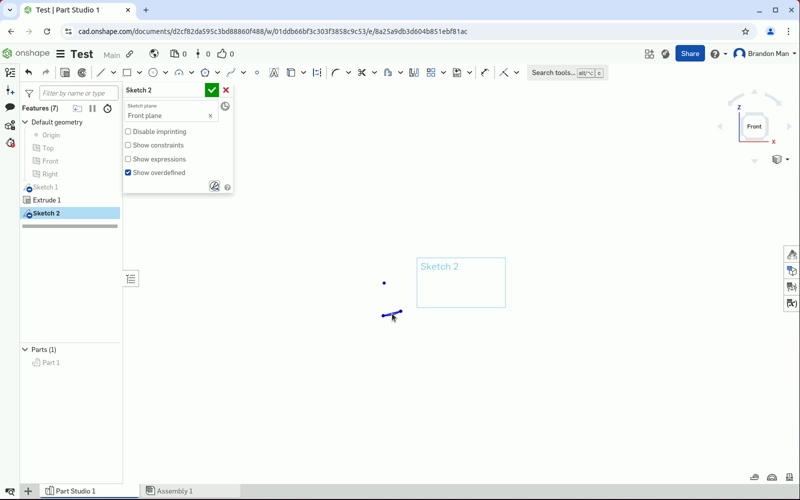
mouse_move(384, 315)
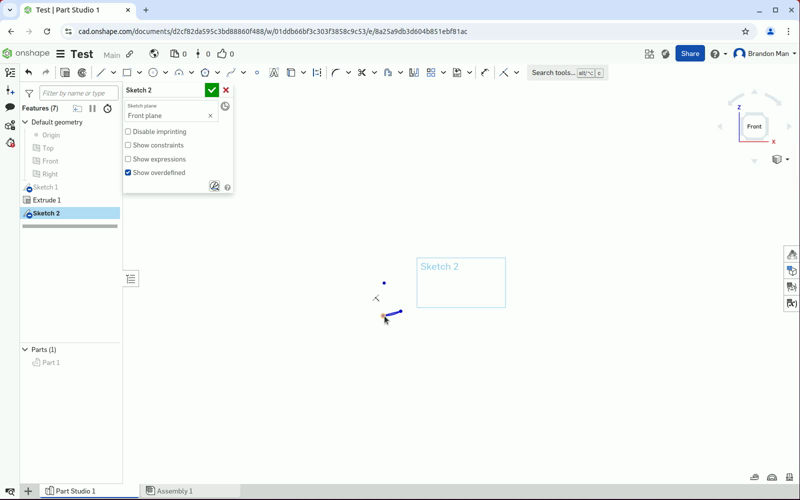
scroll(6)
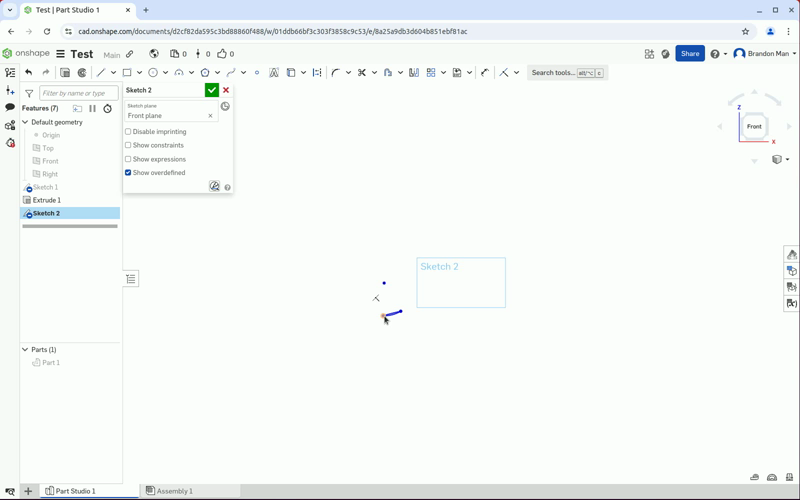
scroll(6)
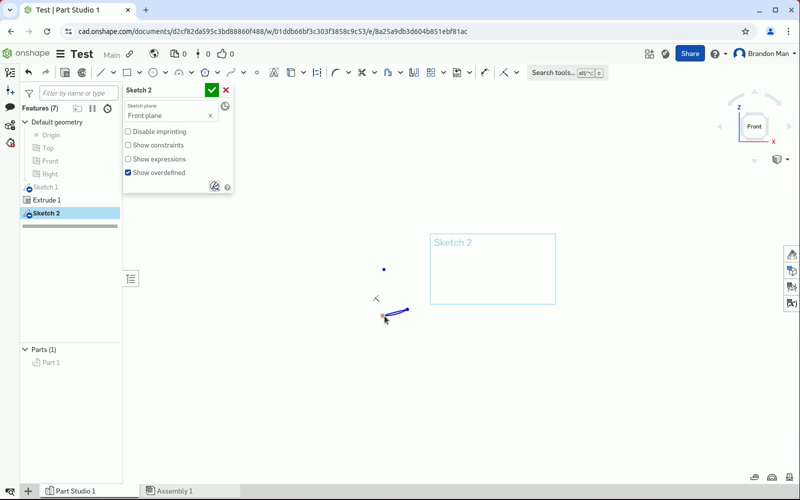
scroll(6)
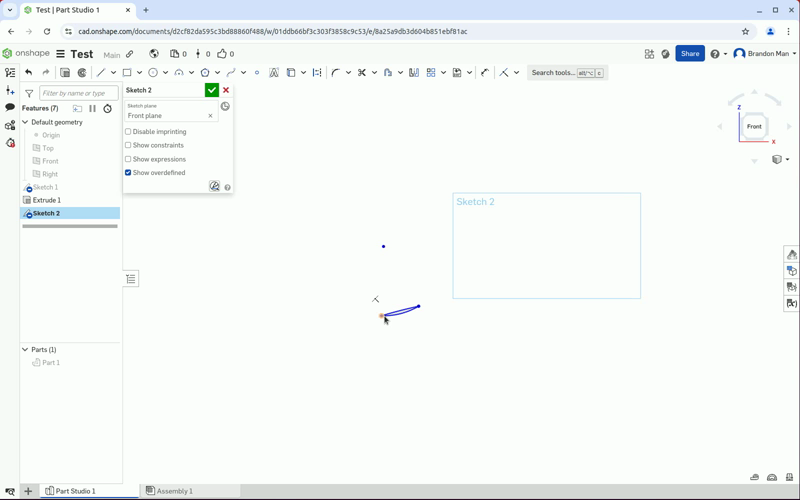
scroll(6)
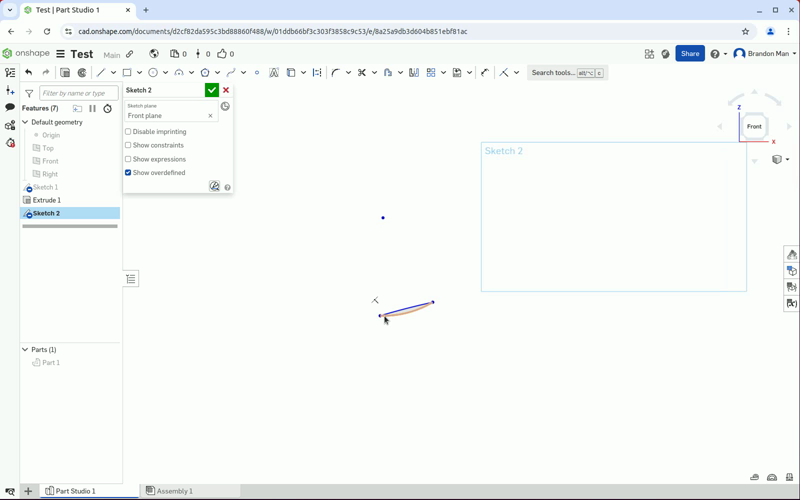
scroll(6)
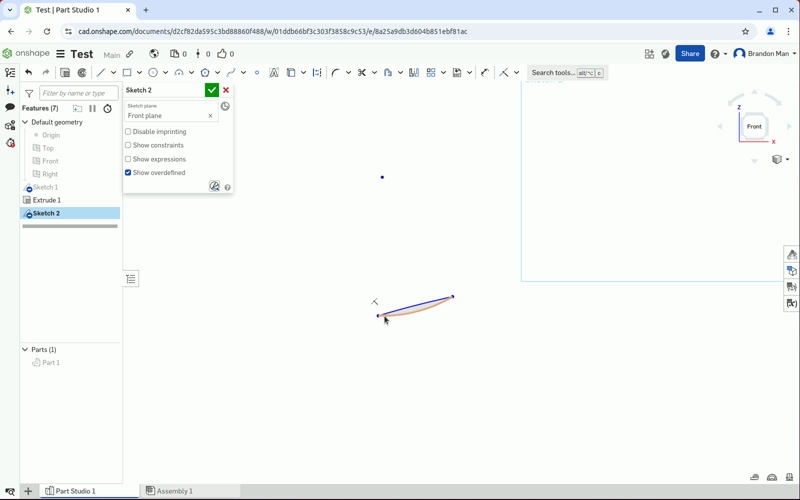
scroll(6)
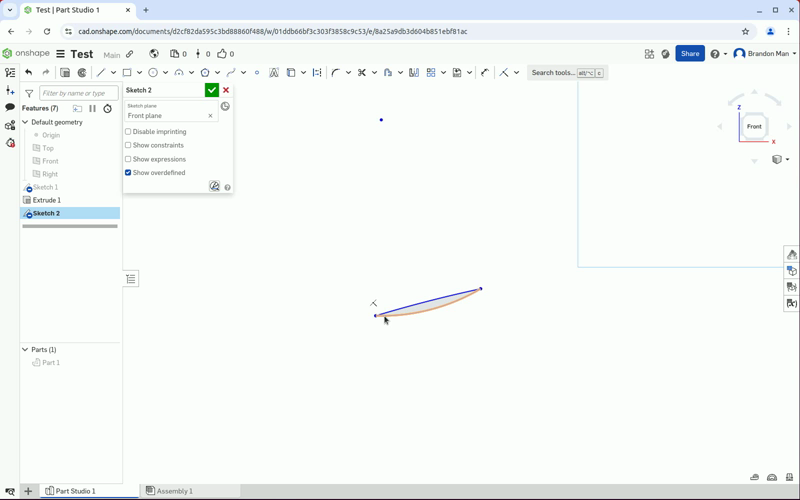
scroll(6)
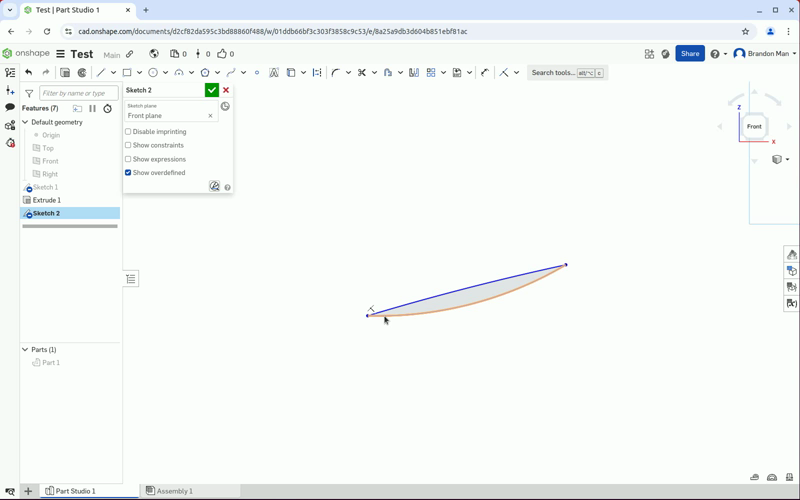
click(384, 315)
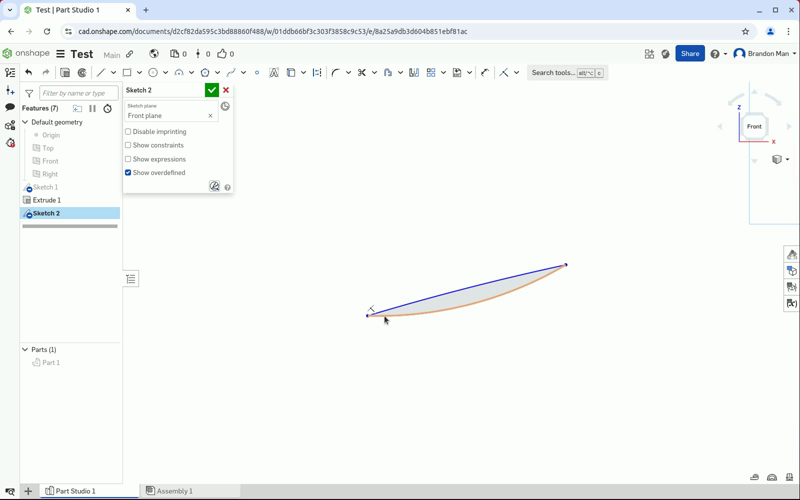
scroll(-6)
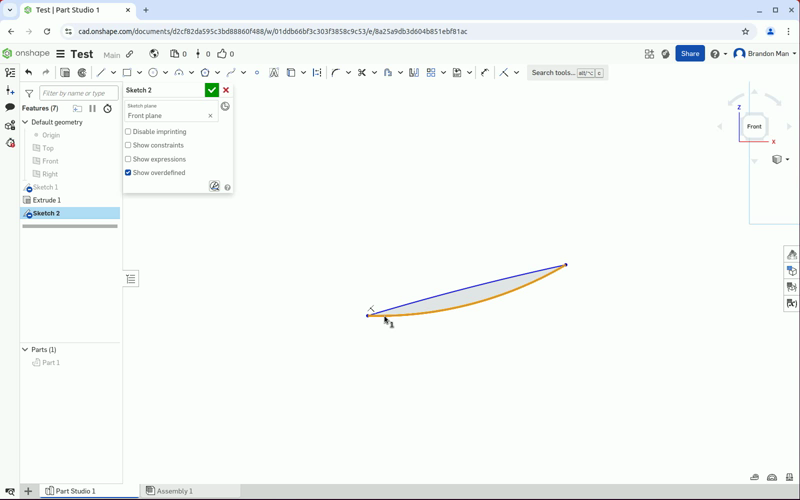
scroll(-6)
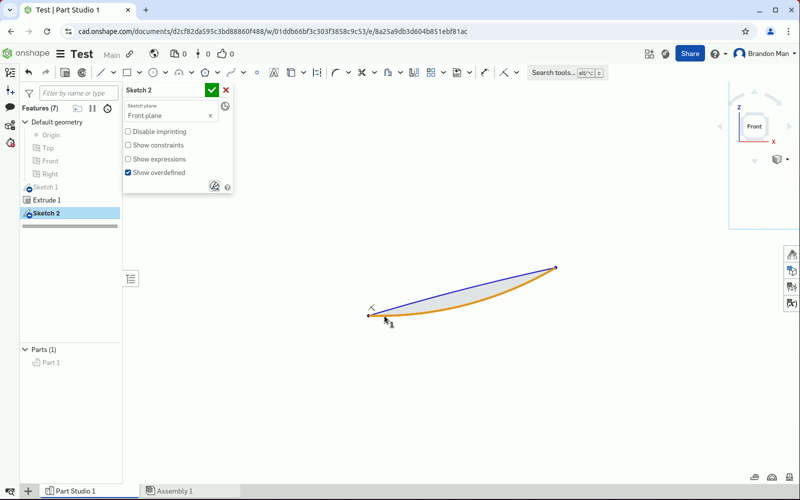
scroll(-6)
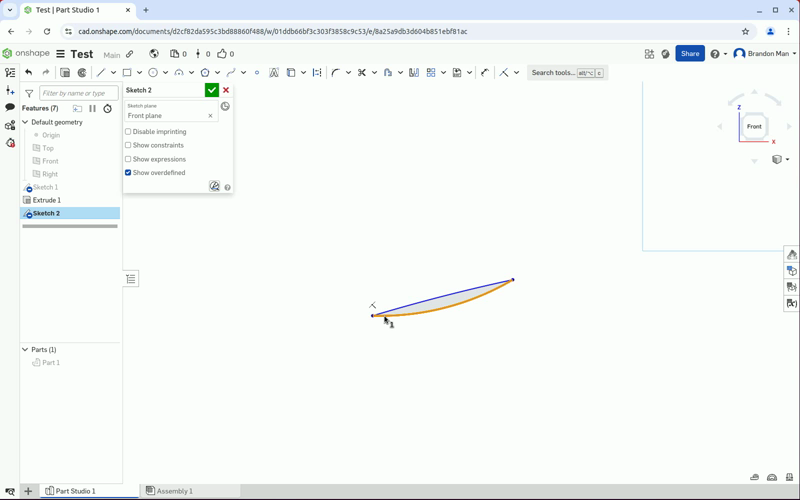
scroll(-6)
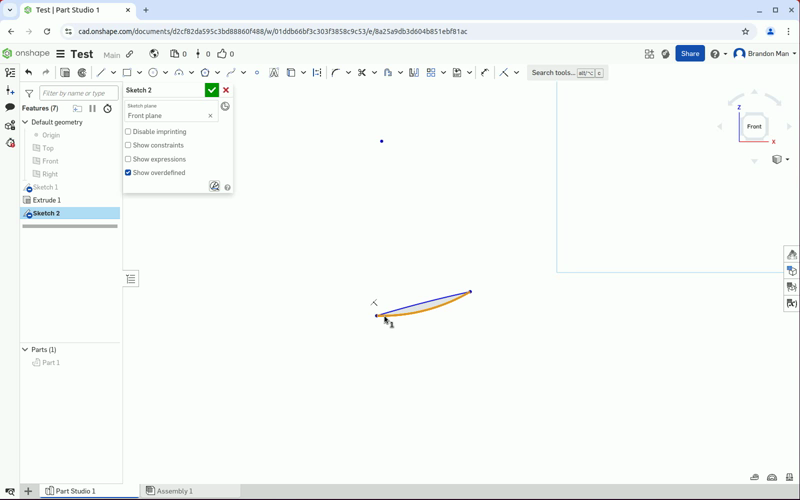
scroll(-6)
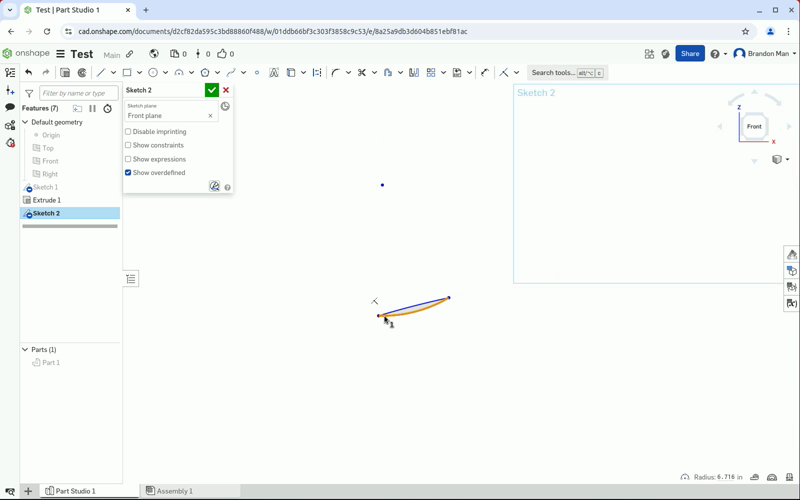
scroll(-6)
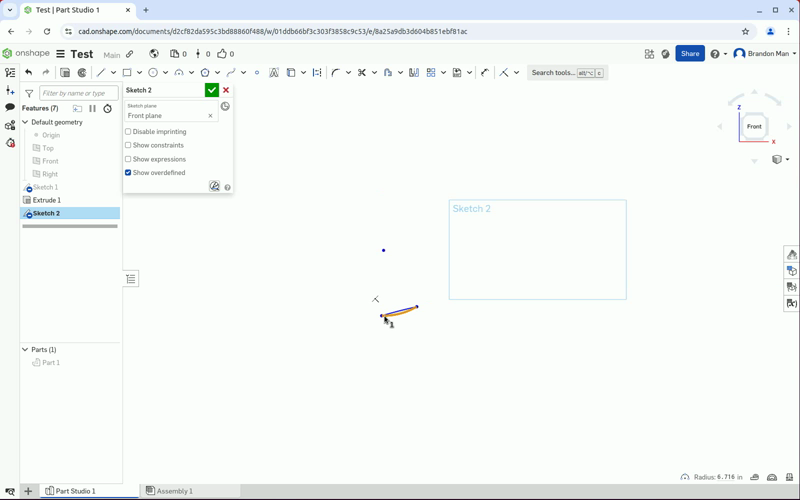
scroll(-6)
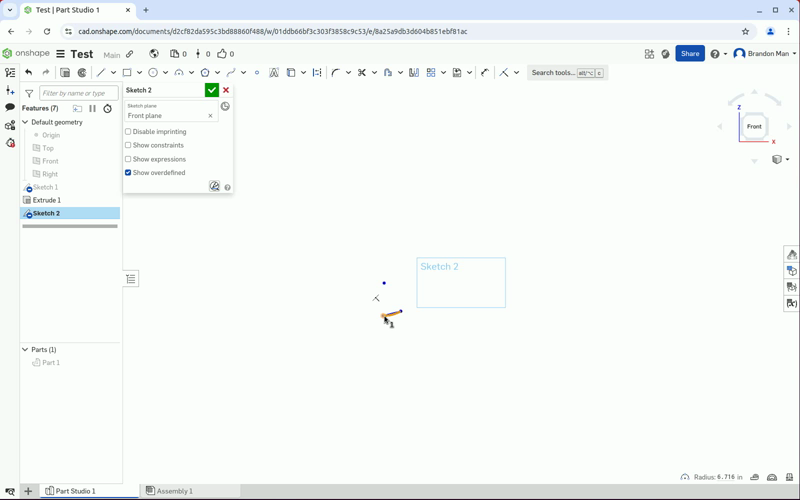
mouse_move(73, 352)
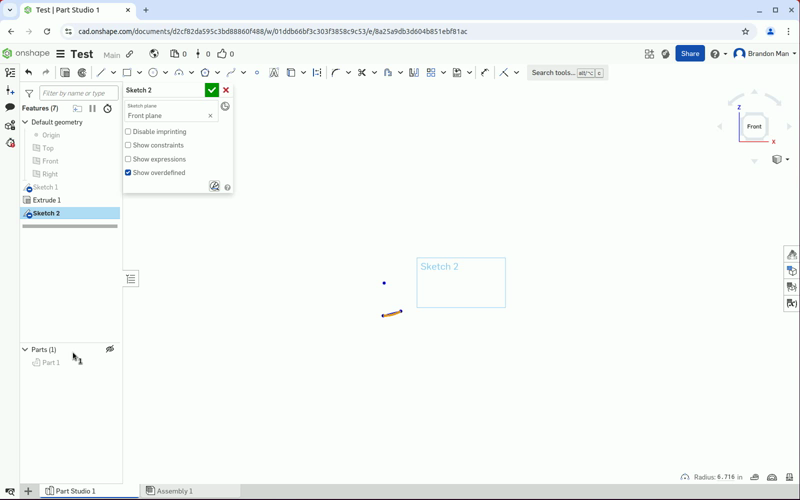
key(shift+y)
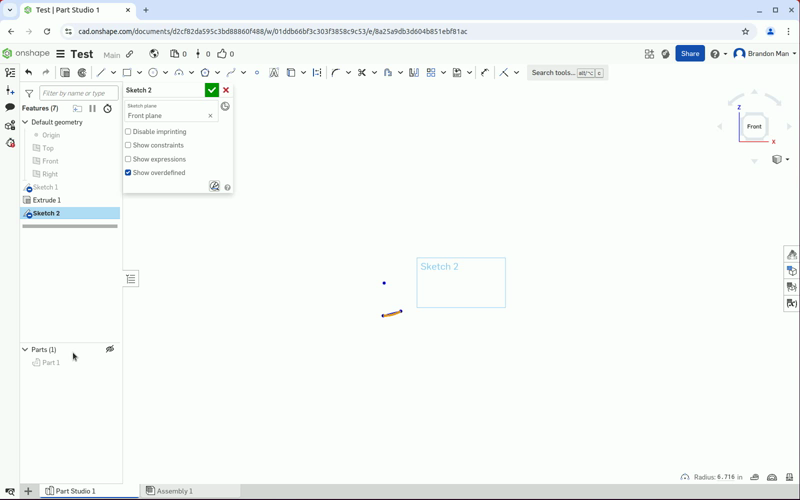
key(shift+e)
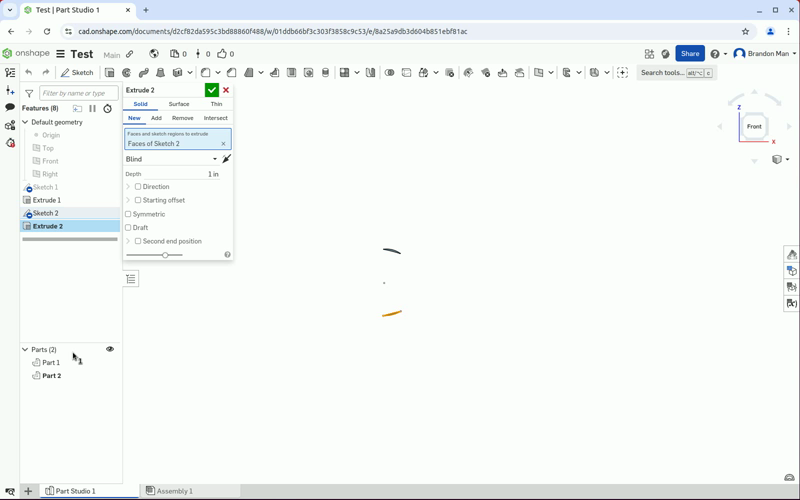
mouse_move(143, 106)
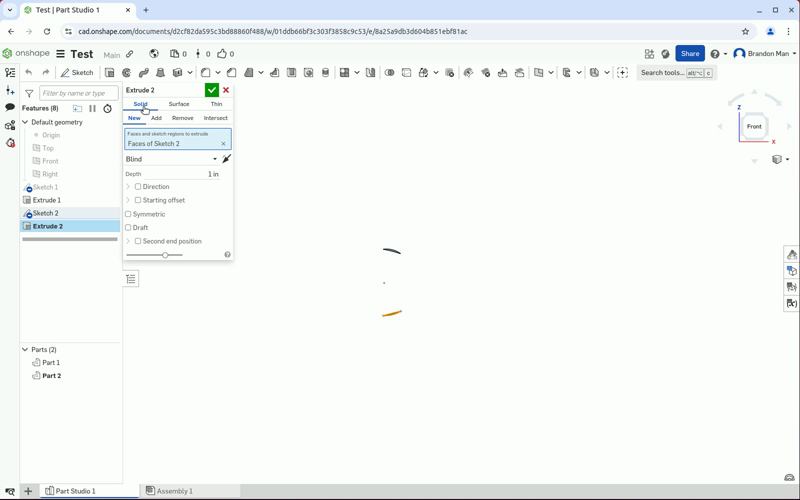
click(143, 106)
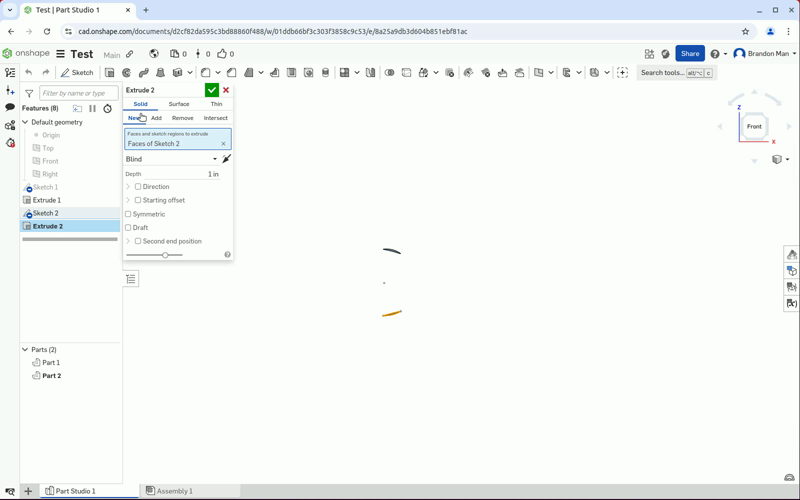
mouse_move(137, 120)
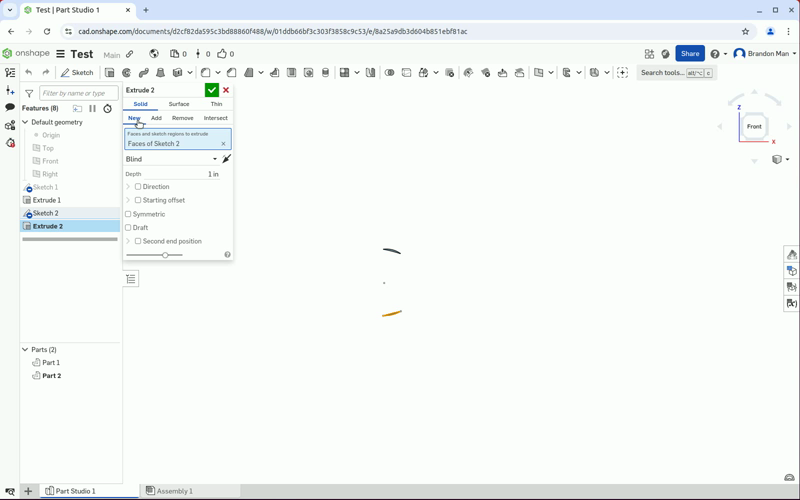
click(137, 120)
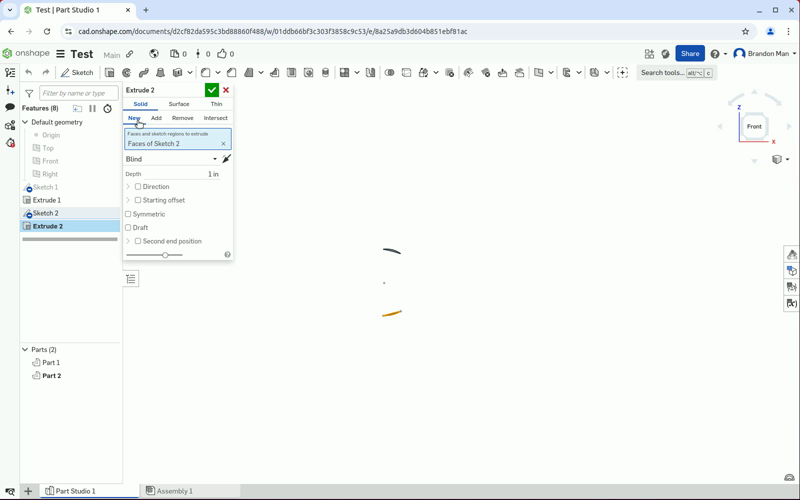
key(tab, 4)
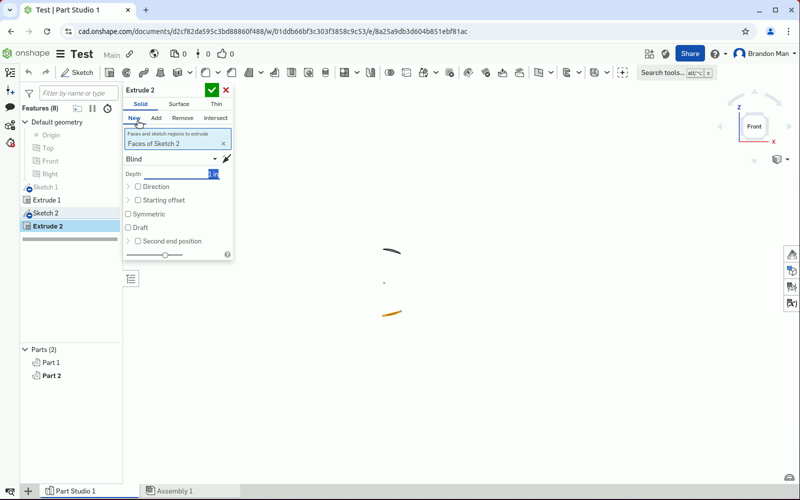
text(4.574)
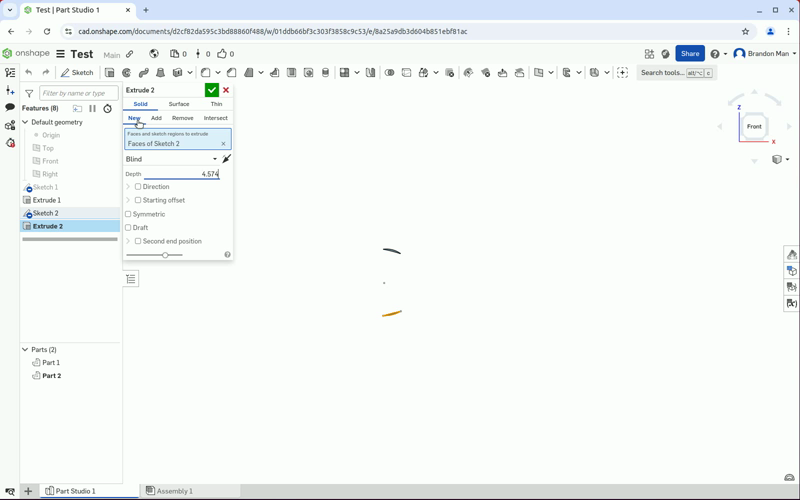
key(enter)
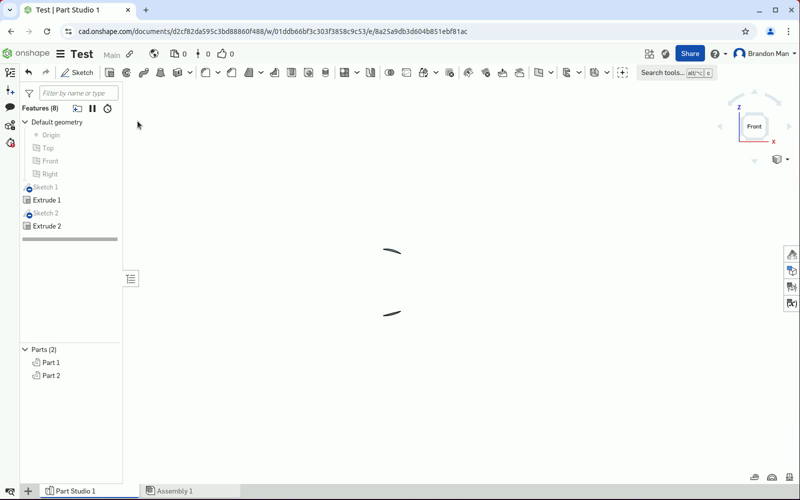
key(shift+h)
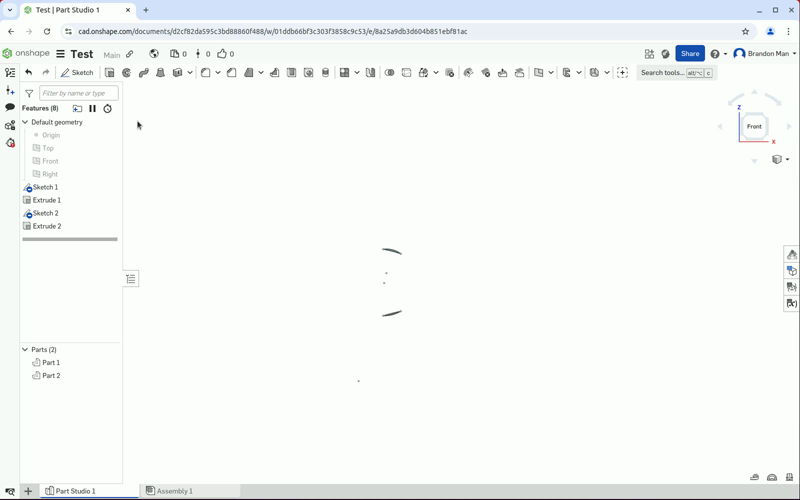
key(shift+h)
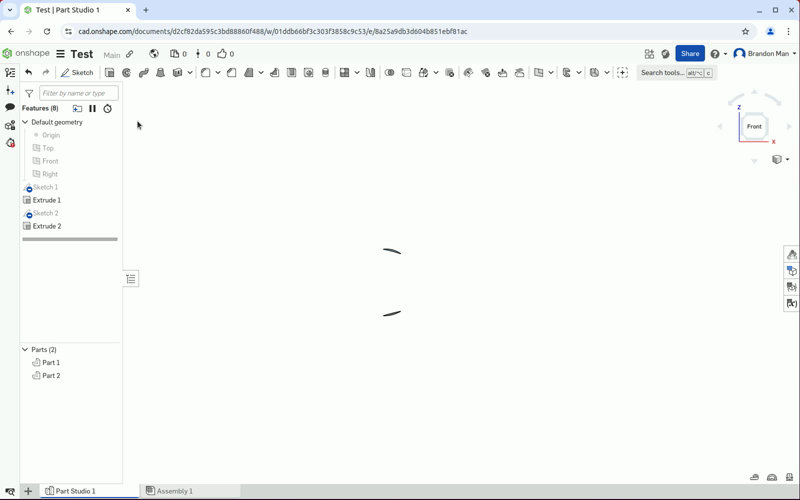
mouse_move(73, 189)
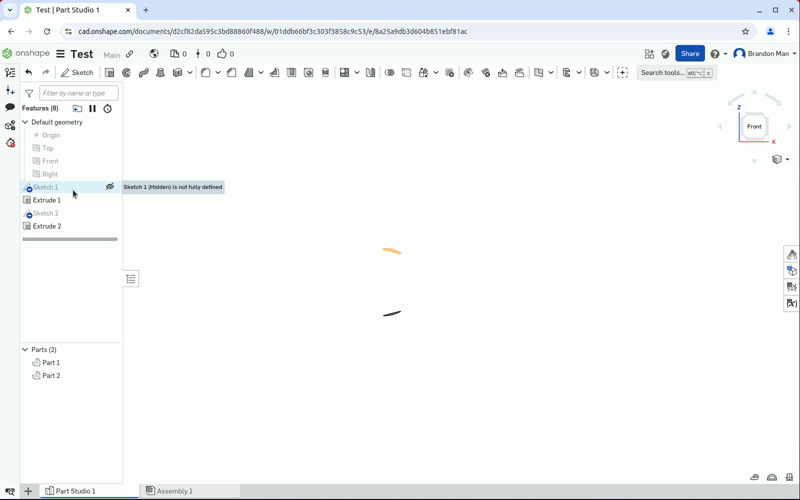
click(73, 189)
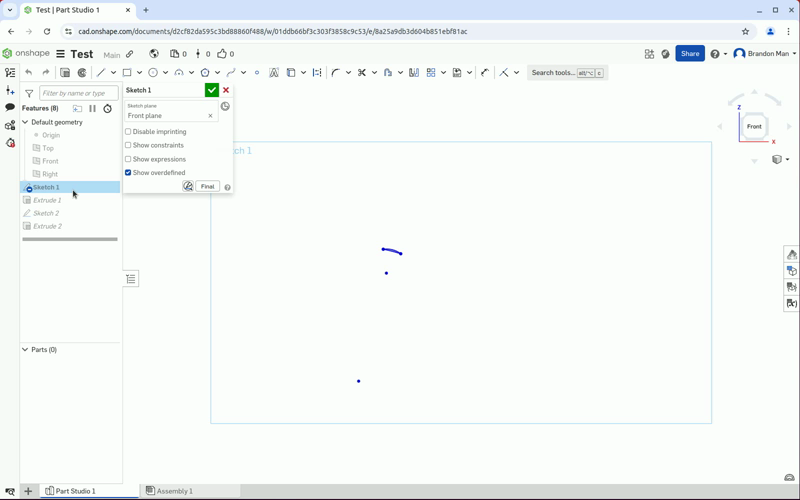
mouse_move(229, 92)
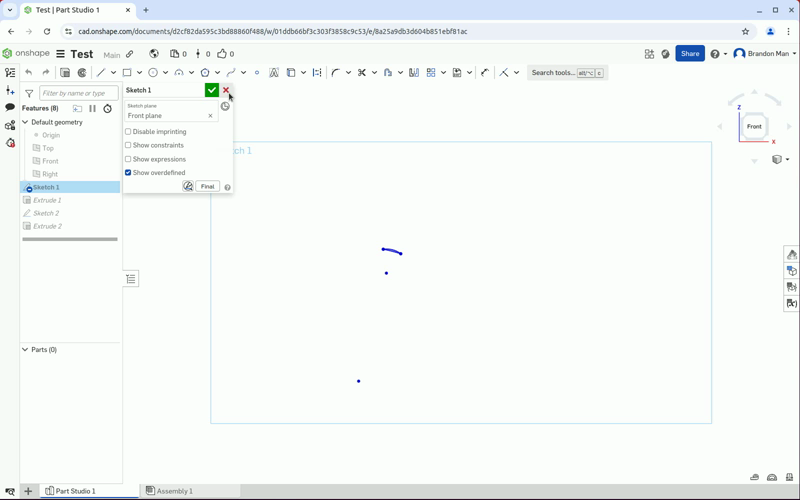
click(229, 92)
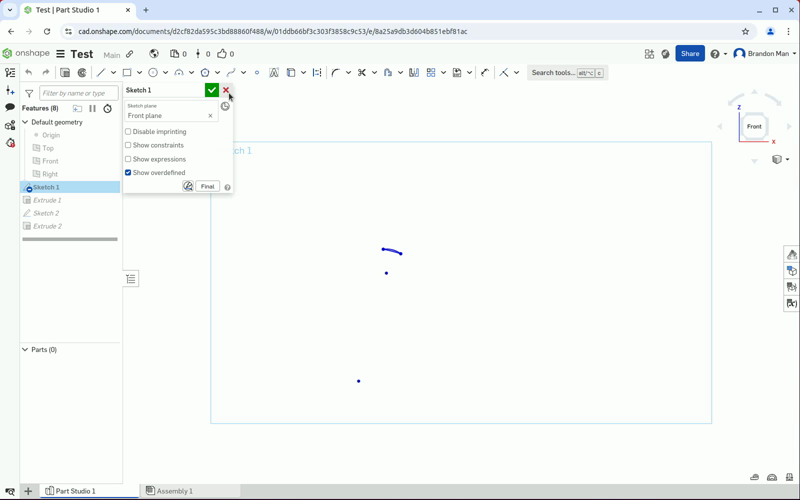
key(shift+s)
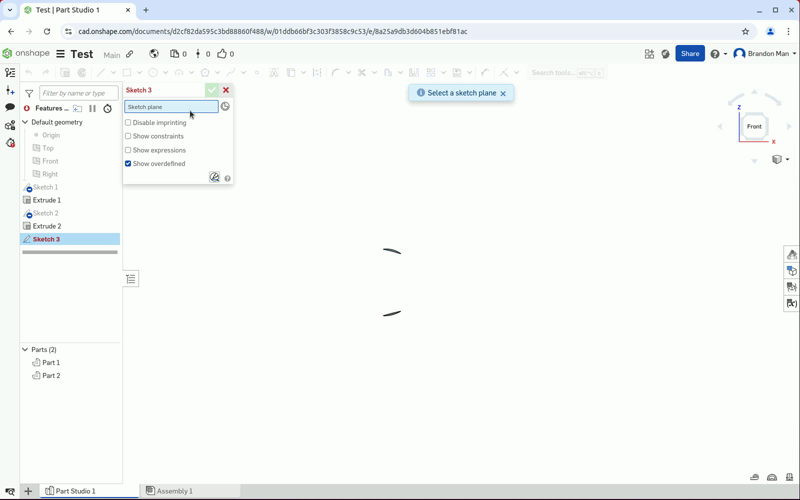
mouse_move(73, 163)
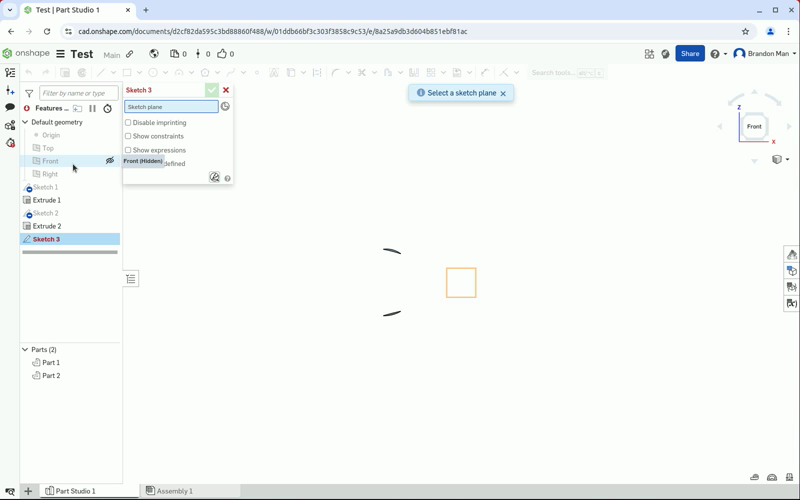
click(73, 163)
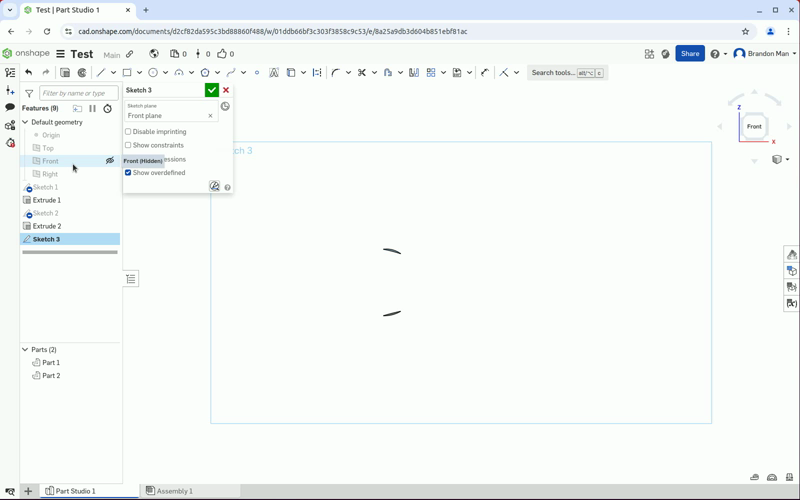
mouse_move(73, 352)
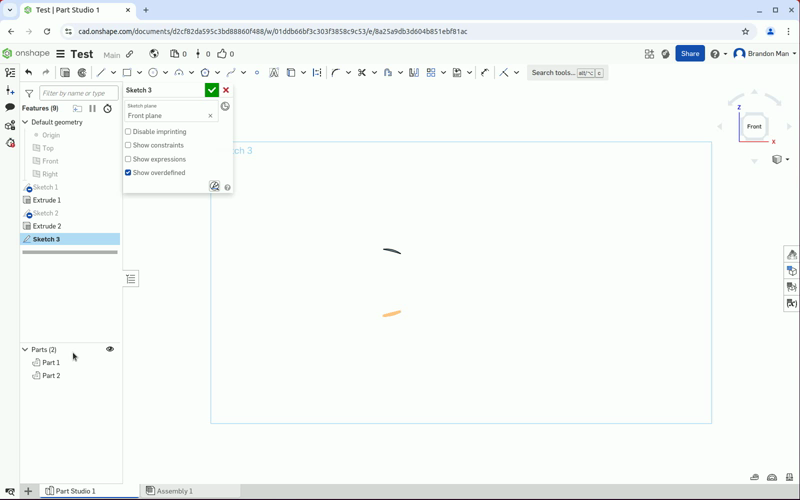
key(y)
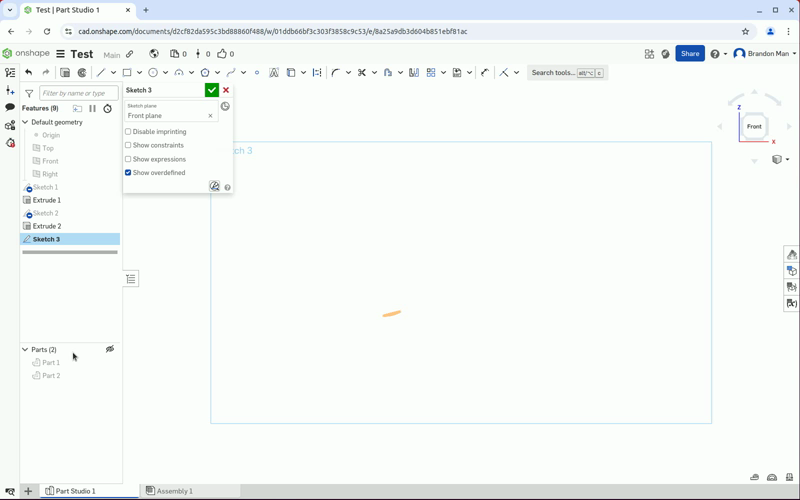
key(a)
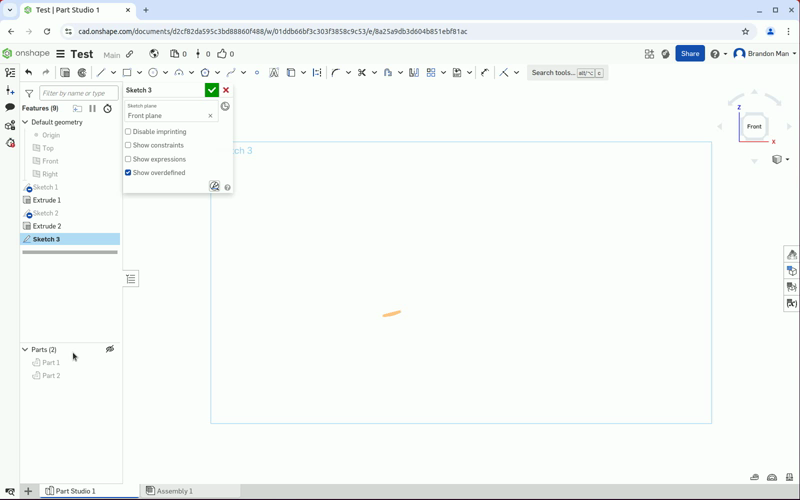
key_down(shift)
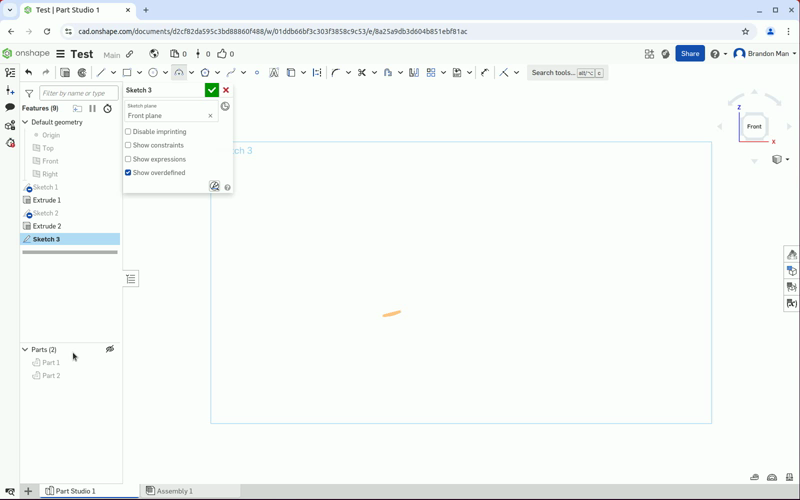
mouse_move(522, 253)
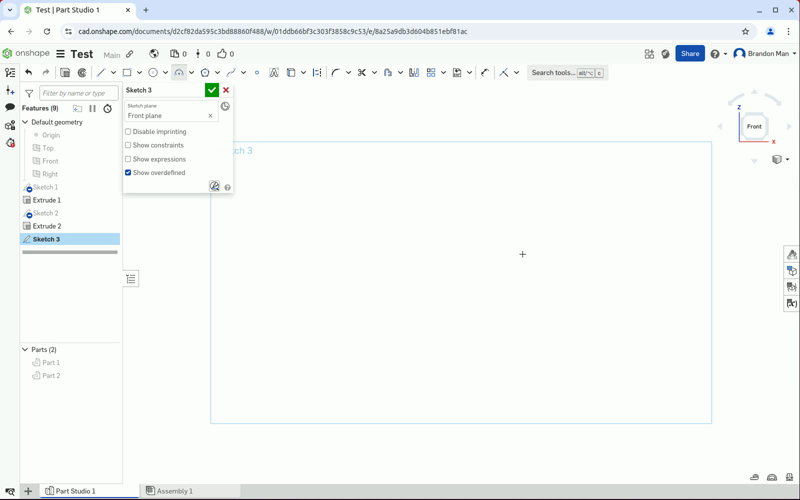
click(522, 253)
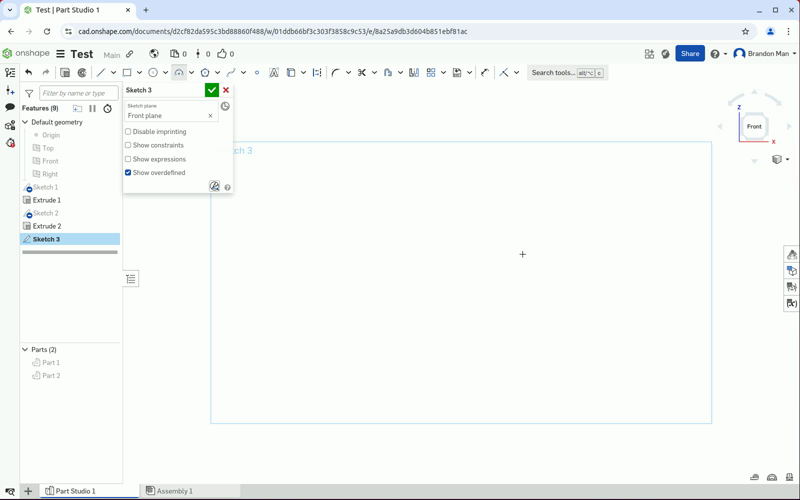
key_up(shift)
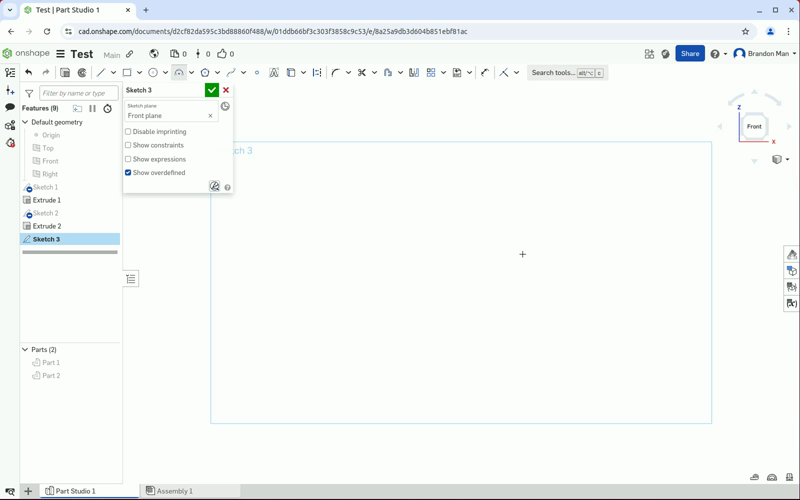
key_down(shift)
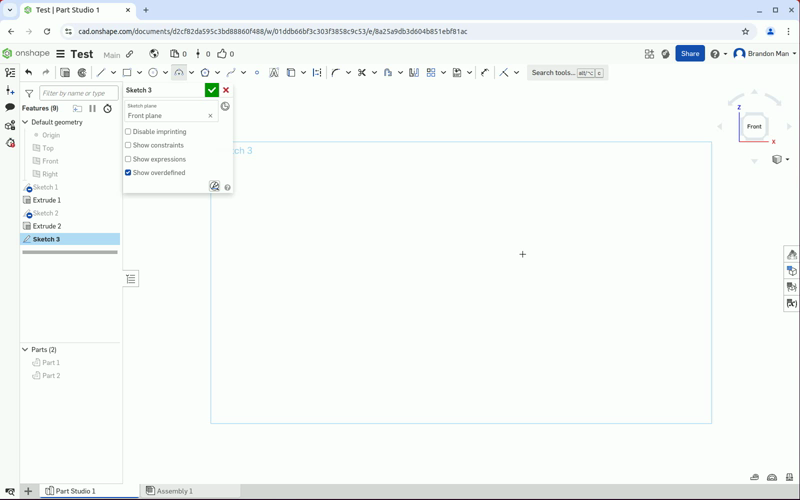
mouse_move(540, 249)
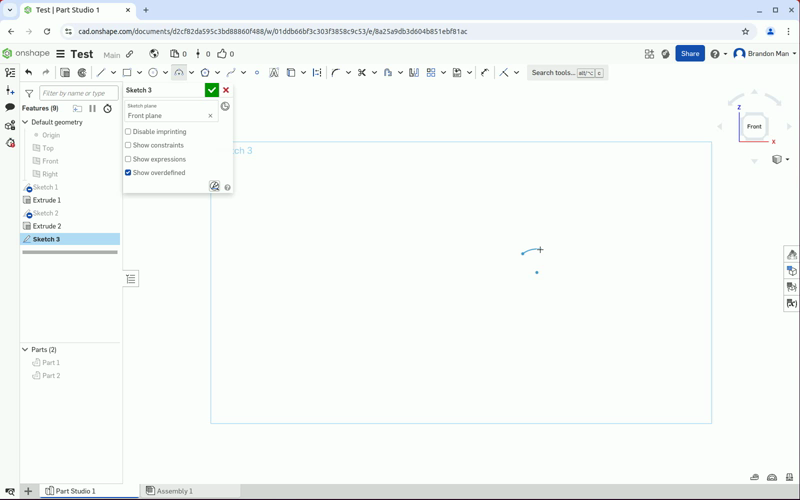
click(540, 249)
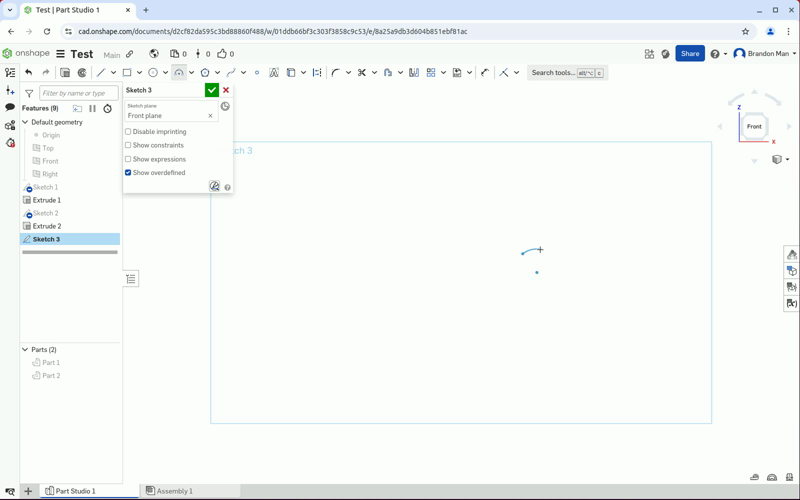
mouse_move(531, 251)
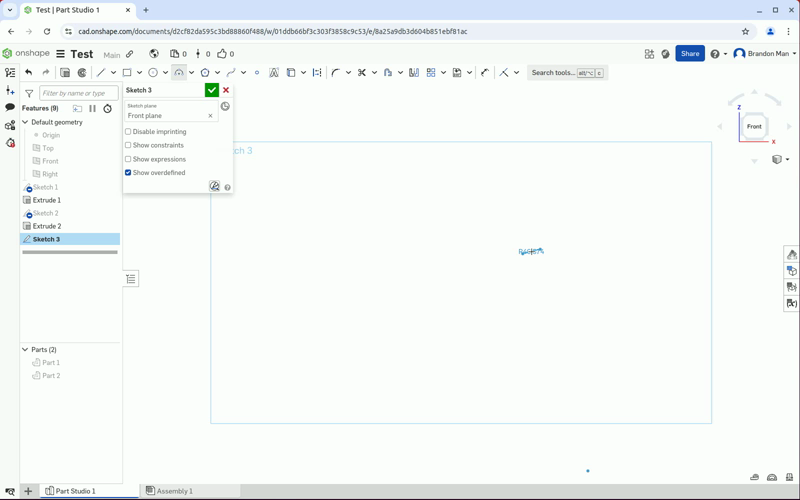
click(531, 251)
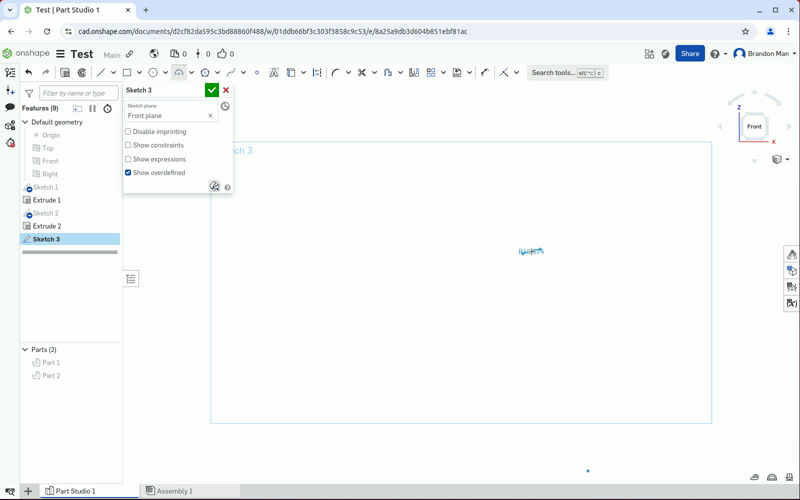
key_up(shift)
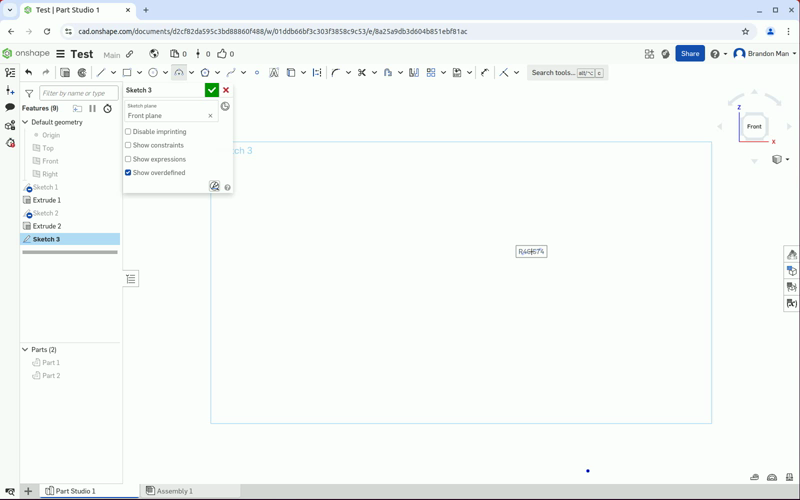
mouse_move(540, 249)
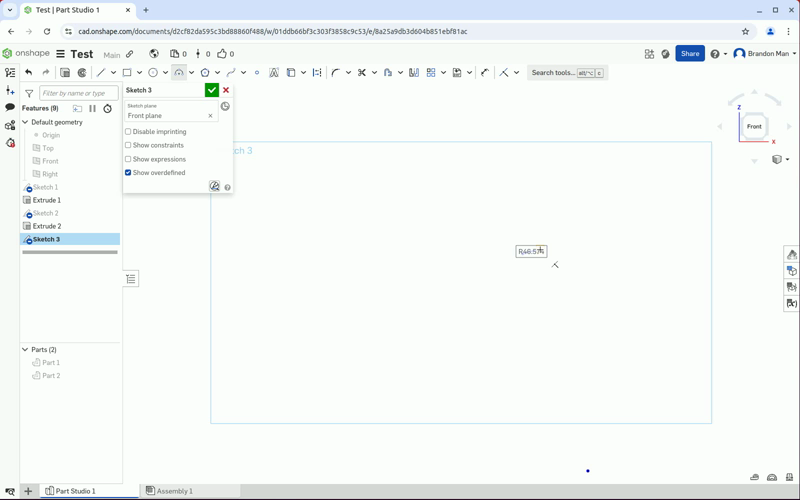
click(540, 249)
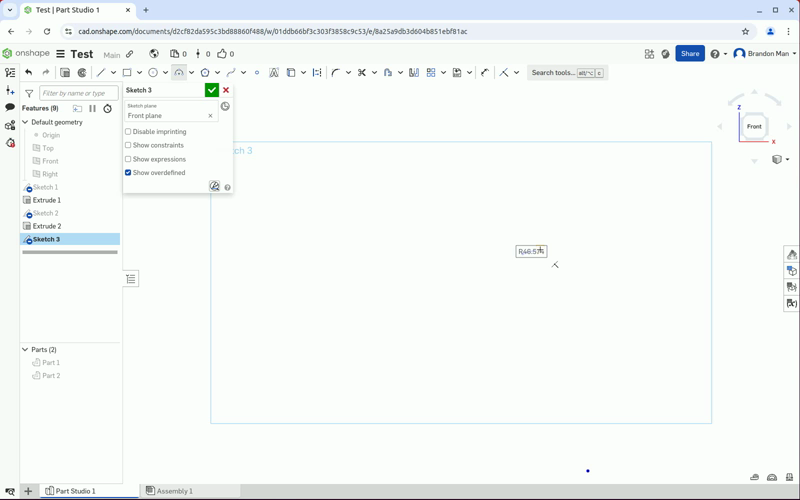
mouse_move(522, 253)
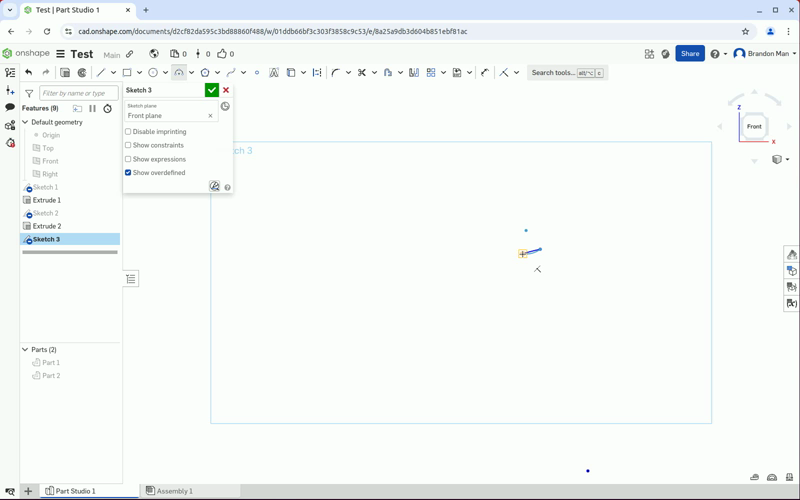
click(522, 253)
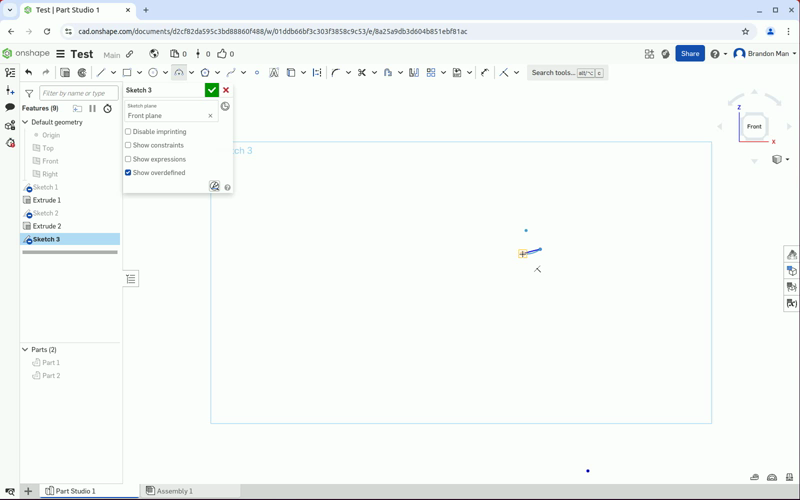
key_down(shift)
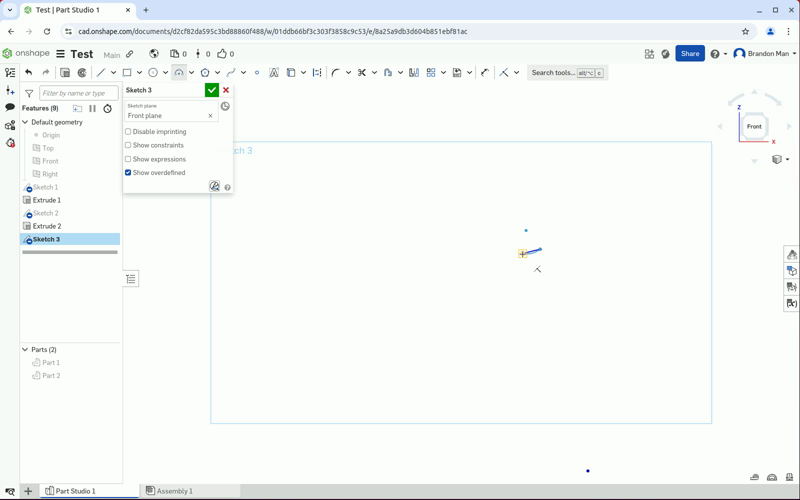
mouse_move(531, 250)
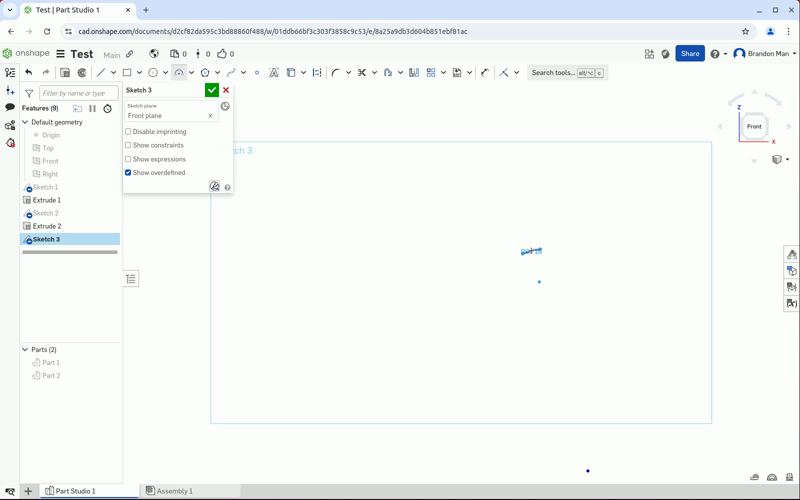
scroll(6)
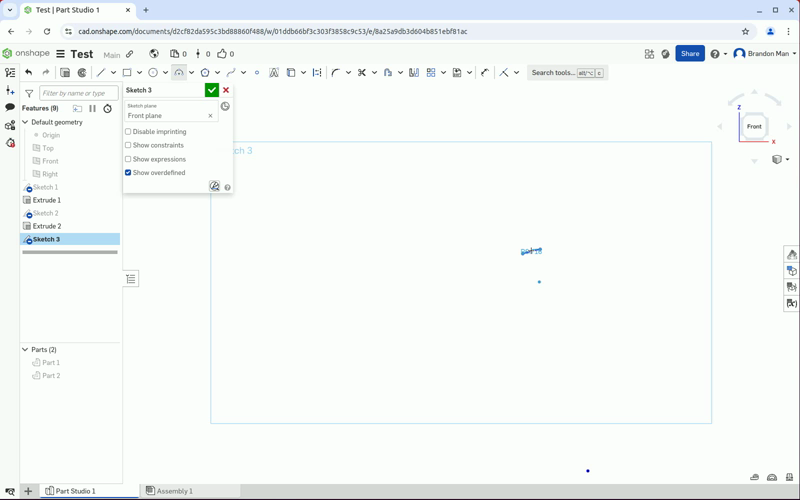
scroll(6)
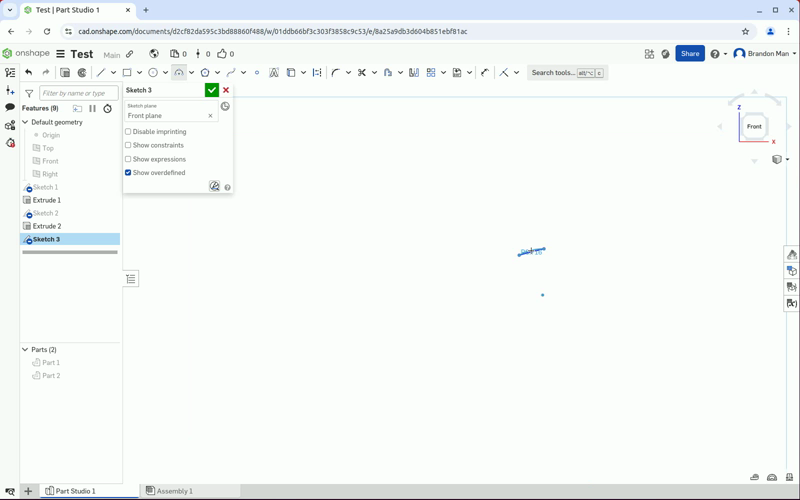
scroll(6)
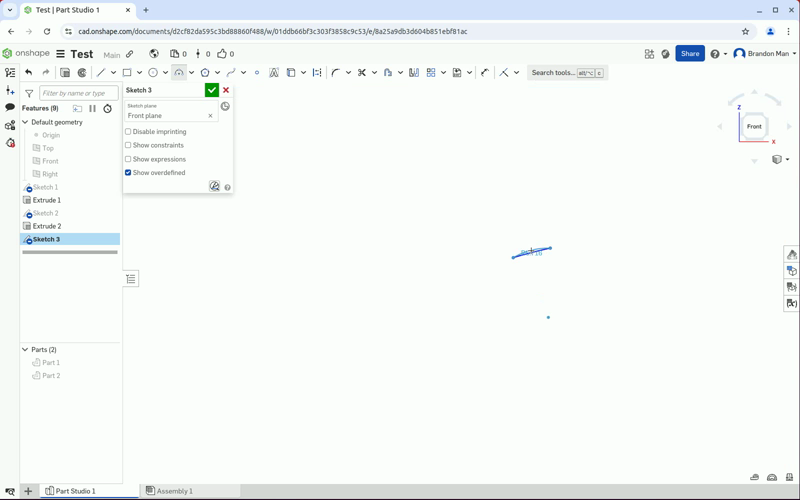
scroll(6)
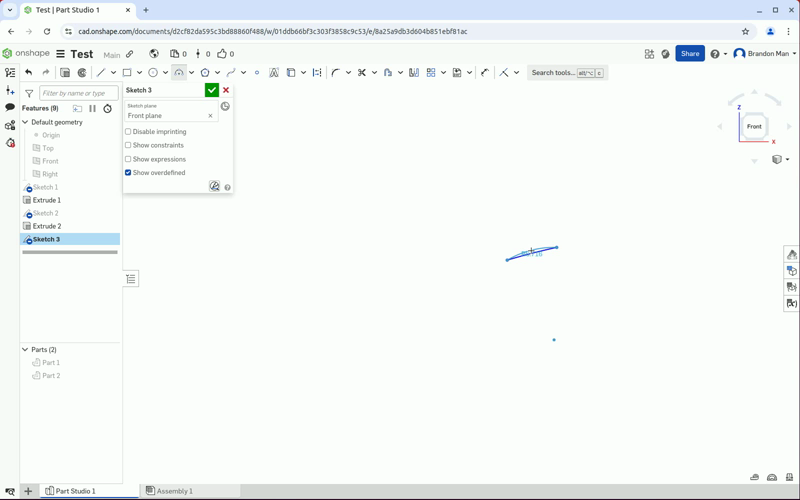
scroll(6)
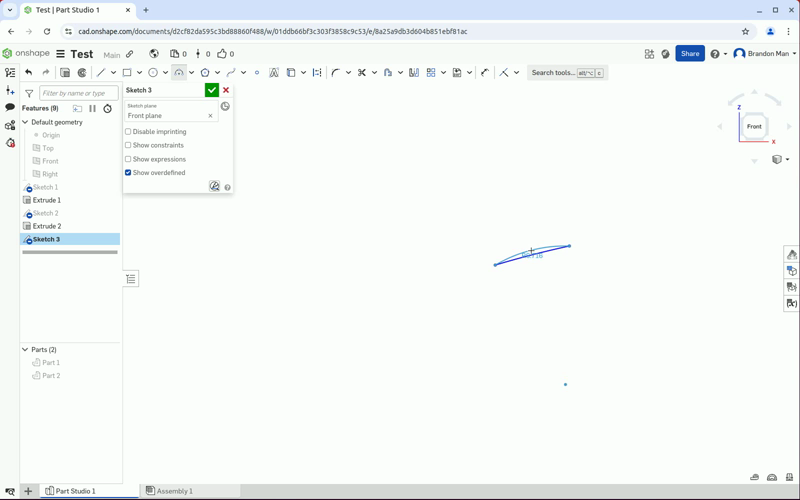
scroll(6)
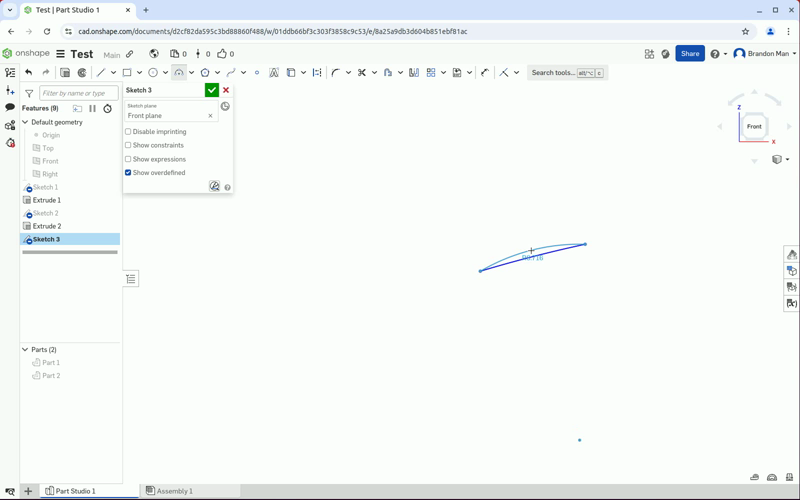
scroll(6)
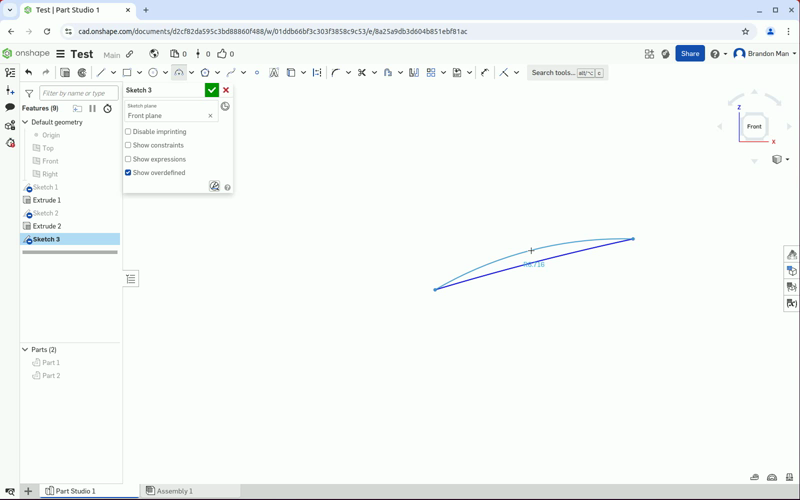
click(531, 250)
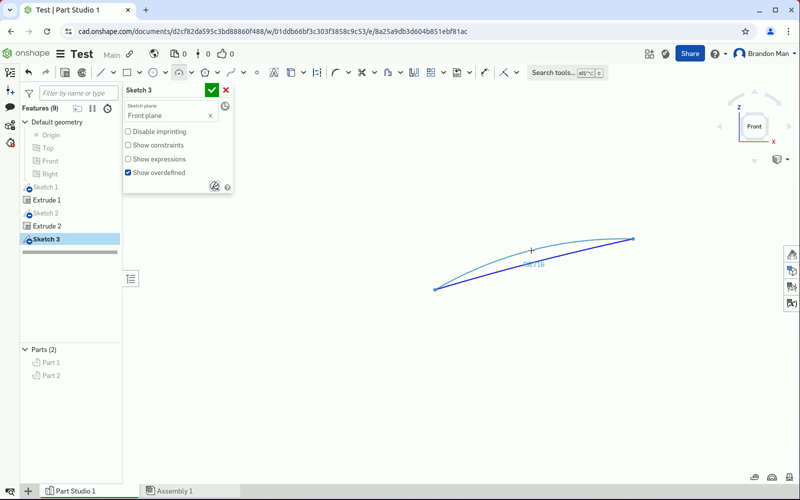
scroll(-6)
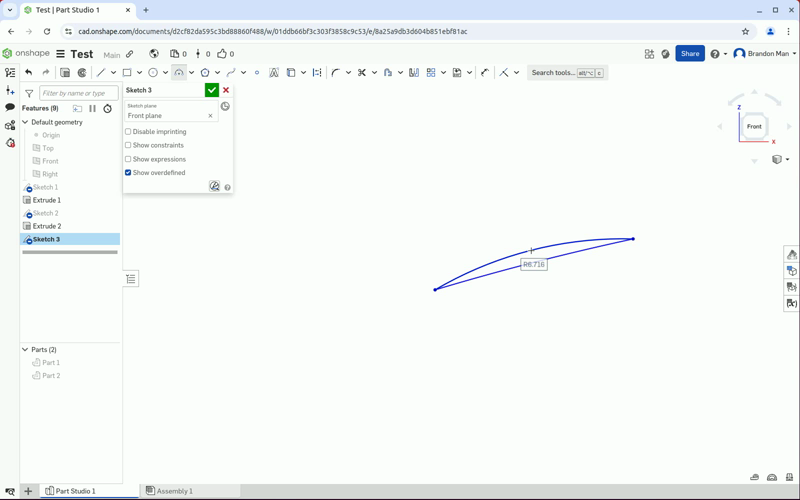
scroll(-6)
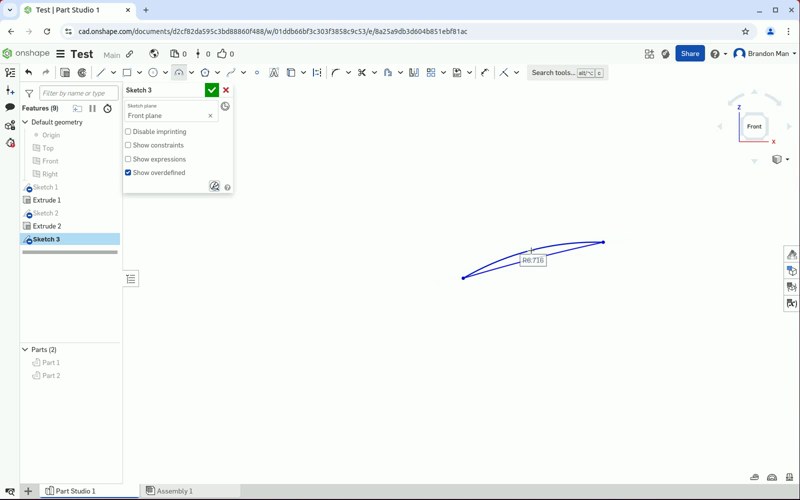
scroll(-6)
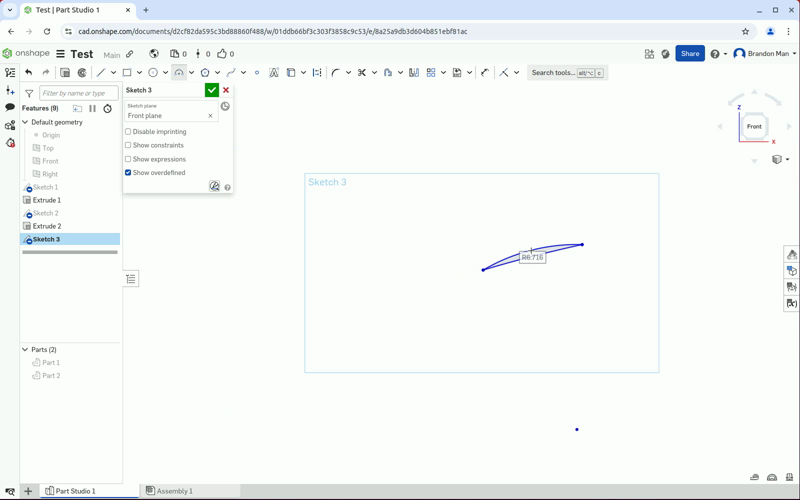
scroll(-6)
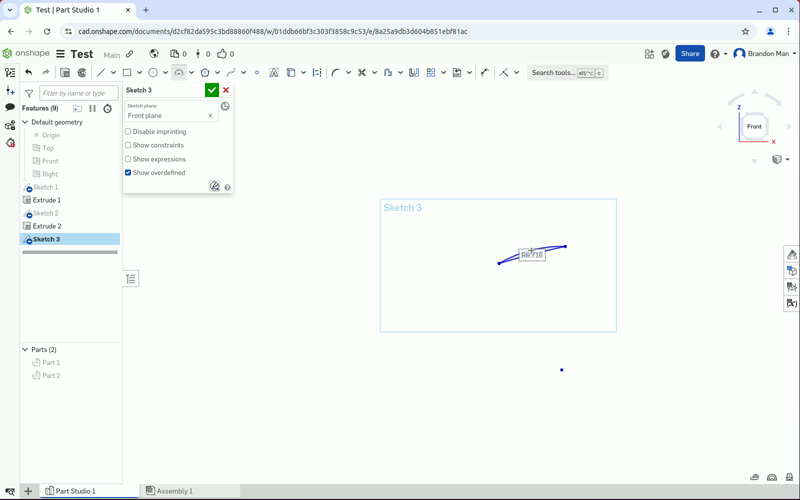
scroll(-6)
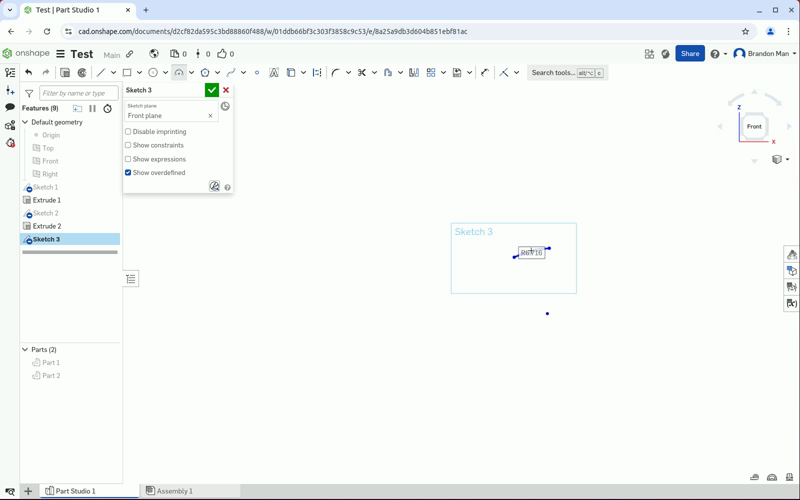
scroll(-6)
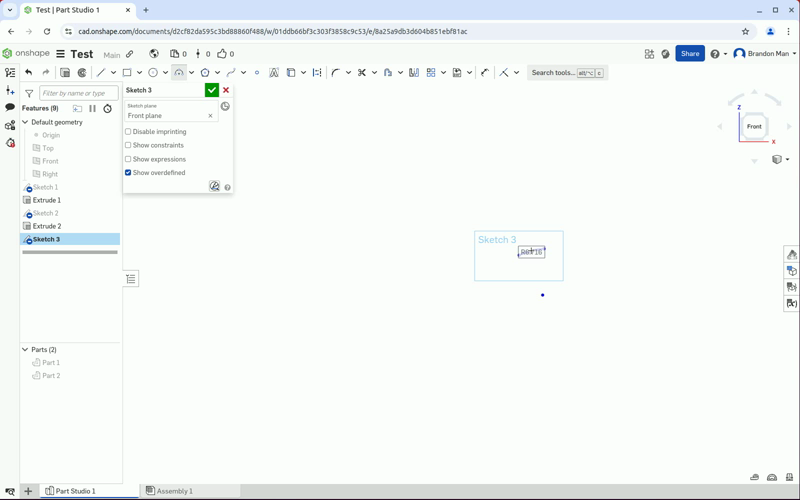
scroll(-6)
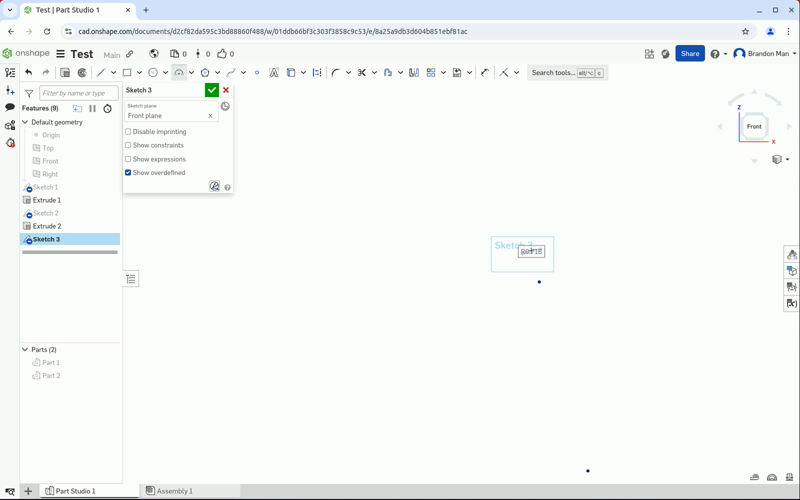
key_up(shift)
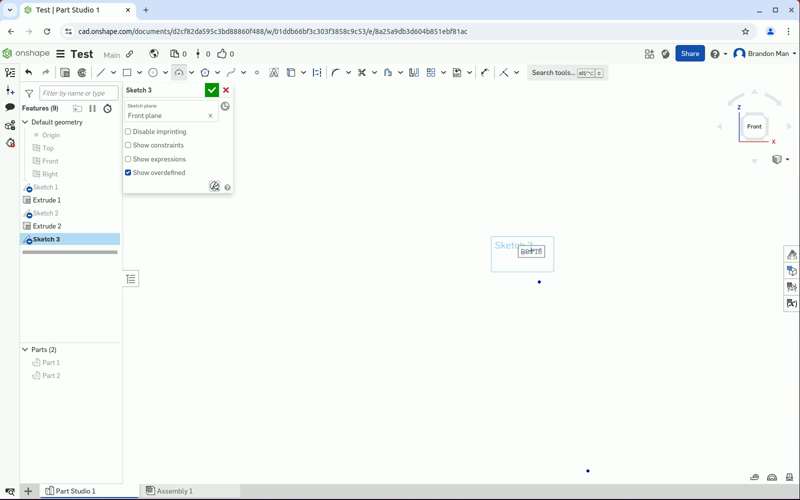
key(esc)
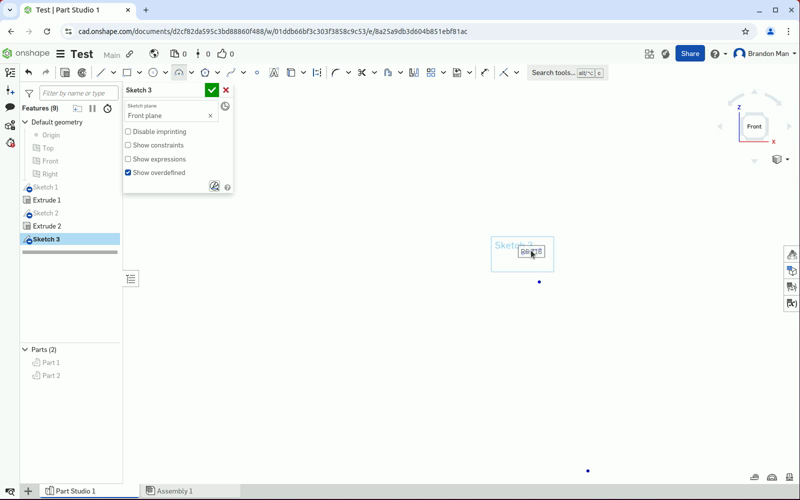
mouse_move(532, 249)
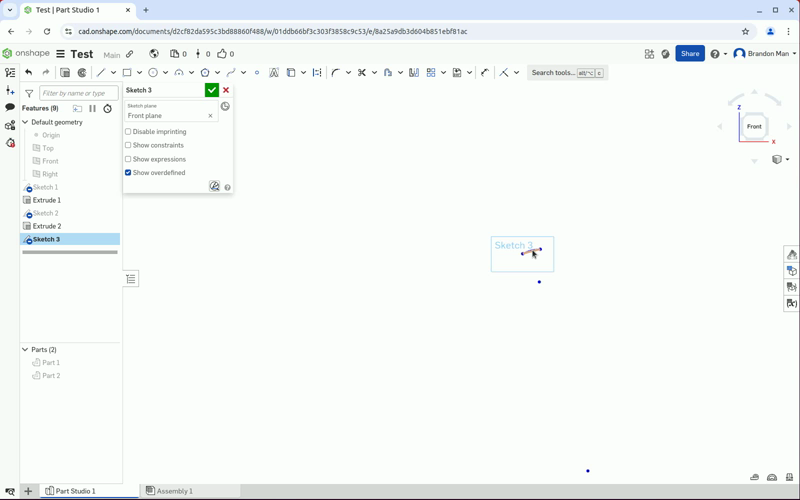
scroll(6)
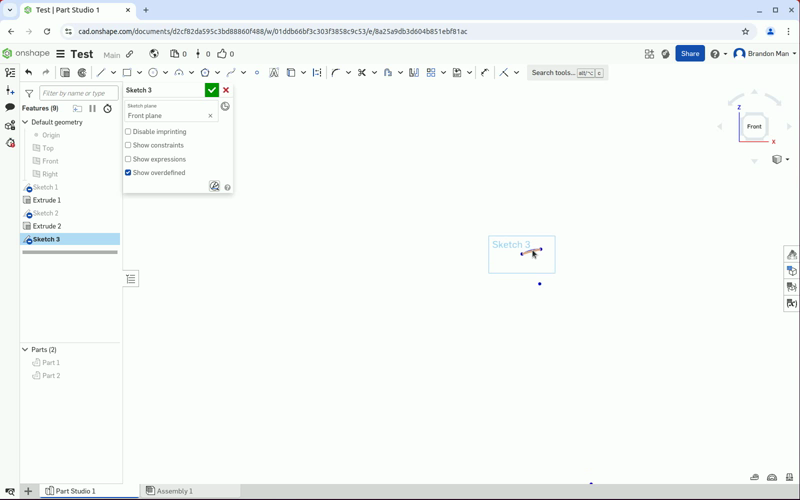
scroll(6)
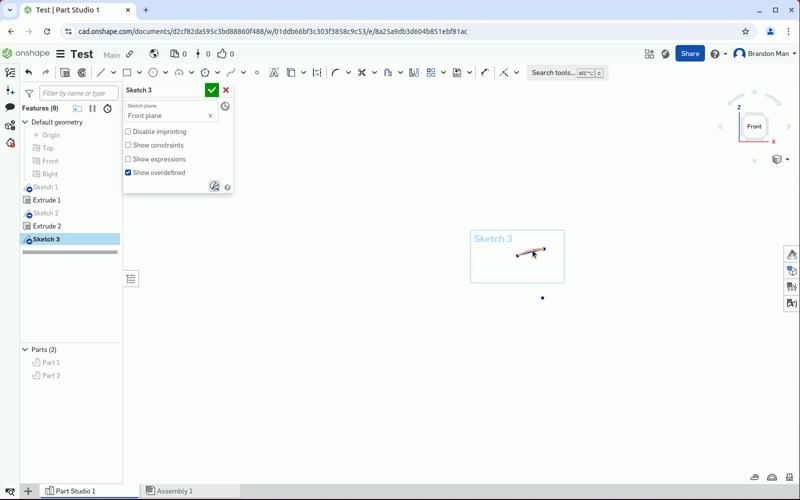
scroll(6)
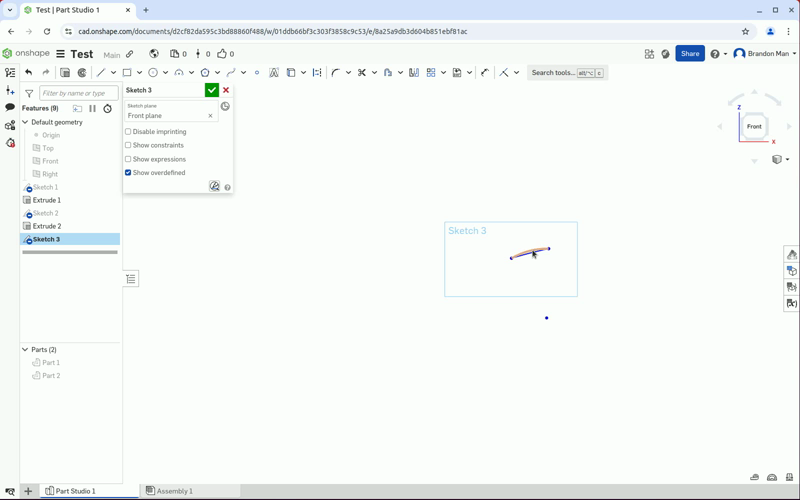
scroll(6)
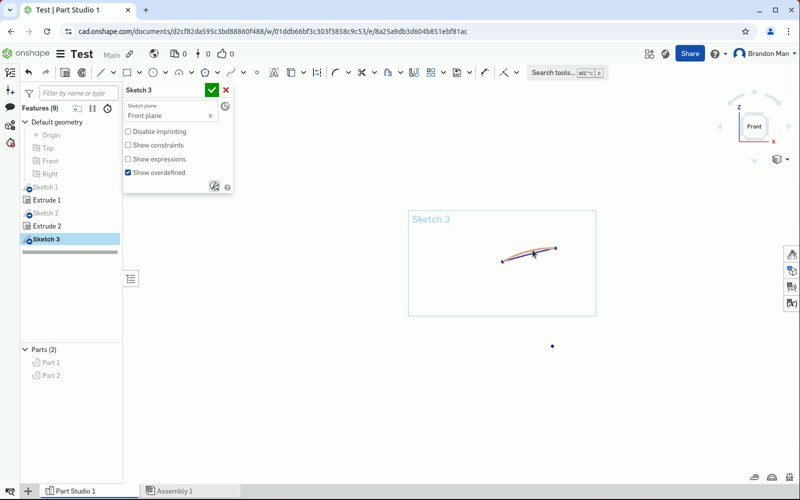
scroll(6)
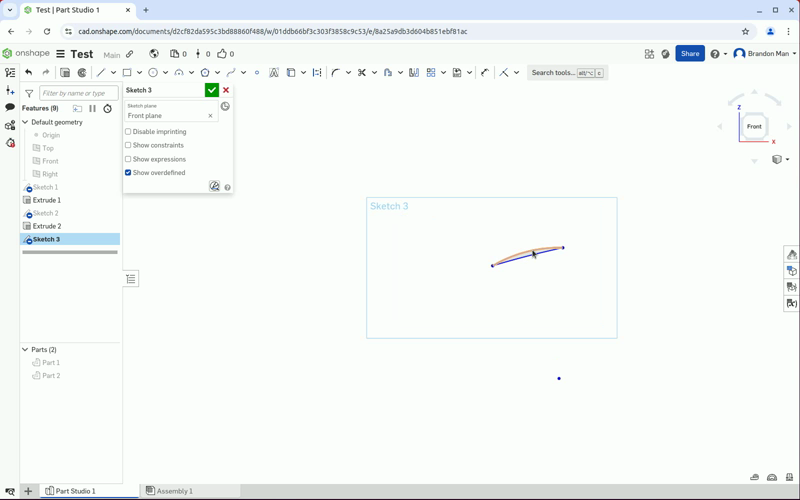
scroll(6)
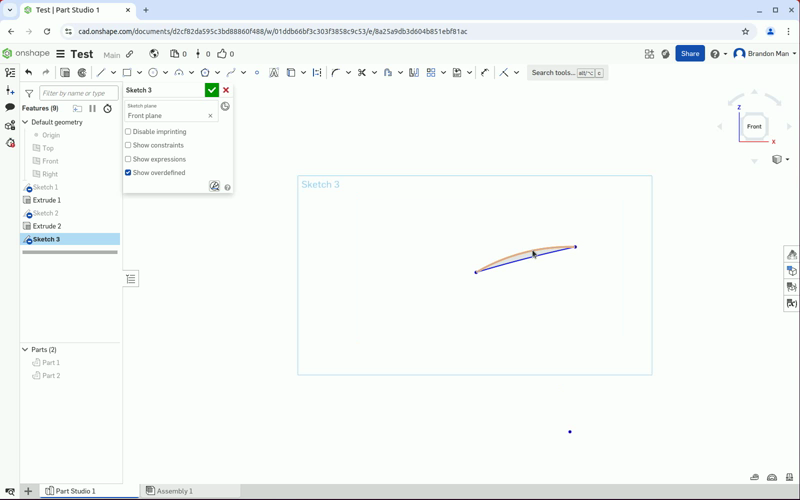
scroll(6)
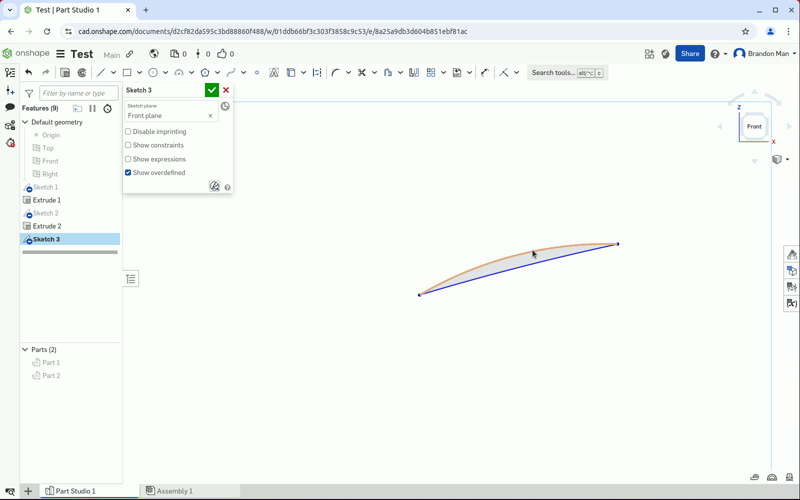
click(532, 249)
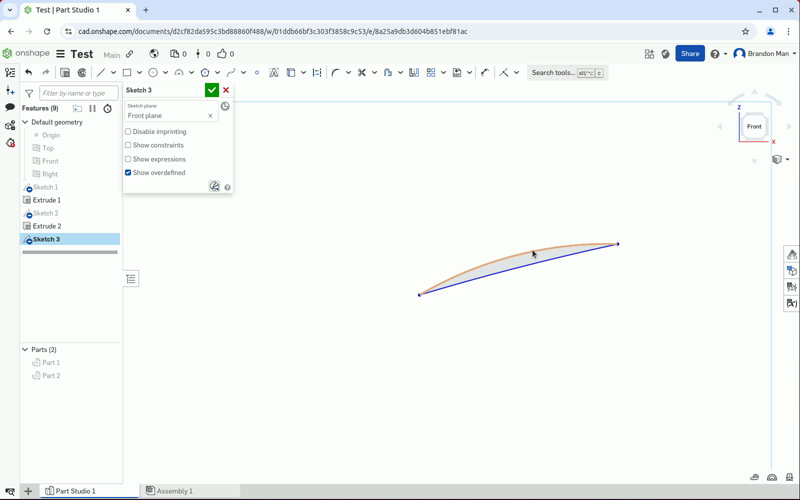
scroll(-6)
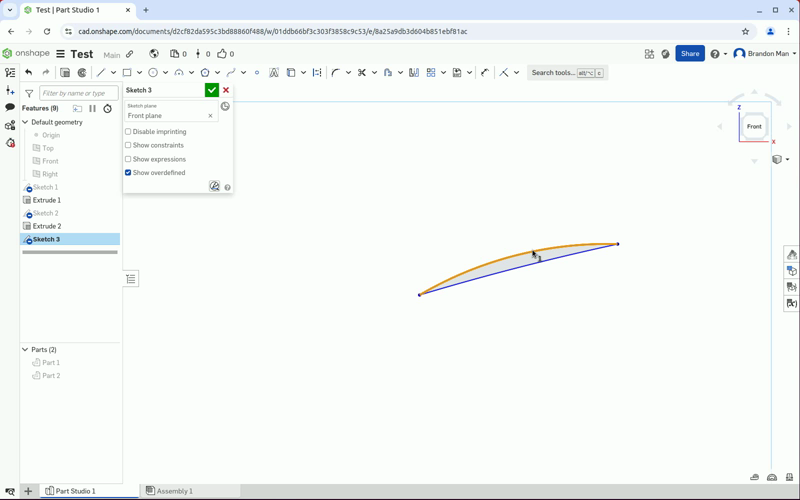
scroll(-6)
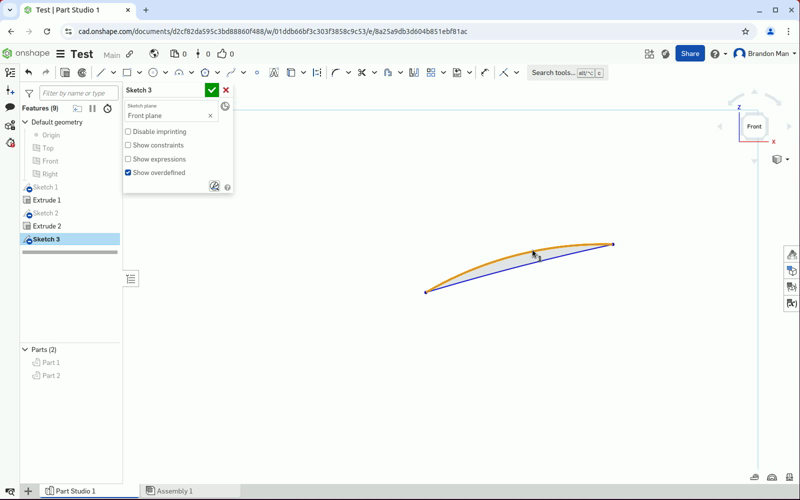
scroll(-6)
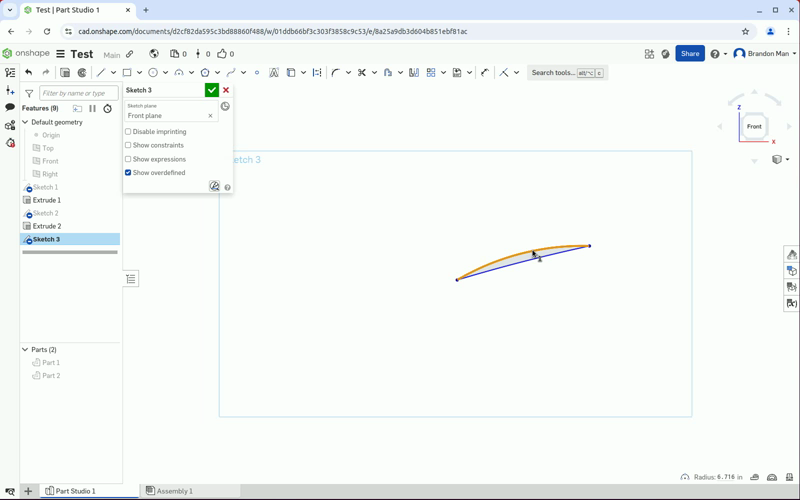
scroll(-6)
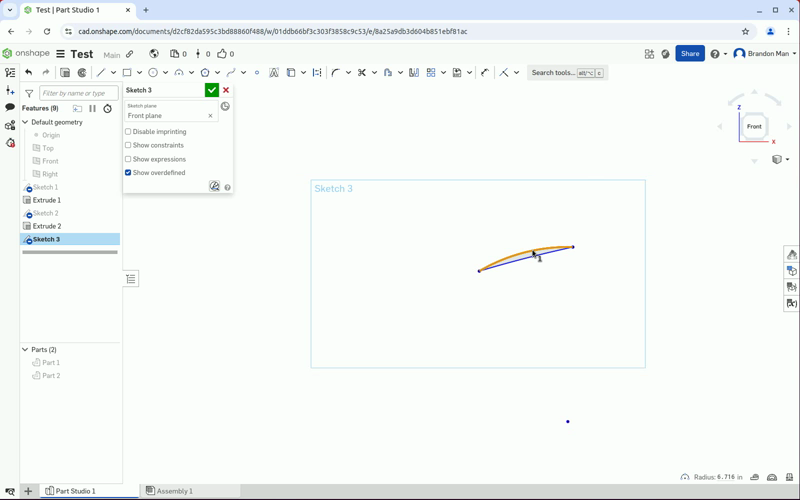
scroll(-6)
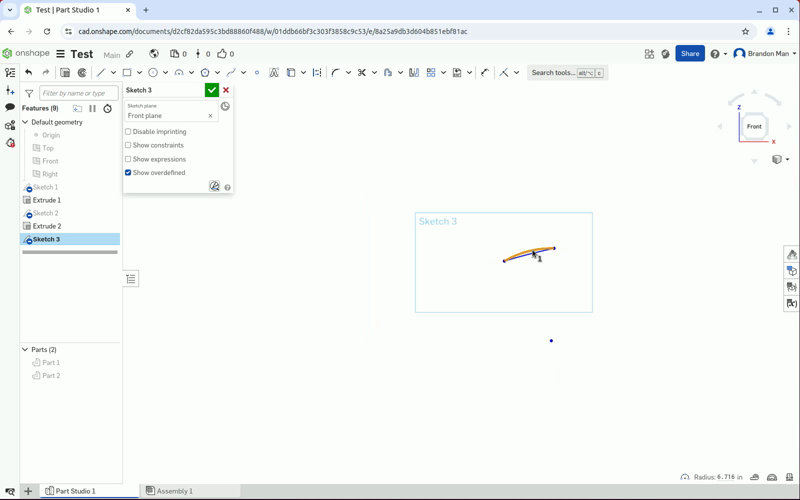
scroll(-6)
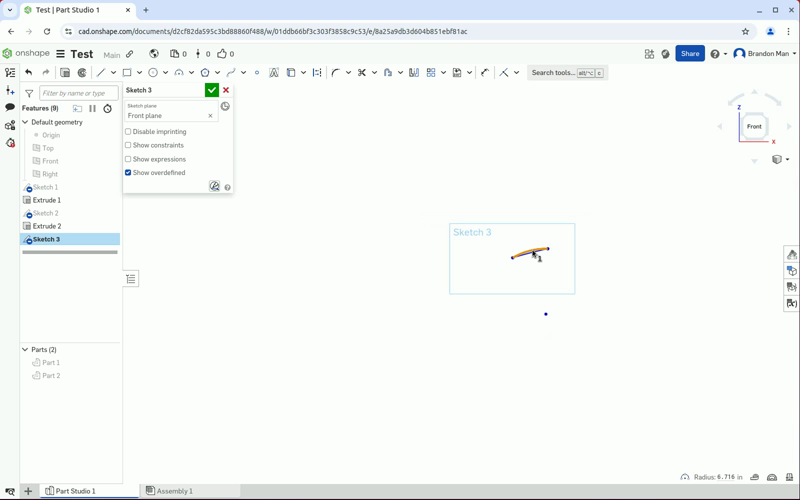
scroll(-6)
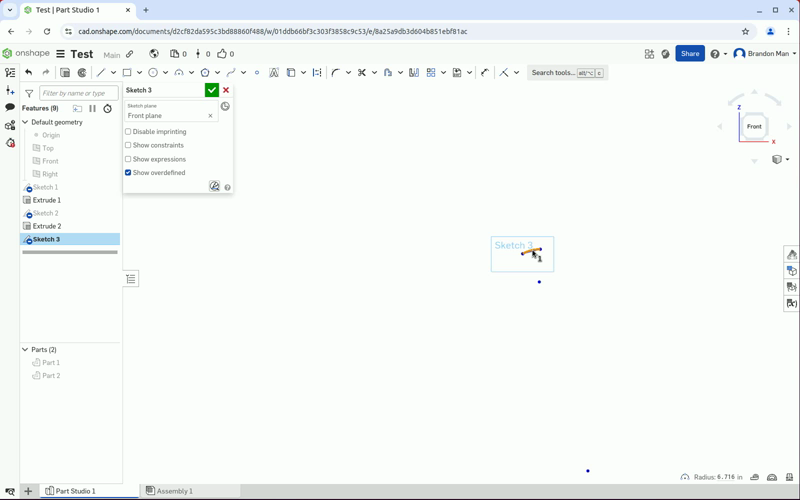
mouse_move(73, 352)
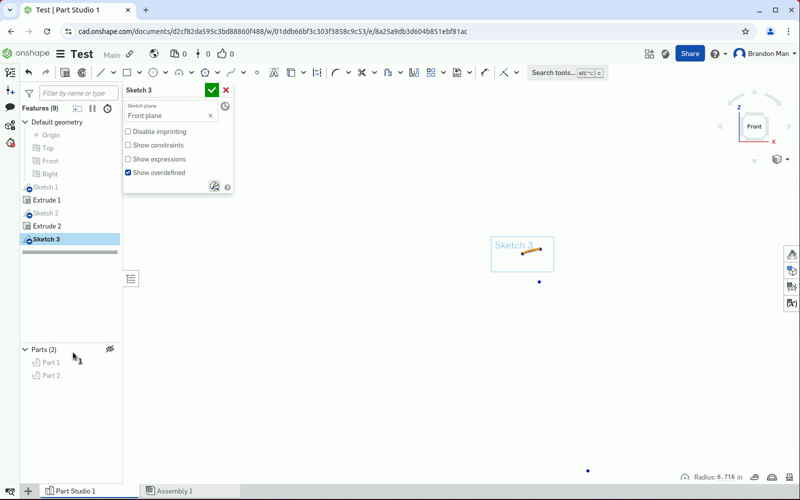
key(shift+y)
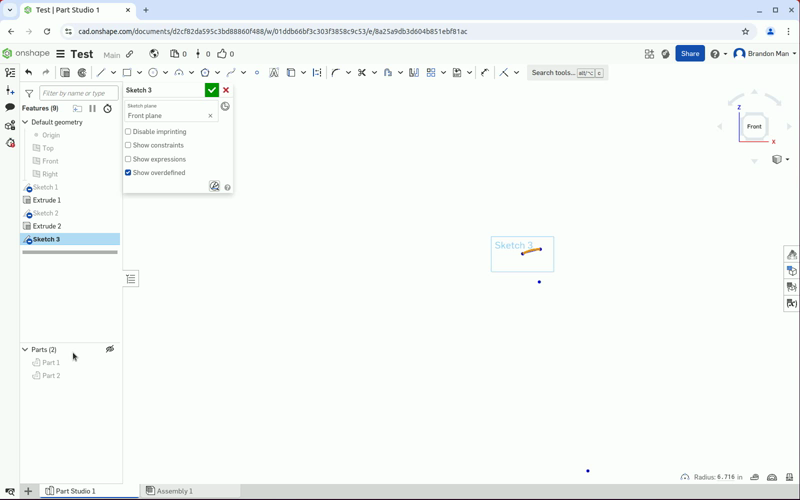
key(shift+e)
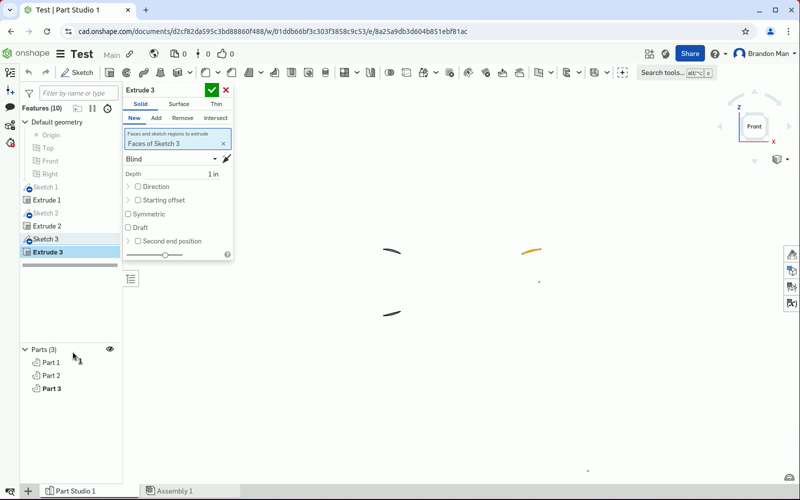
mouse_move(143, 106)
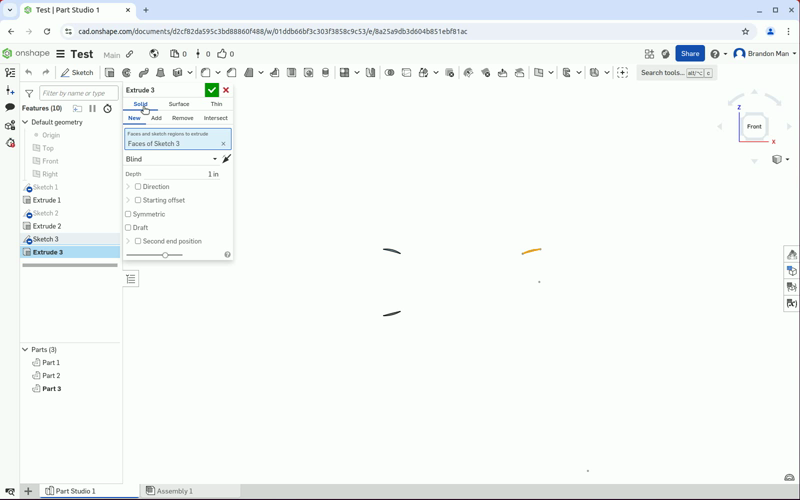
click(143, 106)
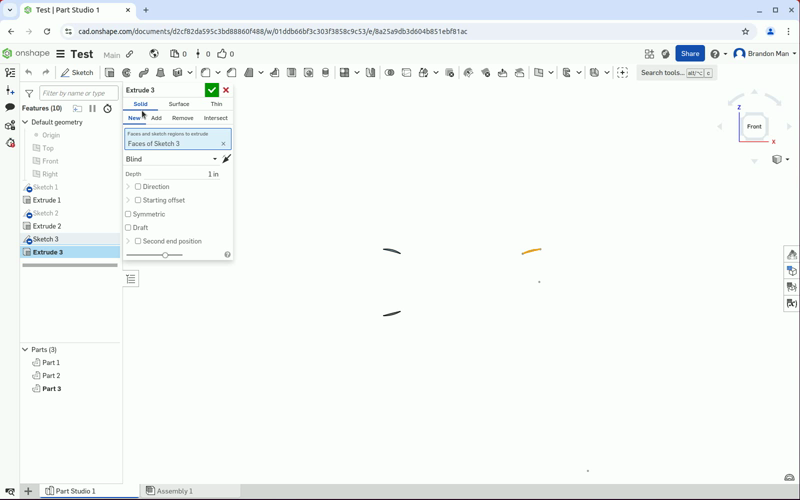
mouse_move(137, 120)
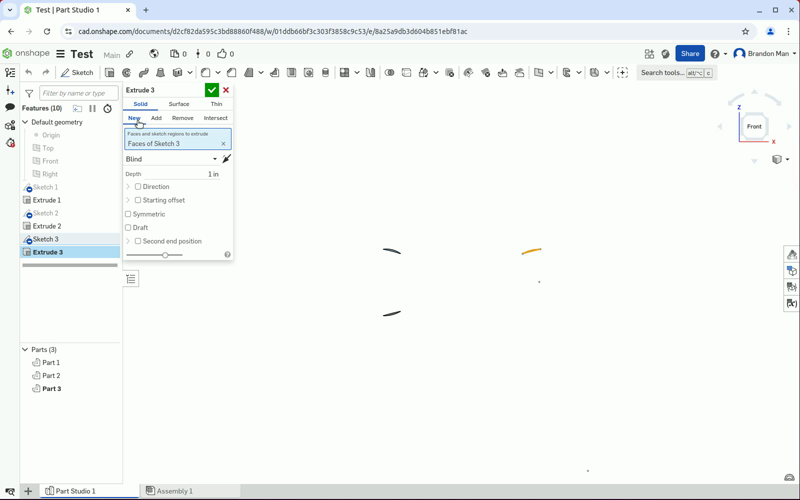
click(137, 120)
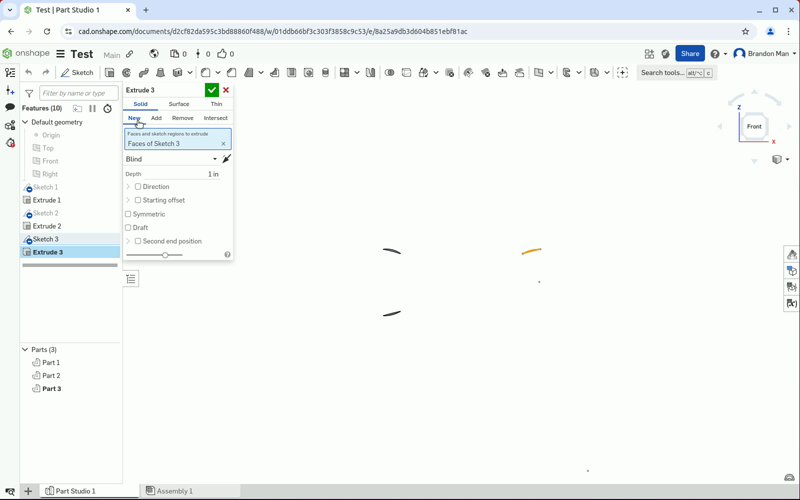
key(tab, 4)
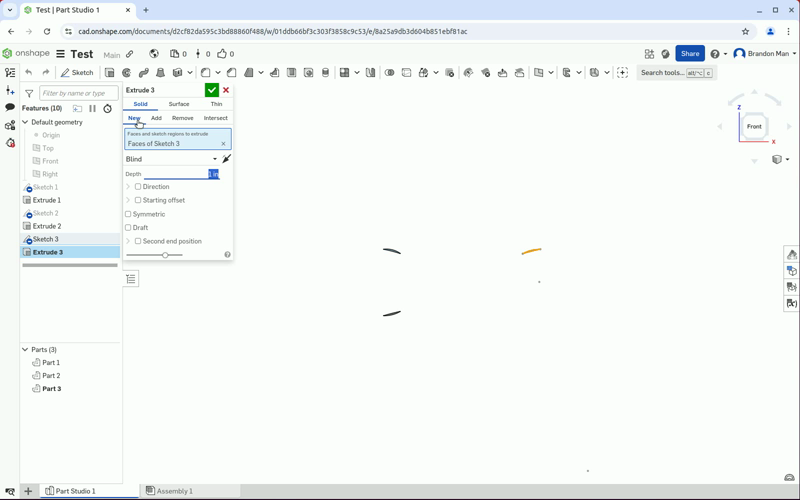
text(4.574)
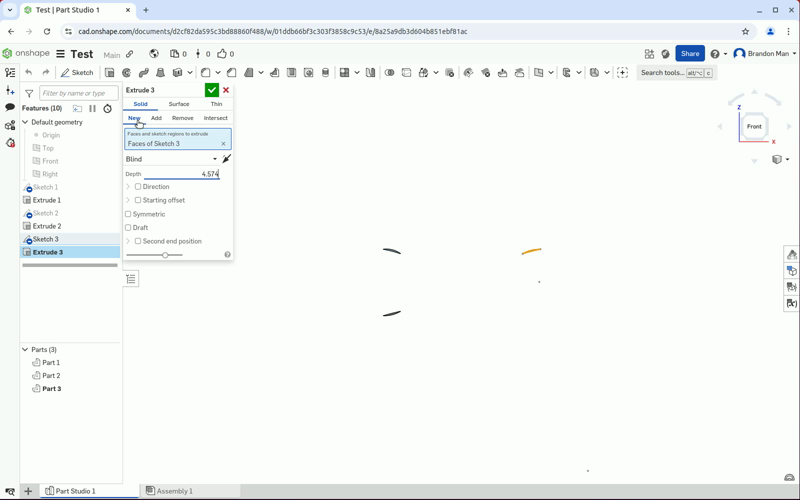
key(enter)
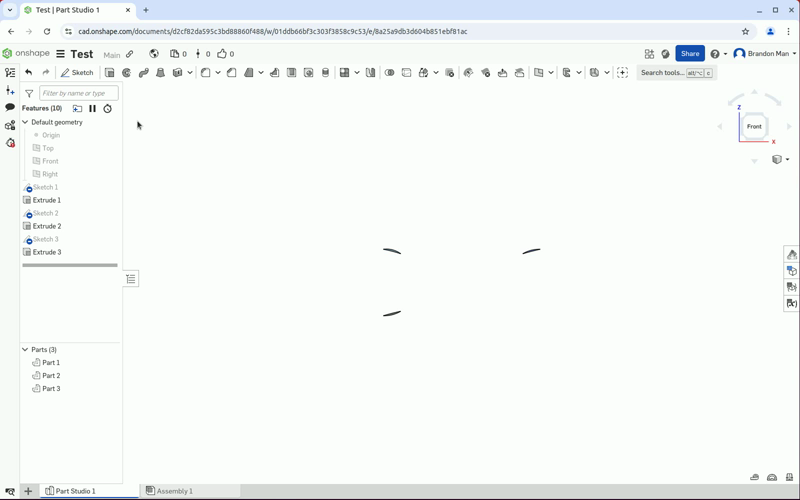
key(shift+h)
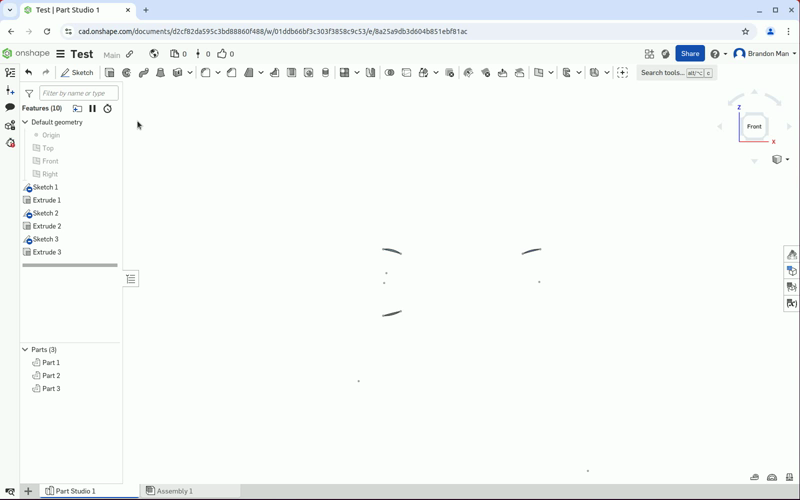
key(shift+h)
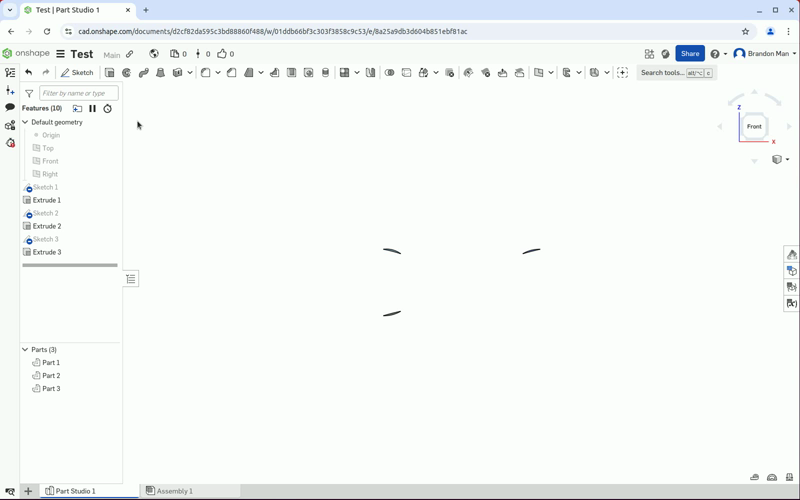
mouse_move(73, 189)
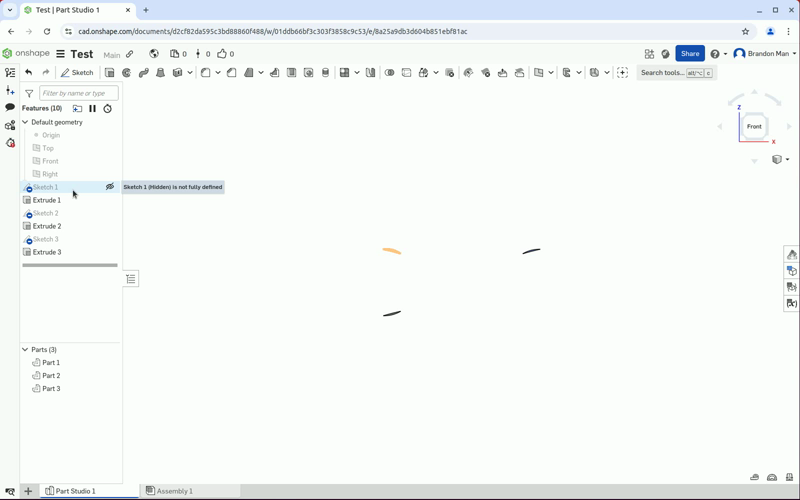
click(73, 189)
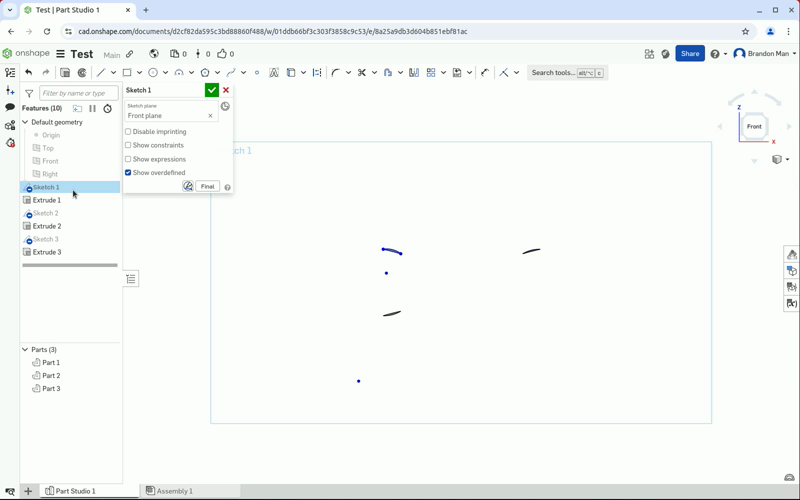
mouse_move(229, 92)
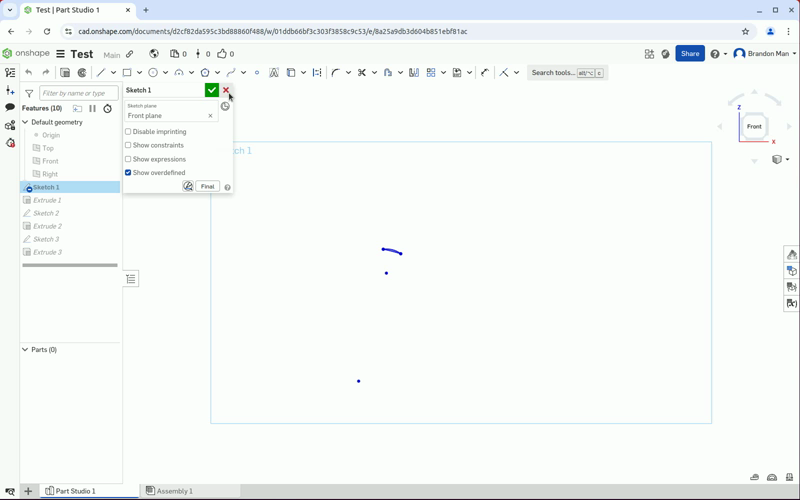
click(229, 92)
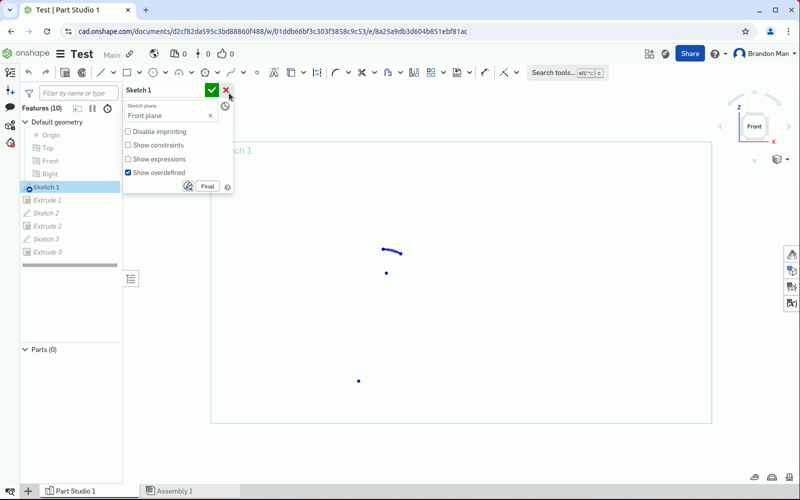
key(shift+s)
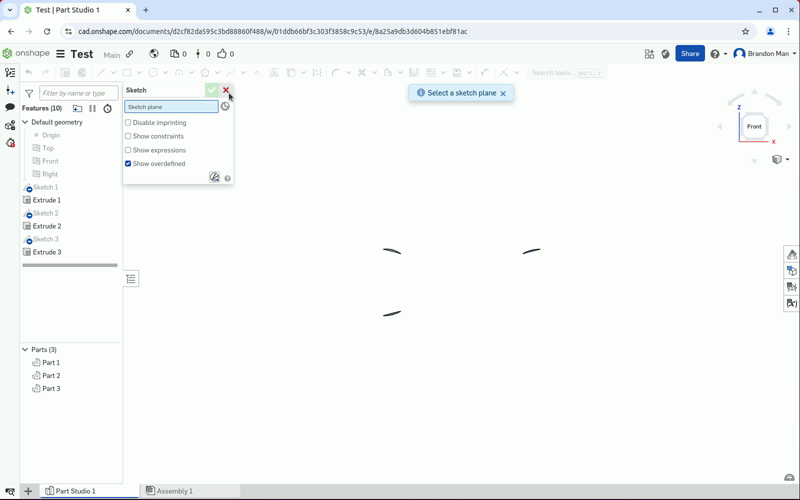
mouse_move(73, 163)
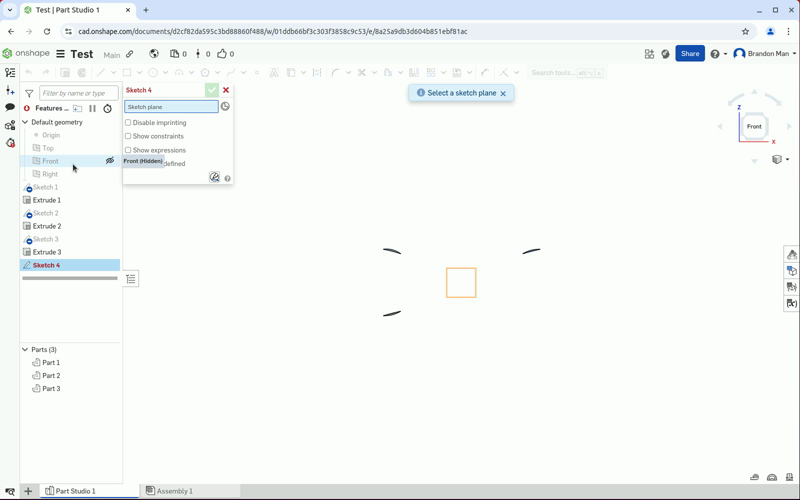
click(73, 163)
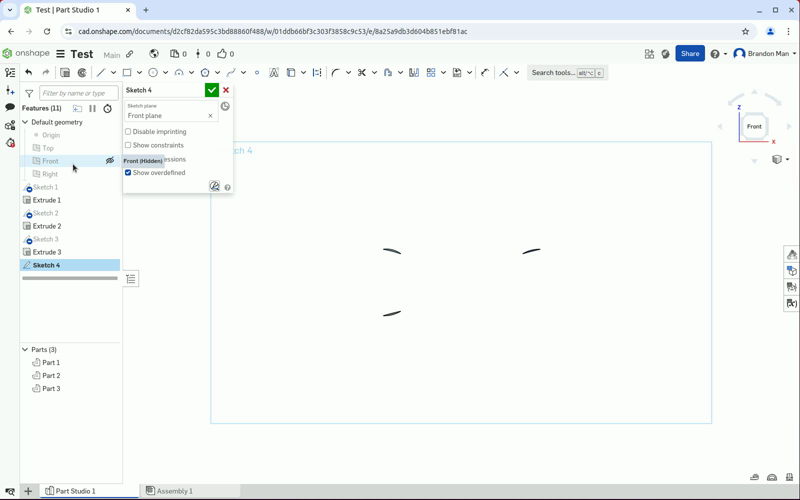
mouse_move(73, 352)
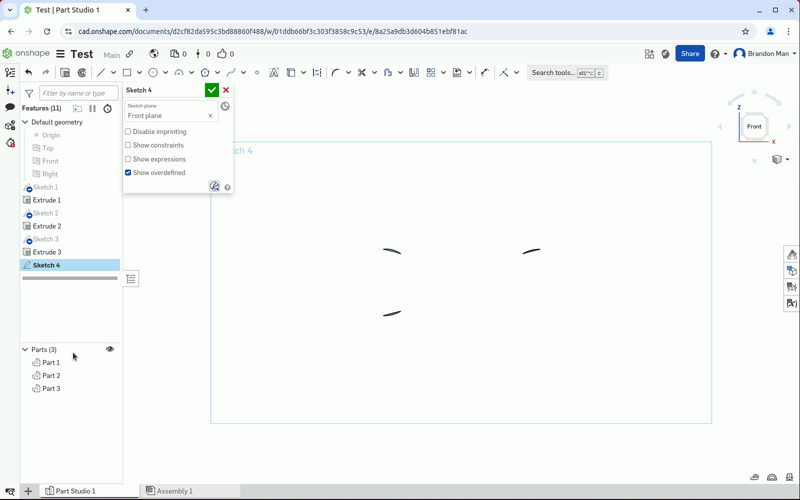
key(y)
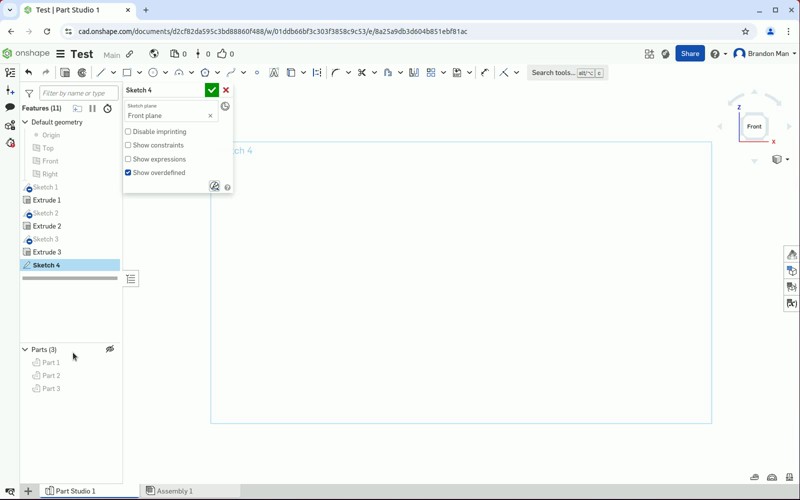
key(a)
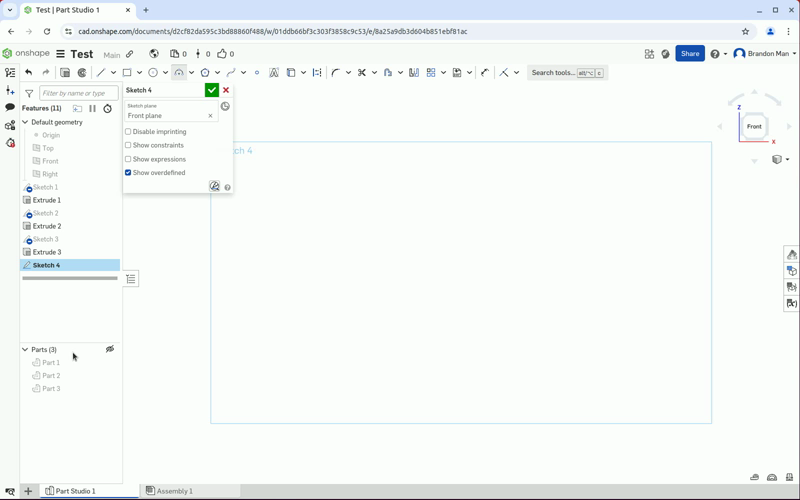
key_down(shift)
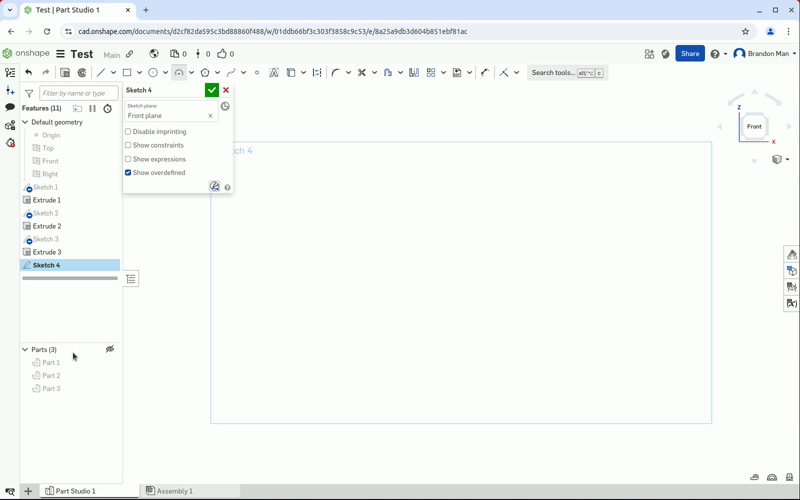
mouse_move(522, 311)
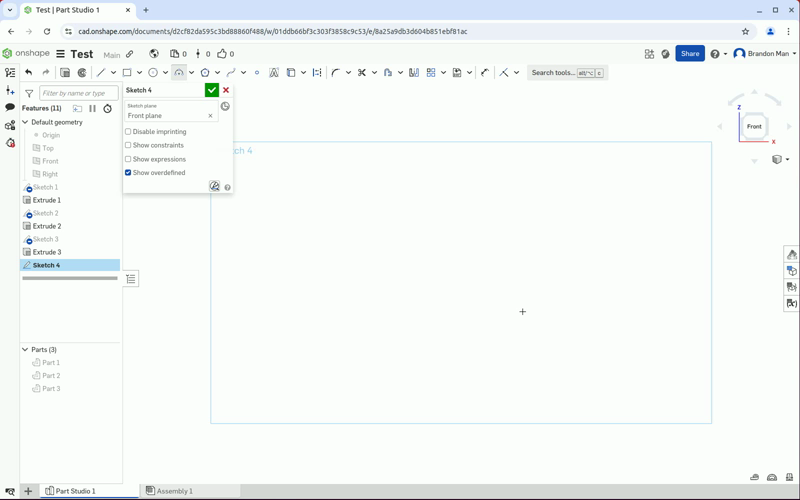
click(522, 311)
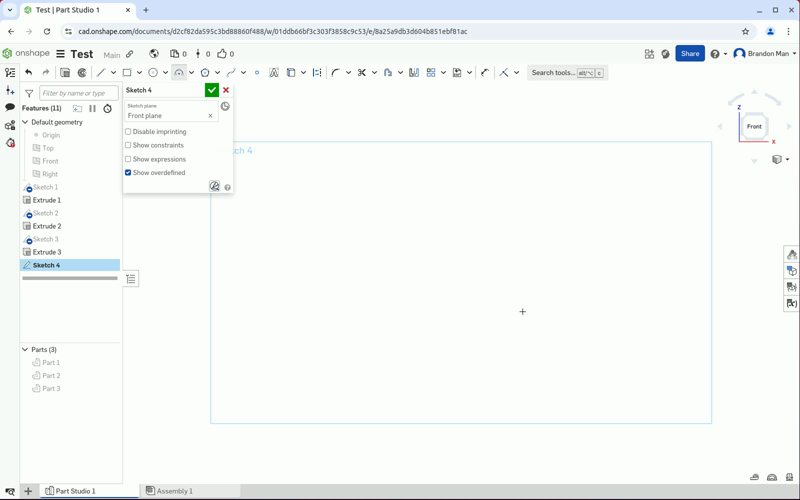
key_up(shift)
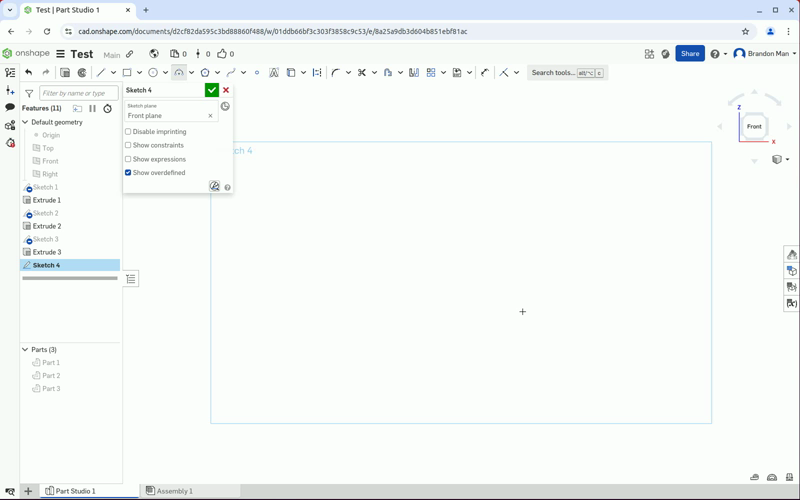
key_down(shift)
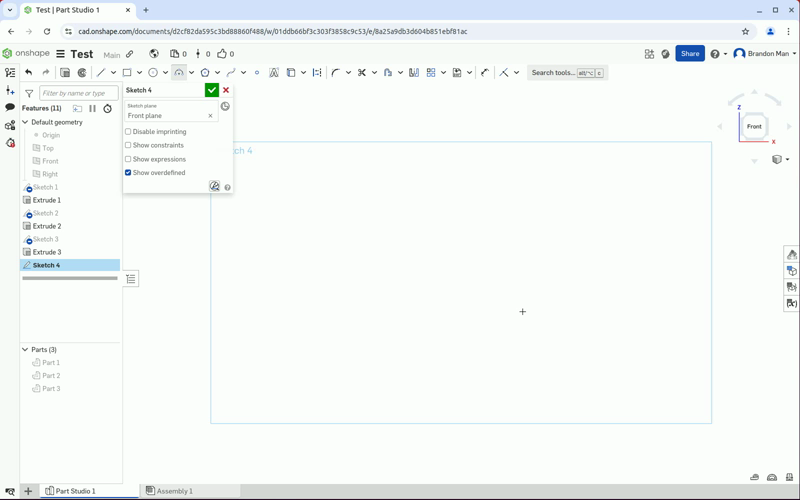
mouse_move(540, 315)
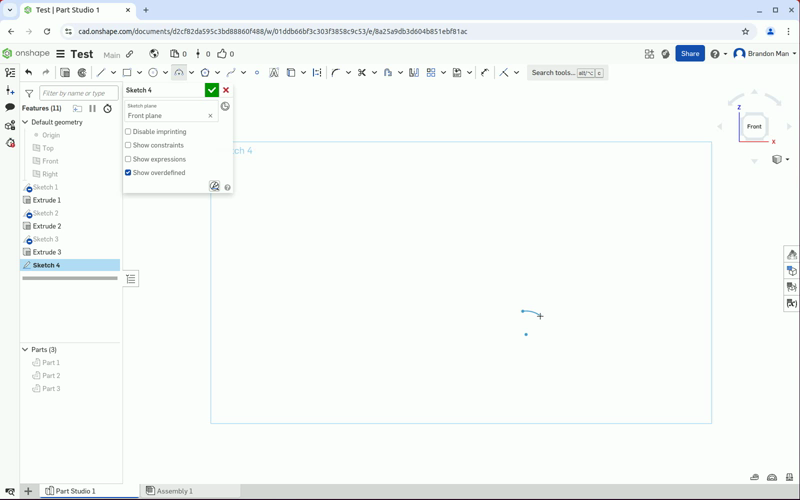
click(540, 315)
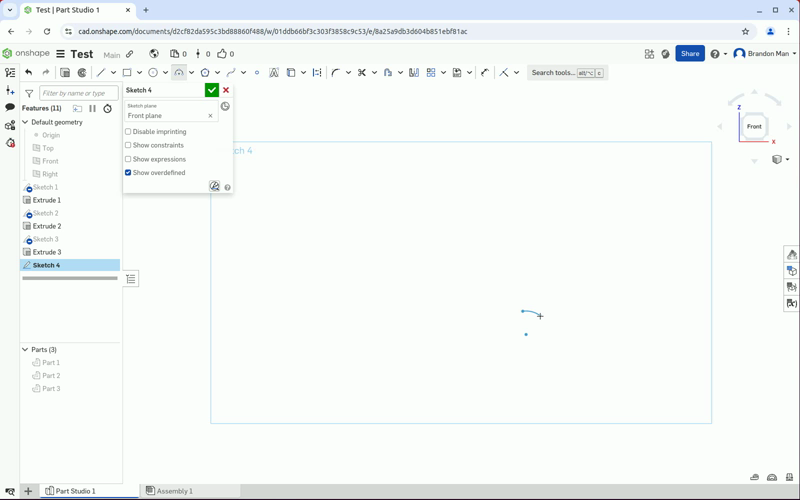
mouse_move(531, 314)
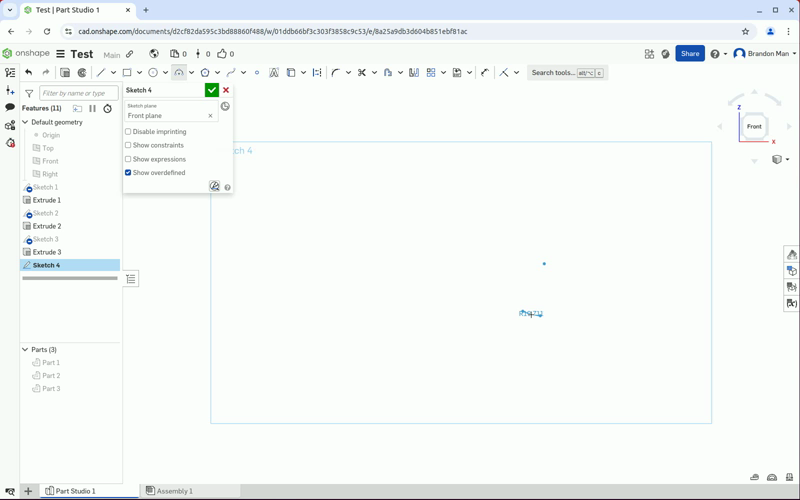
click(531, 314)
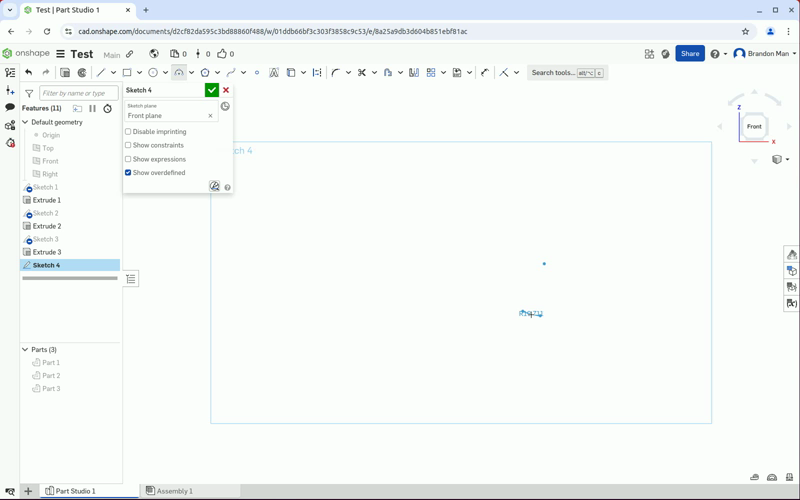
key_up(shift)
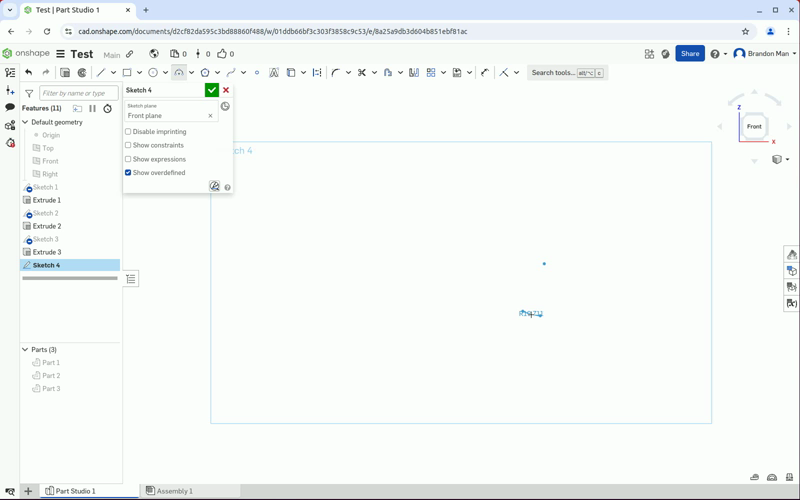
mouse_move(540, 315)
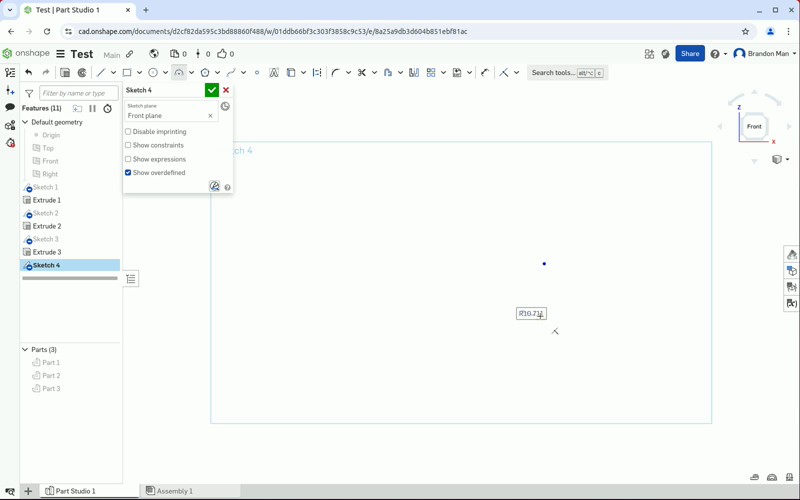
click(540, 315)
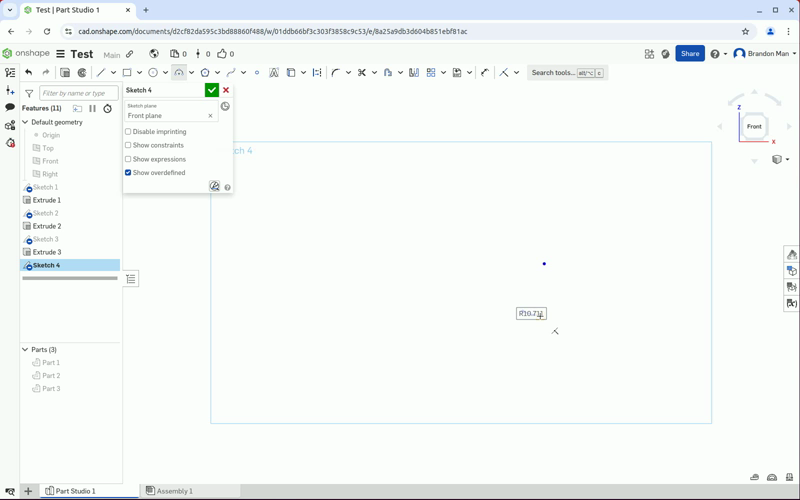
mouse_move(522, 311)
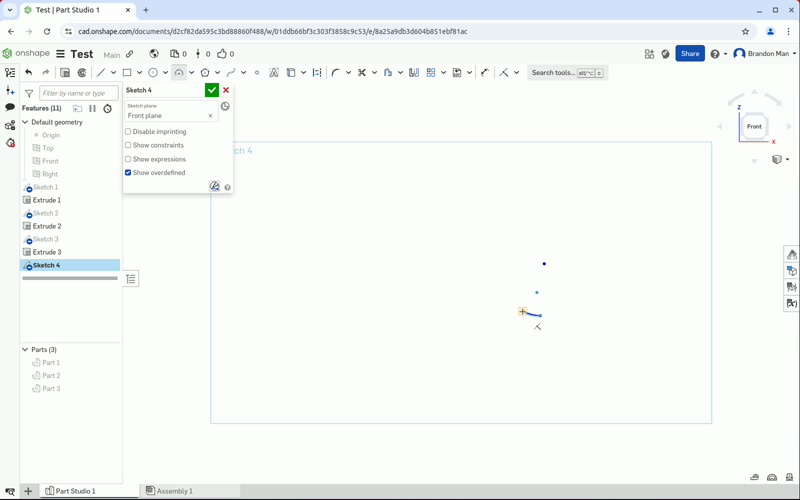
click(522, 311)
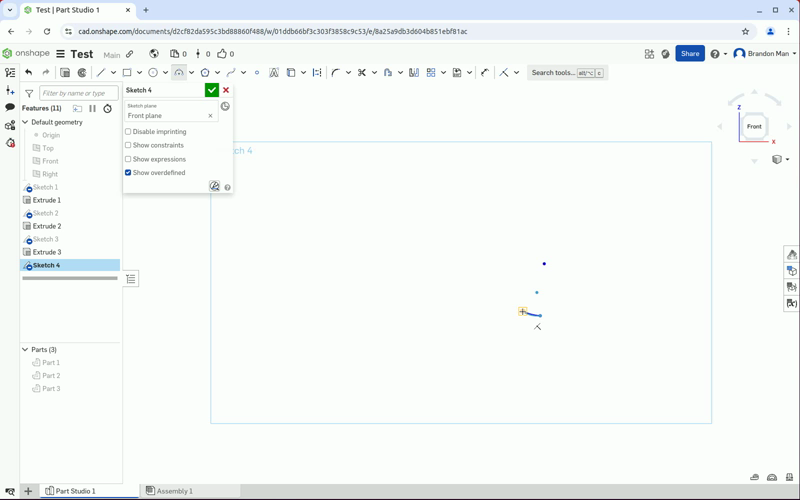
key_down(shift)
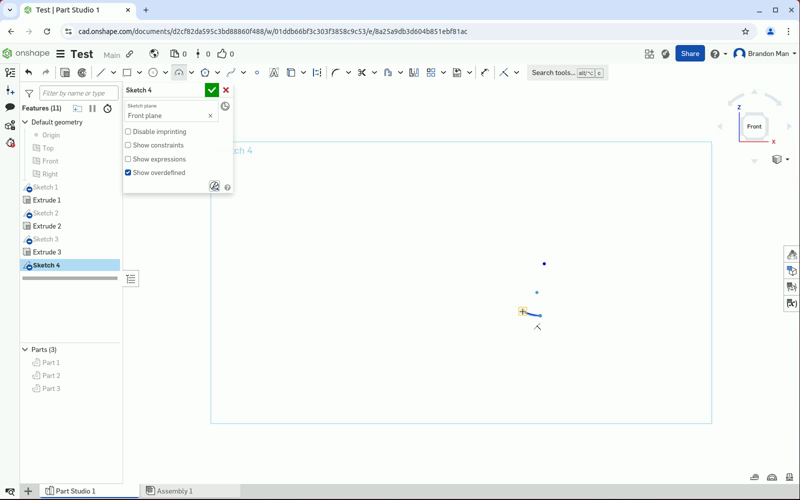
mouse_move(531, 313)
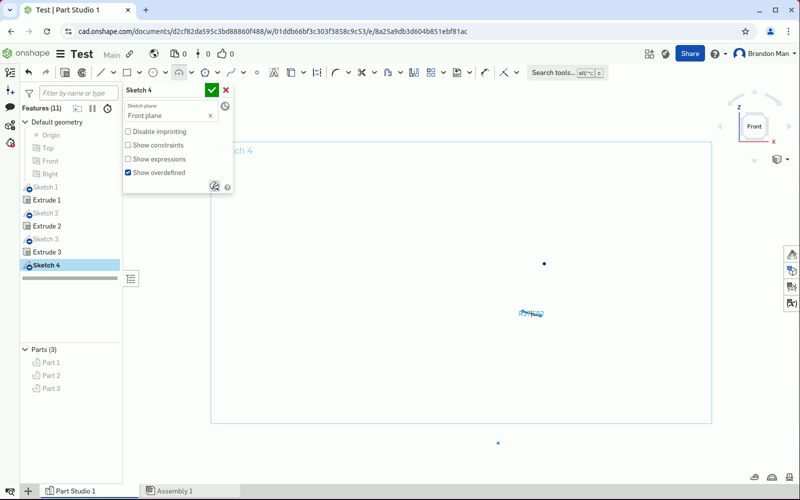
scroll(6)
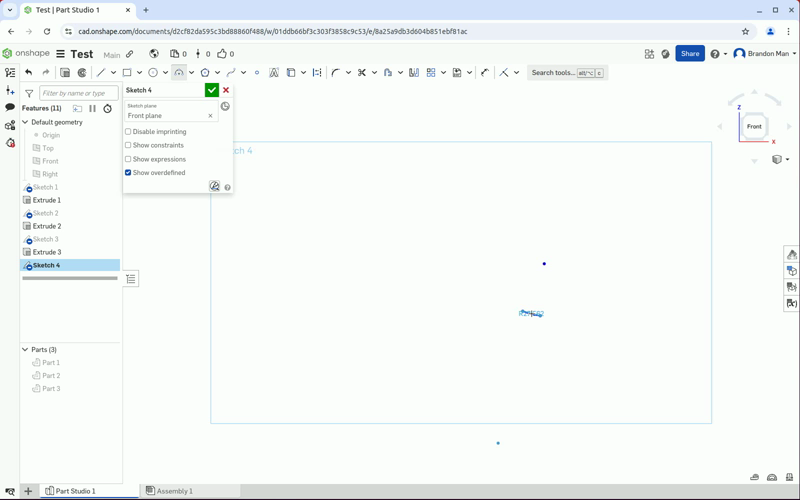
scroll(6)
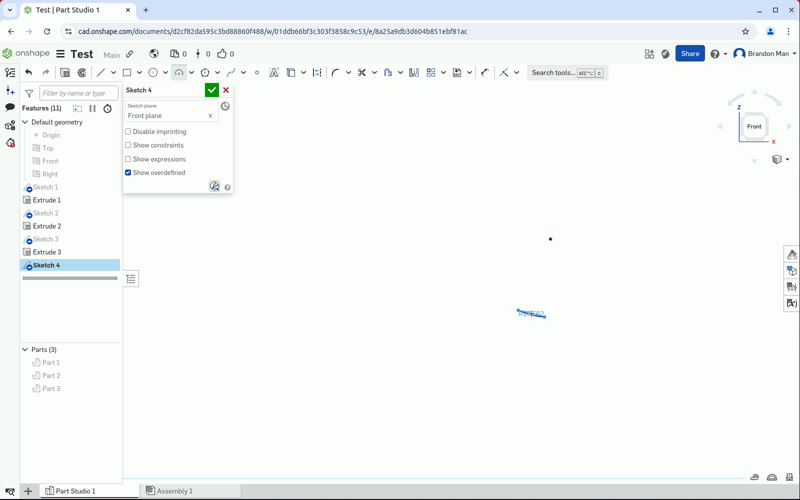
scroll(6)
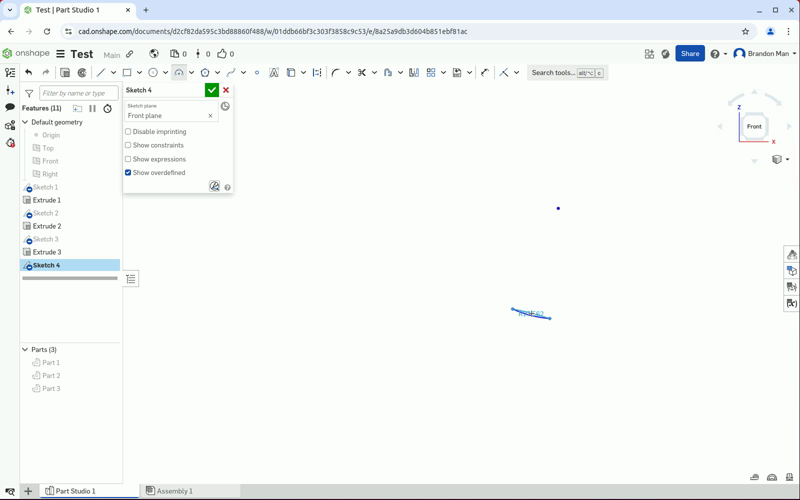
scroll(6)
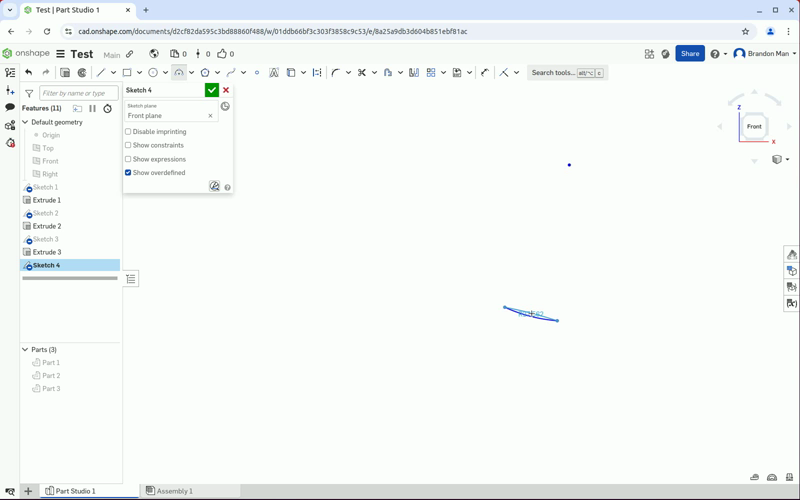
scroll(6)
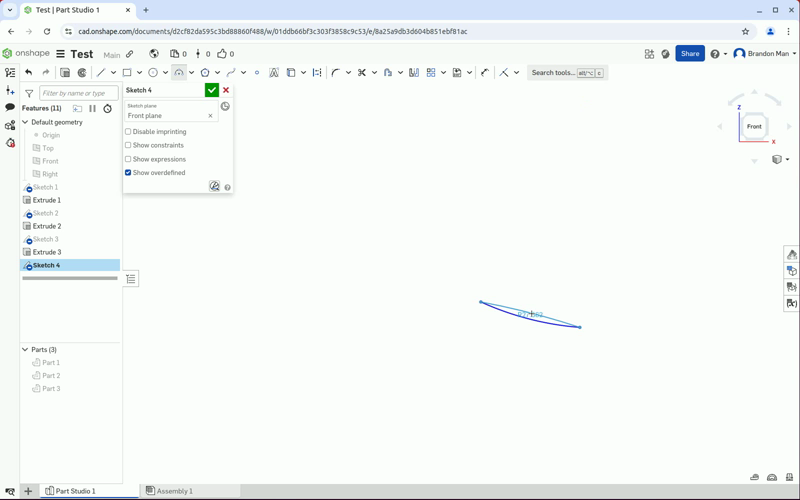
scroll(6)
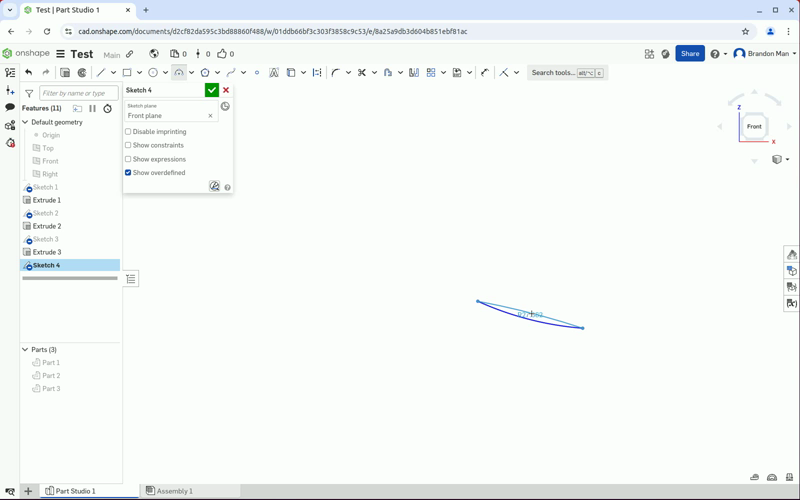
scroll(6)
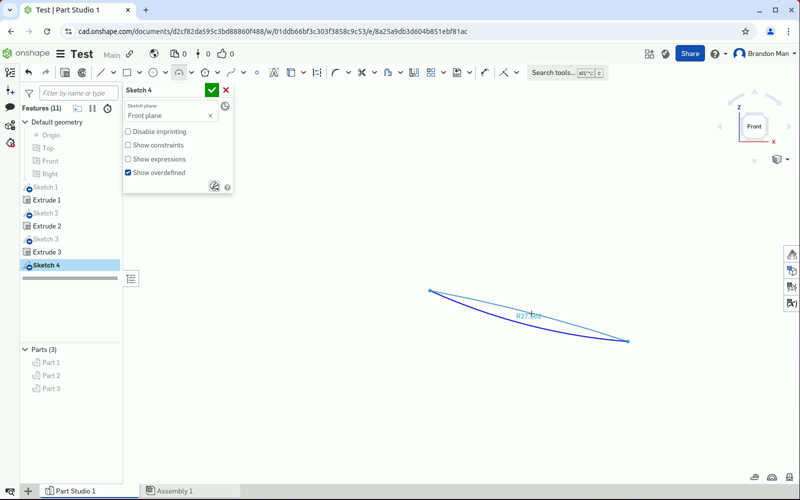
click(531, 313)
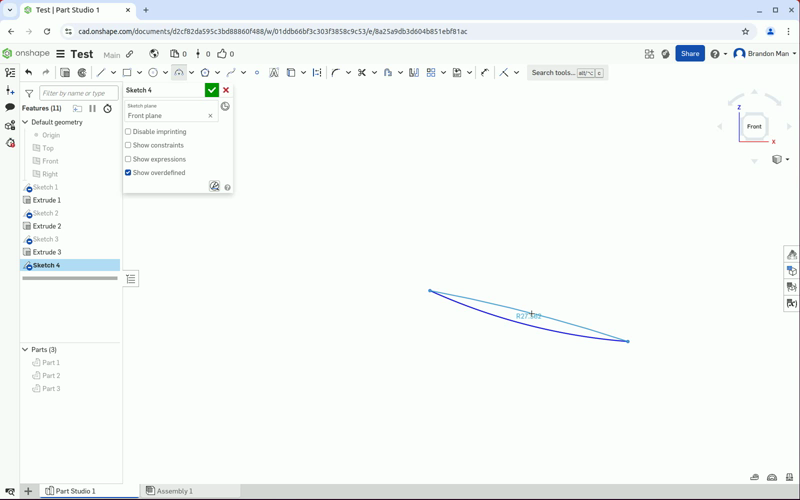
scroll(-6)
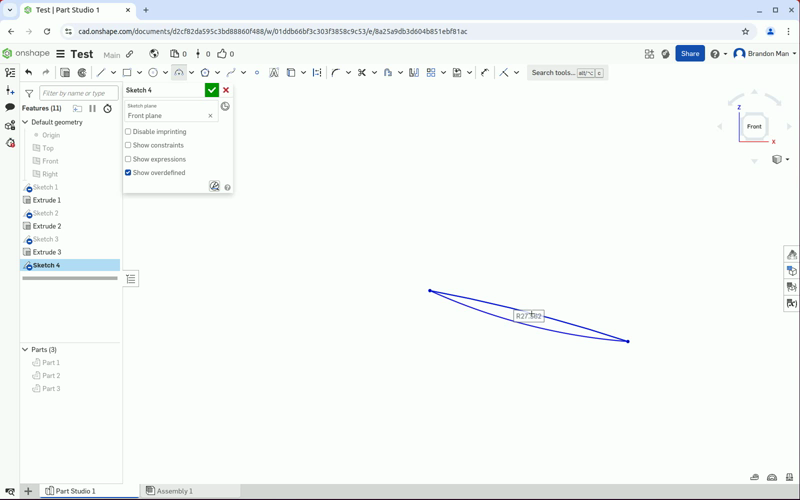
scroll(-6)
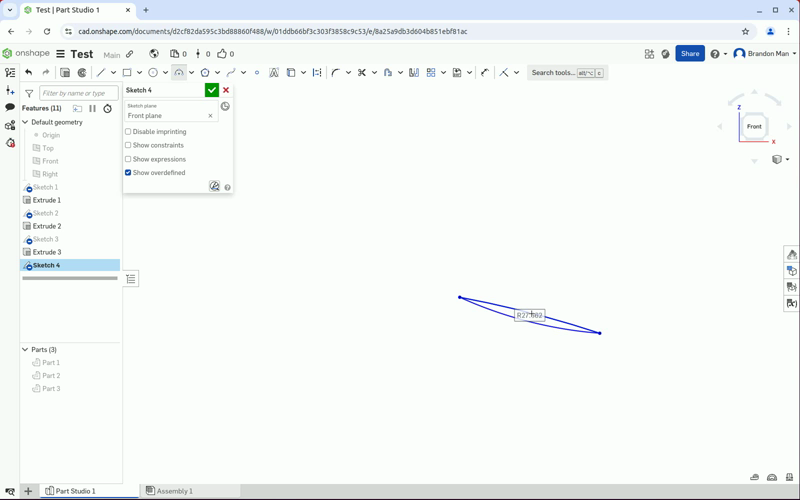
scroll(-6)
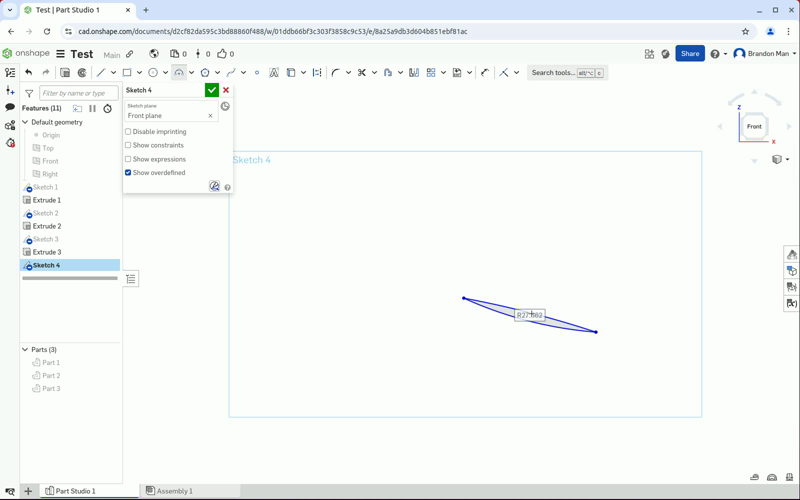
scroll(-6)
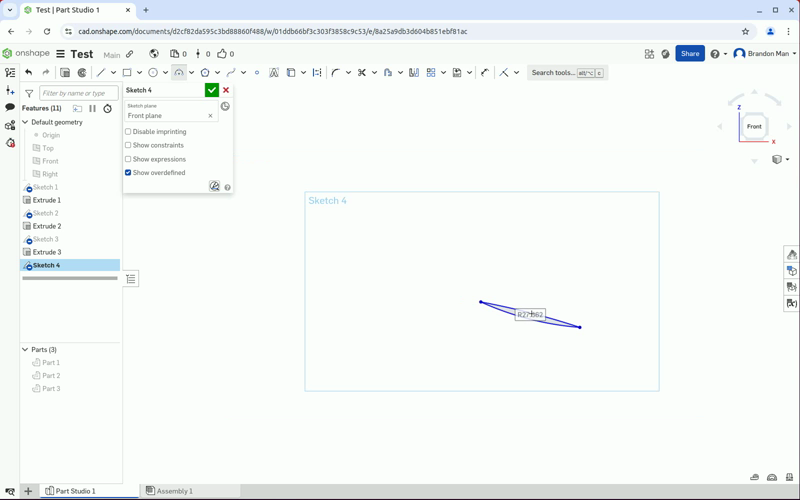
scroll(-6)
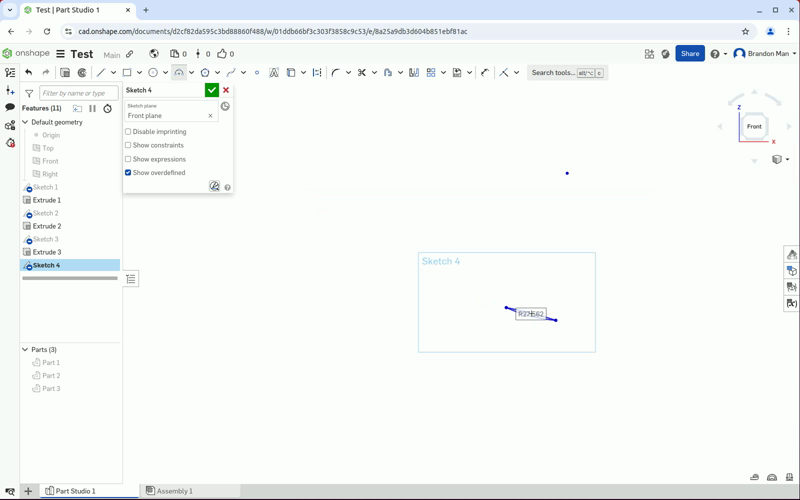
scroll(-6)
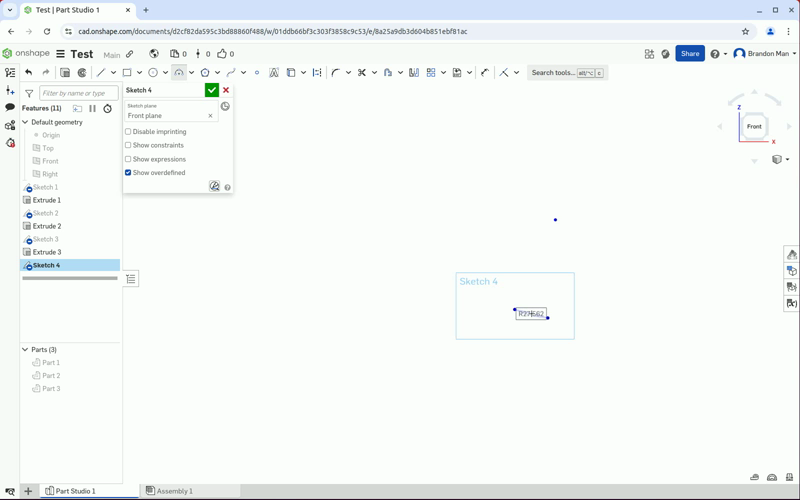
scroll(-6)
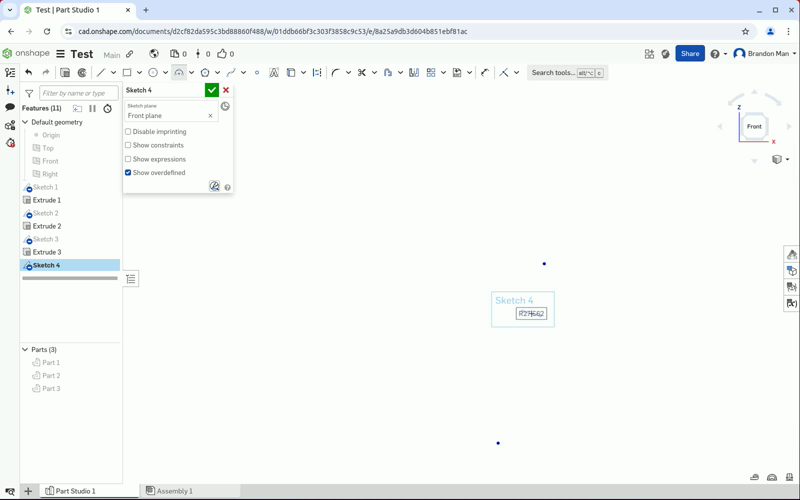
key_up(shift)
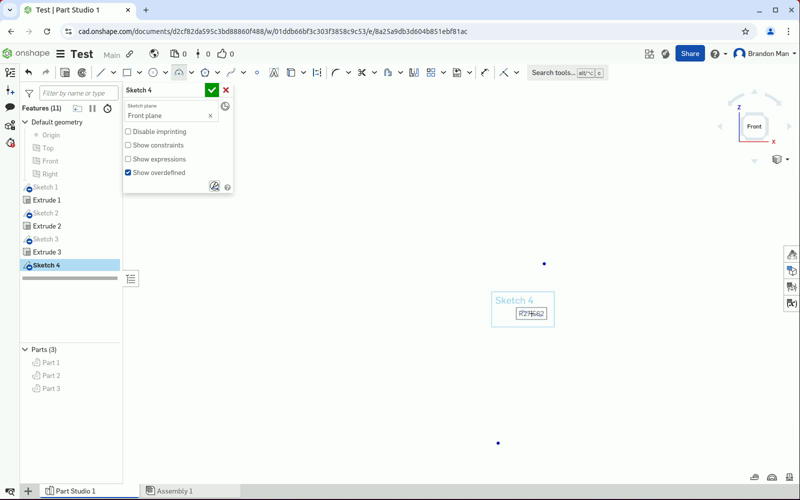
key(esc)
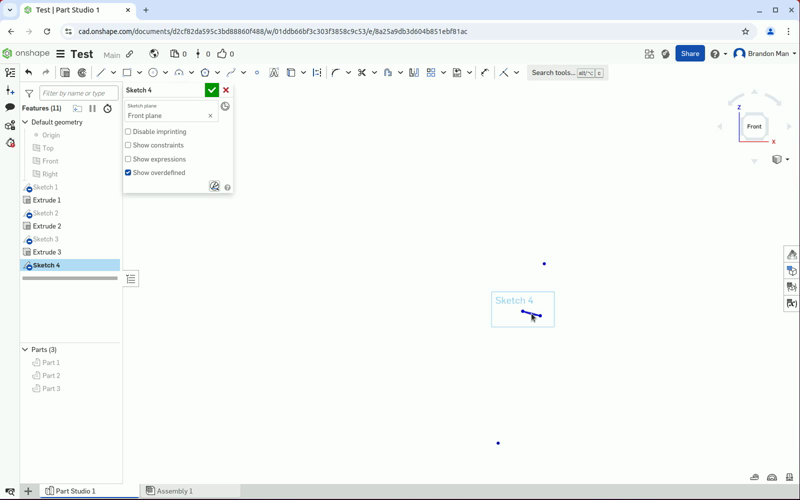
mouse_move(533, 314)
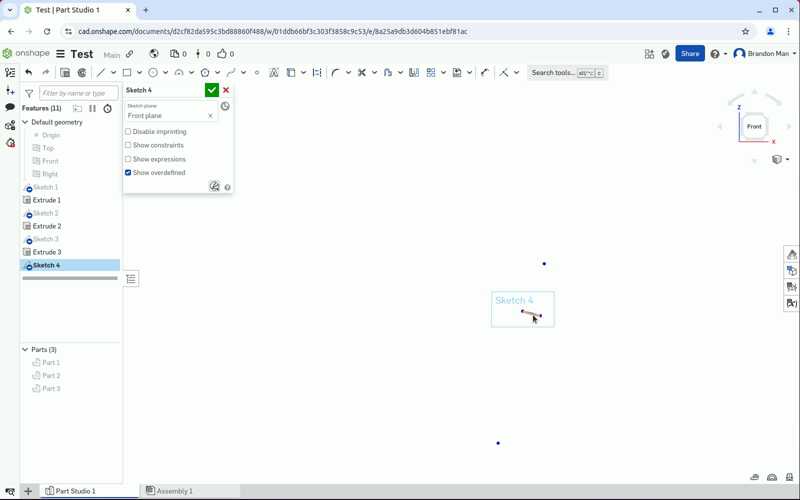
scroll(6)
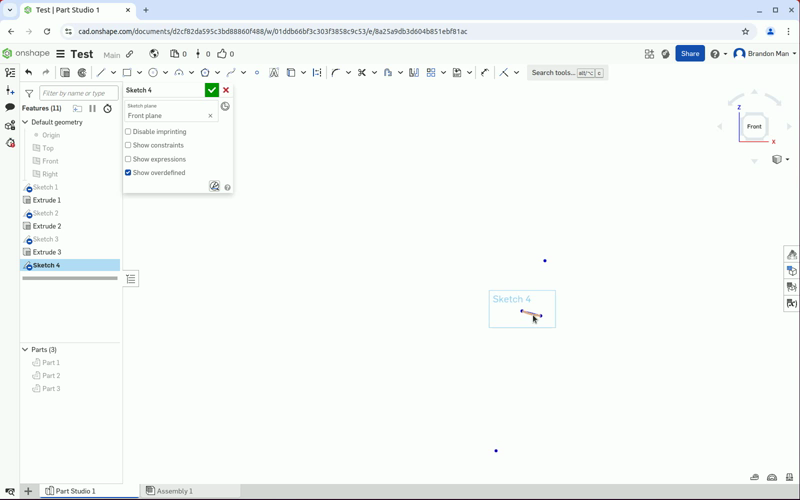
scroll(6)
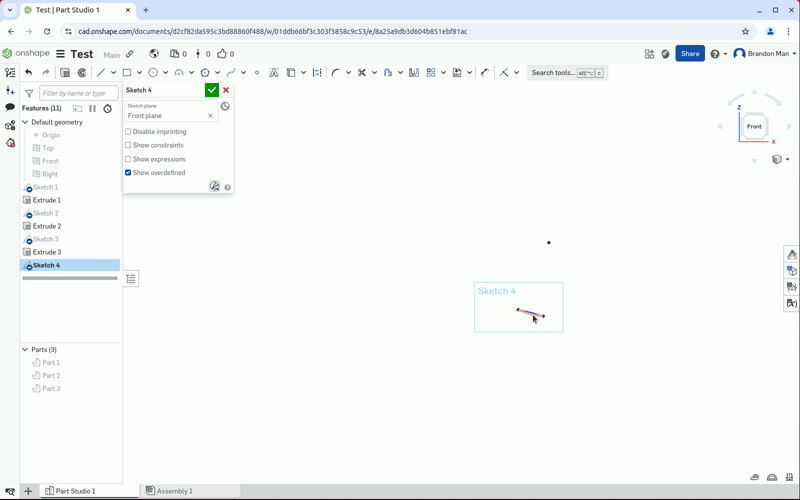
scroll(6)
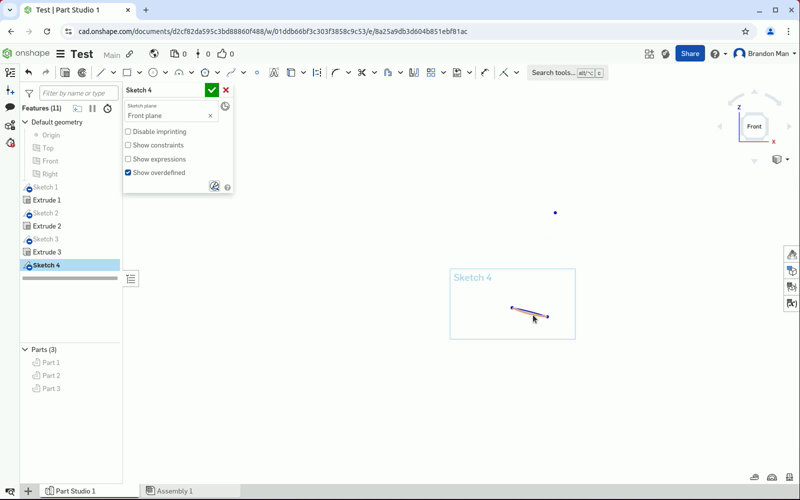
scroll(6)
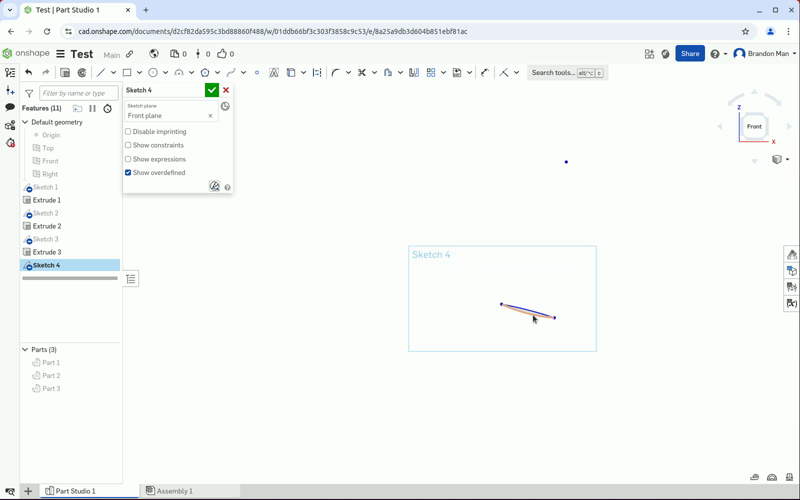
scroll(6)
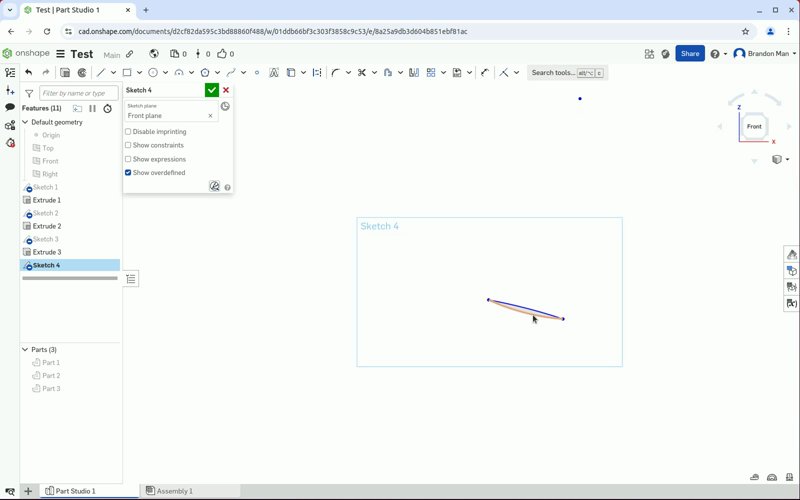
scroll(6)
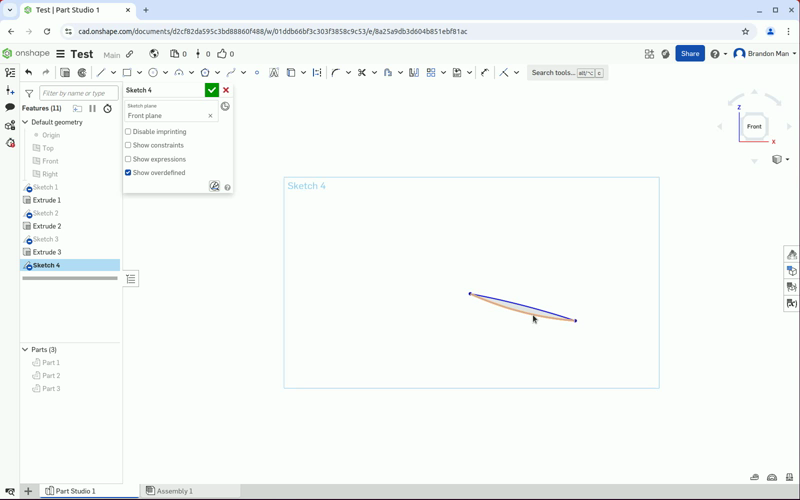
scroll(6)
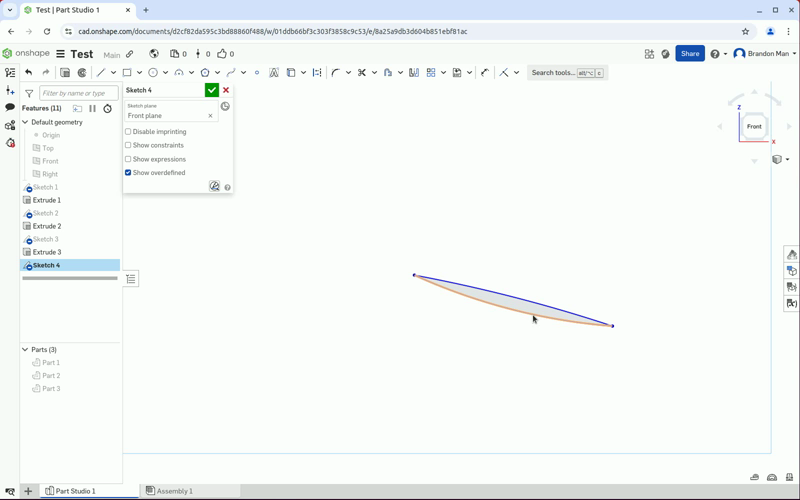
click(533, 314)
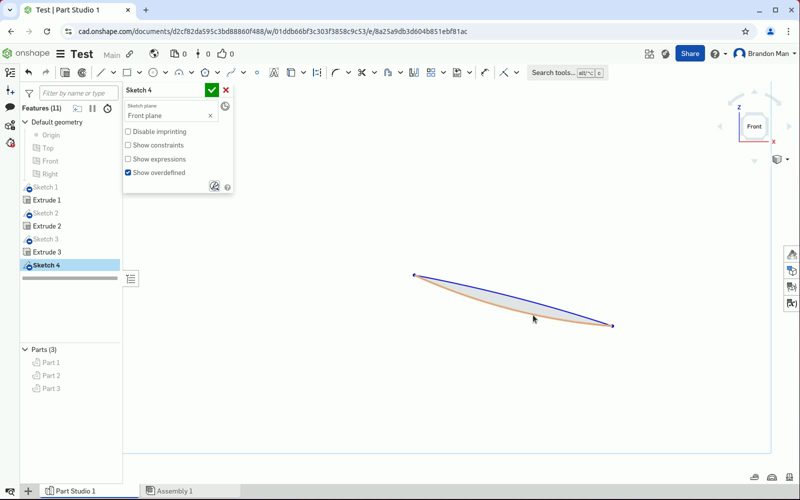
scroll(-6)
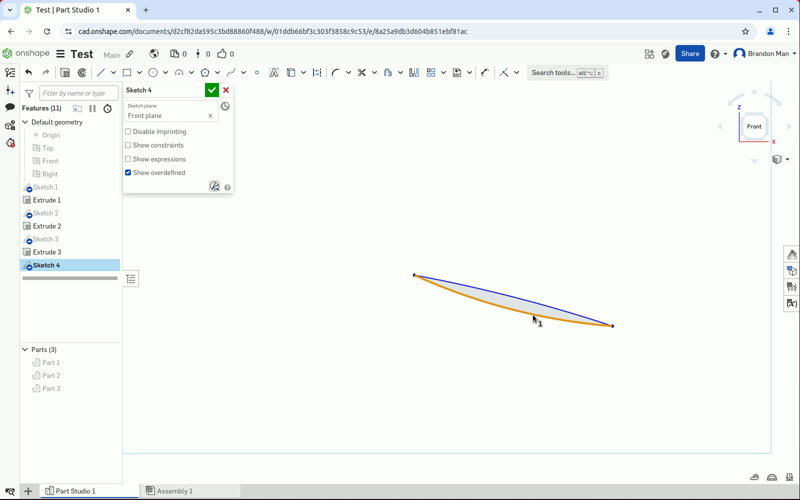
scroll(-6)
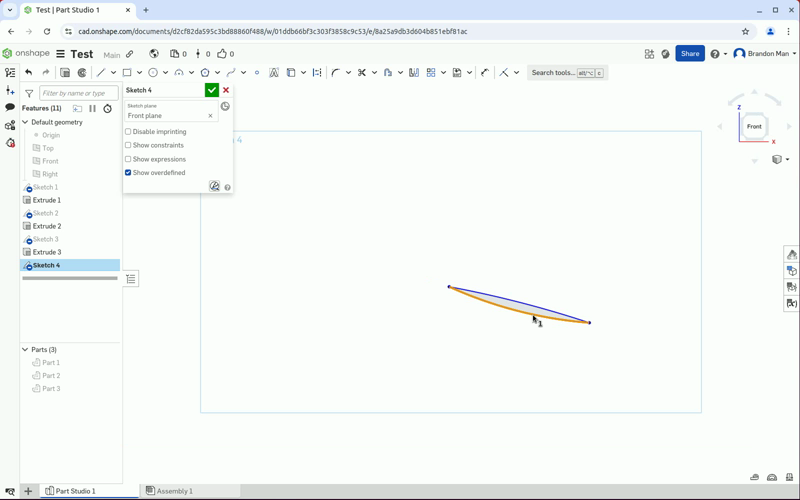
scroll(-6)
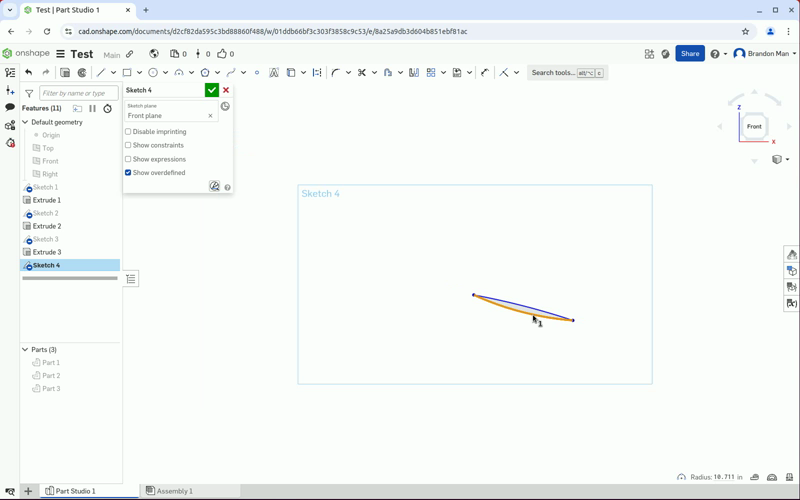
scroll(-6)
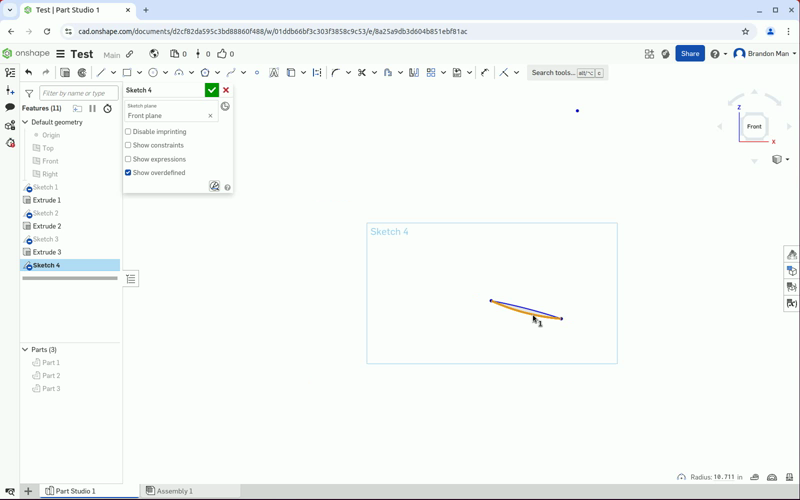
scroll(-6)
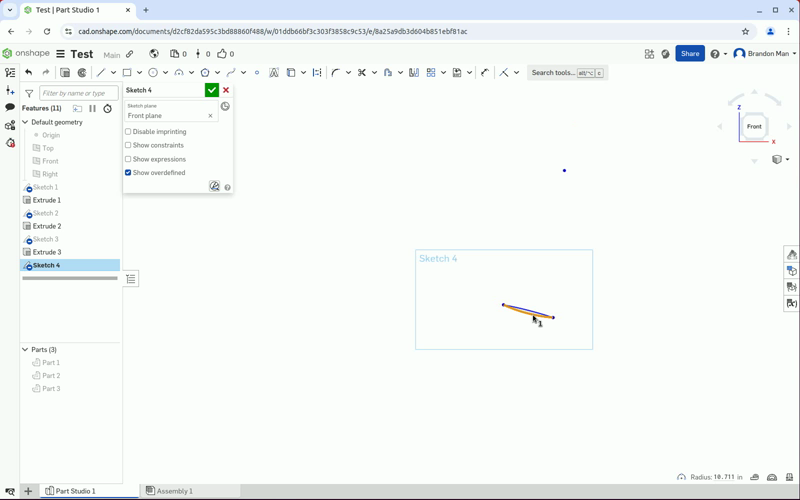
scroll(-6)
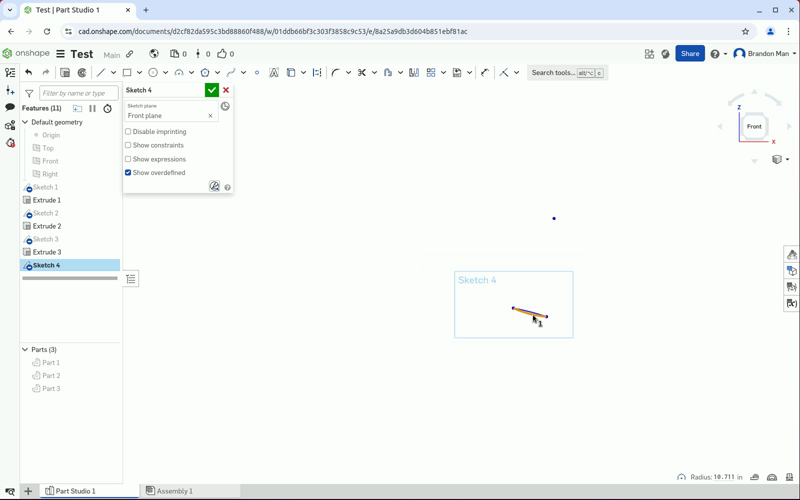
scroll(-6)
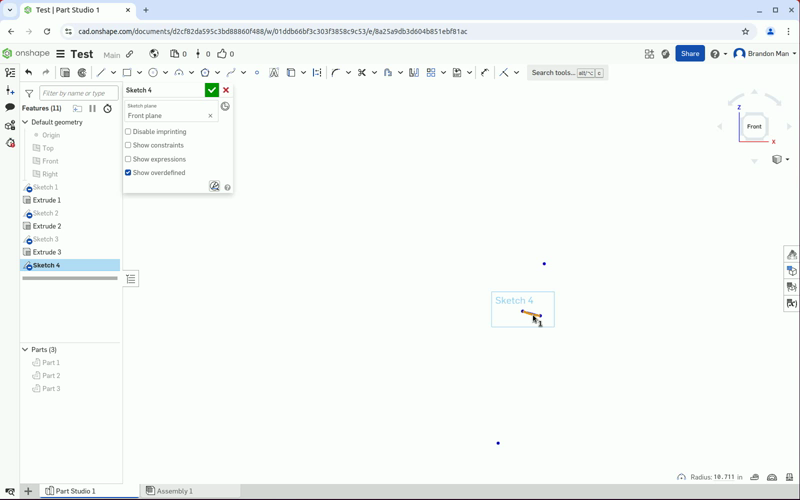
mouse_move(73, 352)
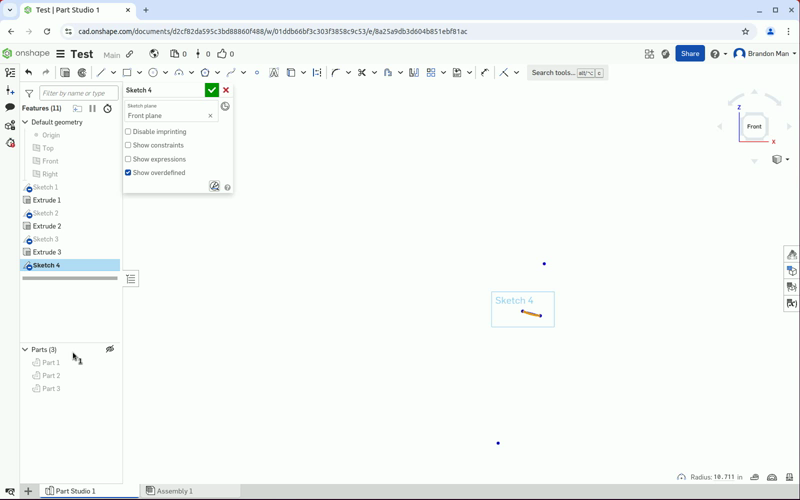
key(shift+y)
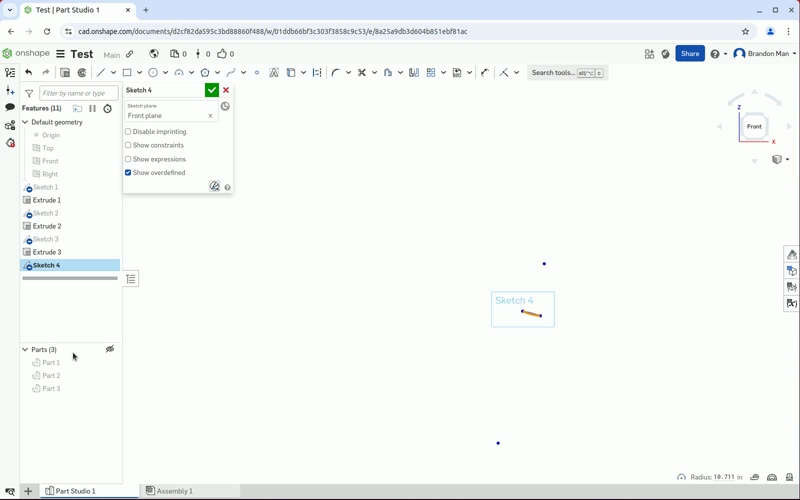
key(shift+e)
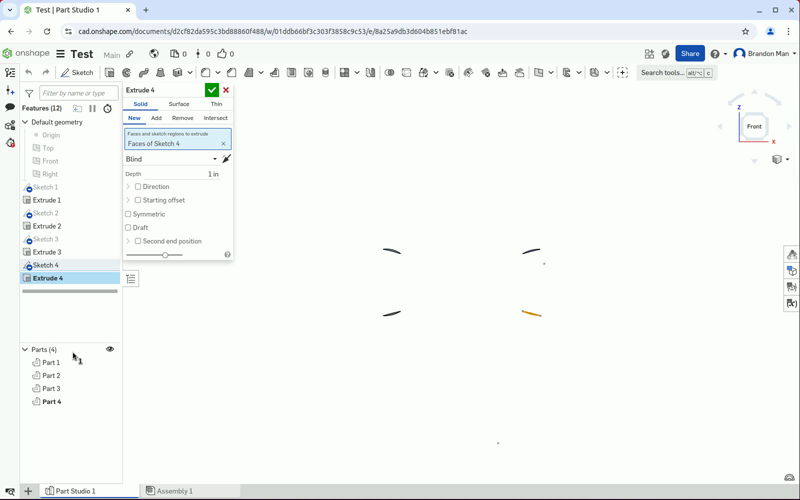
mouse_move(143, 106)
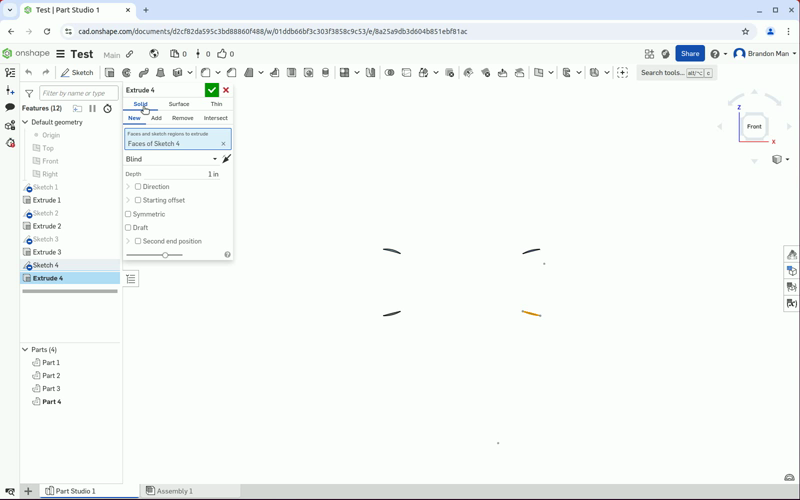
click(143, 106)
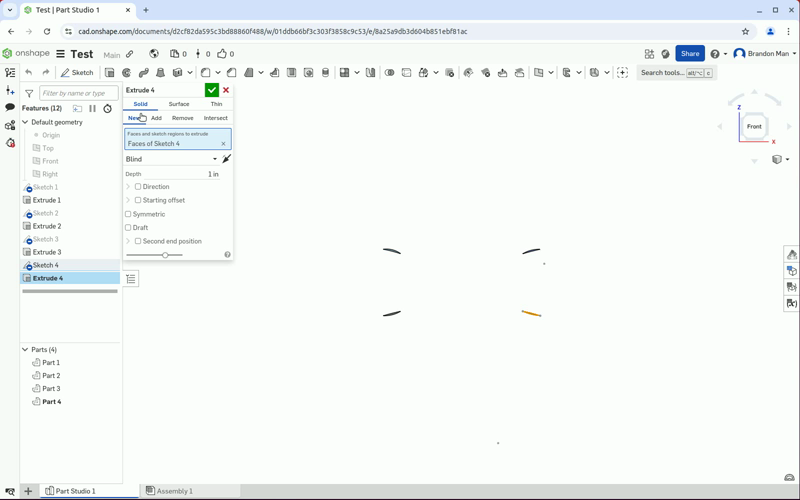
mouse_move(137, 120)
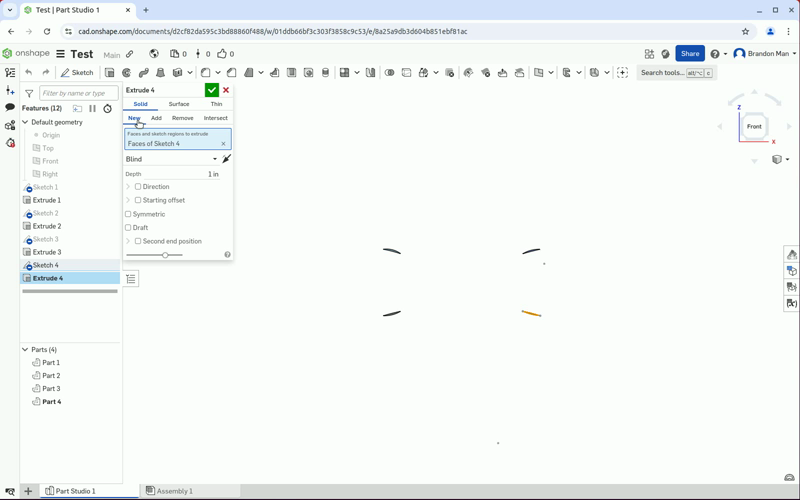
click(137, 120)
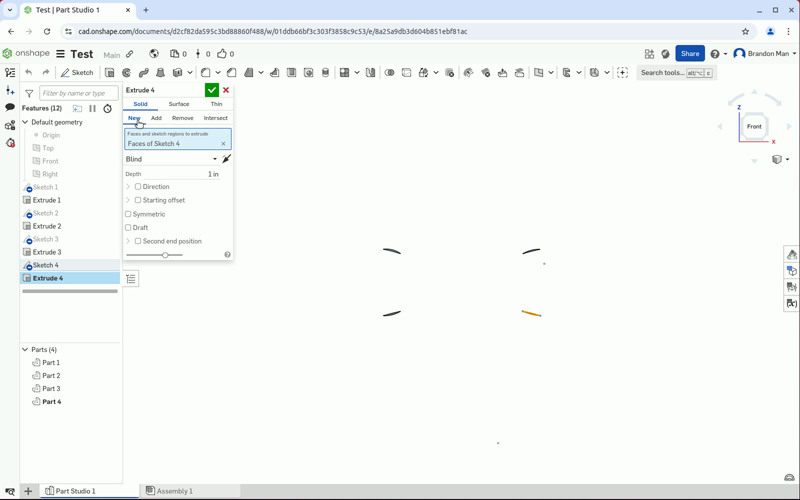
key(tab, 4)
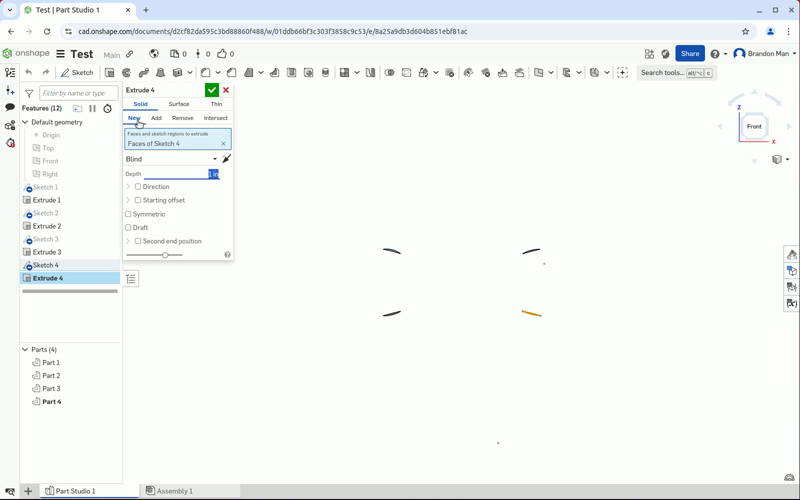
text(4.574)
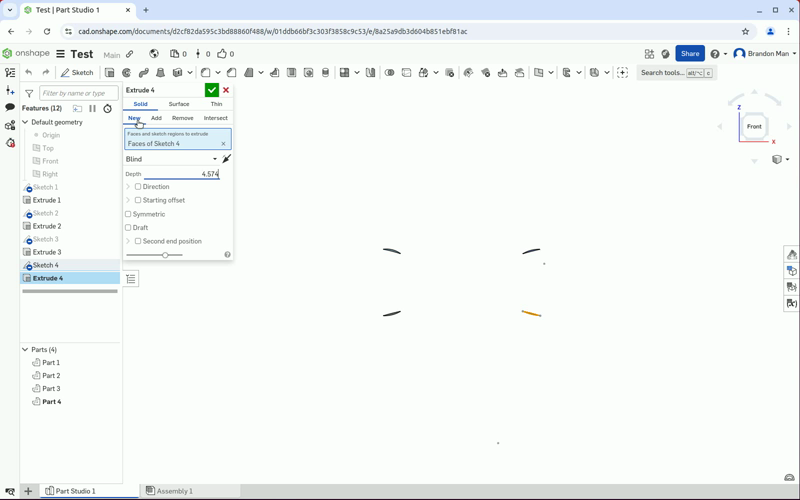
key(enter)
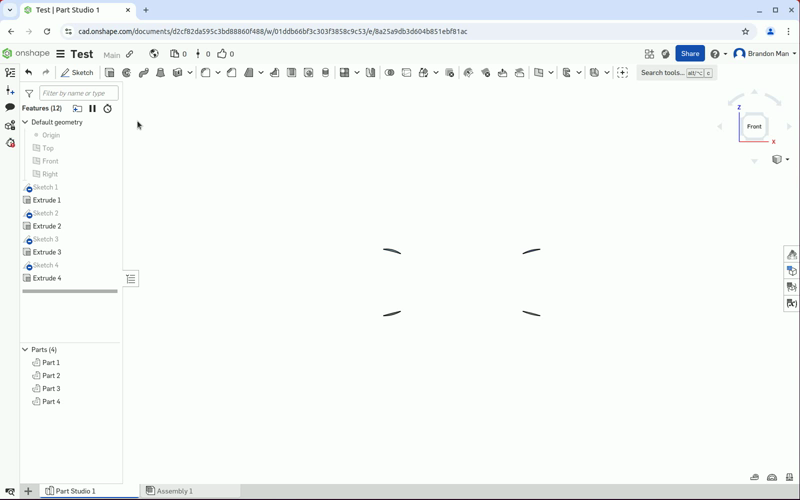
key(shift+h)
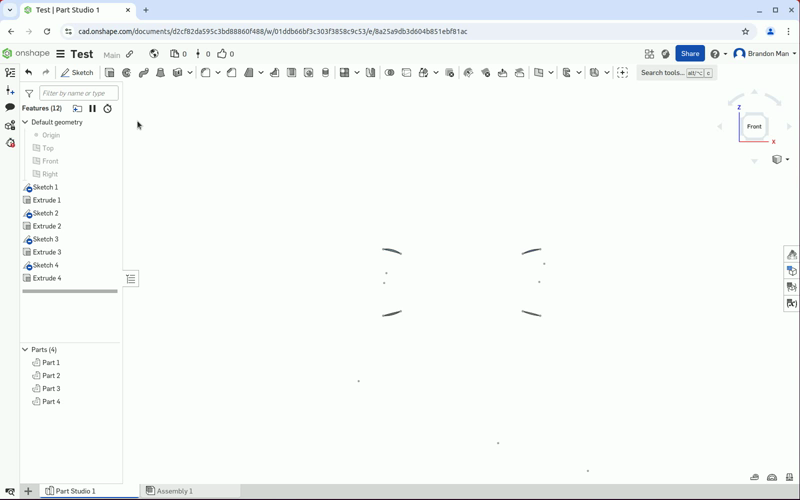
key(shift+h)
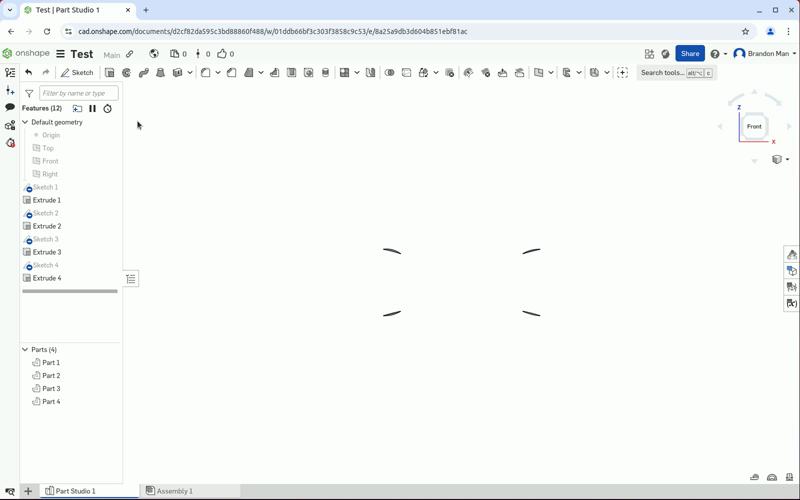
mouse_move(73, 189)
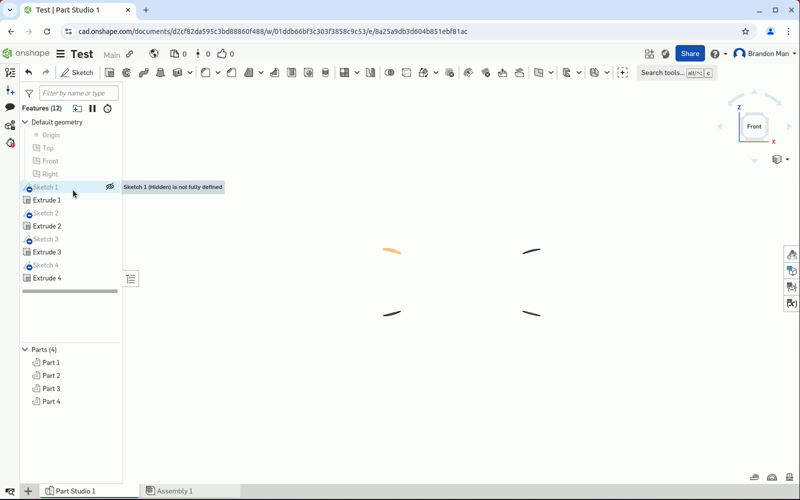
click(73, 189)
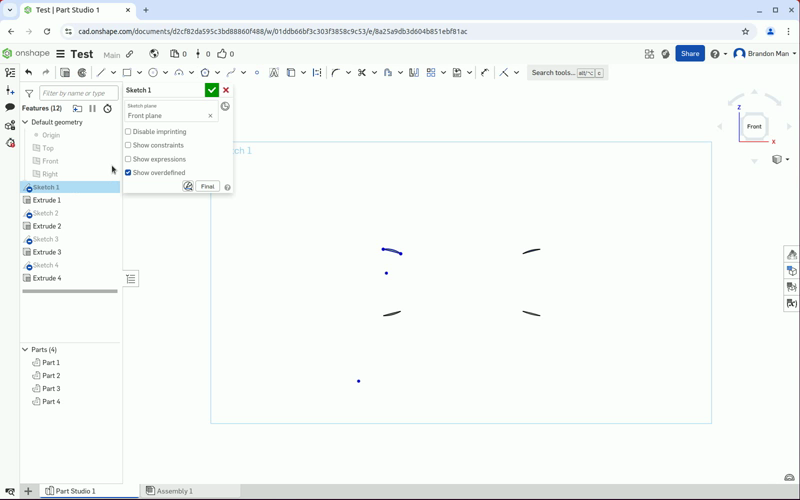
mouse_move(229, 92)
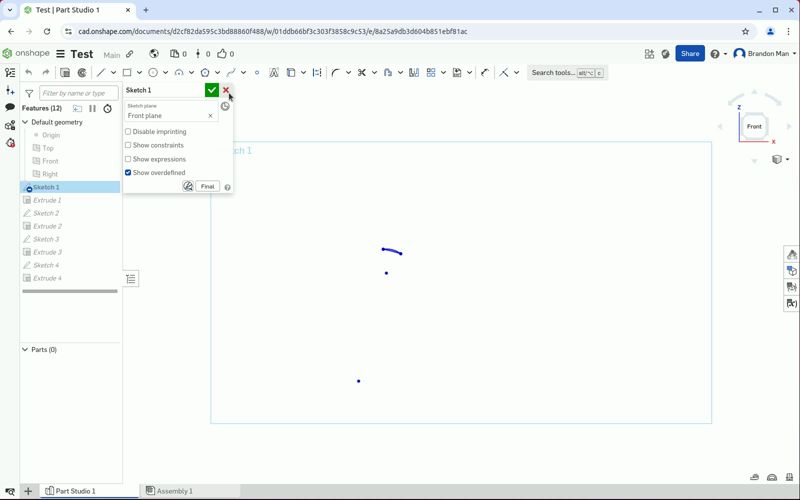
click(229, 92)
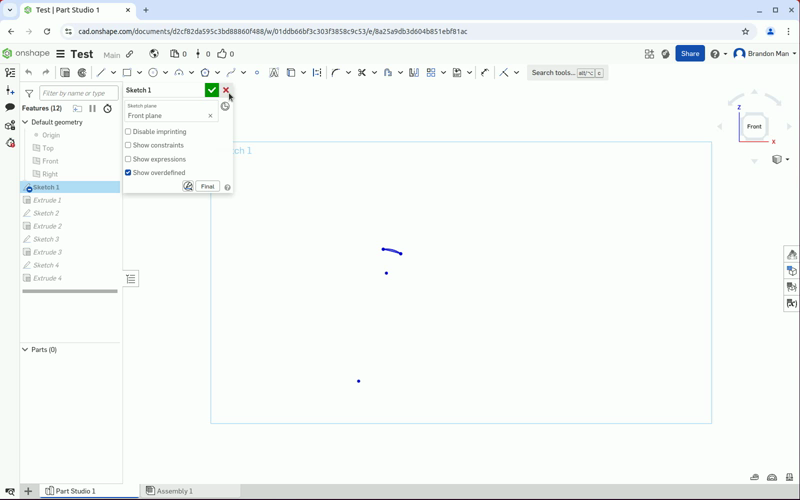
key(shift+s)
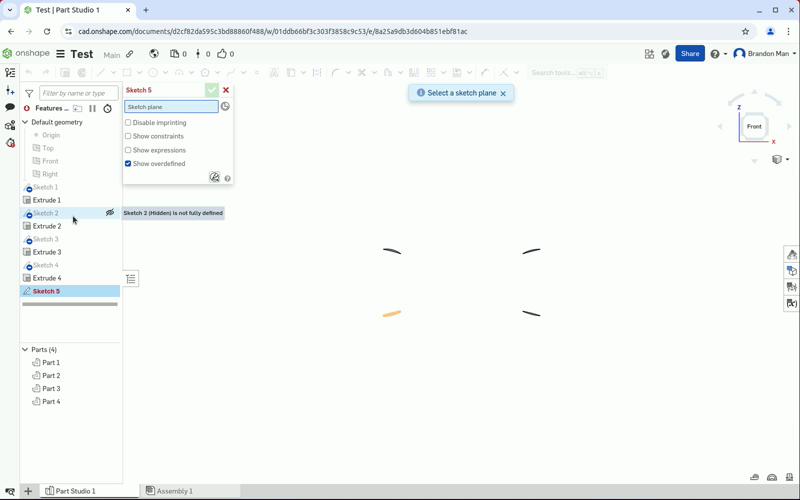
scroll(3)
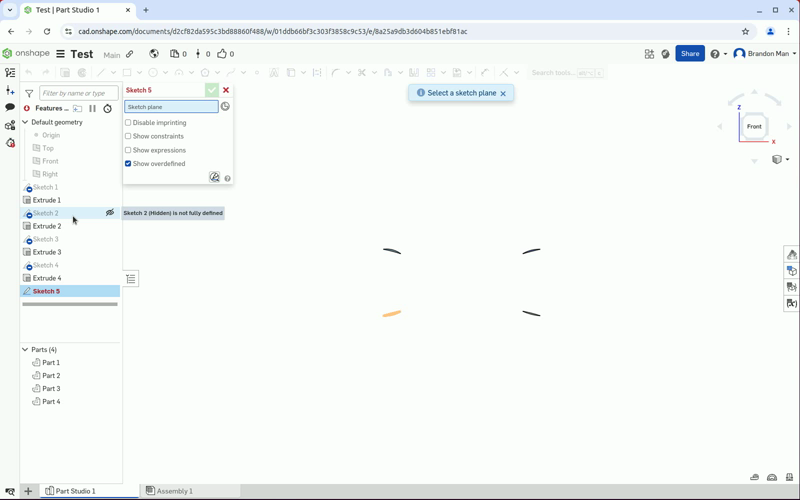
mouse_move(73, 163)
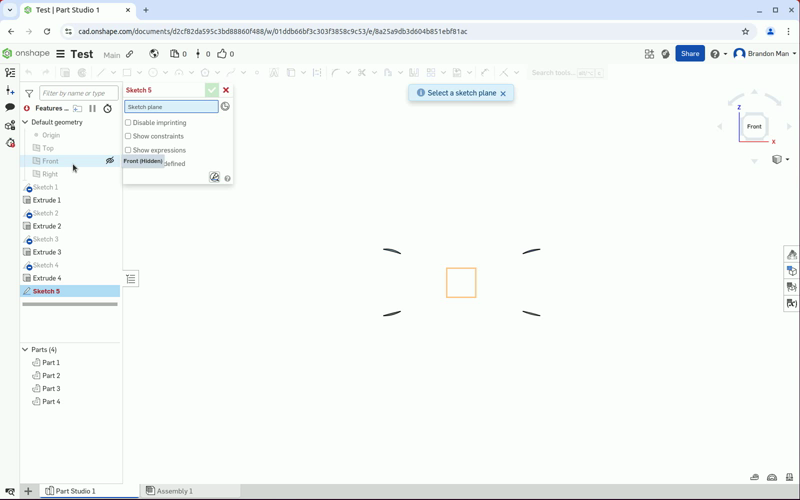
click(73, 163)
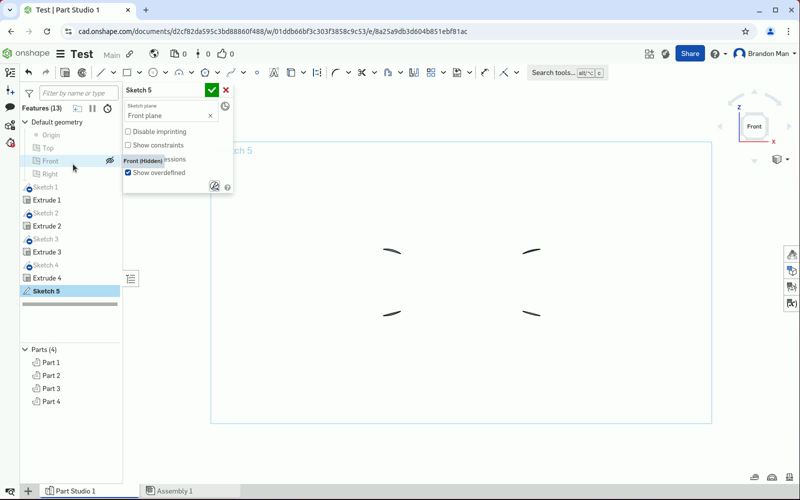
mouse_move(73, 352)
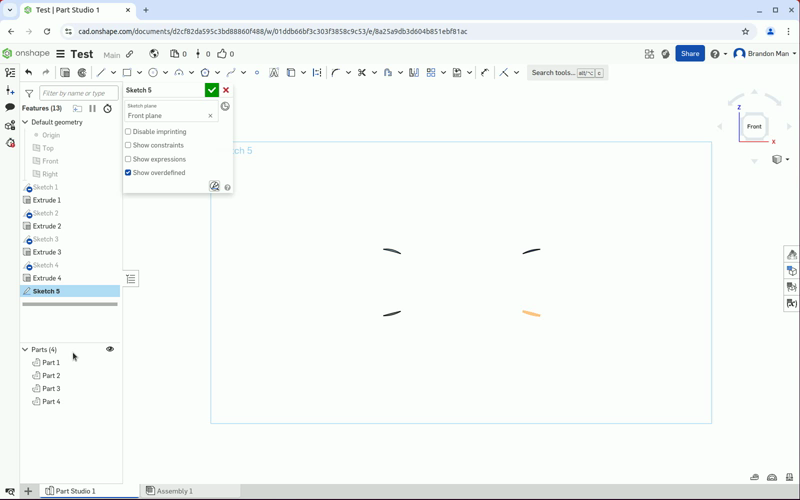
key(y)
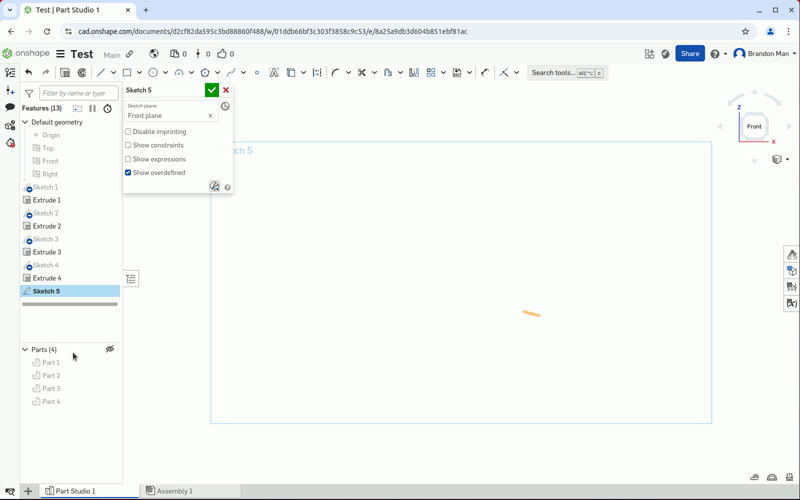
key(a)
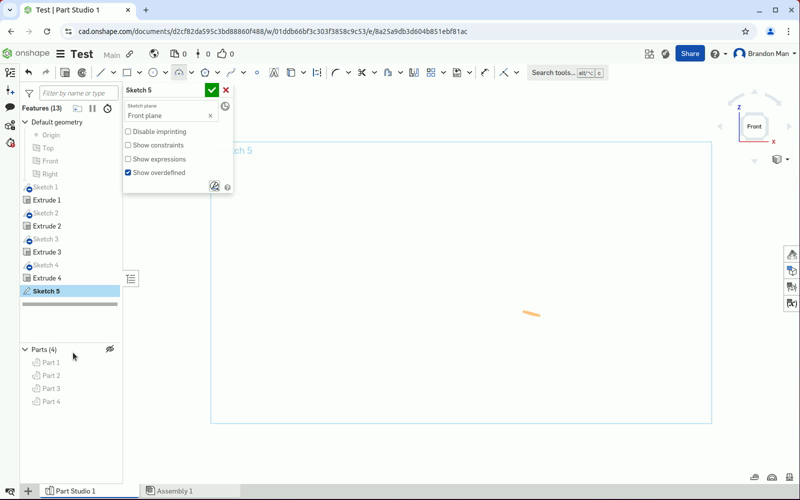
key_down(shift)
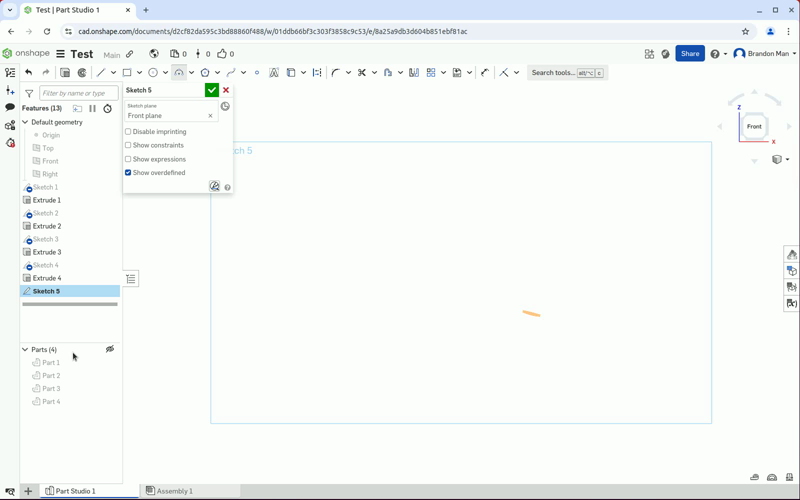
mouse_move(399, 311)
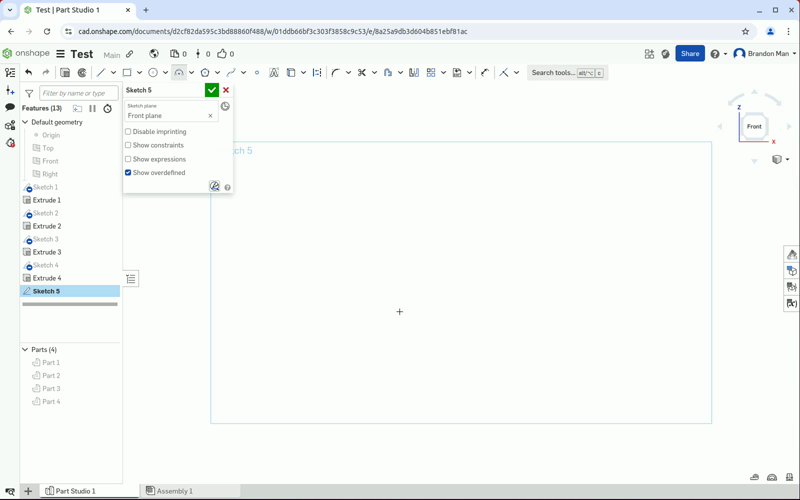
click(399, 311)
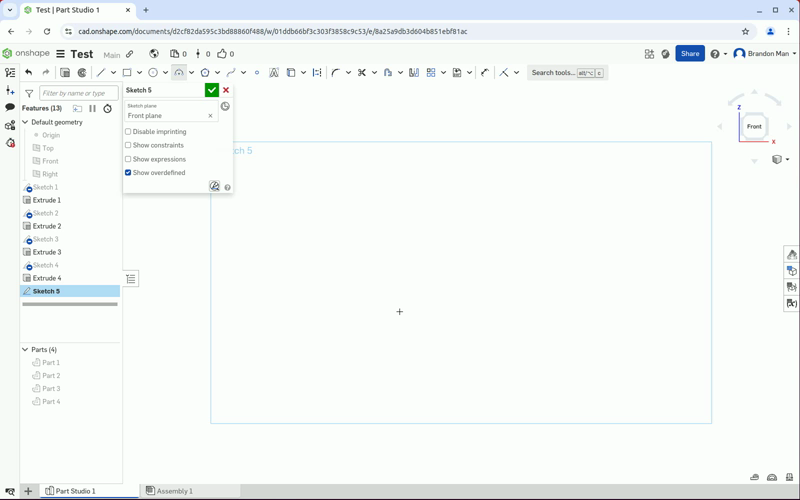
key_up(shift)
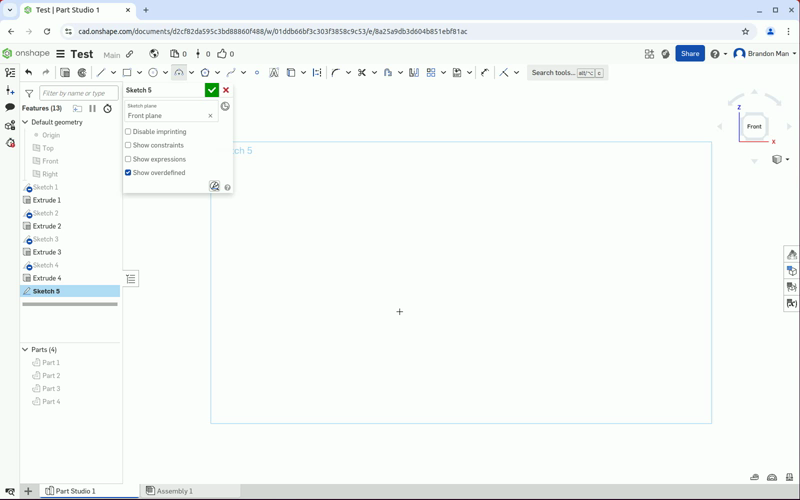
key_down(shift)
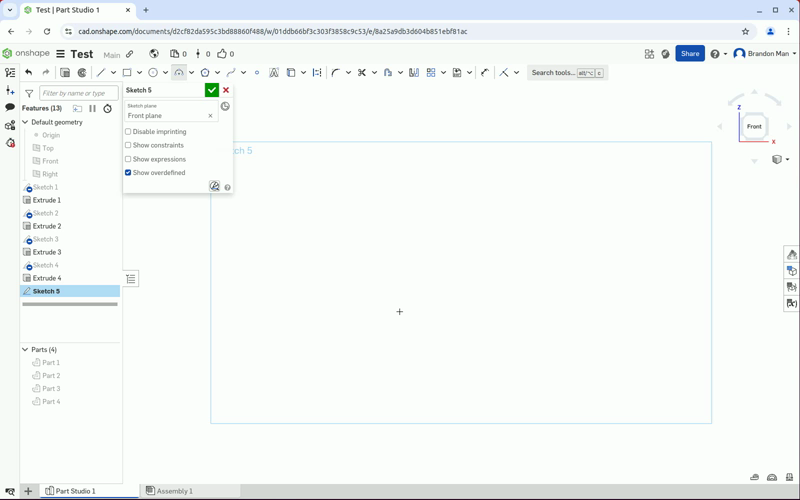
mouse_move(522, 311)
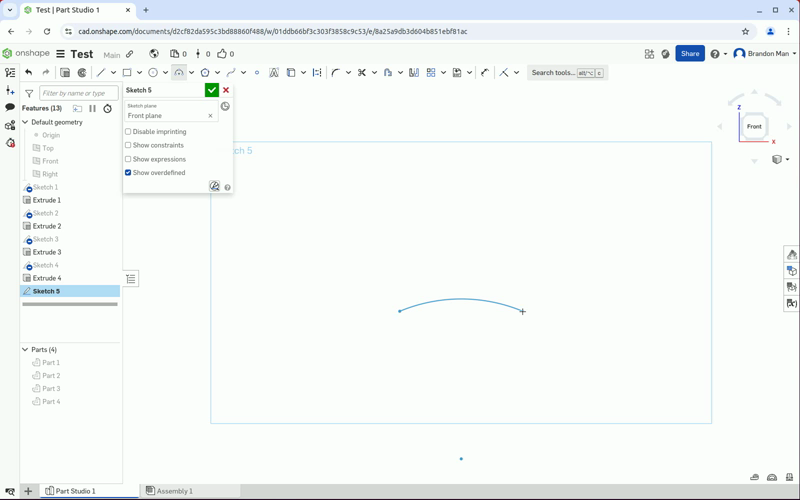
click(522, 311)
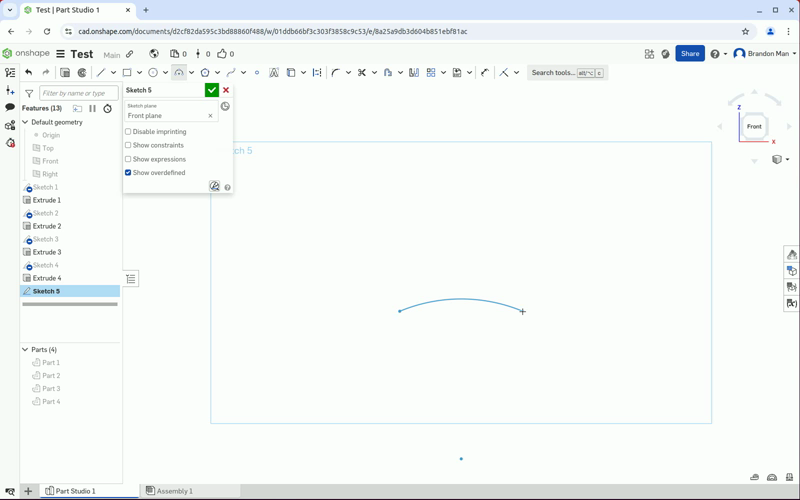
mouse_move(461, 303)
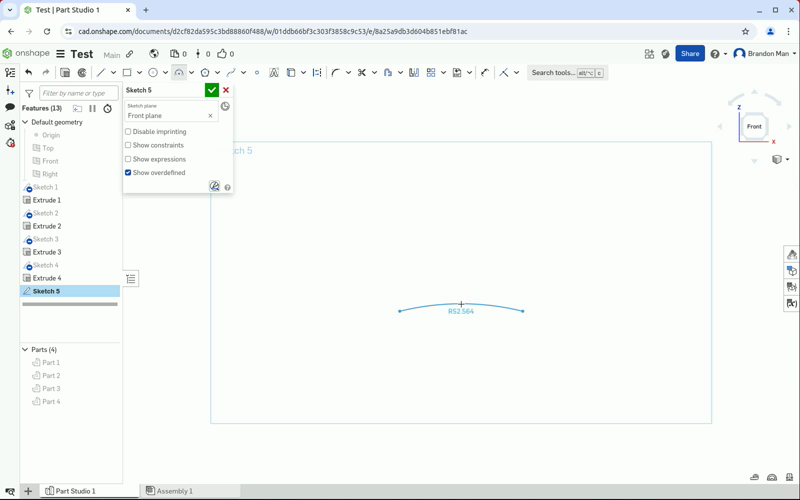
click(461, 303)
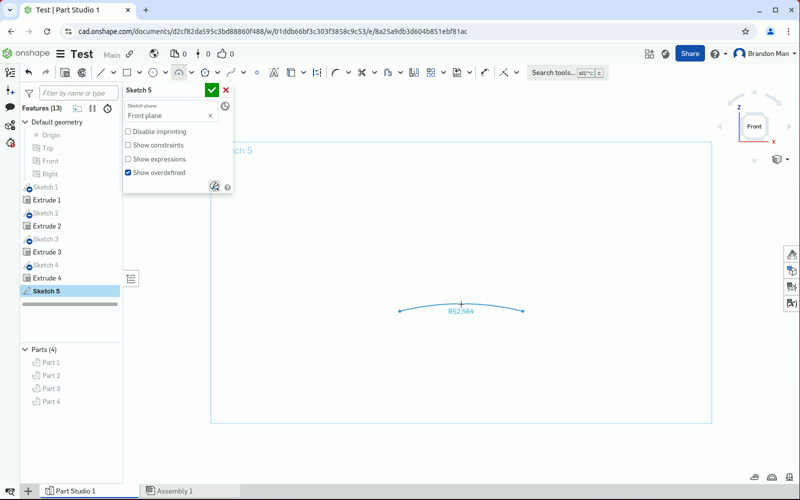
key_up(shift)
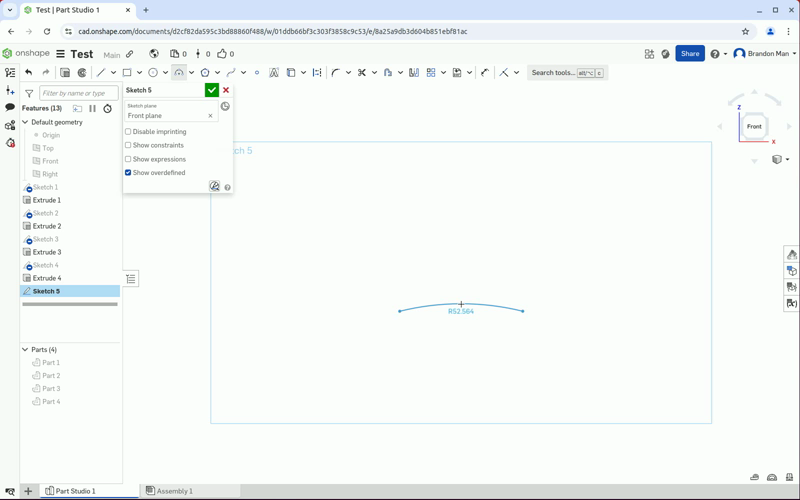
mouse_move(522, 311)
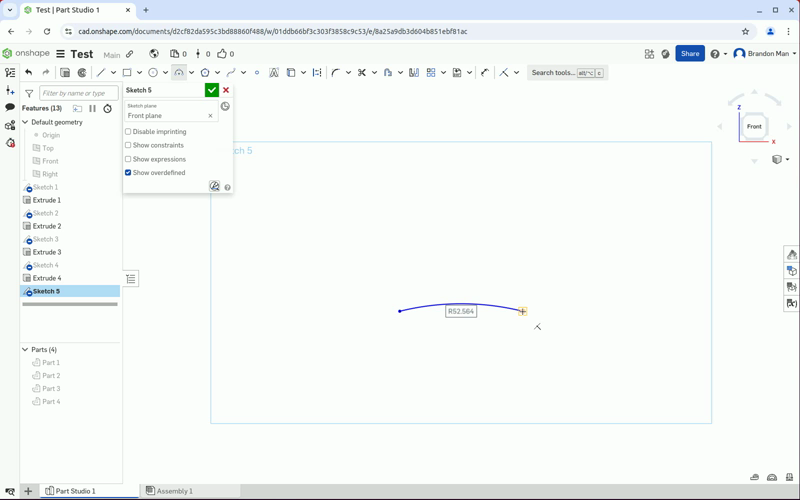
click(522, 311)
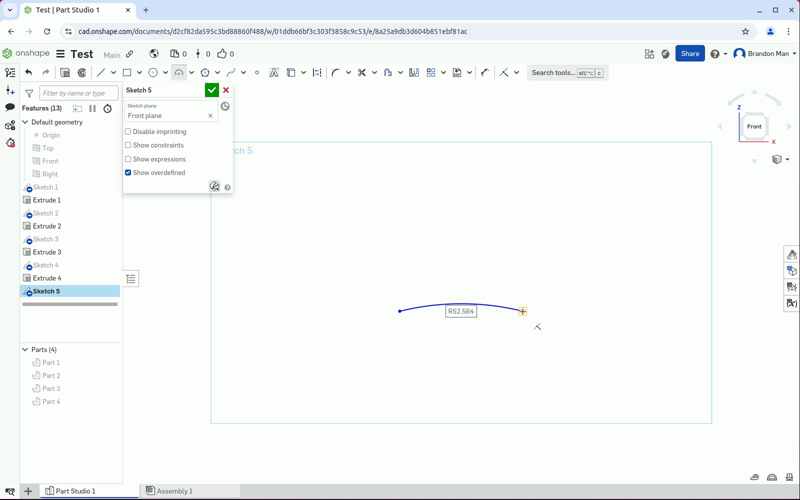
key_down(shift)
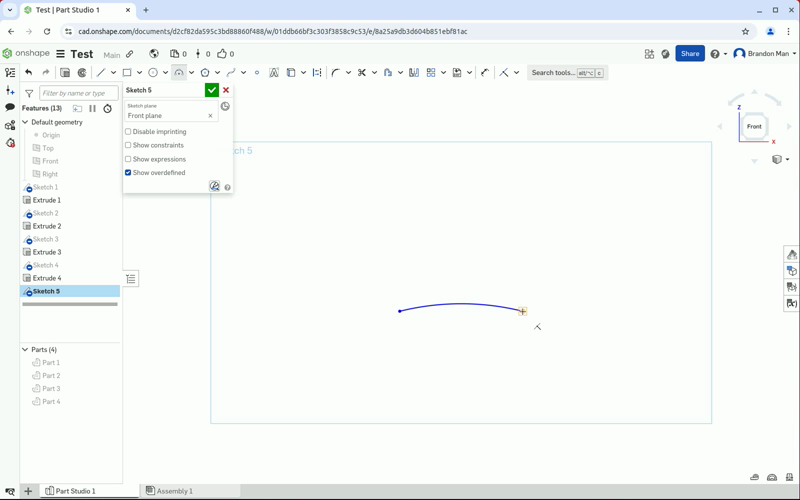
mouse_move(522, 252)
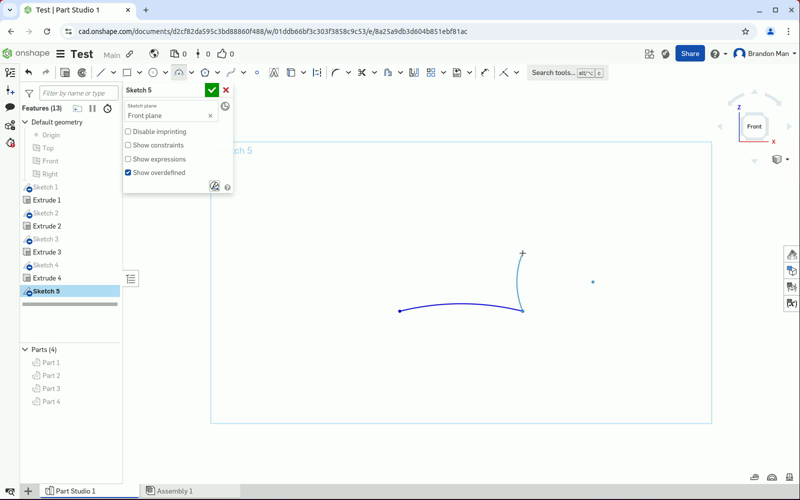
click(522, 252)
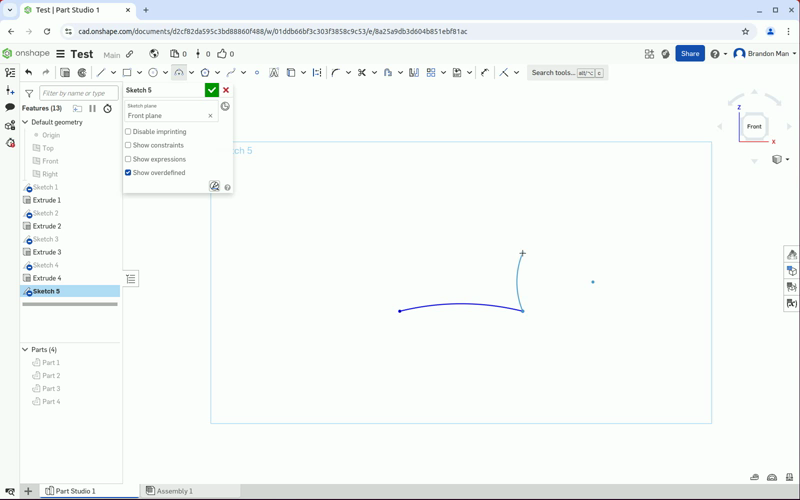
mouse_move(506, 282)
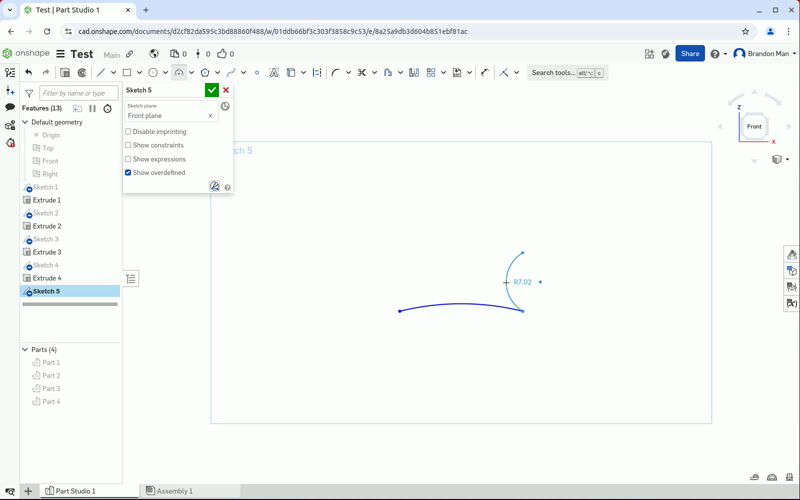
click(506, 282)
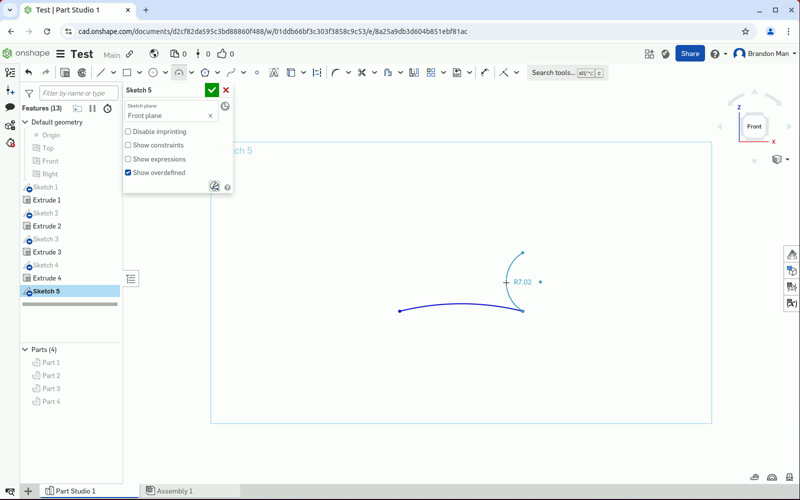
key_up(shift)
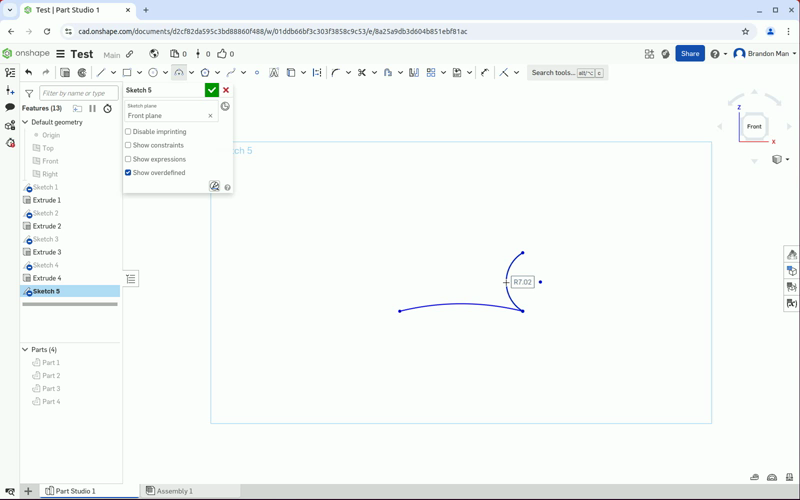
mouse_move(522, 252)
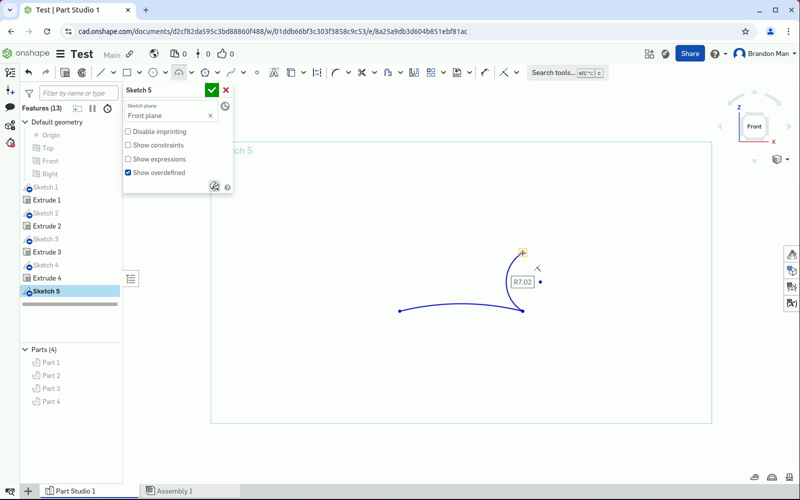
click(522, 252)
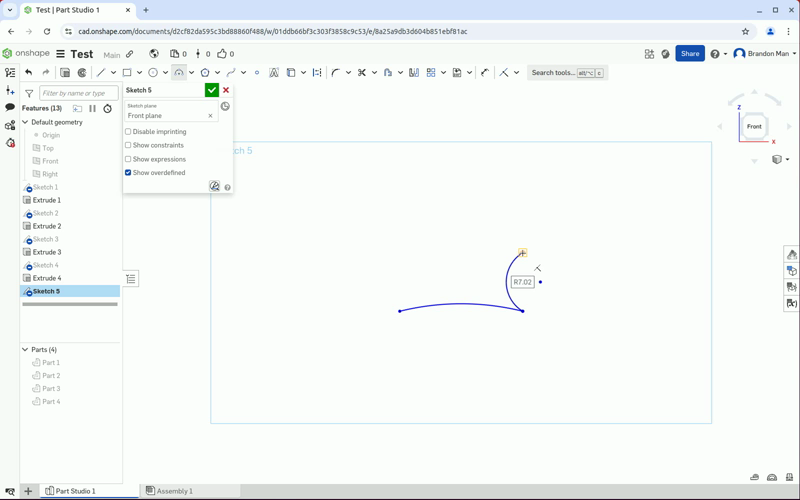
key_down(shift)
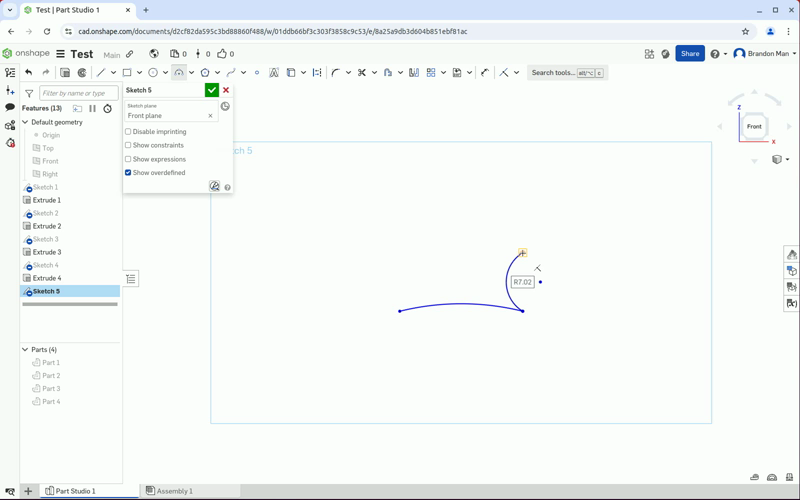
mouse_move(399, 252)
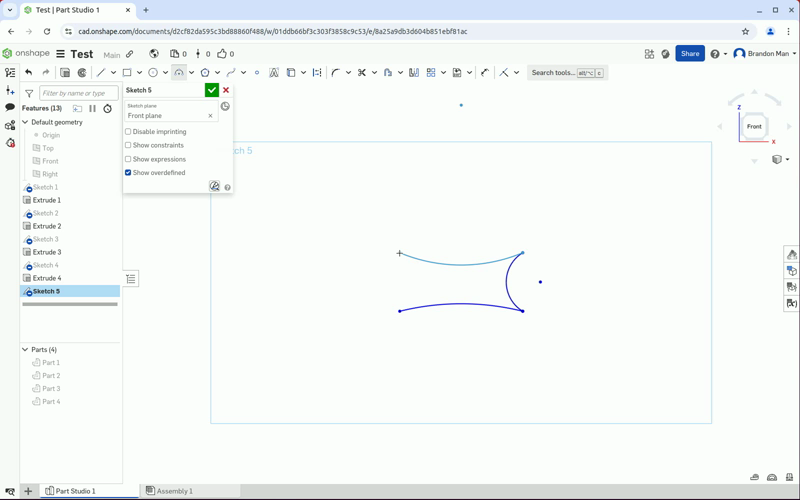
click(399, 252)
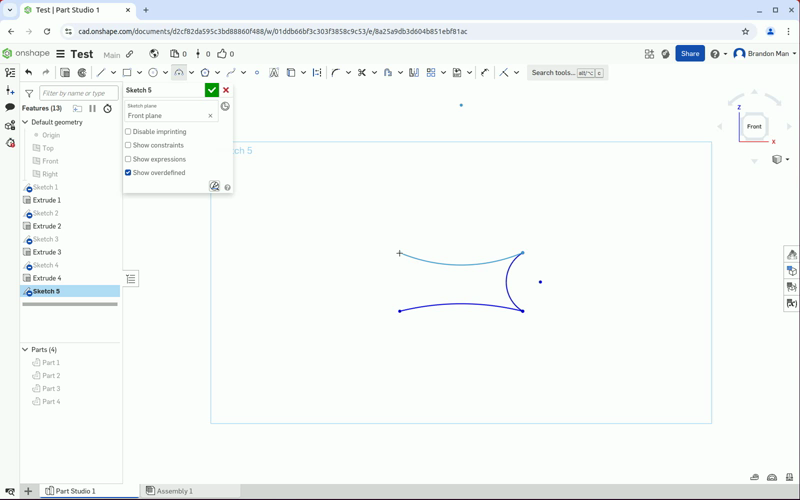
mouse_move(461, 260)
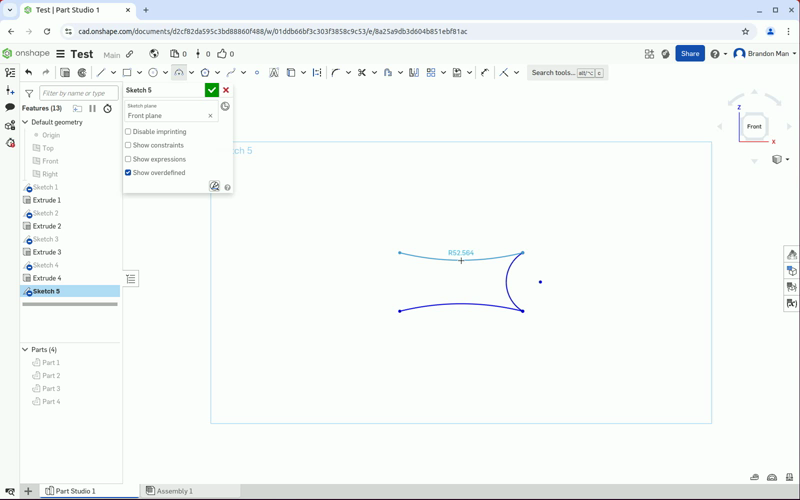
click(461, 260)
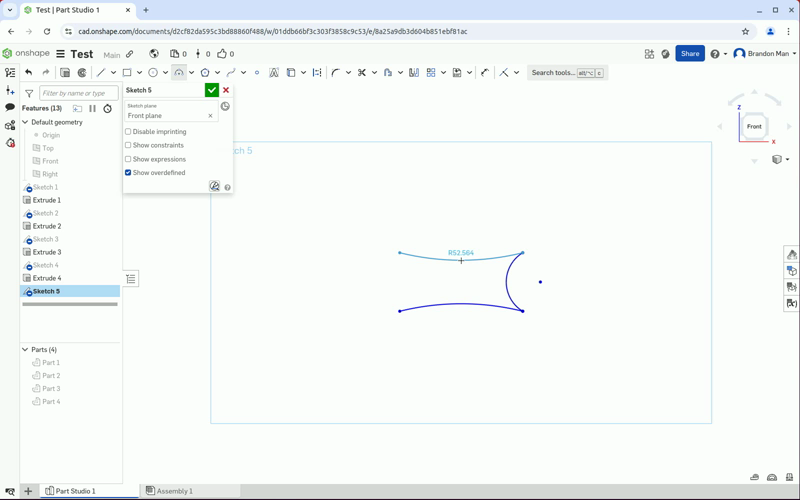
key_up(shift)
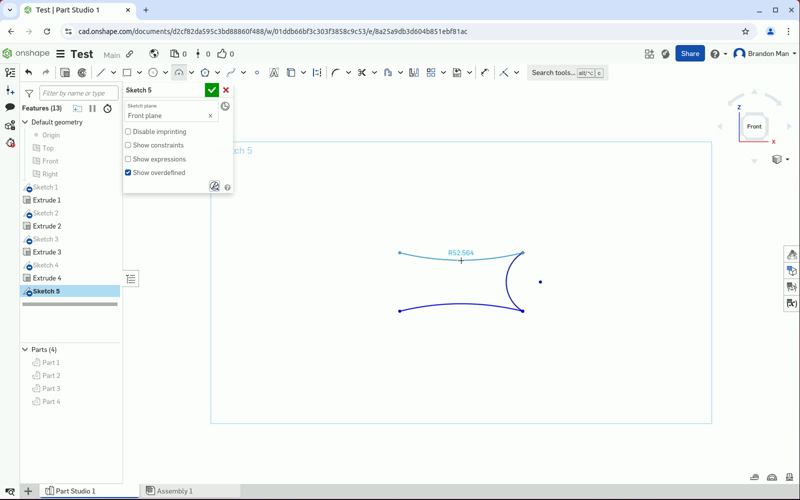
mouse_move(399, 252)
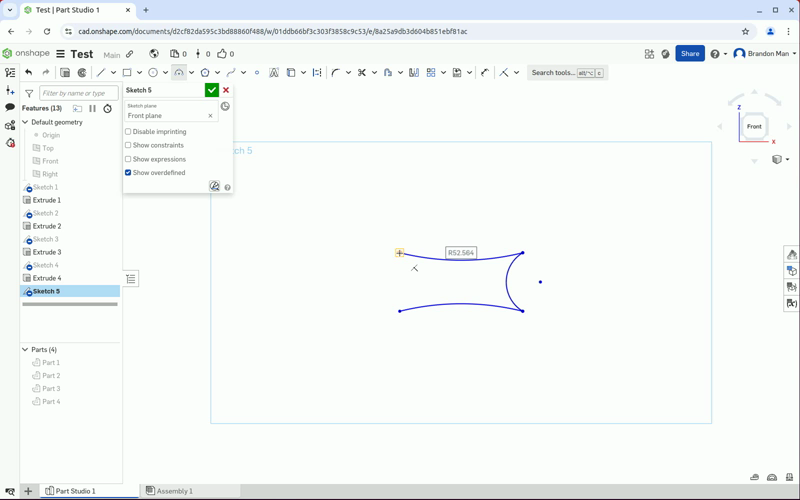
click(399, 252)
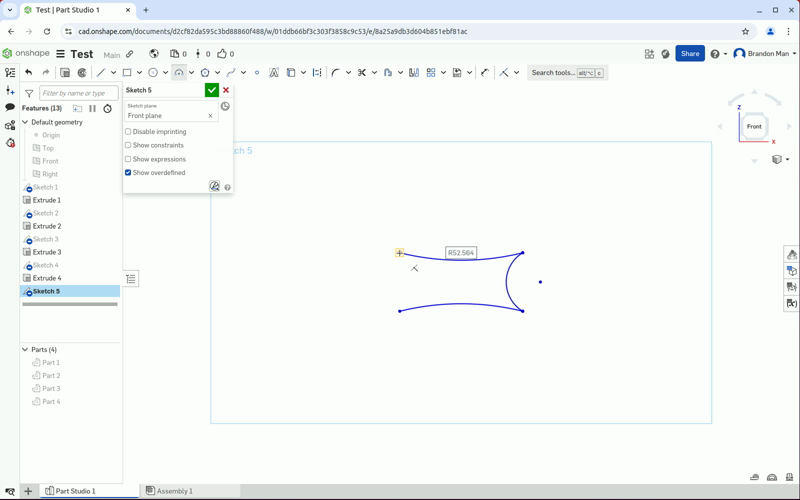
mouse_move(399, 311)
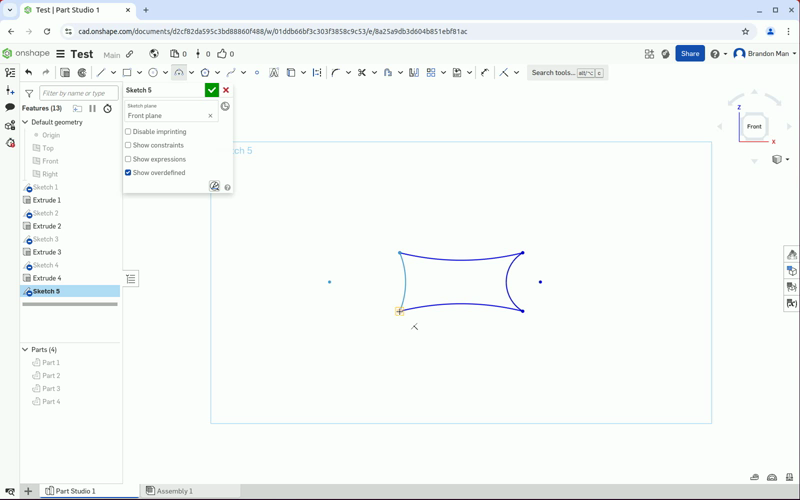
click(399, 311)
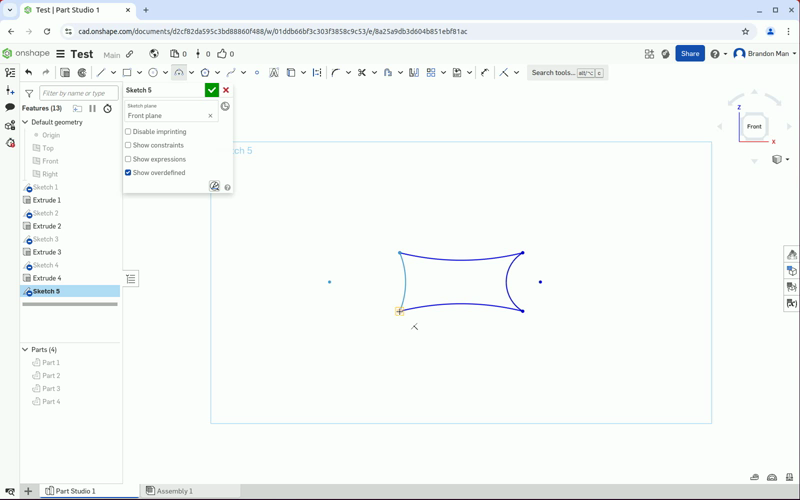
key_down(shift)
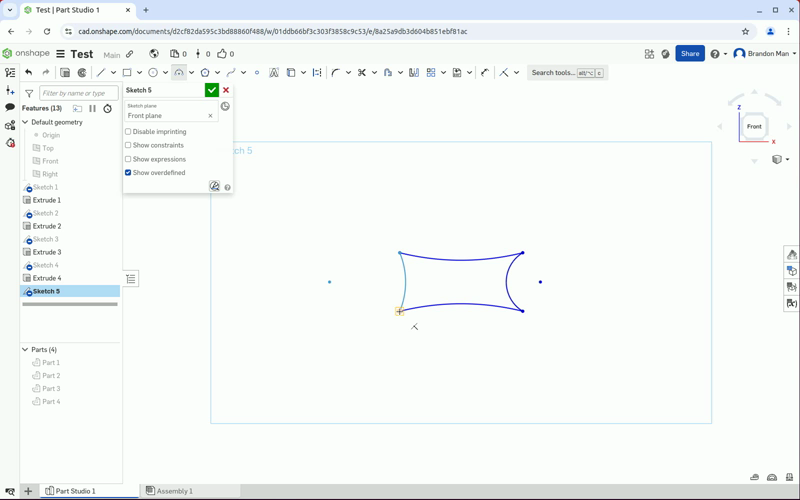
mouse_move(416, 282)
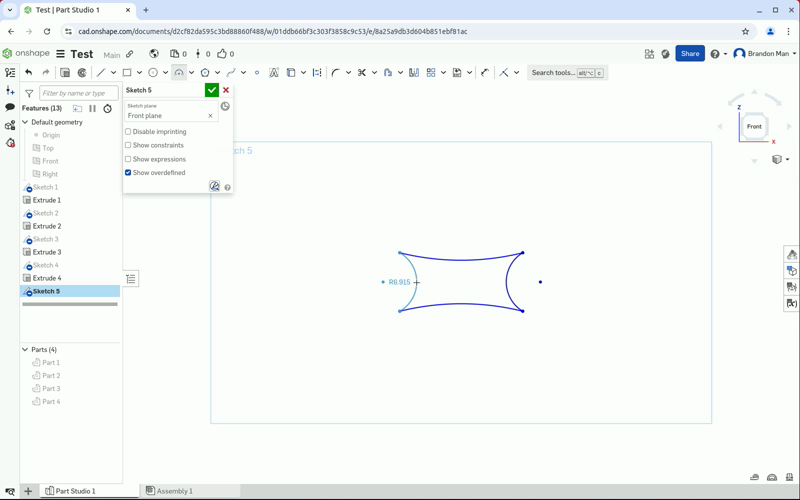
click(416, 282)
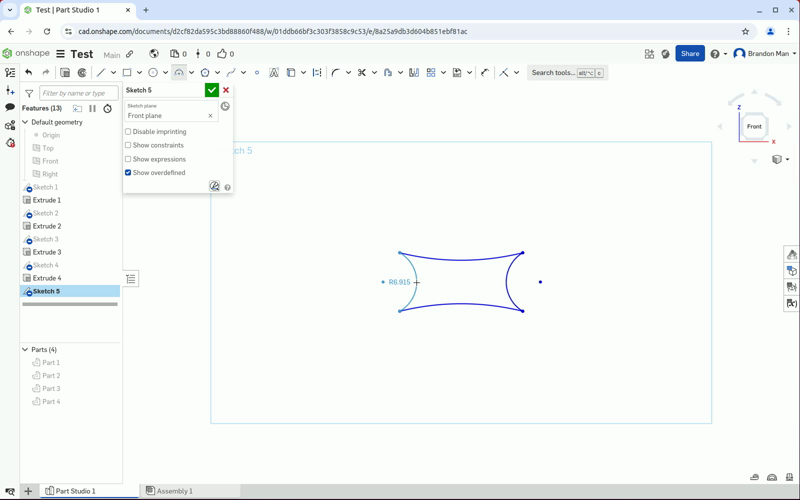
key_up(shift)
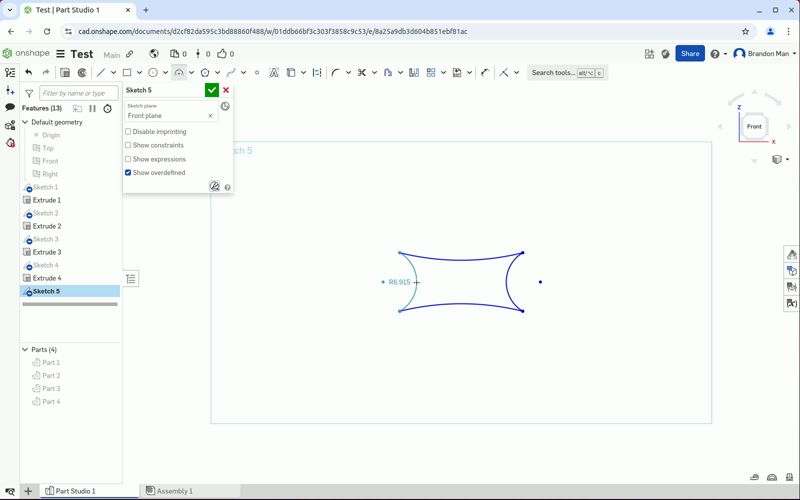
key(esc)
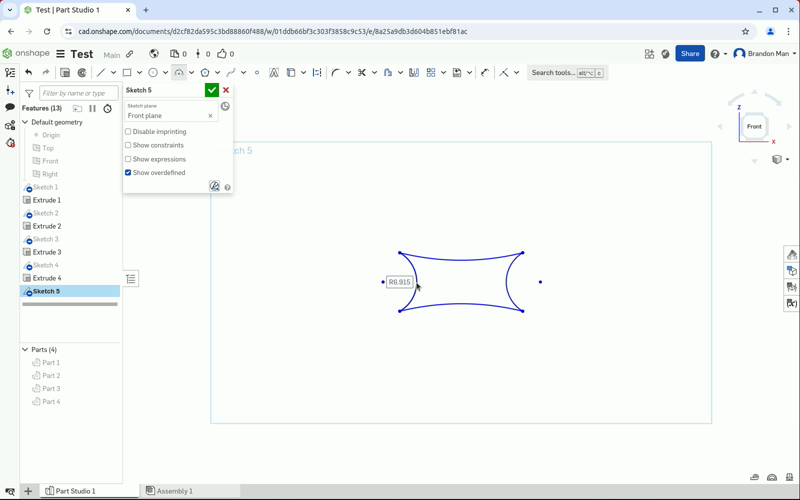
mouse_move(457, 267)
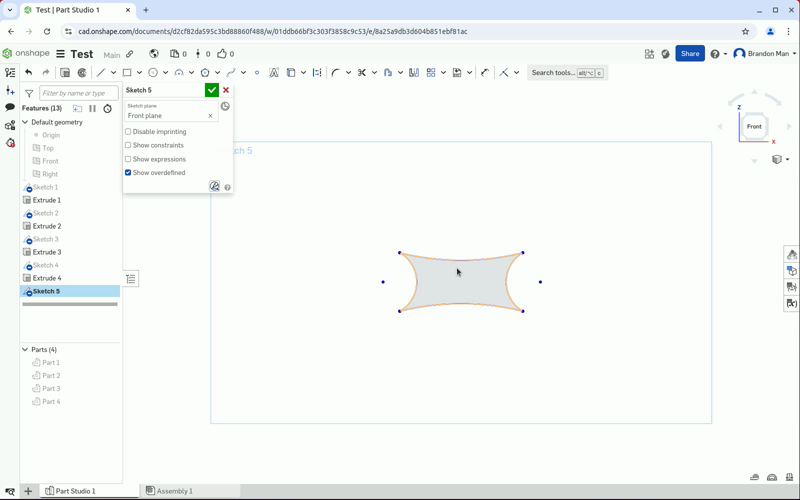
click(457, 267)
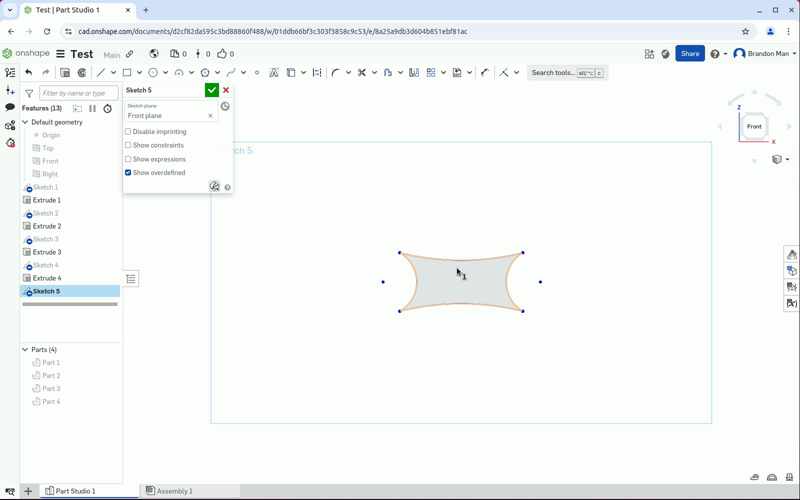
mouse_move(73, 352)
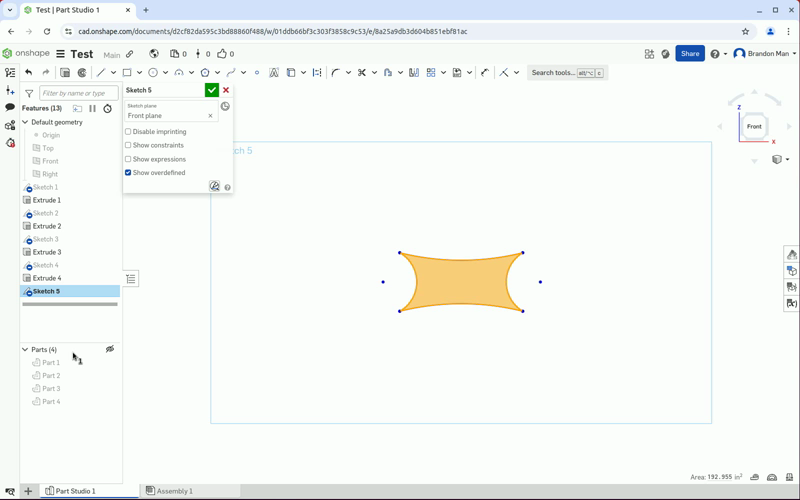
key(shift+y)
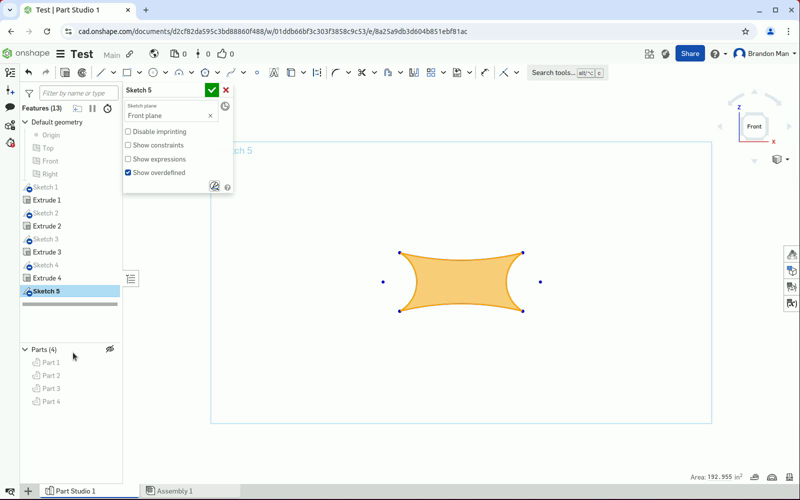
key(shift+e)
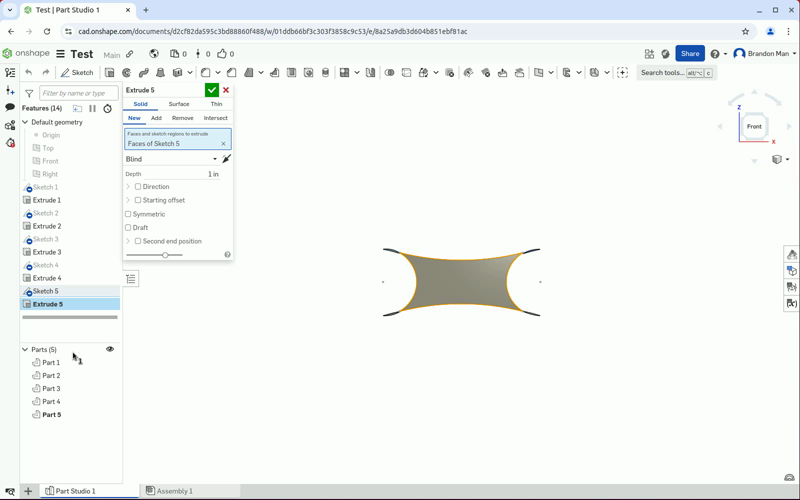
mouse_move(143, 106)
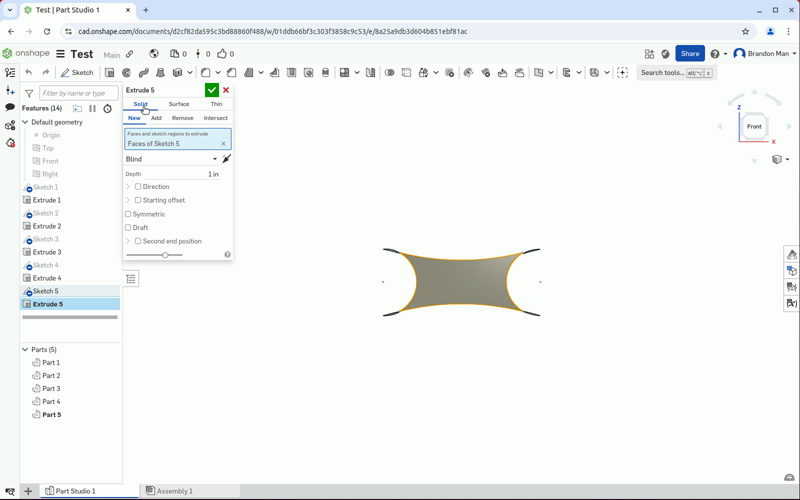
click(143, 106)
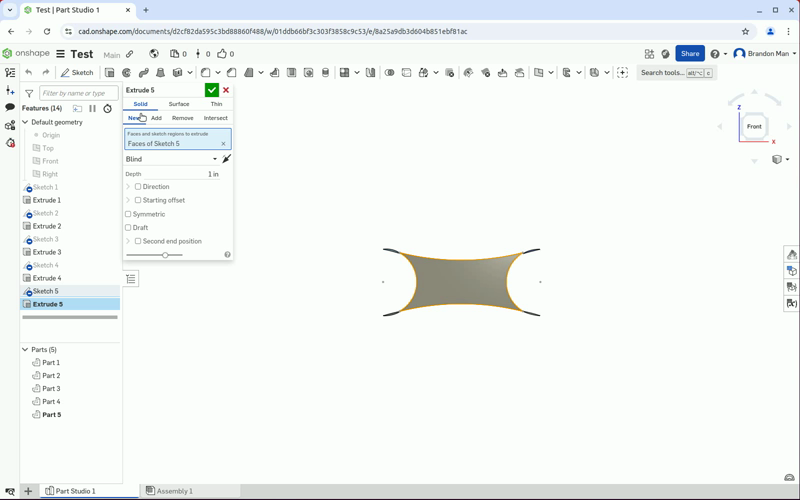
mouse_move(137, 120)
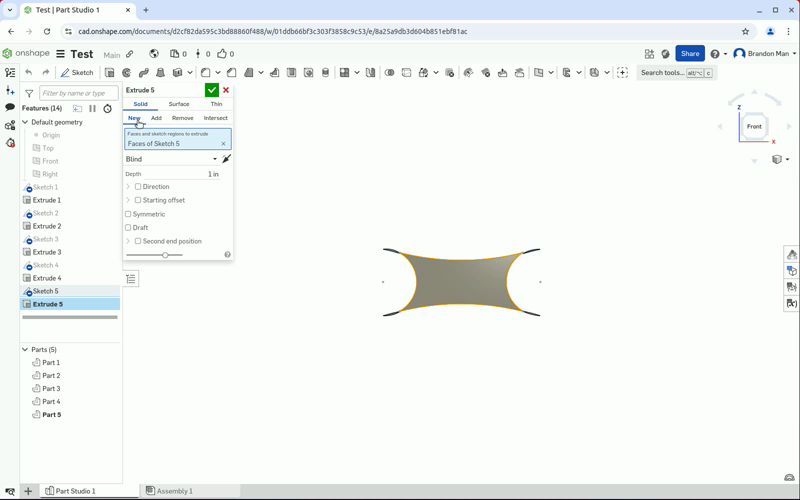
click(137, 120)
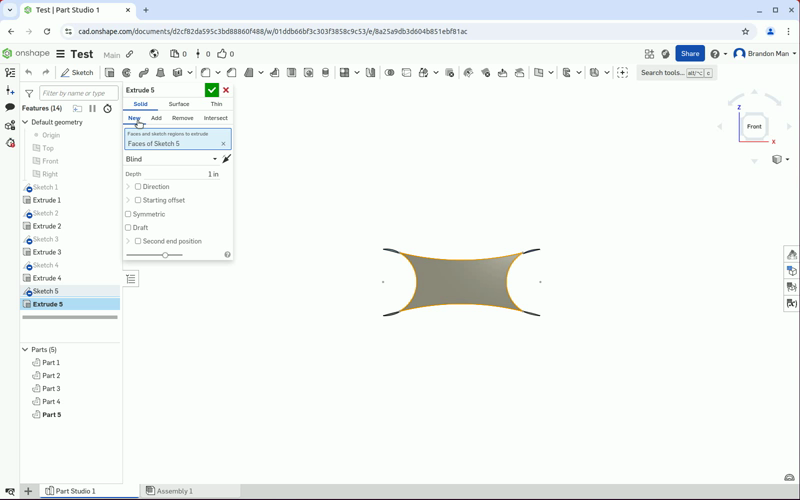
key(tab, 4)
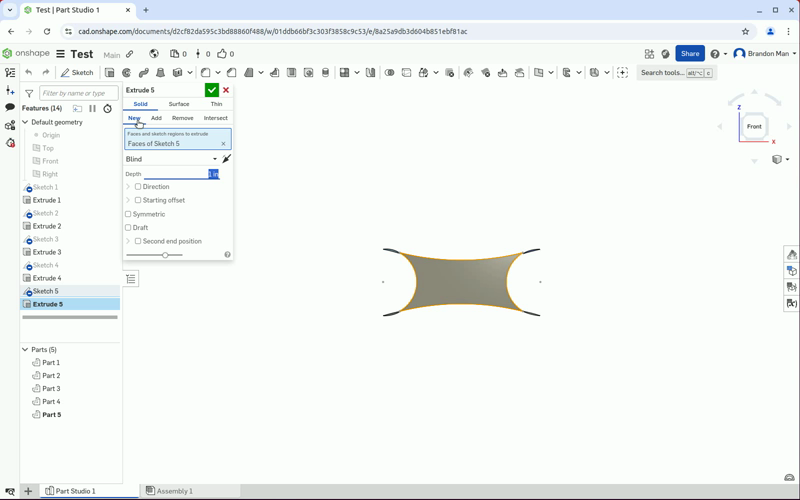
text(4.574)
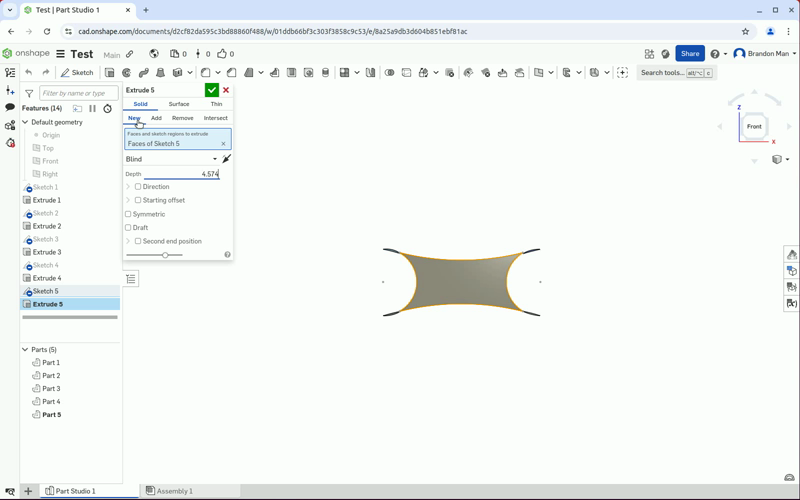
key(enter)
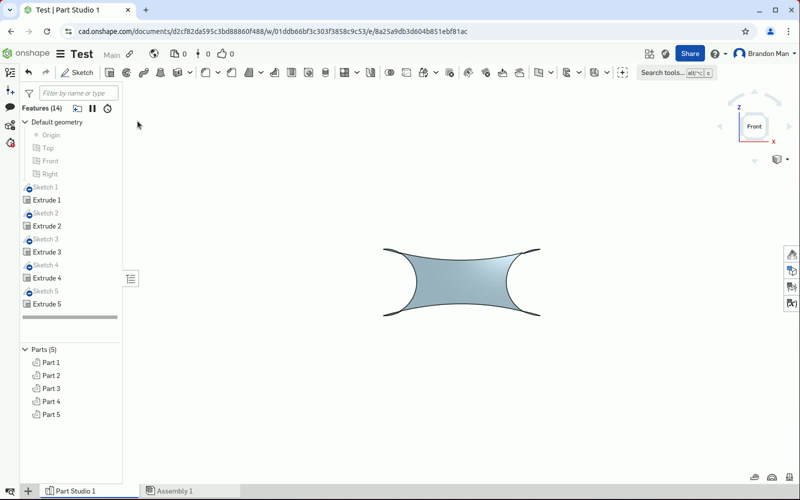
key(shift+h)
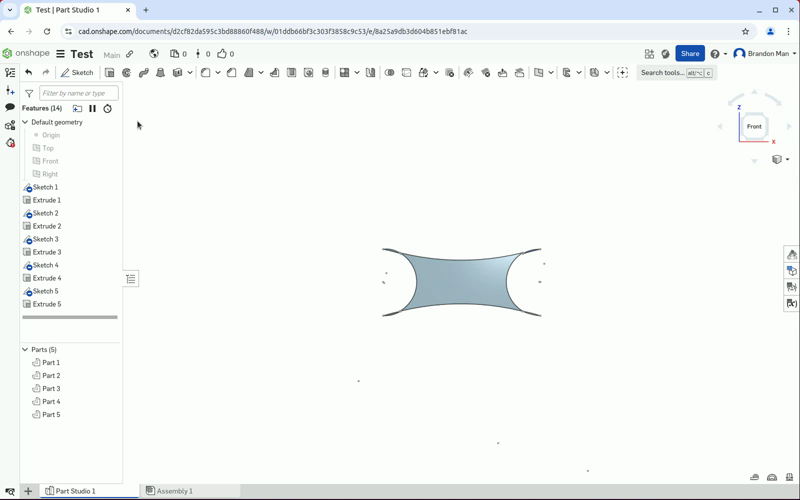
key(shift+h)
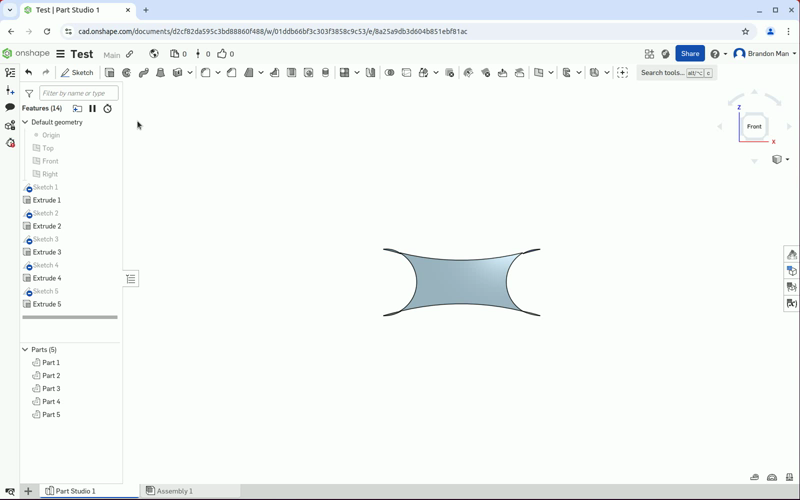
mouse_move(73, 189)
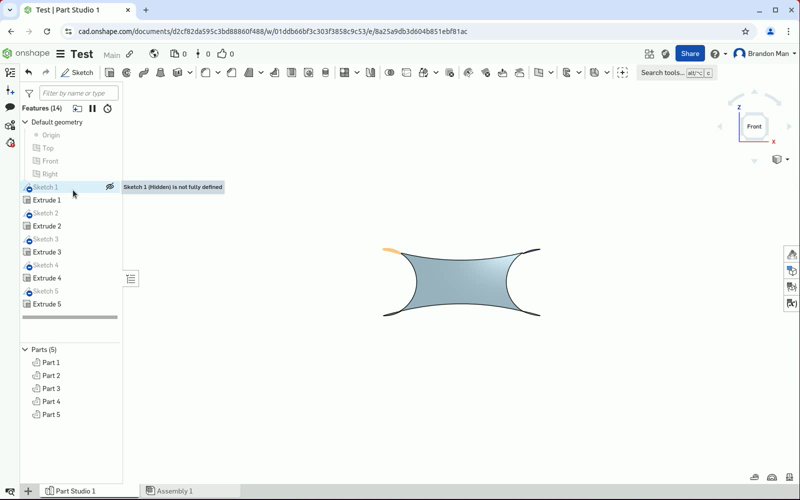
click(73, 189)
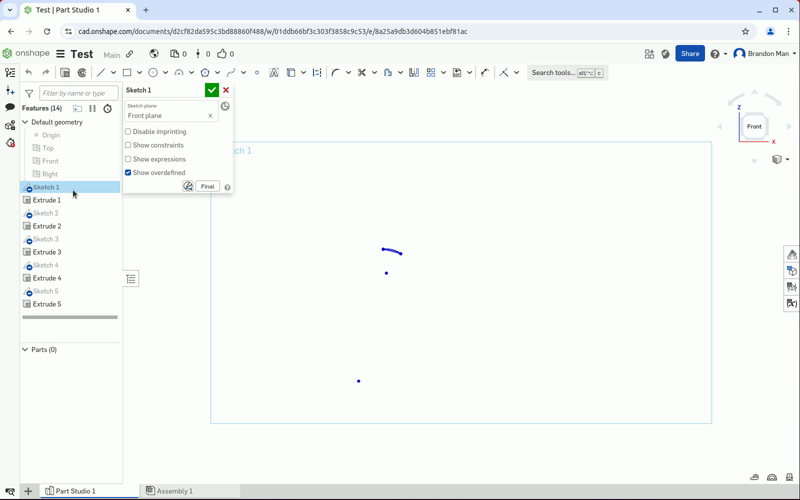
mouse_move(229, 92)
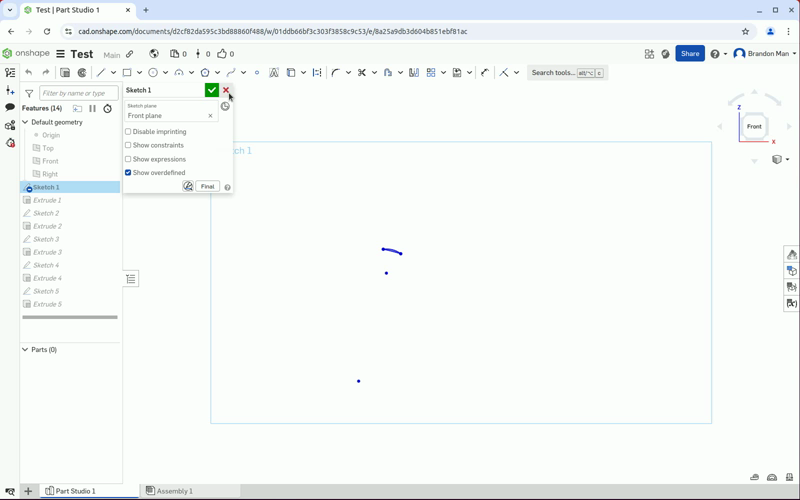
click(229, 92)
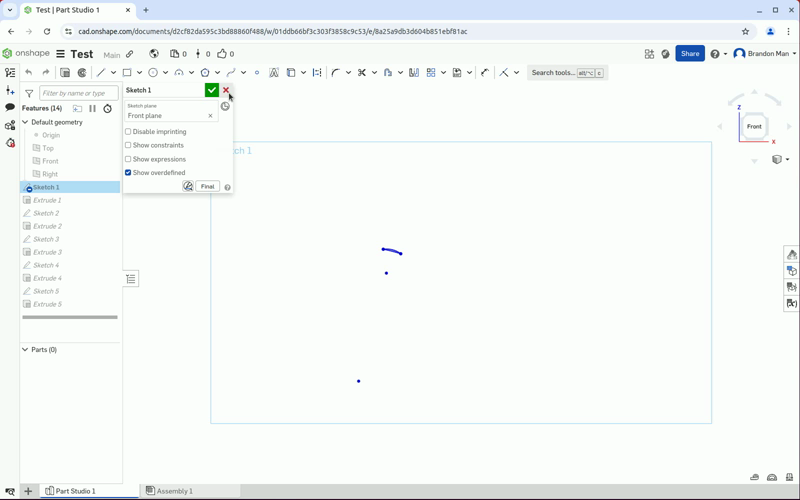
key(shift+s)
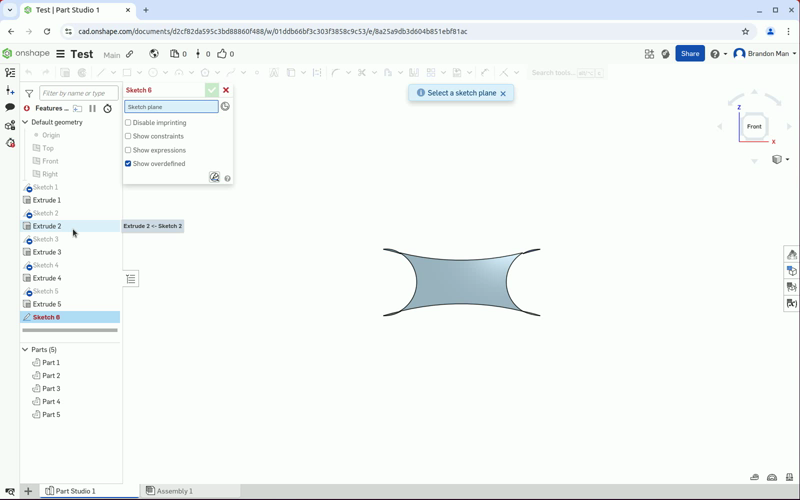
scroll(3)
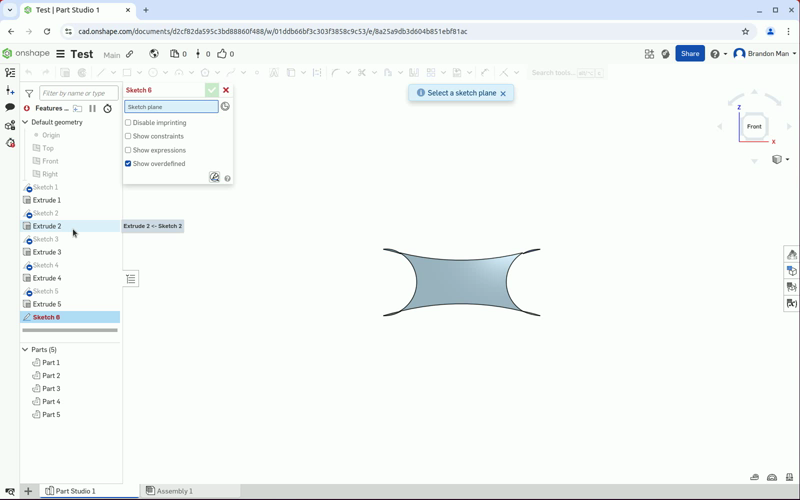
mouse_move(73, 163)
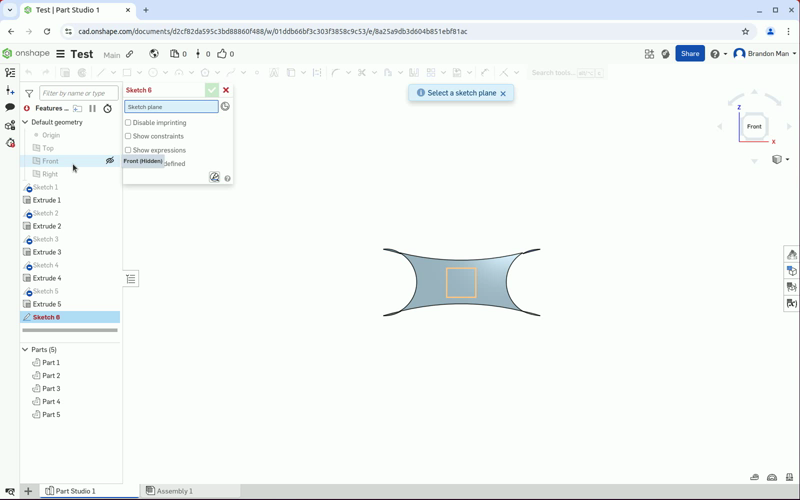
click(73, 163)
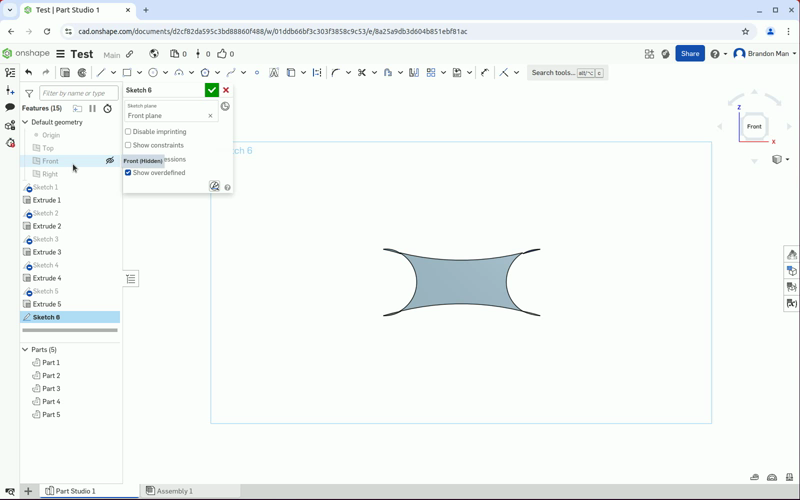
mouse_move(73, 352)
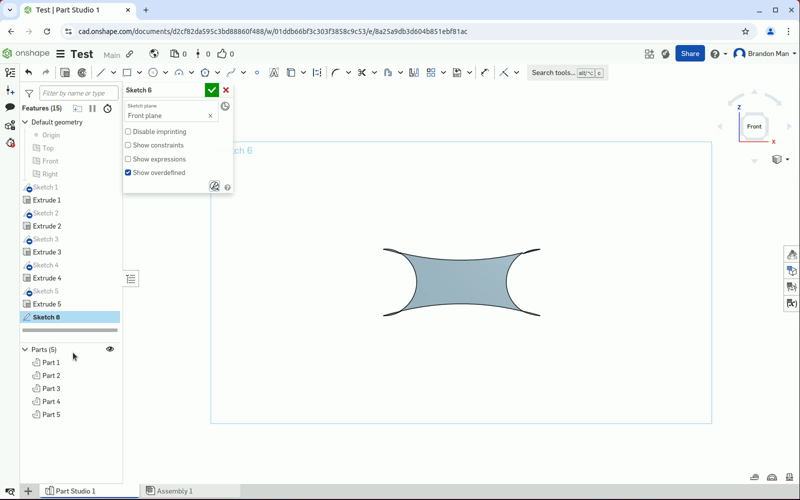
key(y)
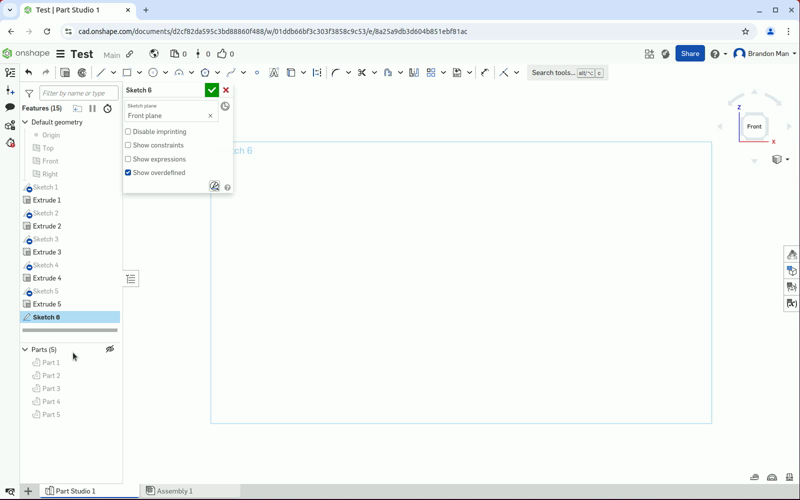
key(a)
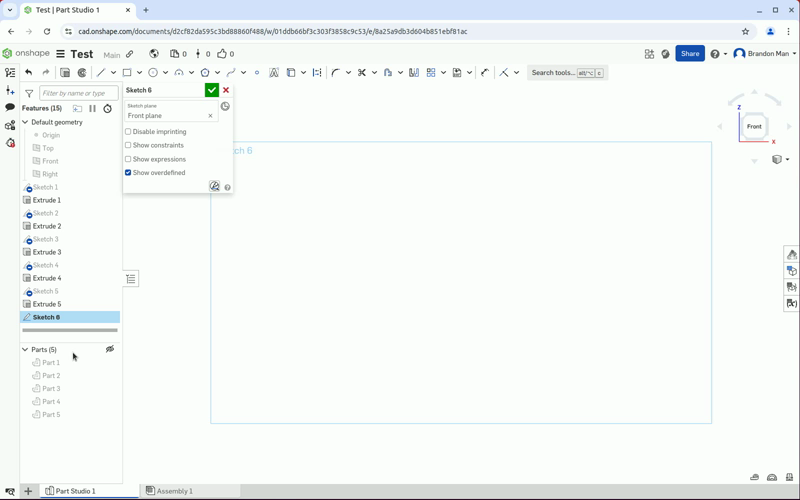
key_down(shift)
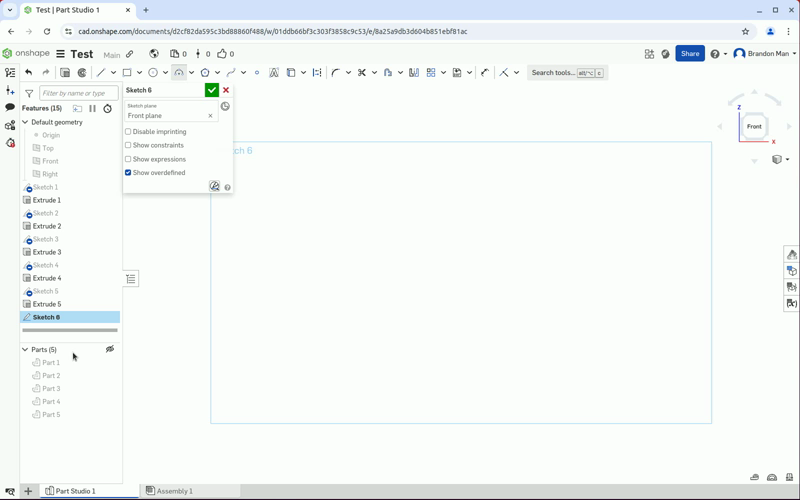
mouse_move(383, 315)
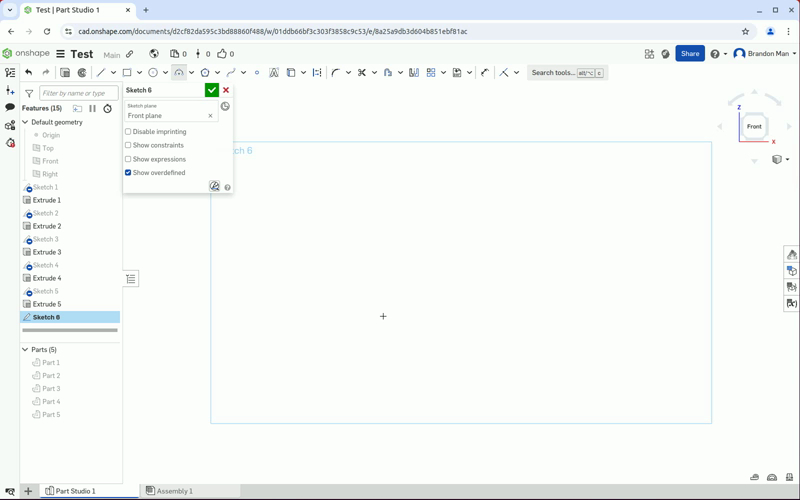
click(383, 315)
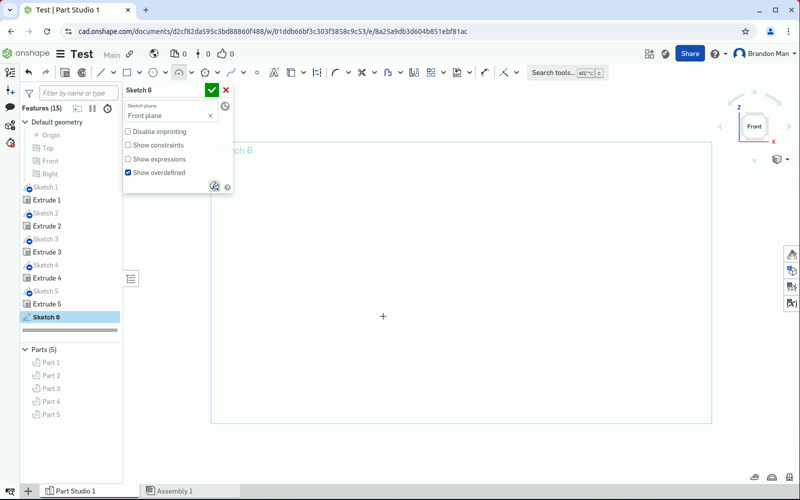
key_up(shift)
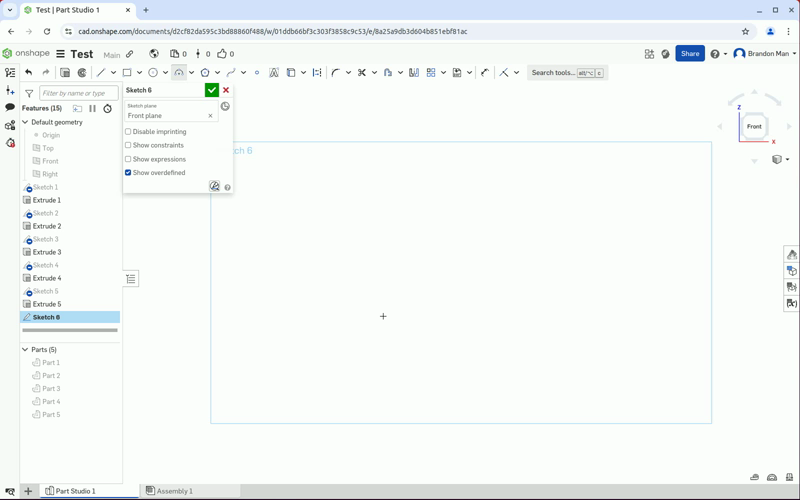
key_down(shift)
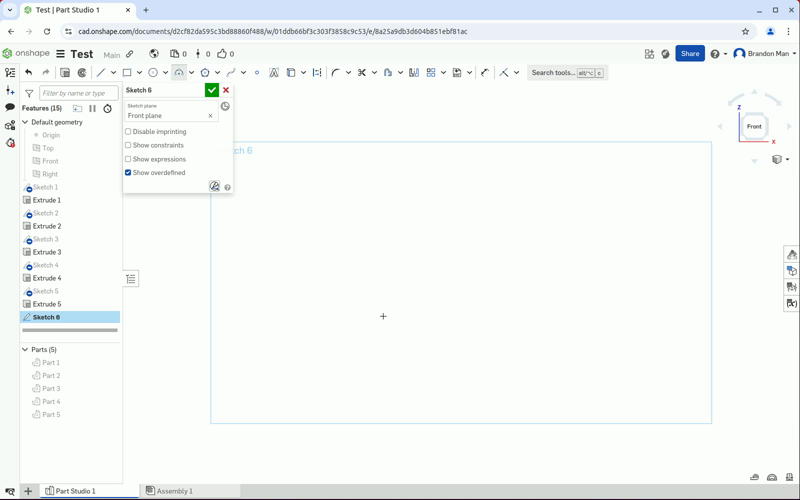
mouse_move(400, 311)
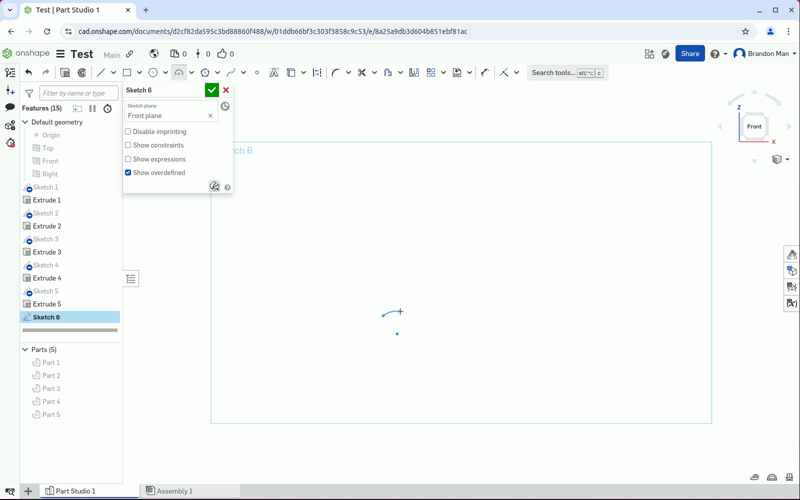
click(400, 311)
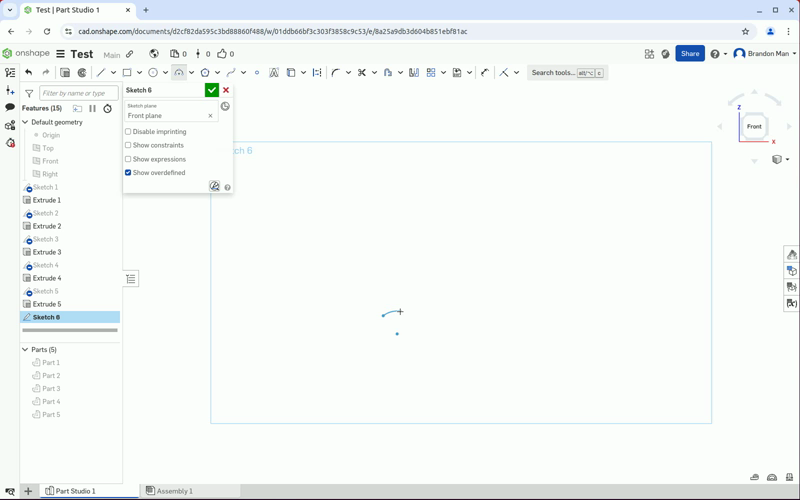
mouse_move(391, 313)
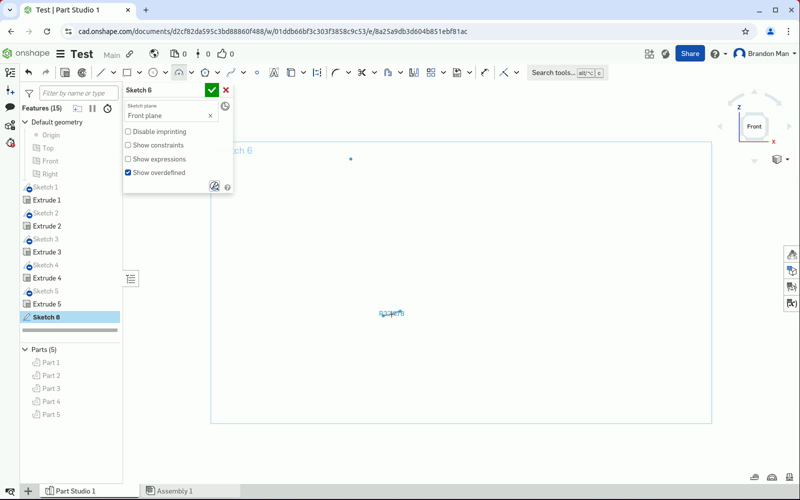
click(391, 313)
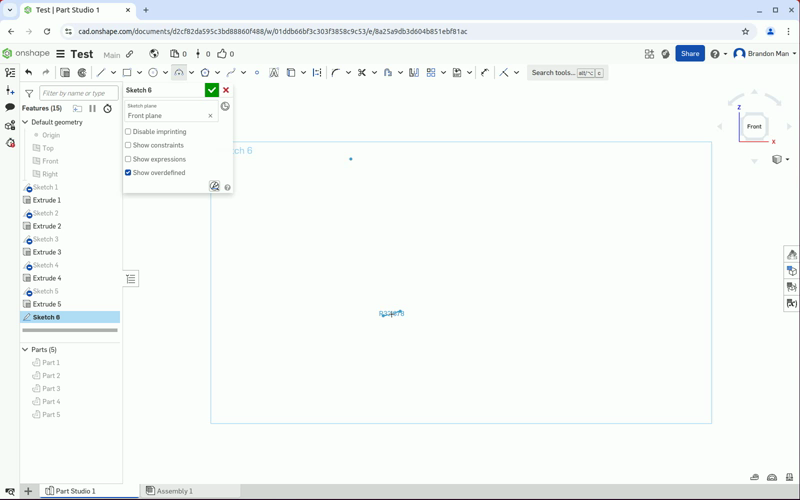
key_up(shift)
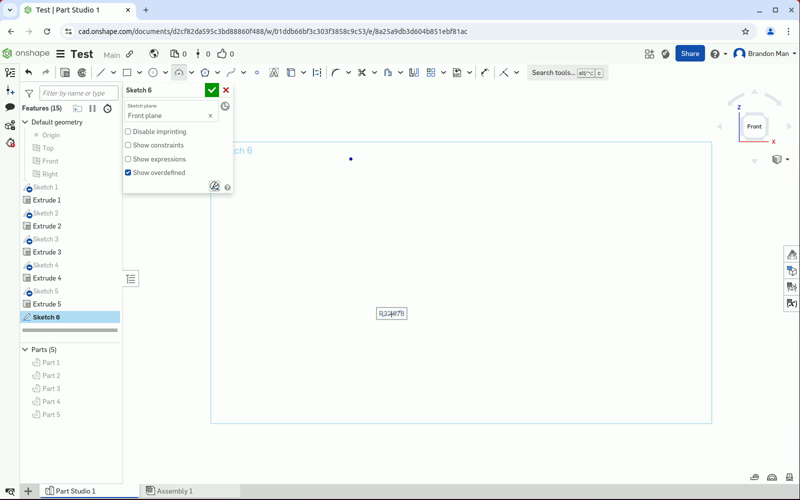
mouse_move(400, 311)
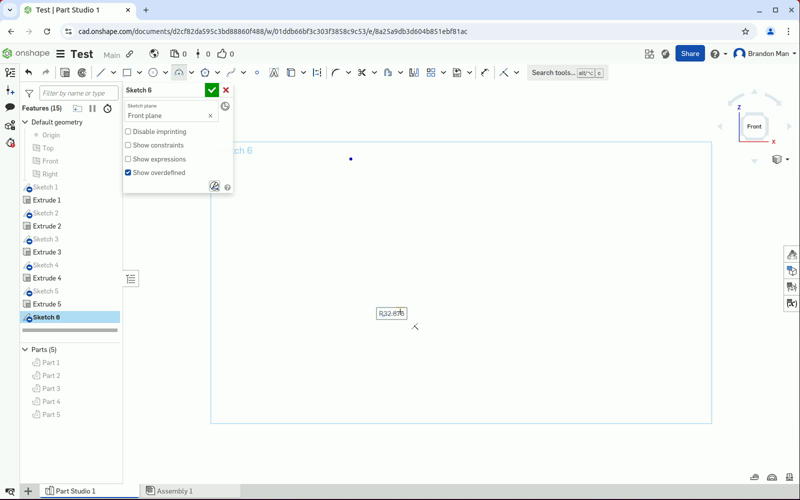
click(400, 311)
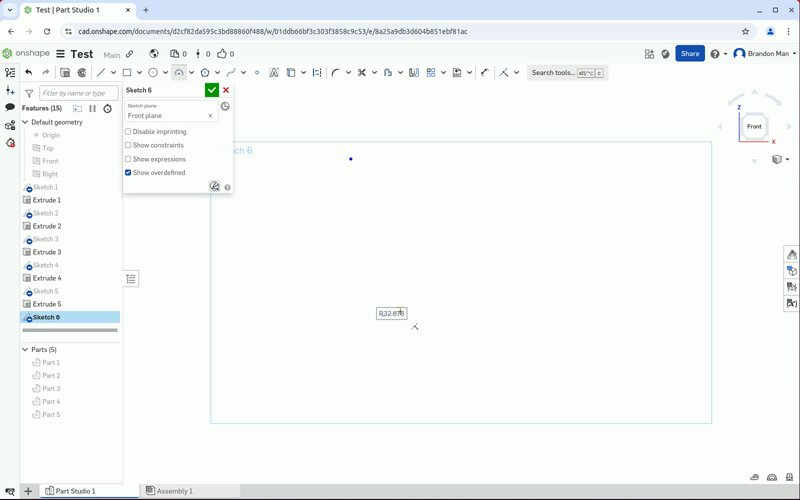
key_down(shift)
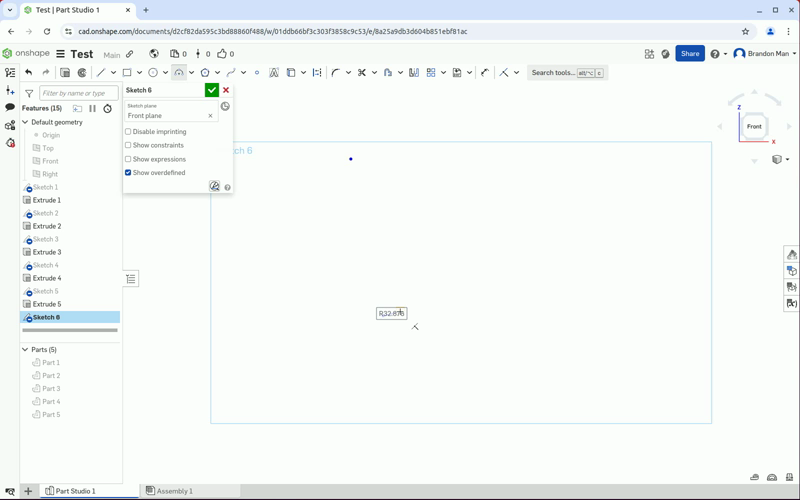
mouse_move(400, 252)
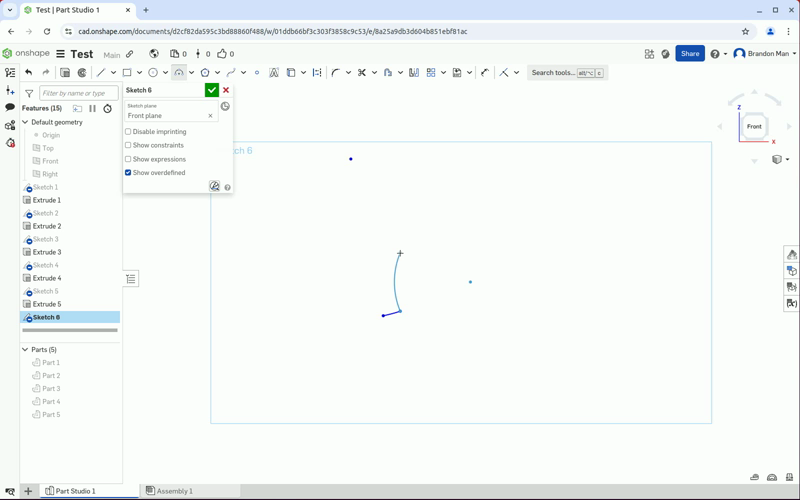
click(400, 252)
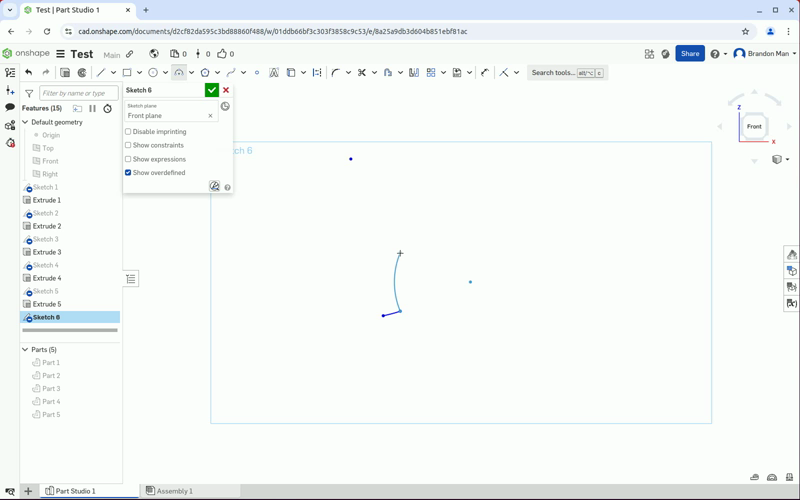
mouse_move(417, 282)
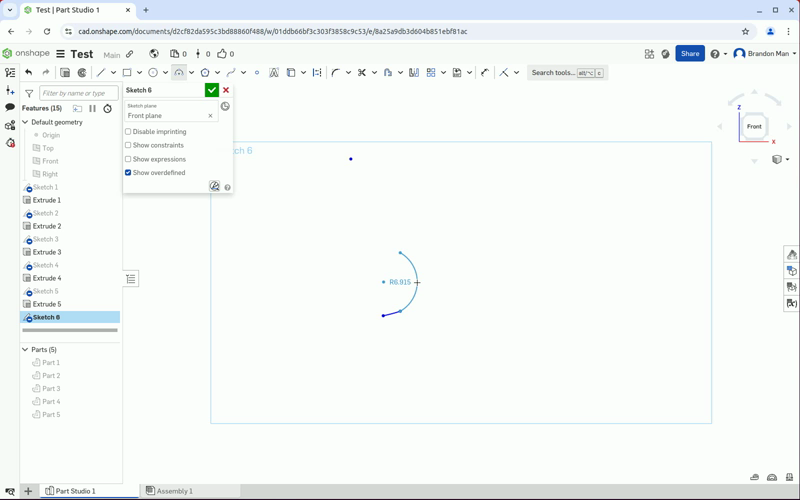
click(417, 282)
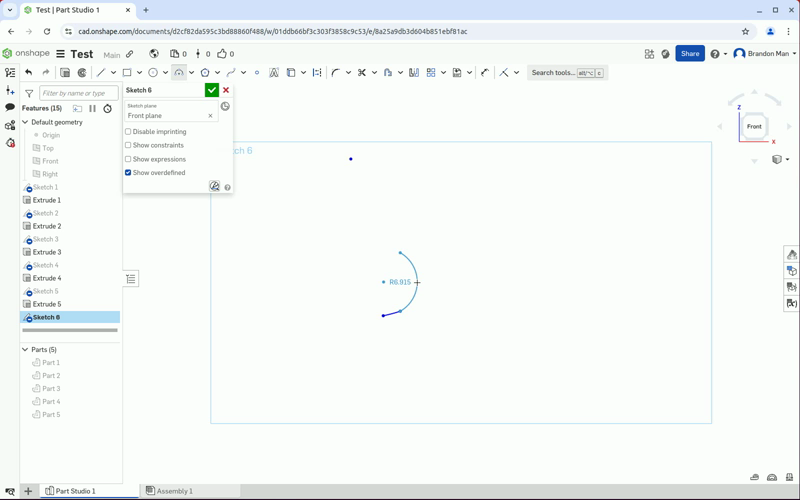
key_up(shift)
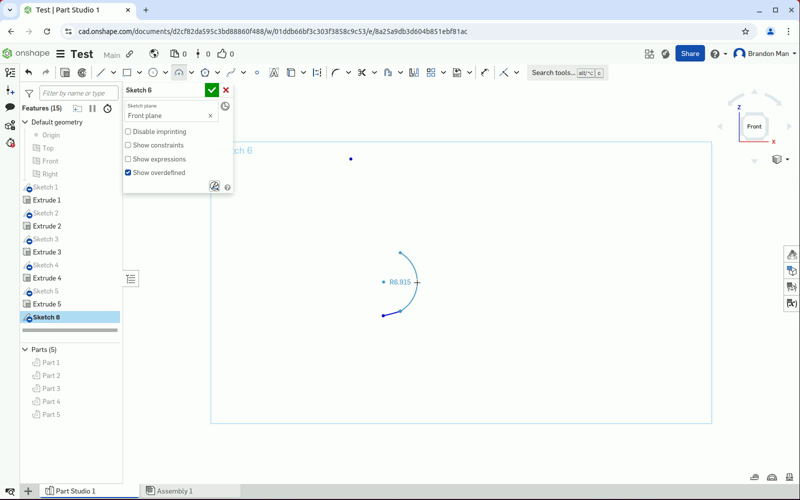
mouse_move(400, 252)
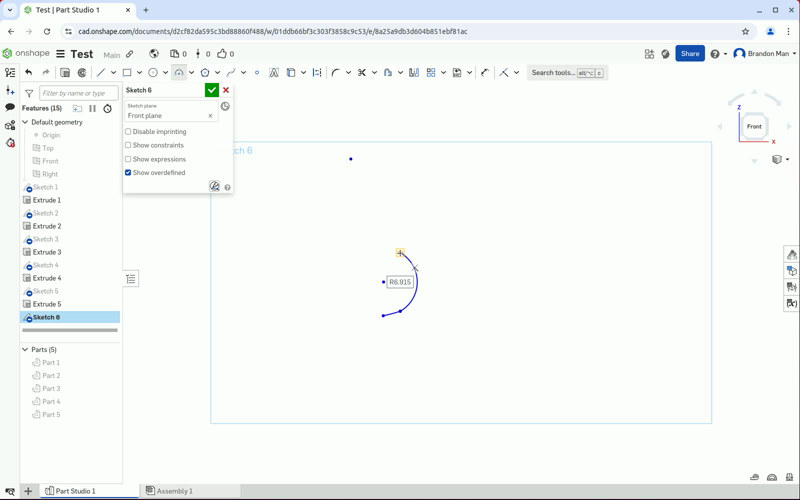
click(400, 252)
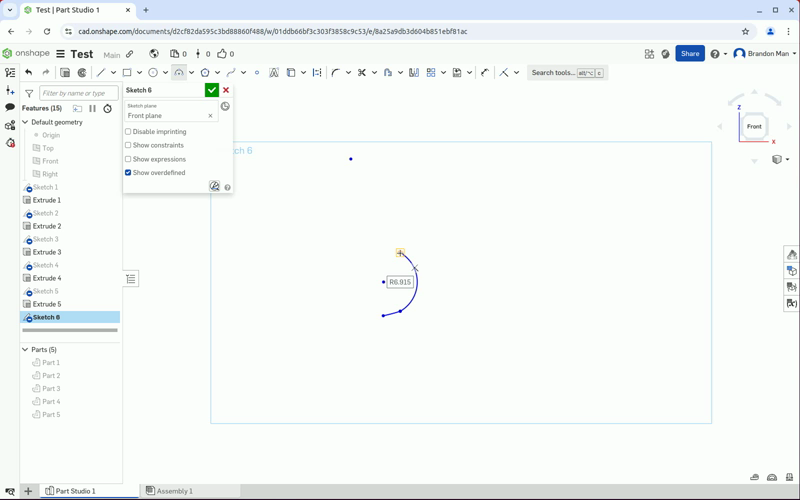
key_down(shift)
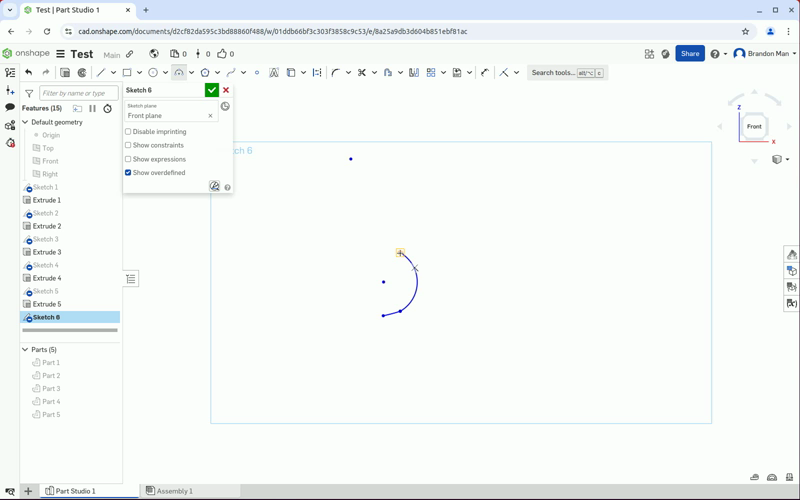
mouse_move(383, 248)
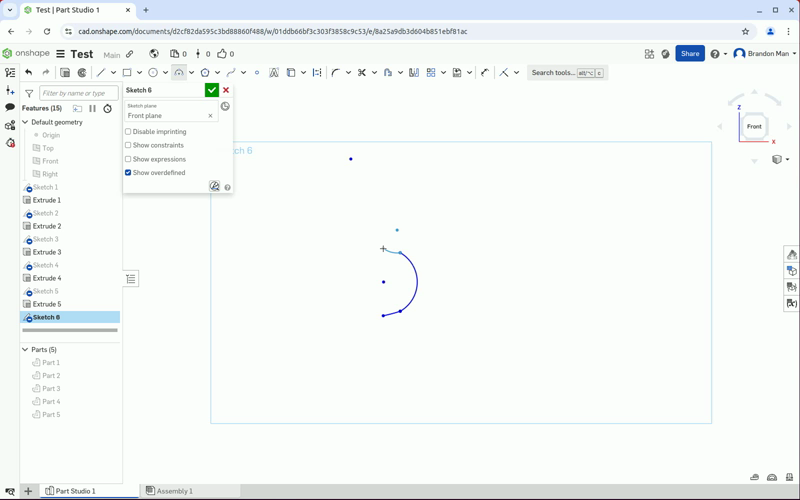
click(383, 248)
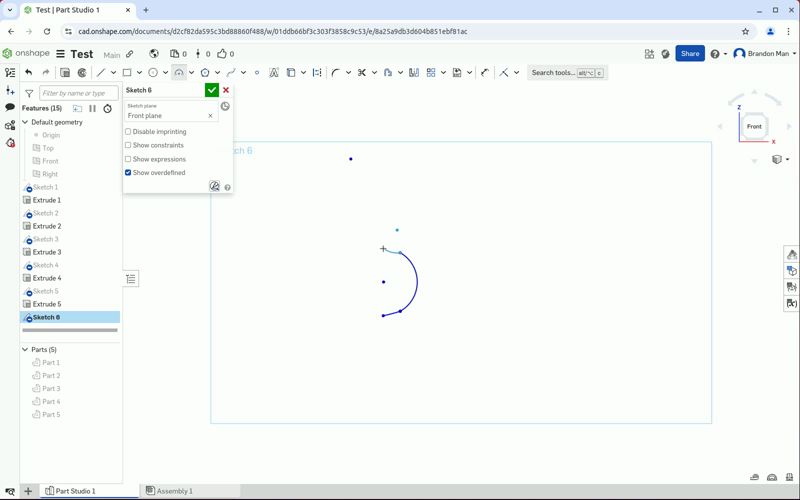
mouse_move(391, 250)
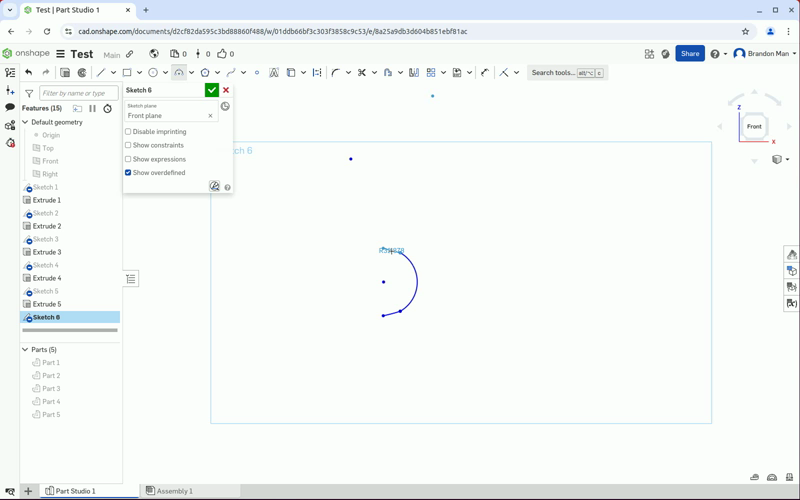
click(391, 250)
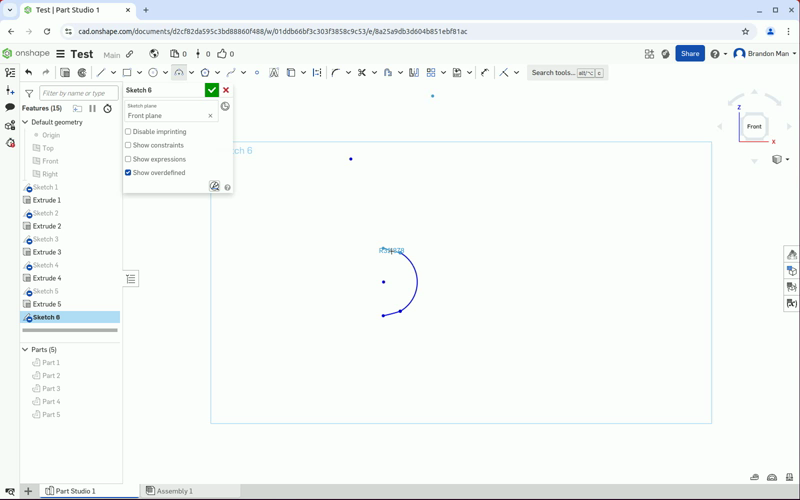
key_up(shift)
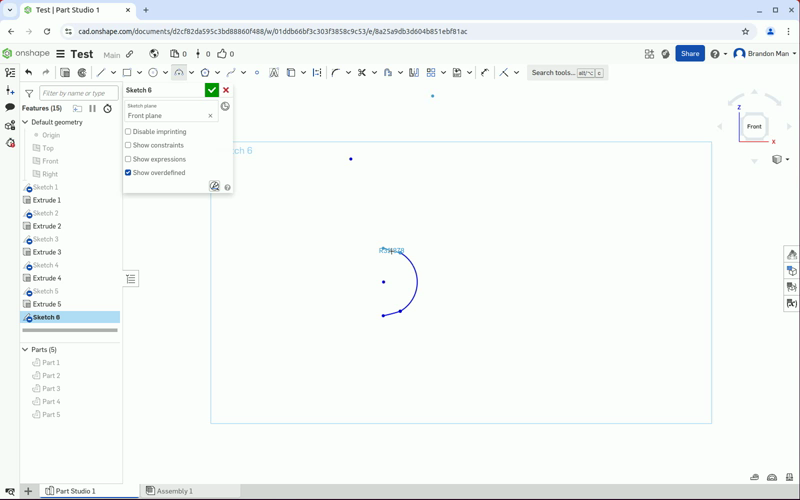
mouse_move(383, 248)
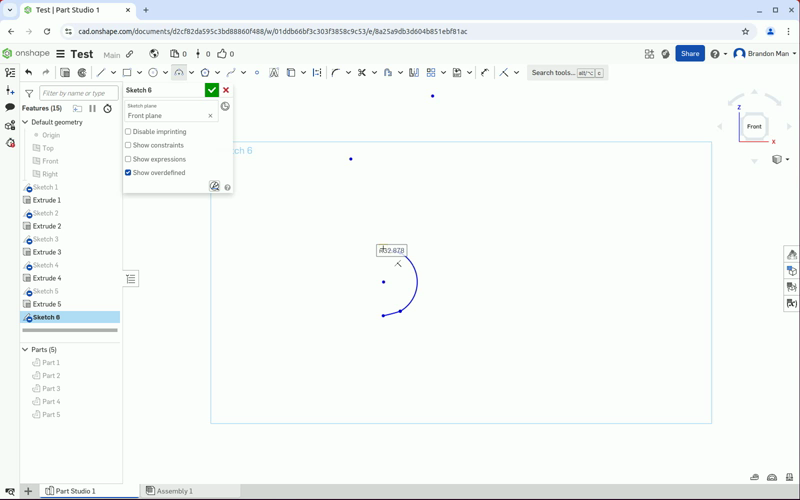
click(383, 248)
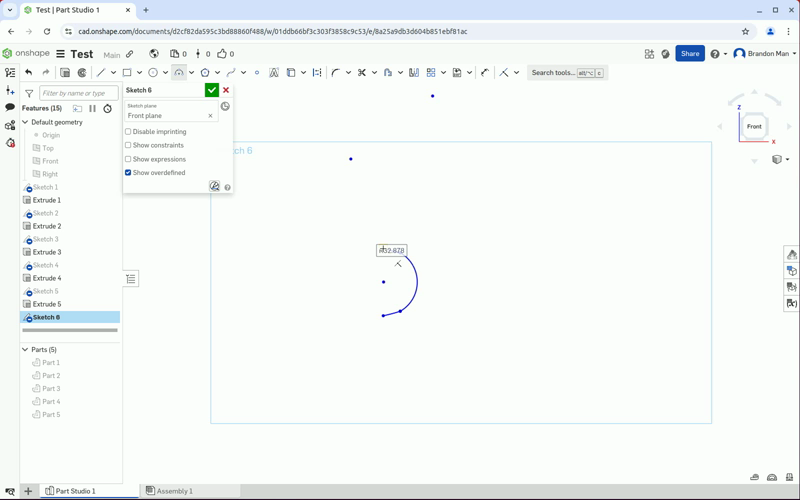
mouse_move(383, 315)
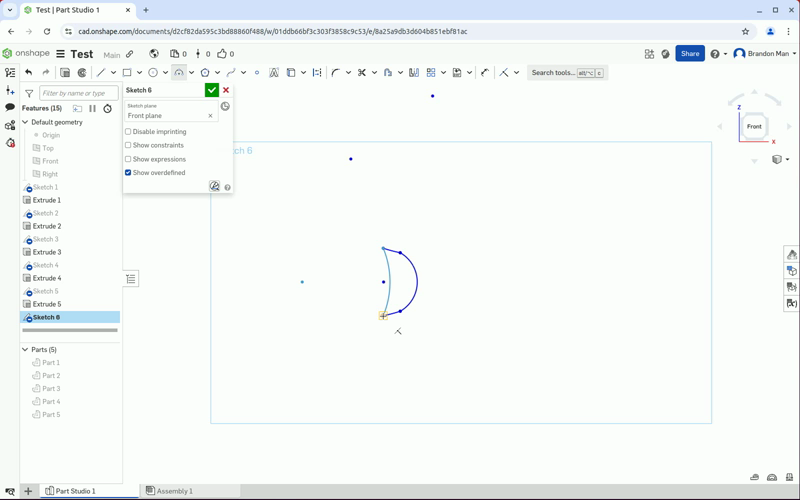
click(383, 315)
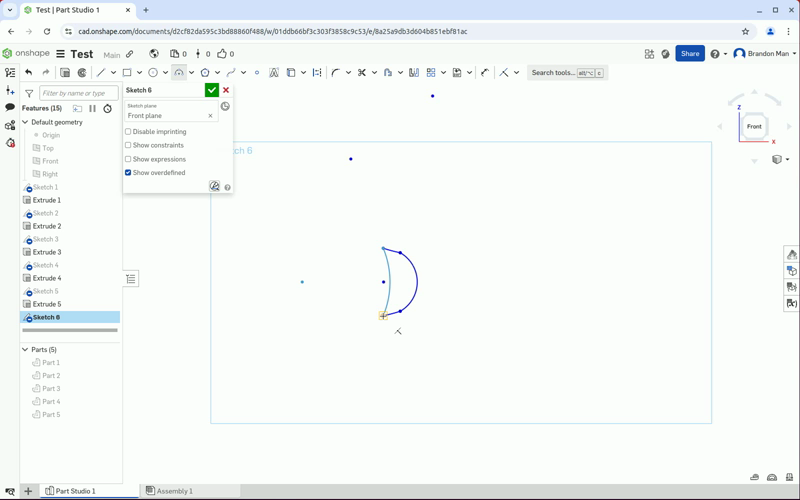
key_down(shift)
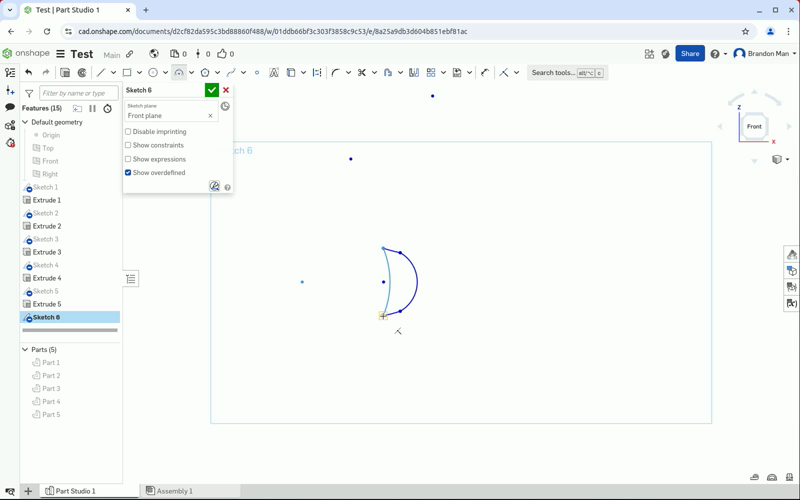
mouse_move(416, 282)
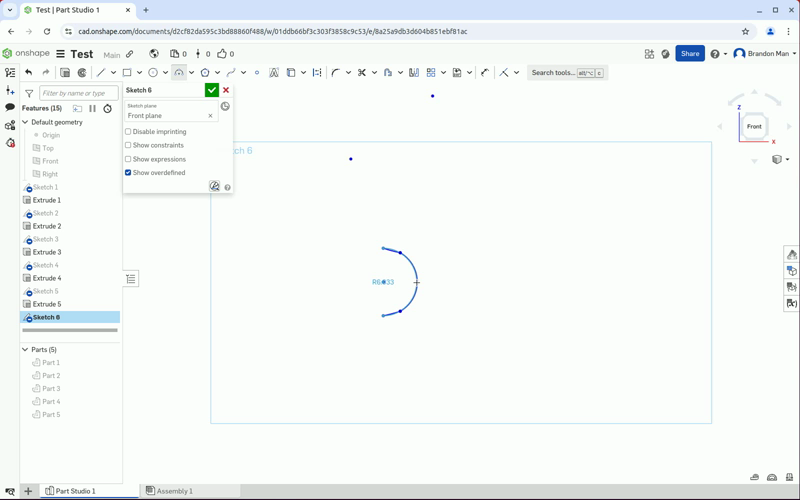
click(416, 282)
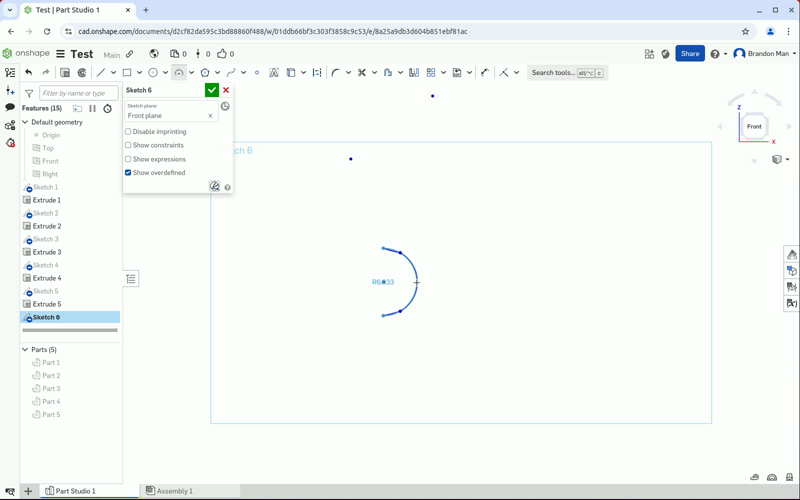
key_up(shift)
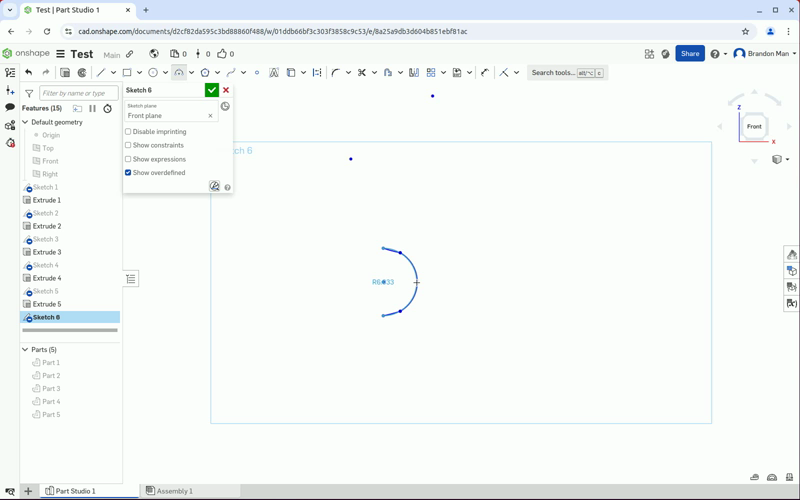
key(esc)
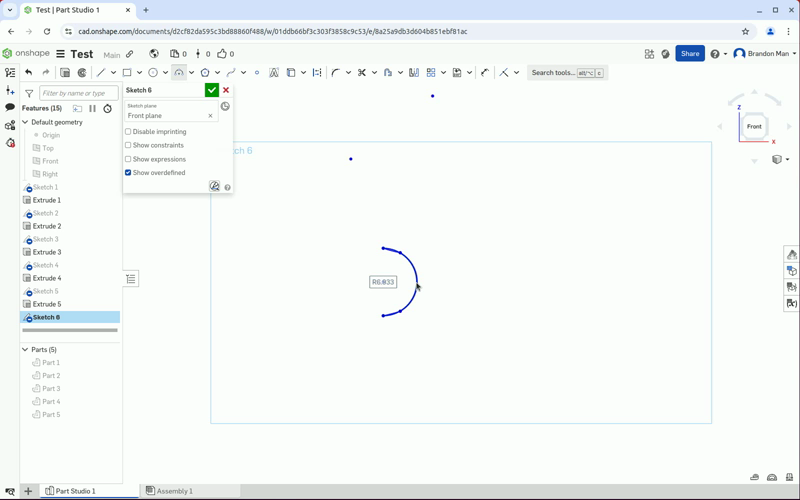
mouse_move(395, 313)
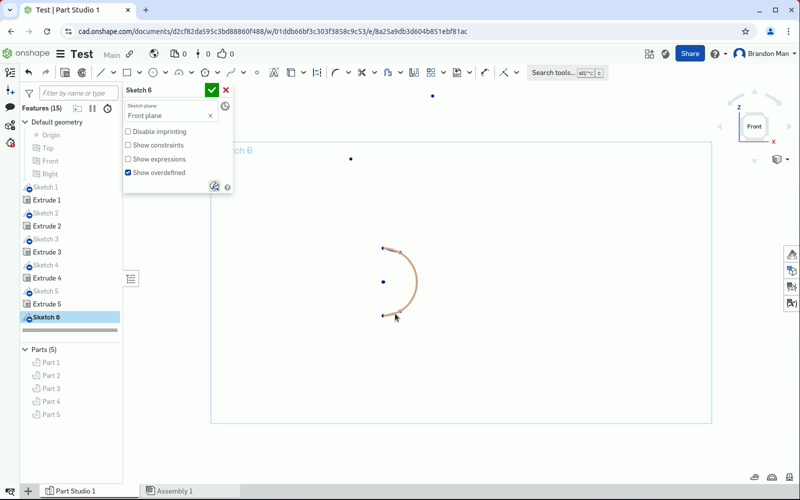
scroll(6)
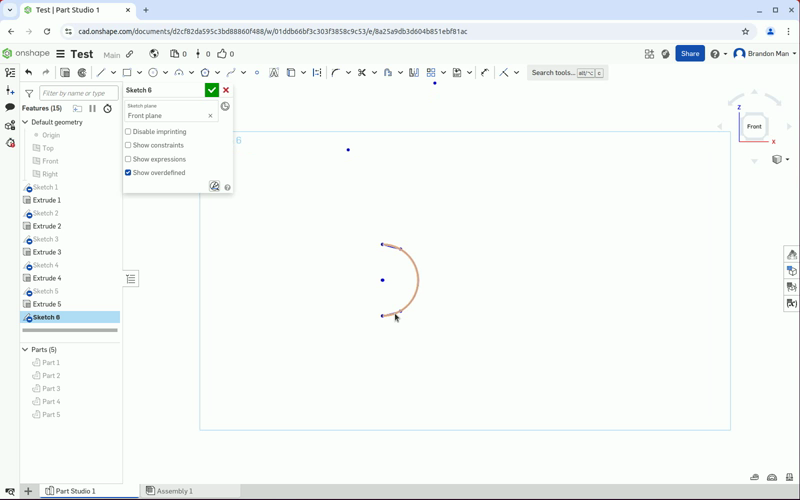
scroll(6)
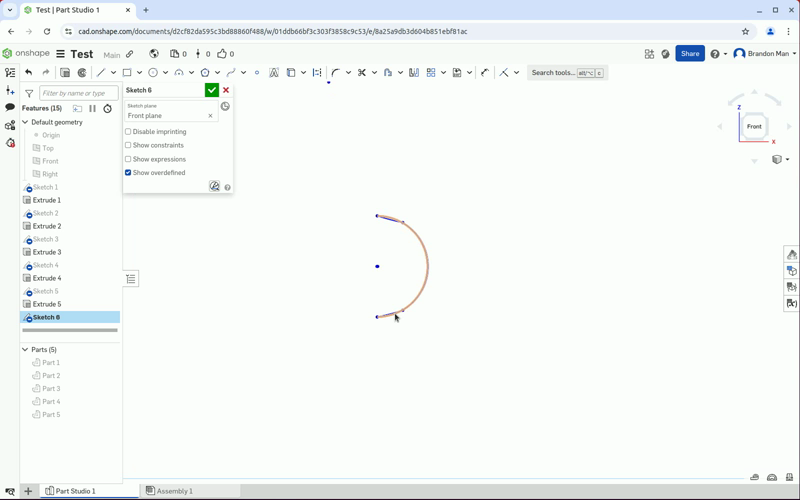
scroll(6)
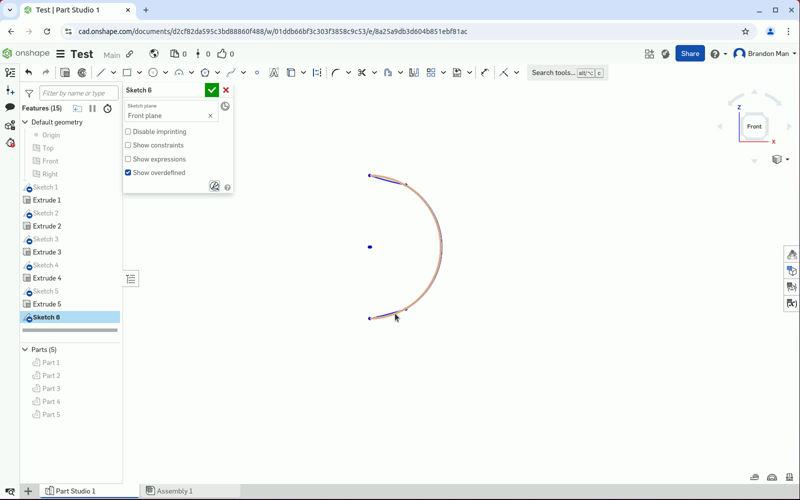
scroll(6)
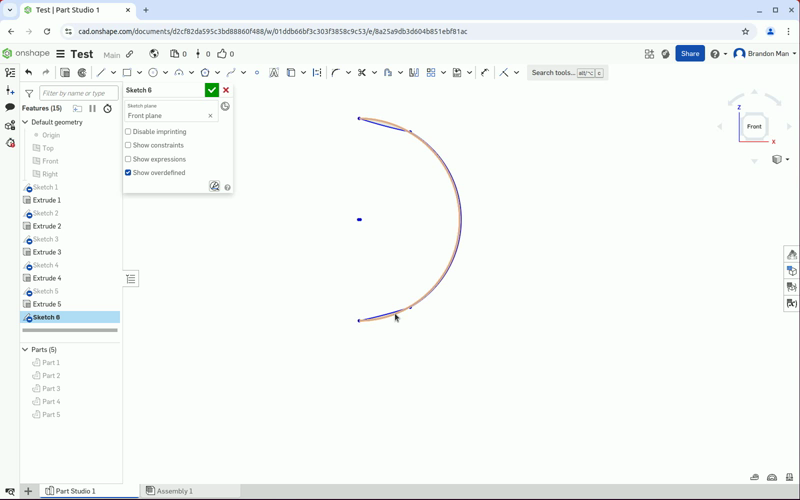
scroll(6)
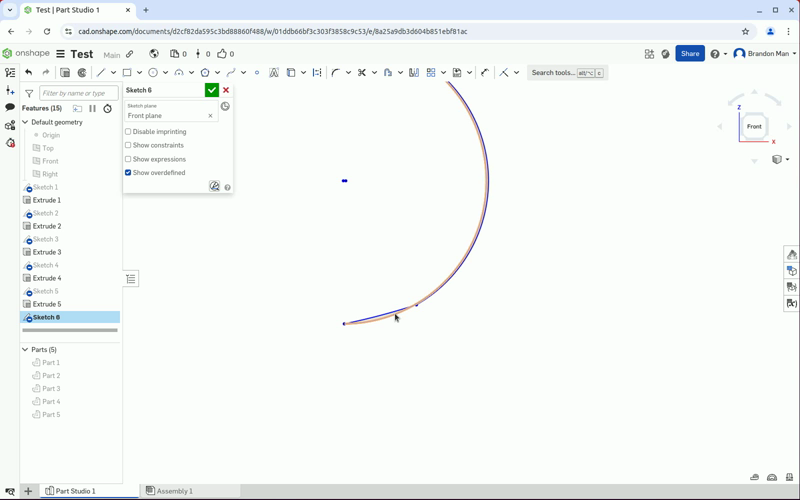
scroll(6)
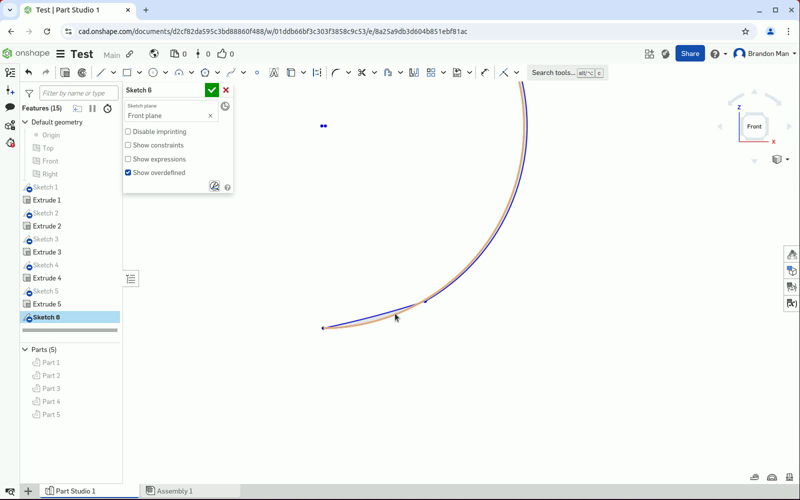
scroll(6)
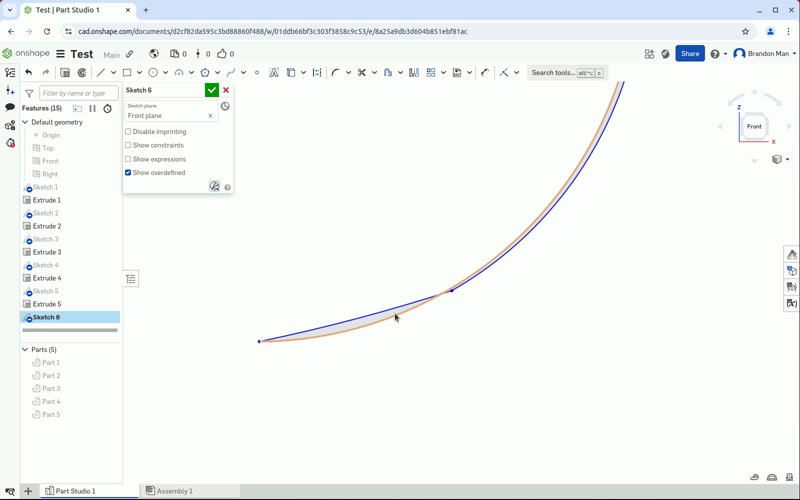
click(395, 313)
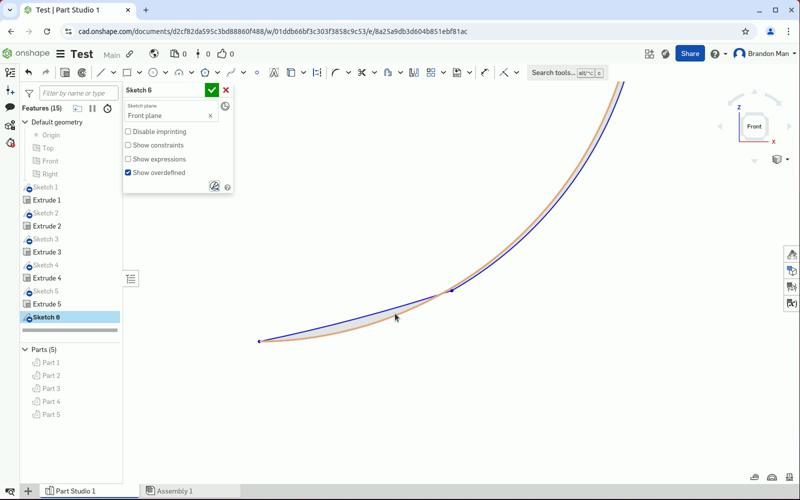
scroll(-6)
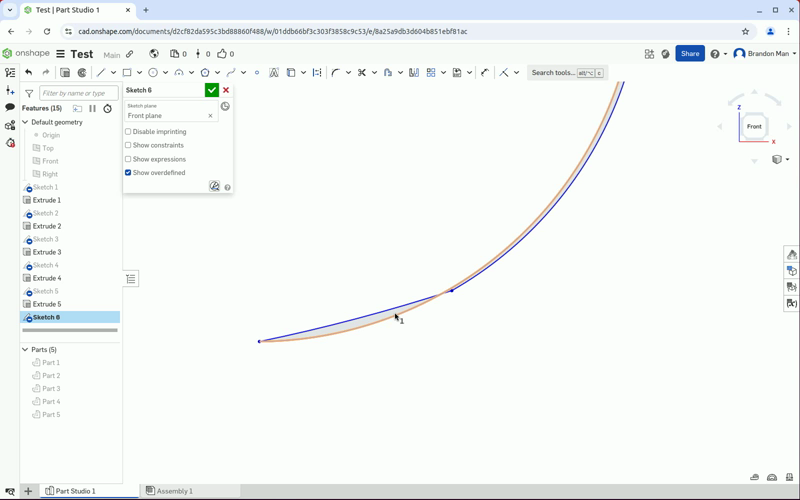
scroll(-6)
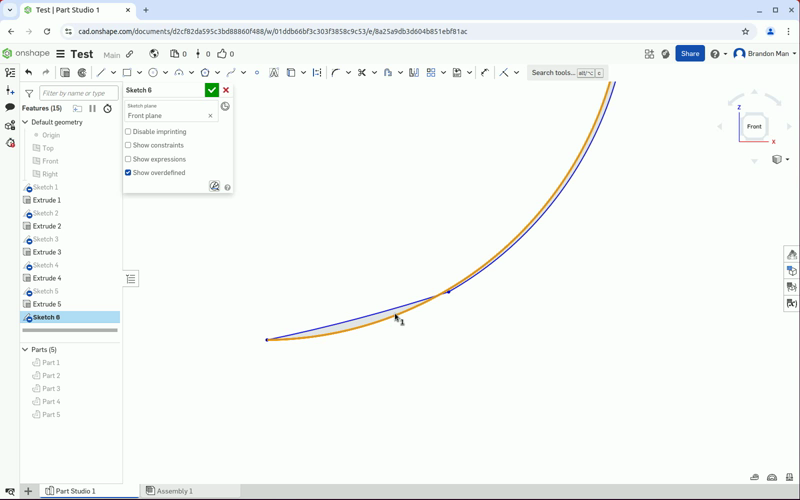
scroll(-6)
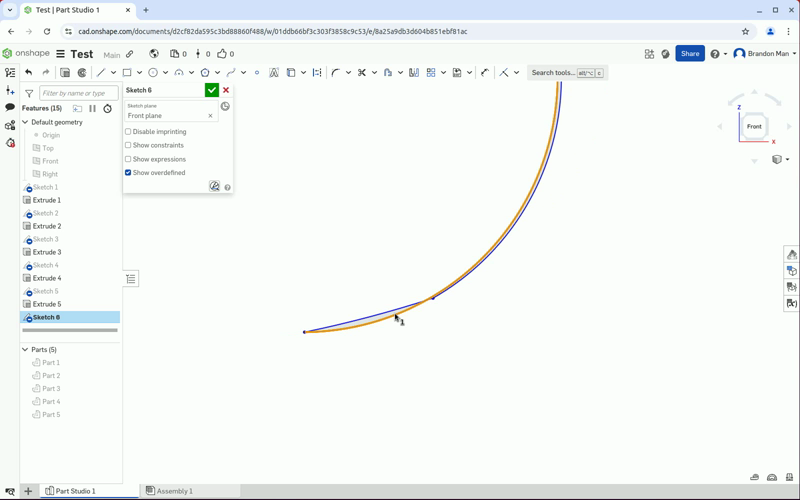
scroll(-6)
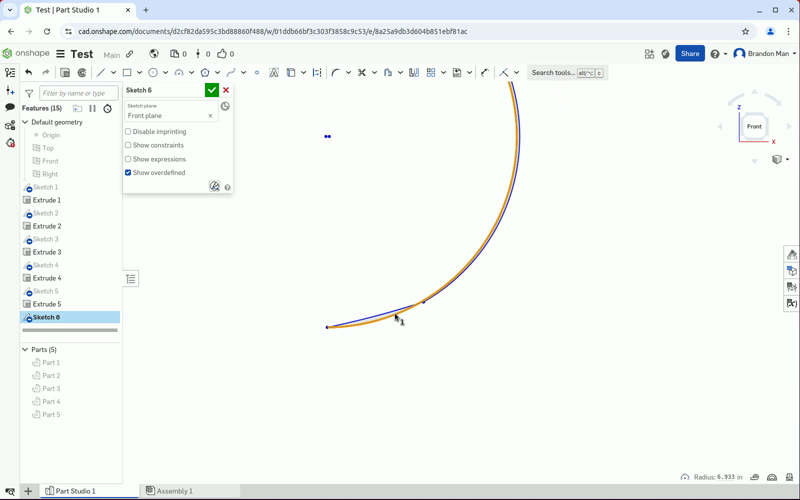
scroll(-6)
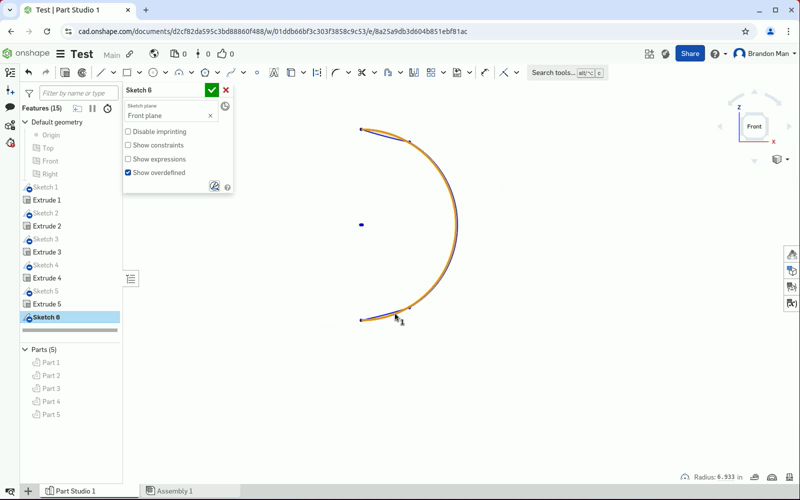
scroll(-6)
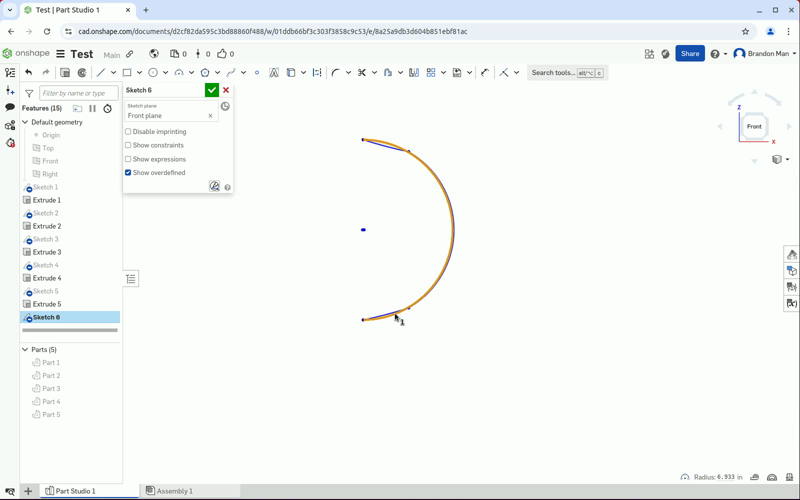
scroll(-6)
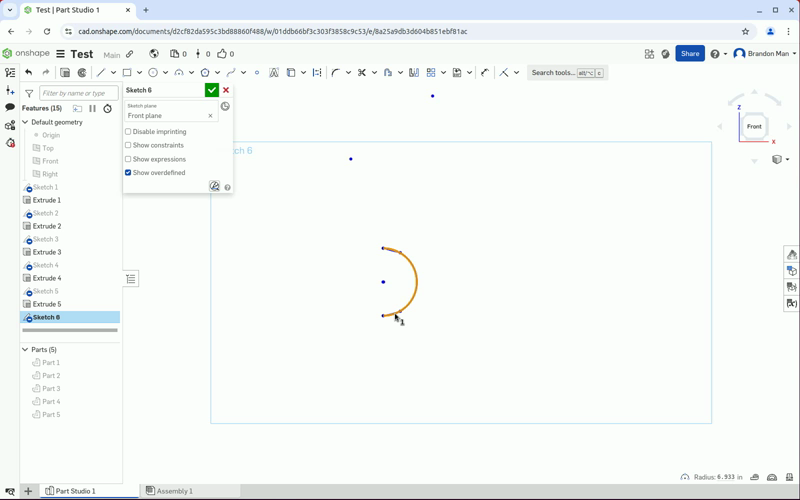
mouse_move(73, 352)
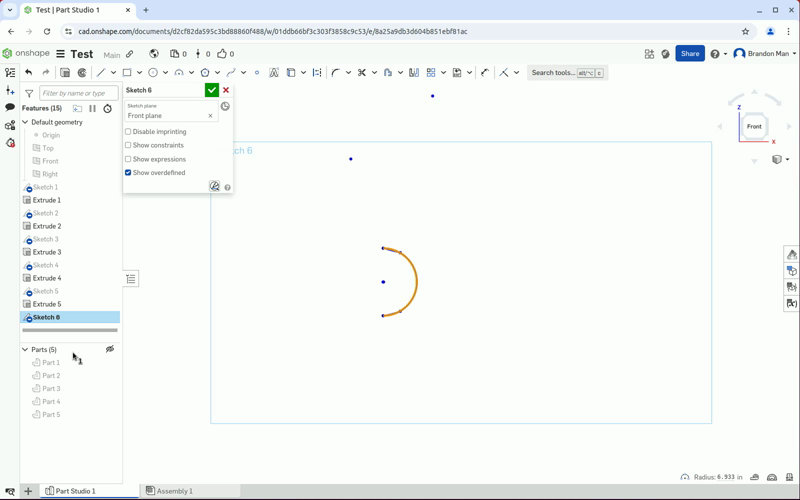
key(shift+y)
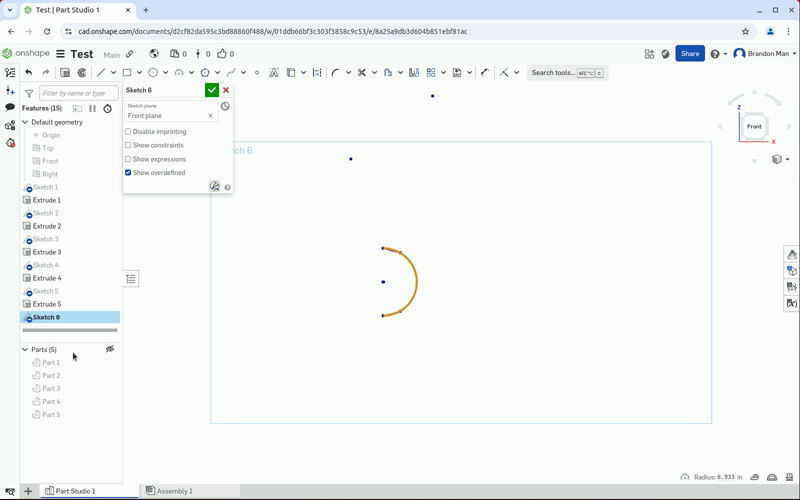
key(shift+e)
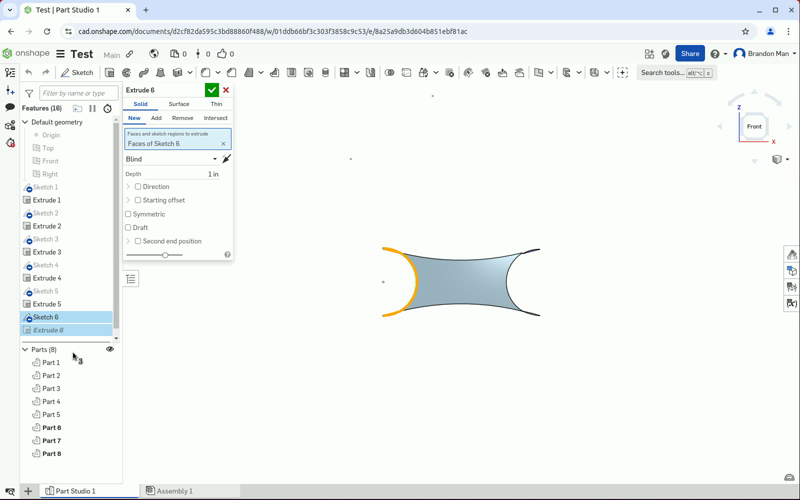
mouse_move(143, 106)
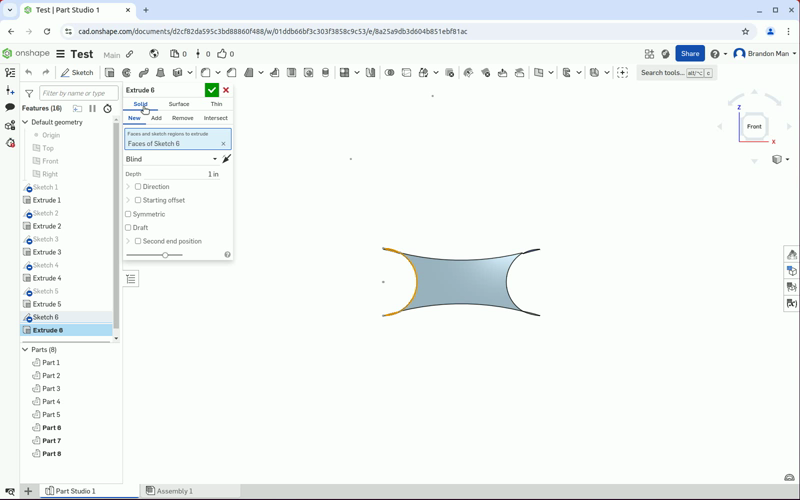
click(143, 106)
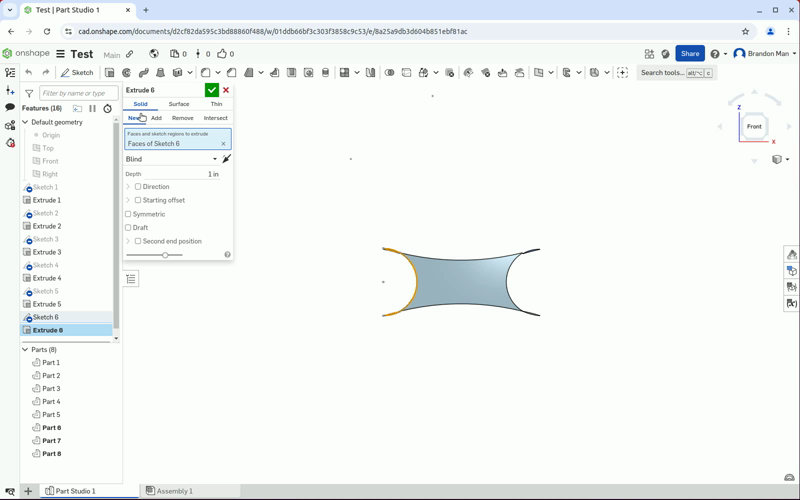
mouse_move(137, 120)
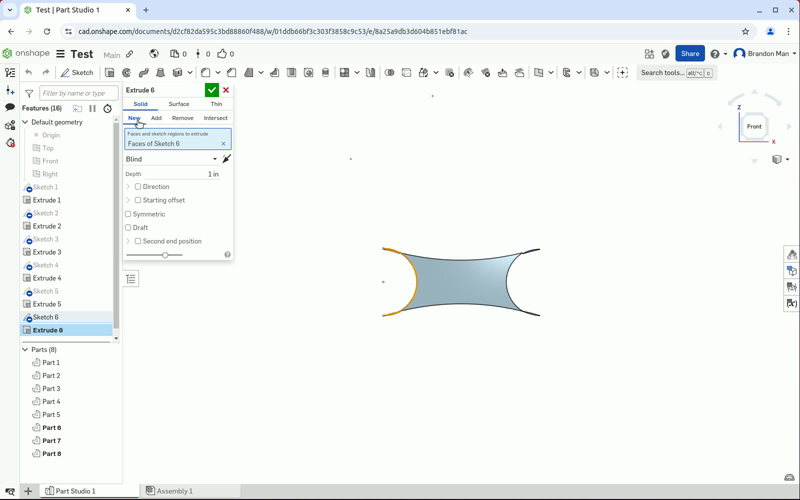
click(137, 120)
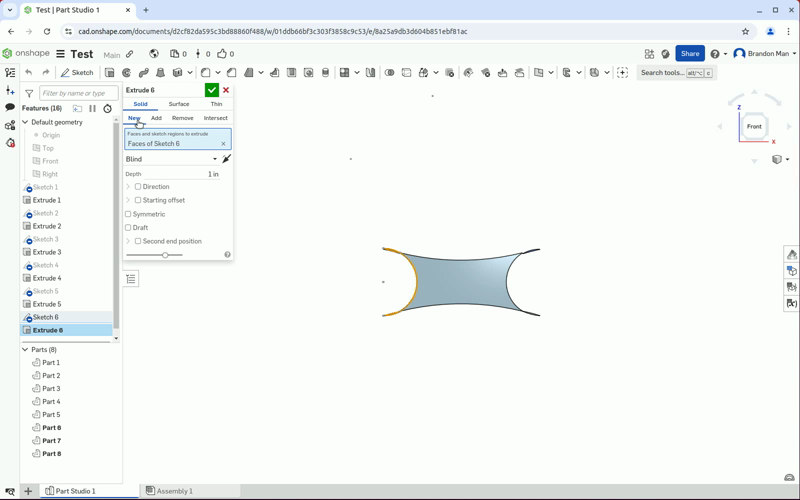
key(tab, 4)
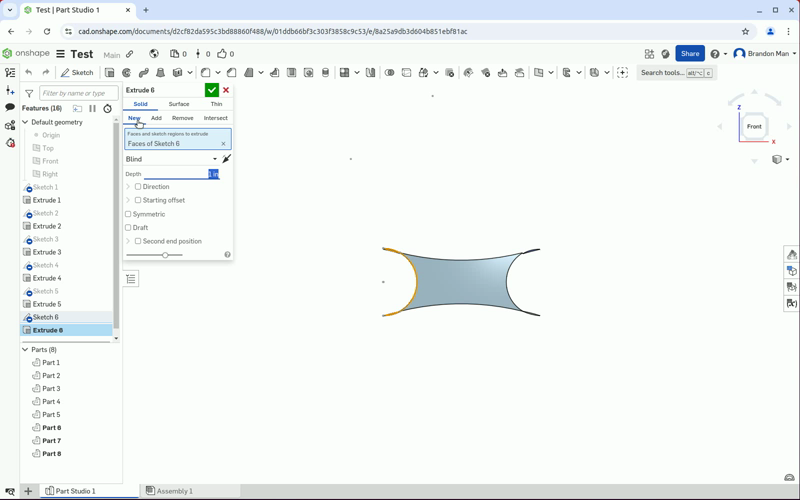
text(4.574)
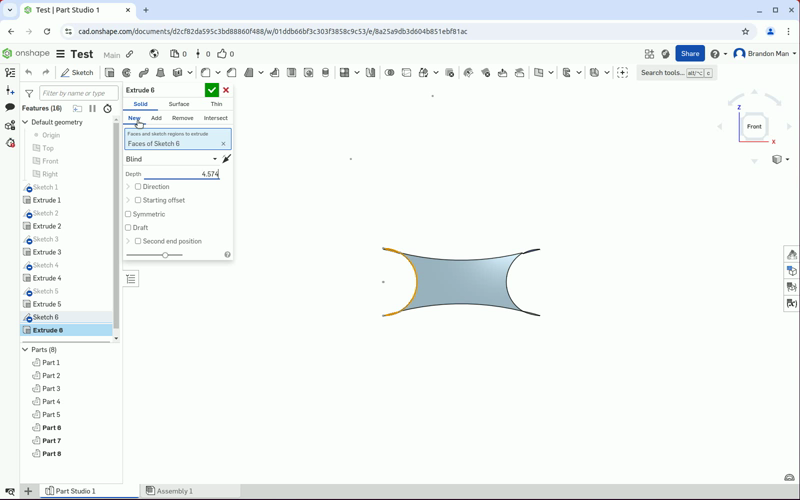
key(enter)
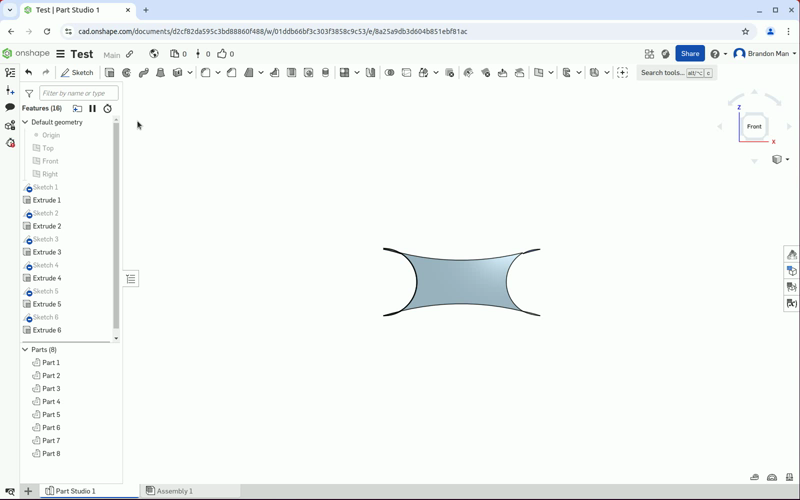
key(shift+h)
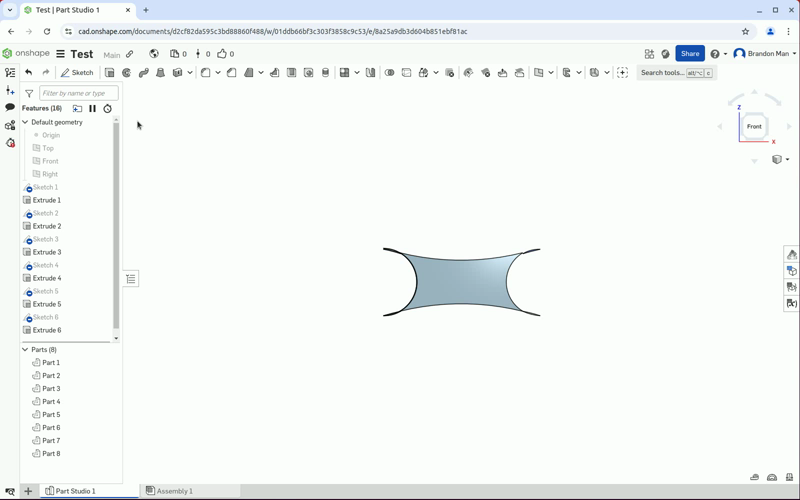
key(shift+h)
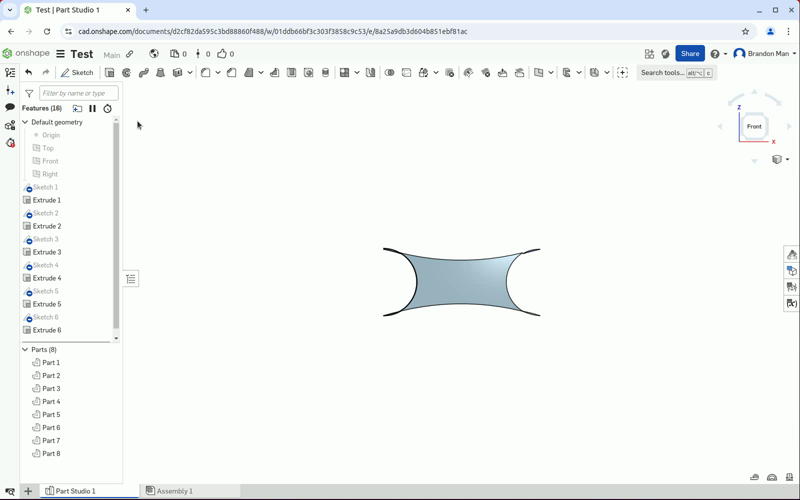
mouse_move(69, 189)
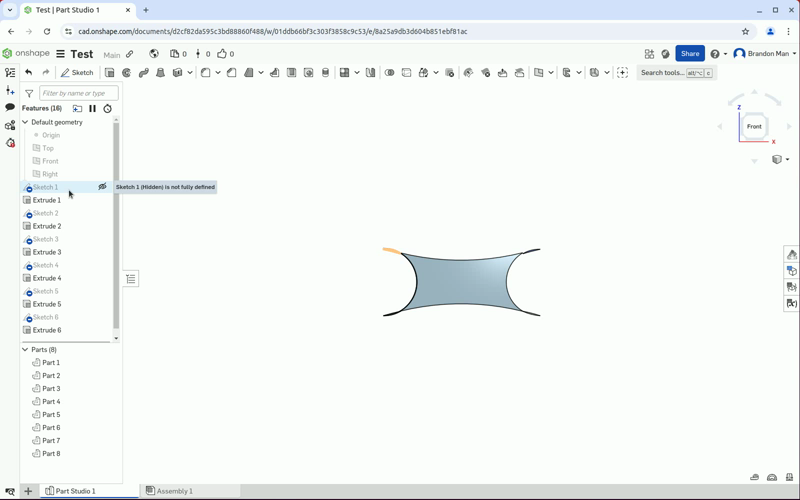
click(69, 189)
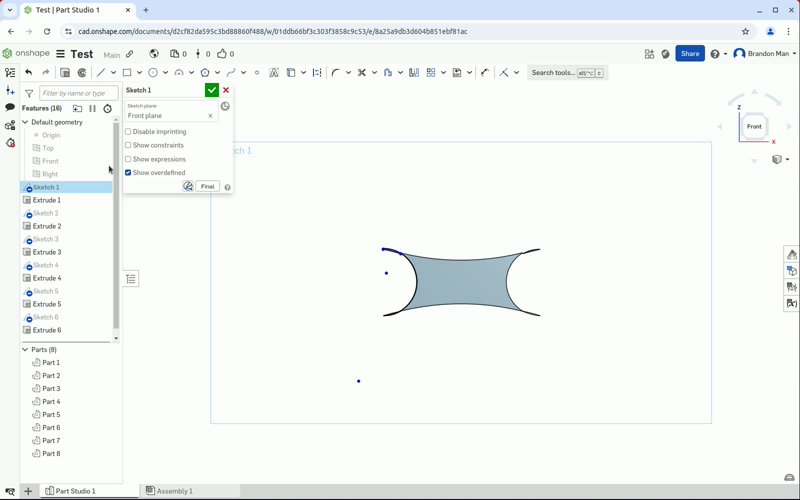
mouse_move(229, 92)
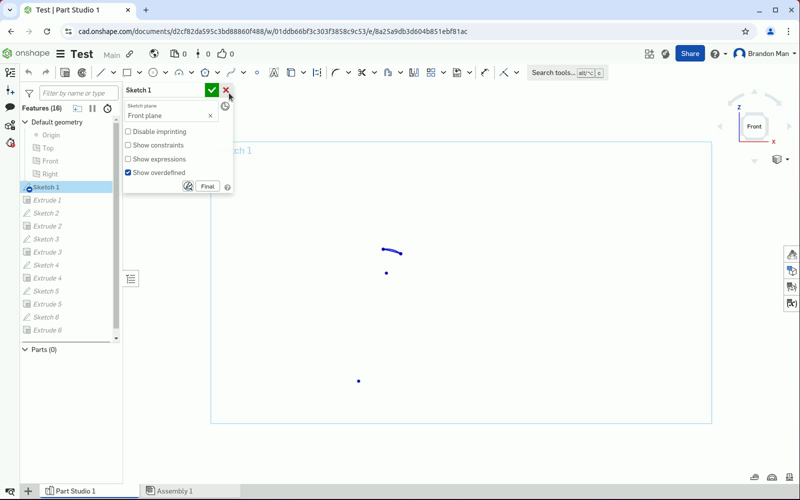
click(229, 92)
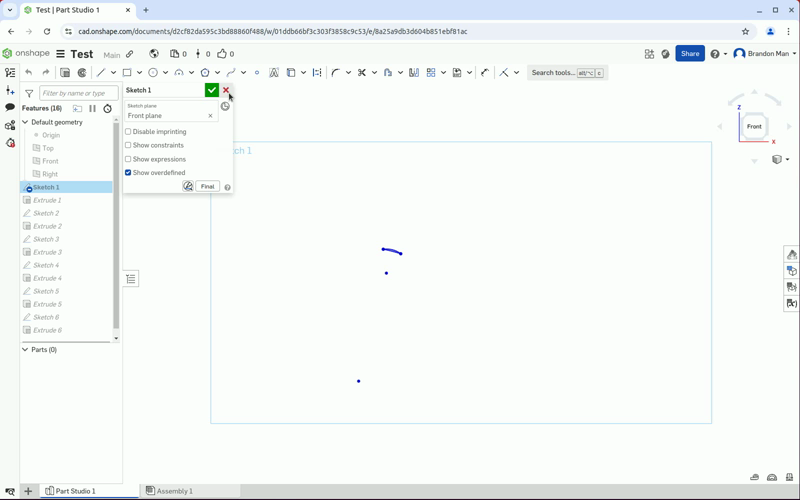
key(shift+s)
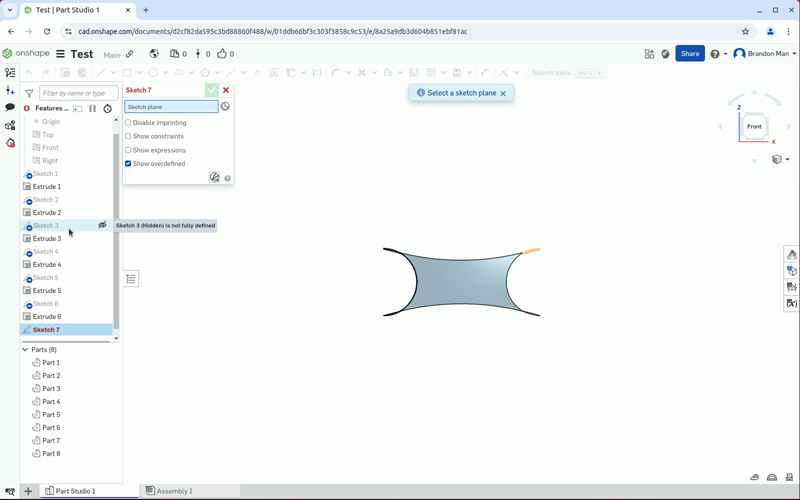
scroll(3)
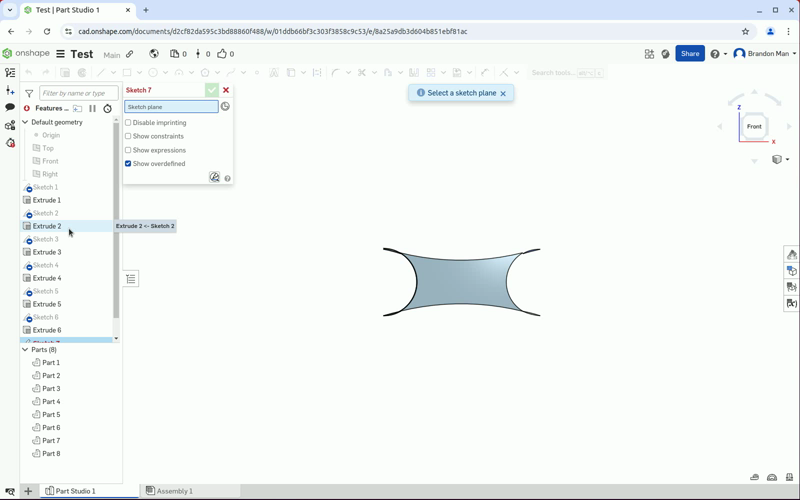
mouse_move(69, 163)
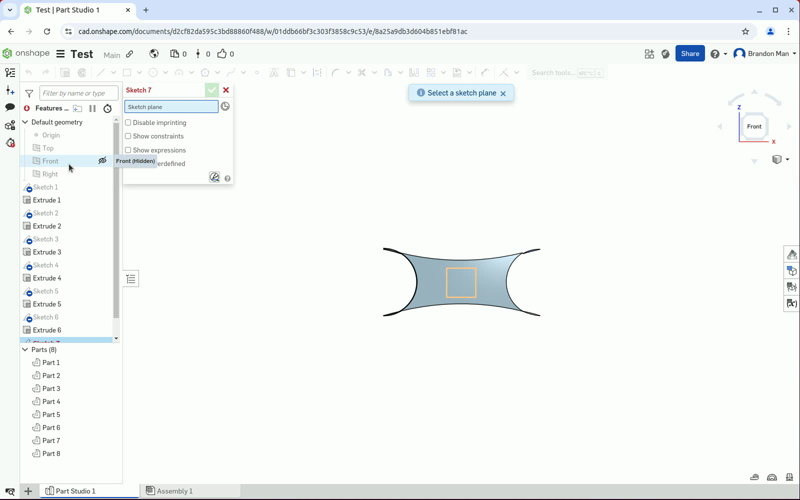
click(69, 163)
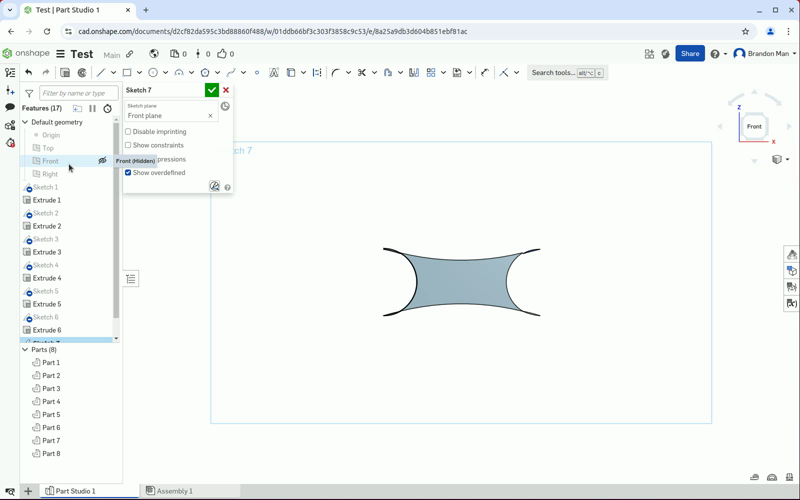
mouse_move(73, 352)
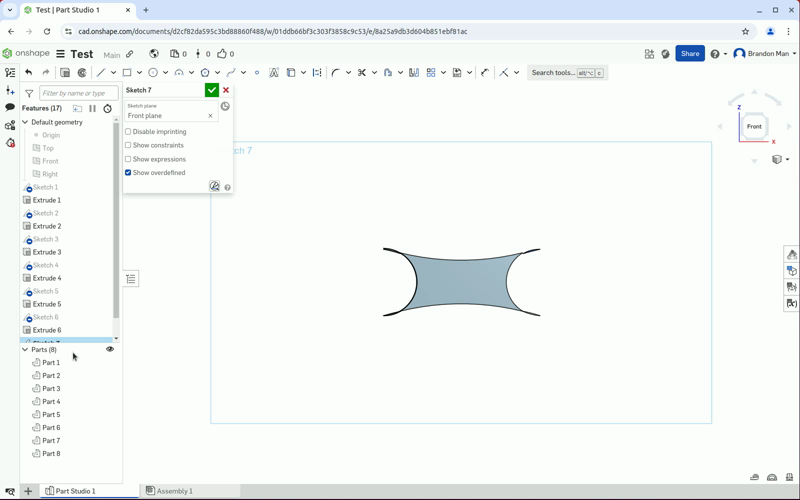
key(y)
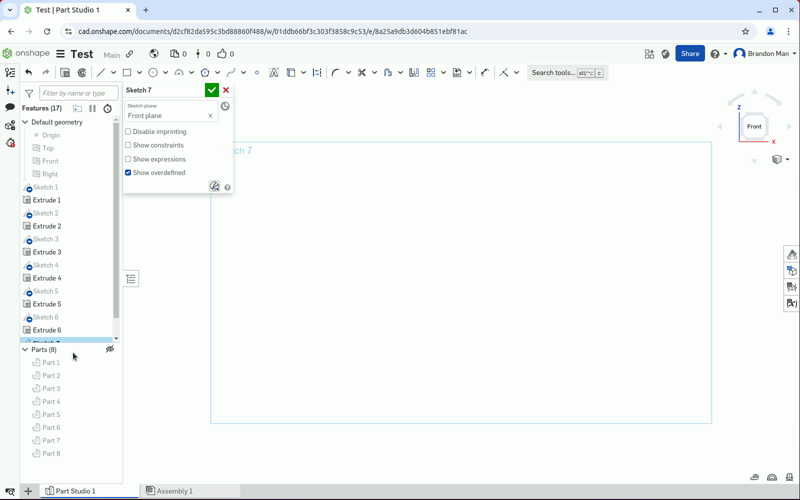
key(a)
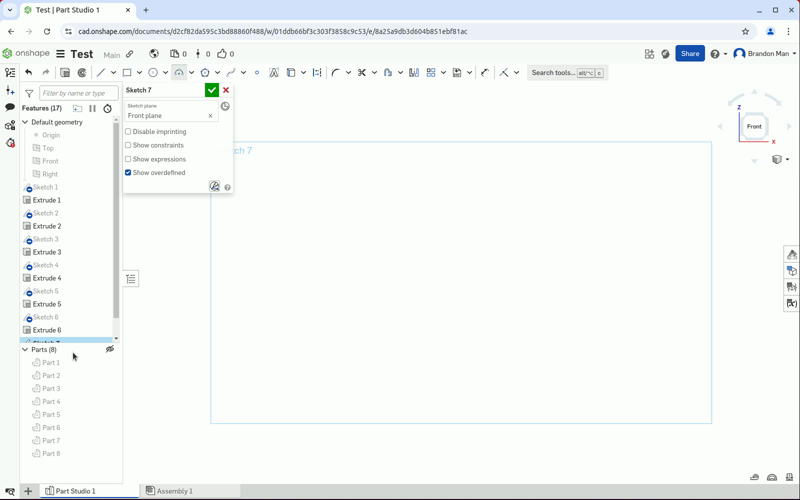
key_down(shift)
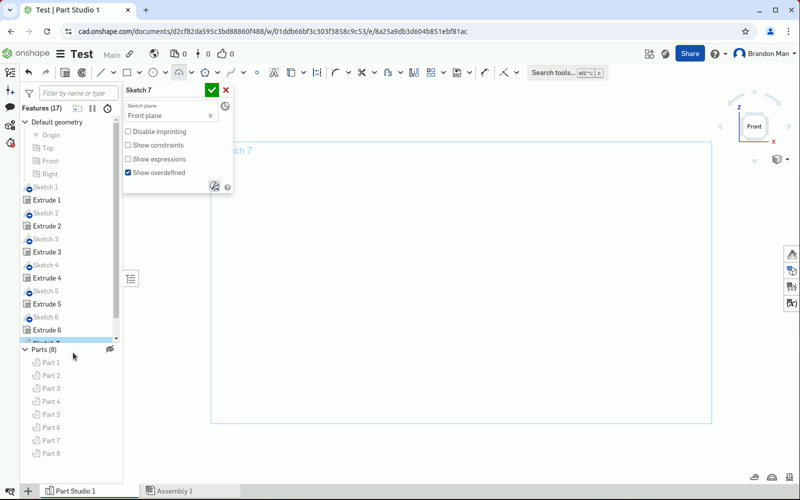
mouse_move(522, 311)
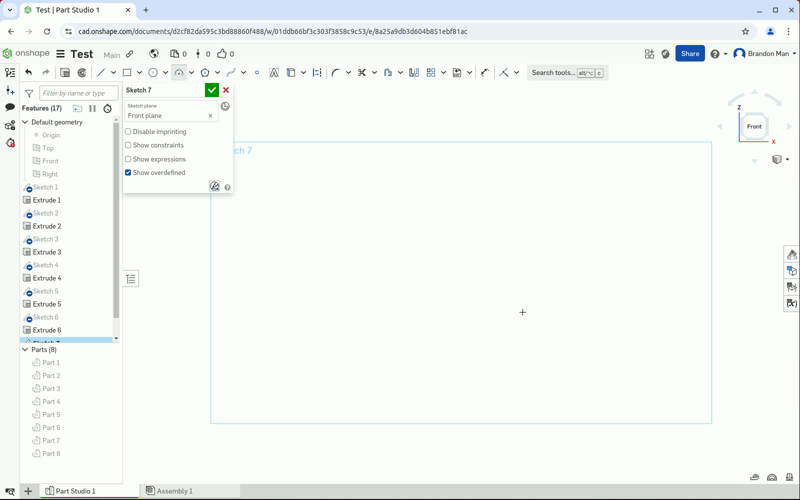
click(522, 311)
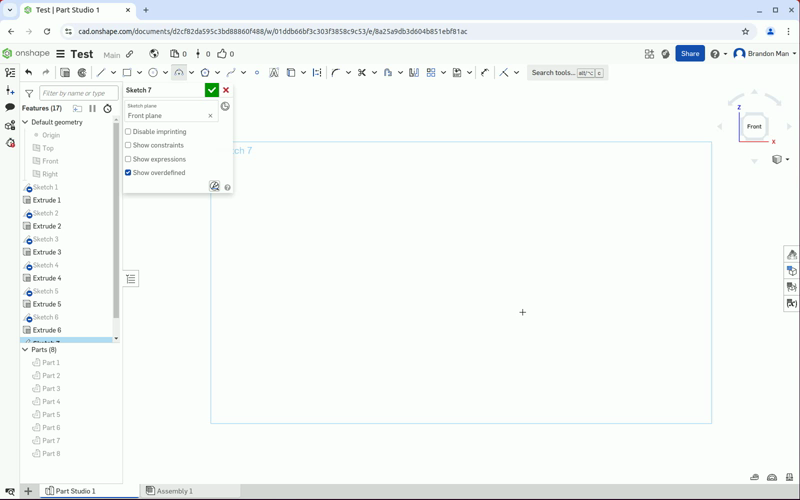
key_up(shift)
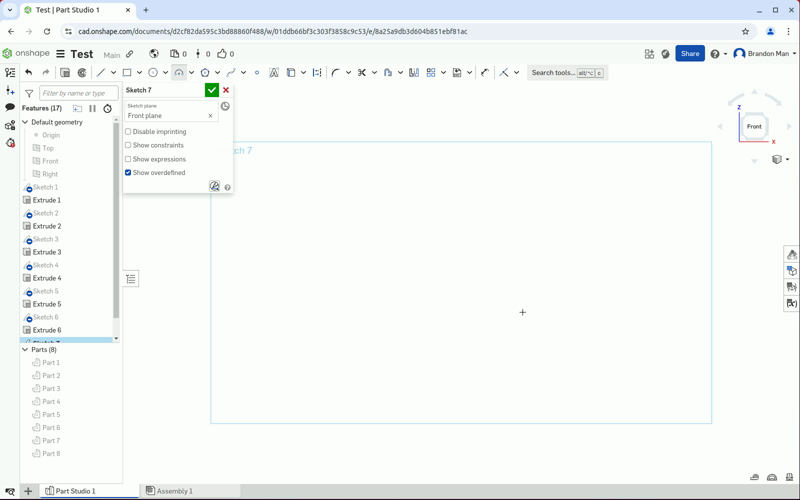
key_down(shift)
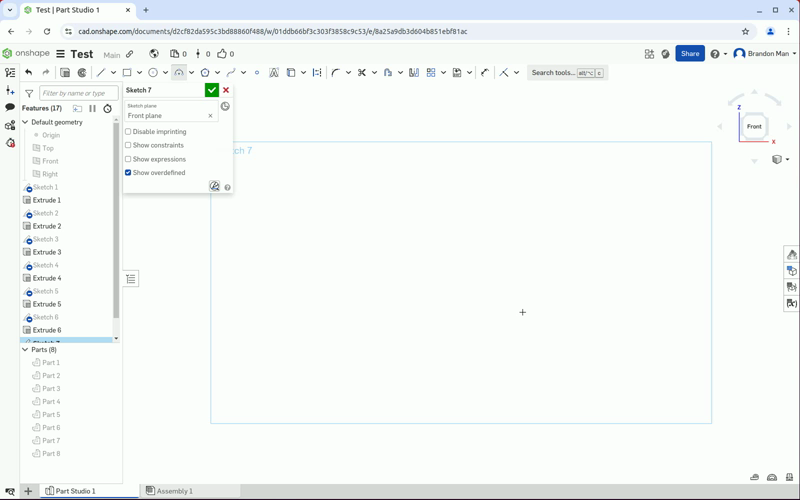
mouse_move(540, 316)
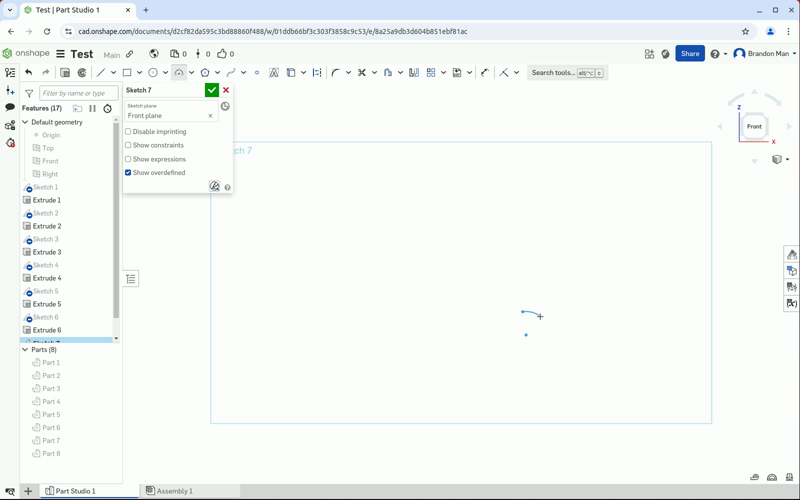
click(540, 316)
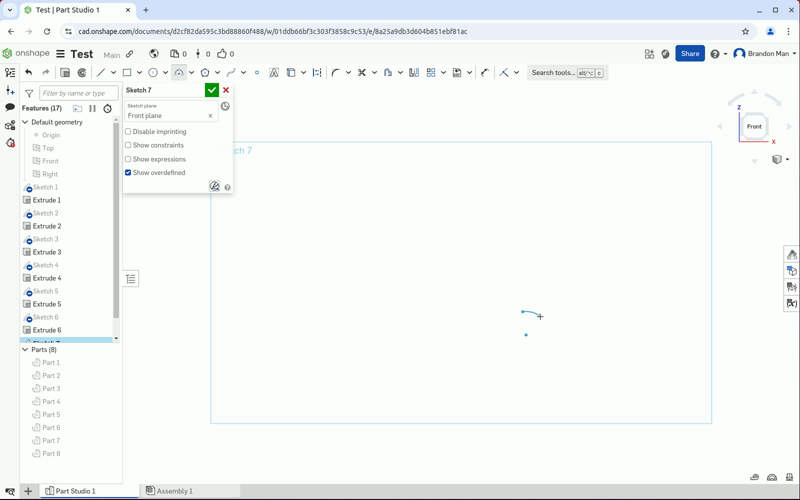
mouse_move(531, 313)
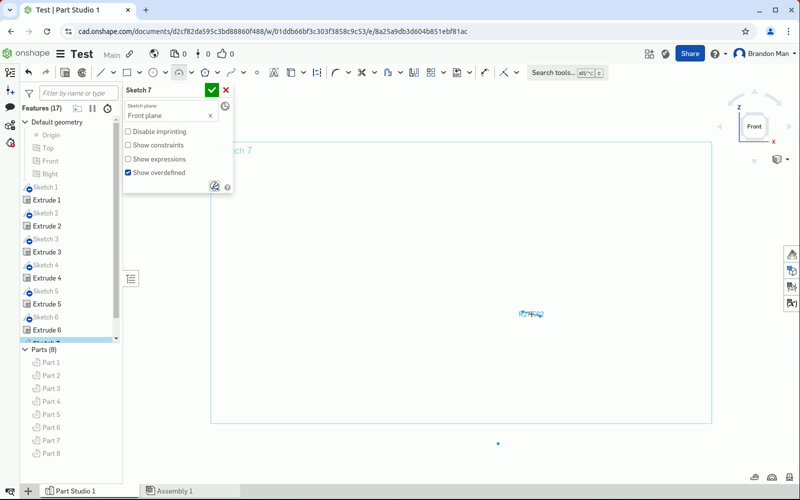
click(531, 313)
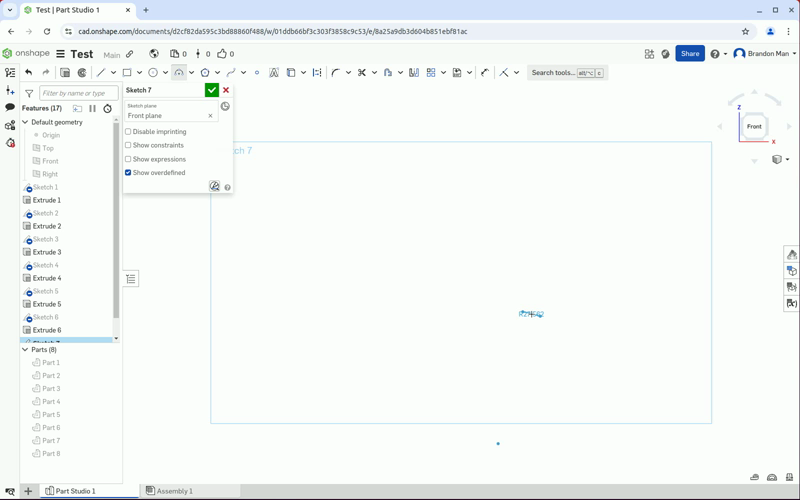
key_up(shift)
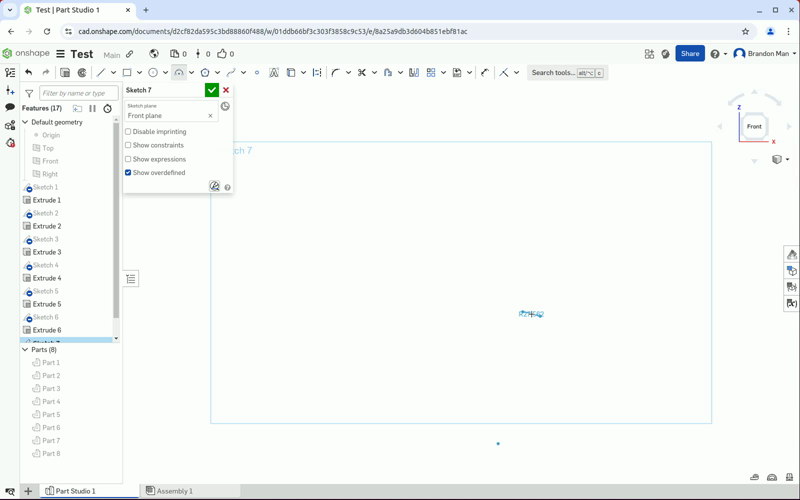
mouse_move(540, 316)
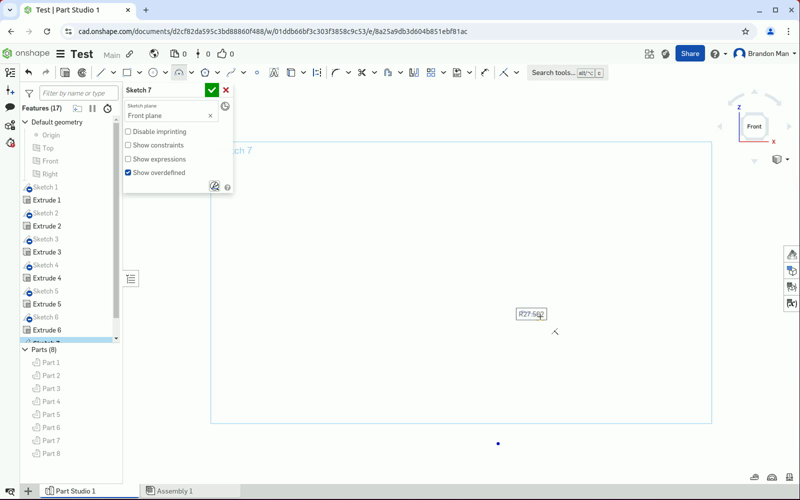
click(540, 316)
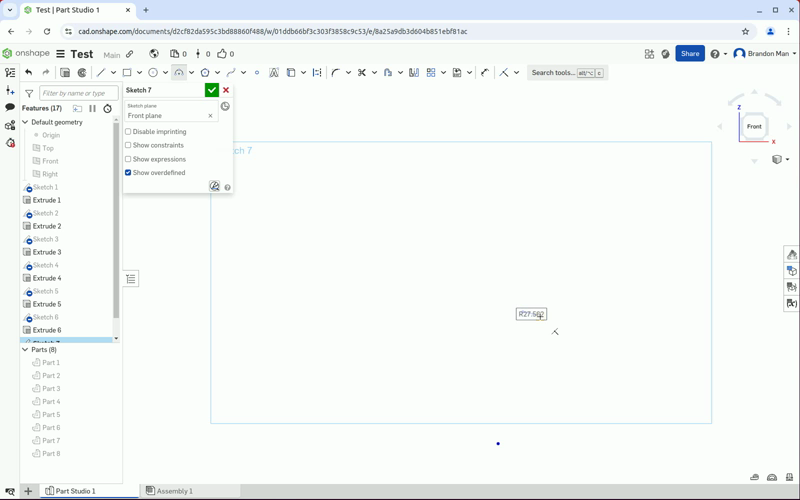
key_down(shift)
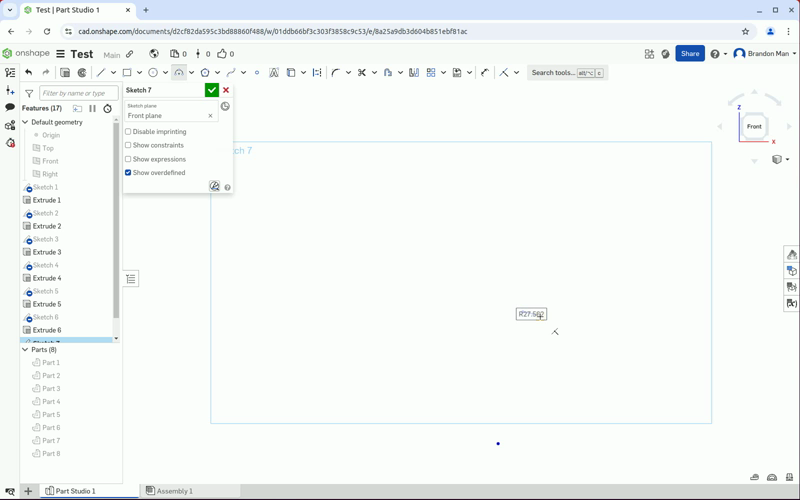
mouse_move(540, 249)
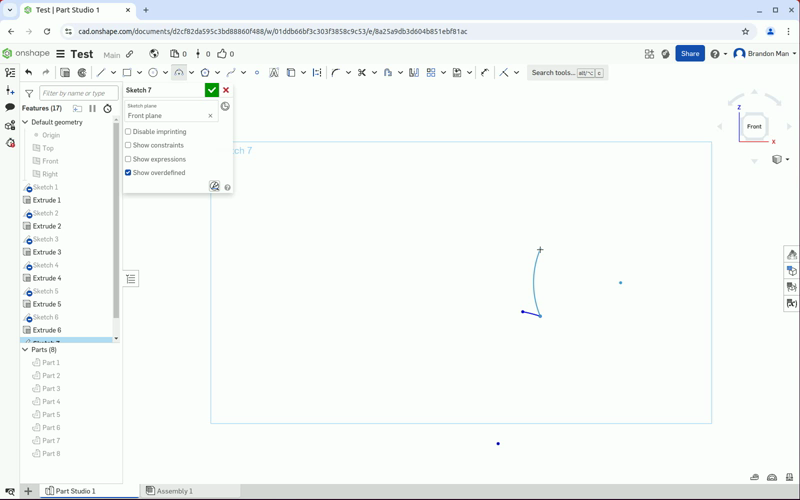
click(540, 249)
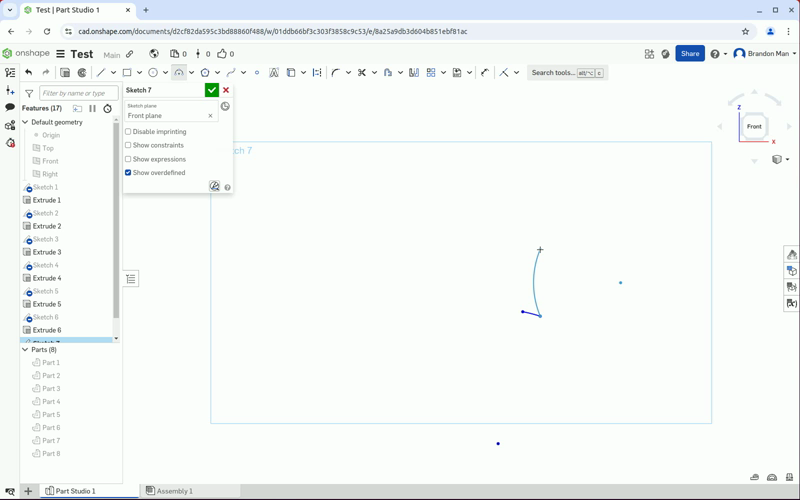
mouse_move(573, 282)
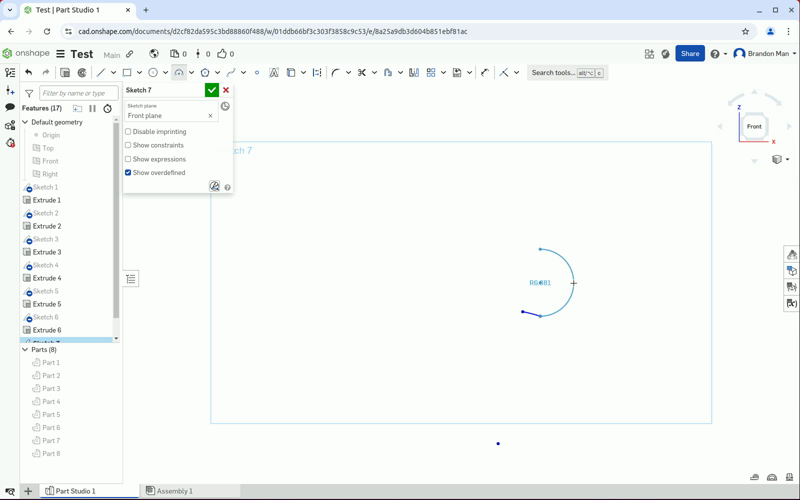
click(573, 282)
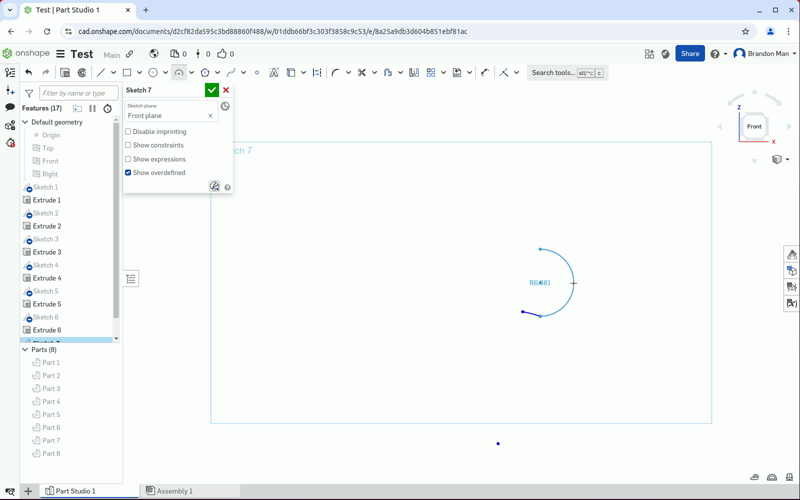
key_up(shift)
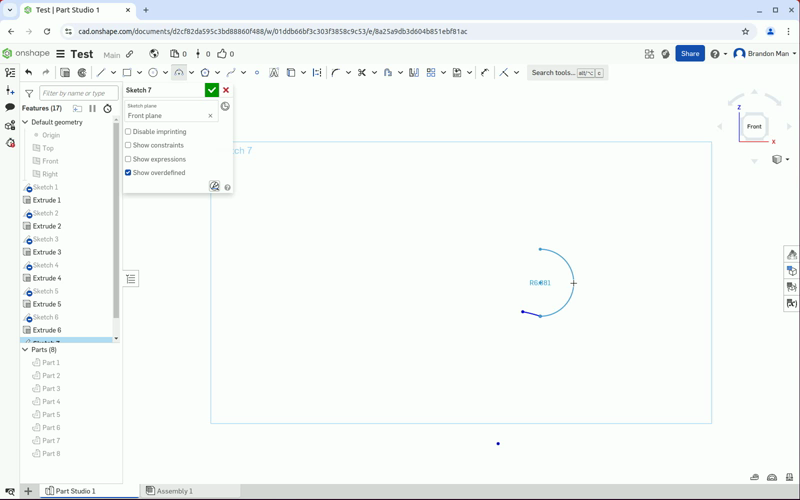
mouse_move(540, 249)
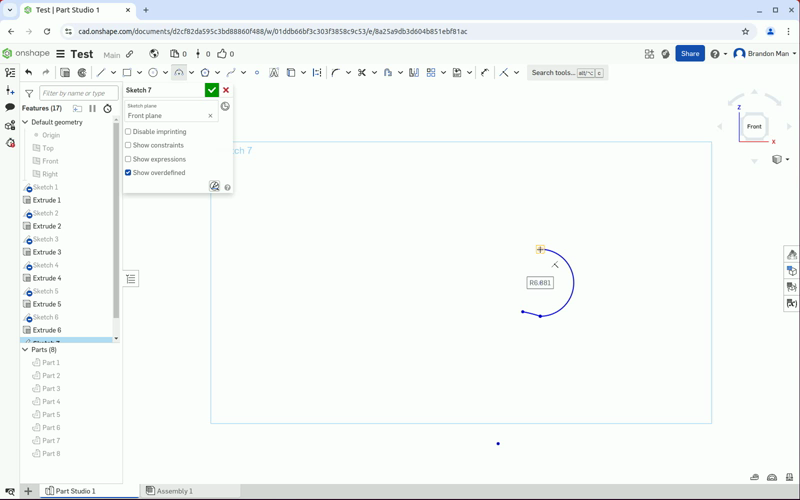
click(540, 249)
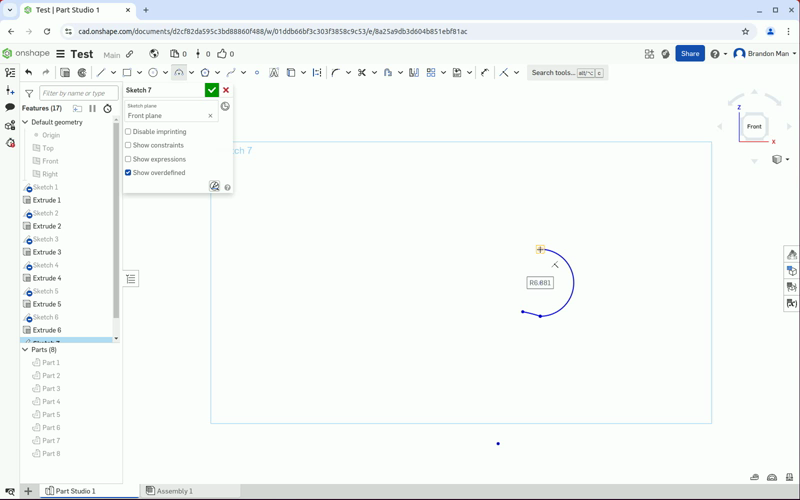
key_down(shift)
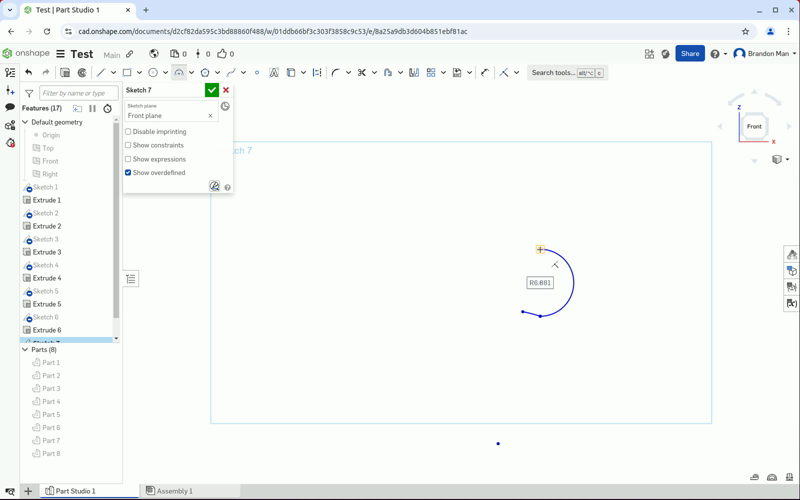
mouse_move(522, 253)
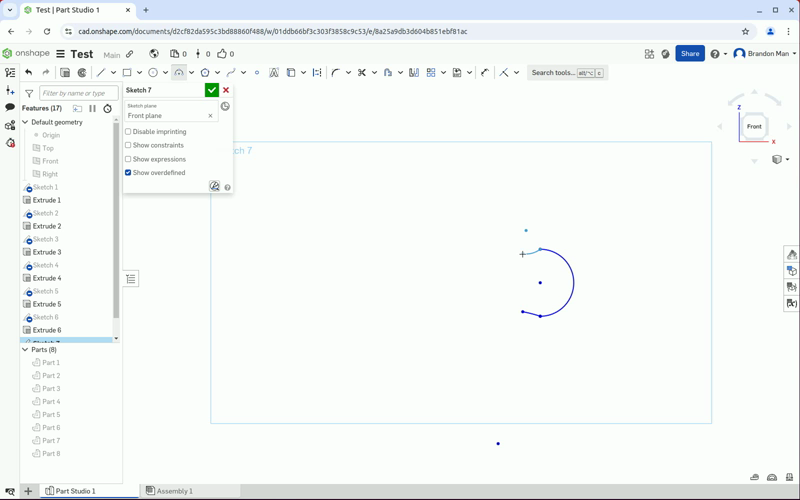
click(522, 253)
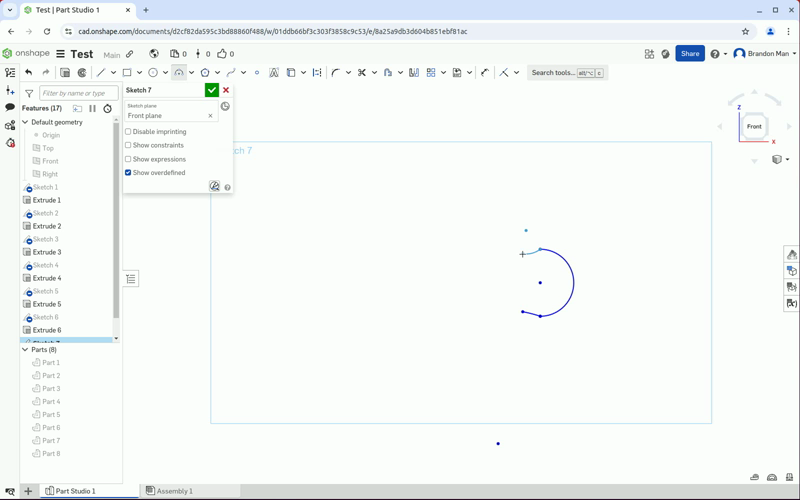
mouse_move(531, 251)
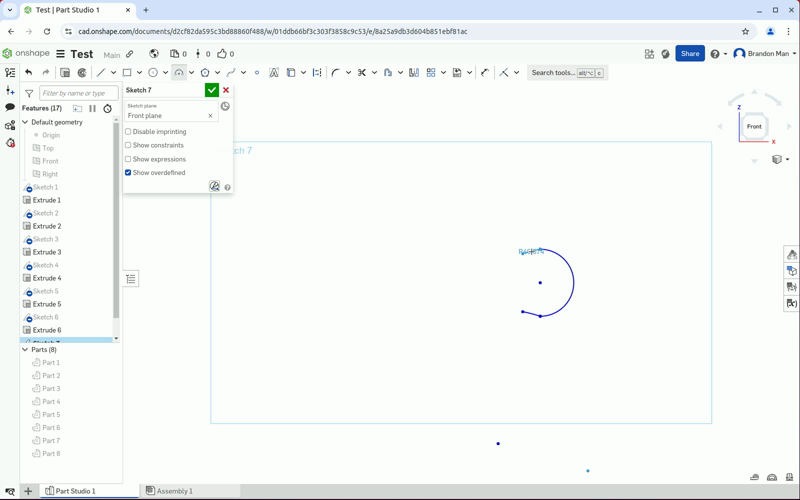
click(531, 251)
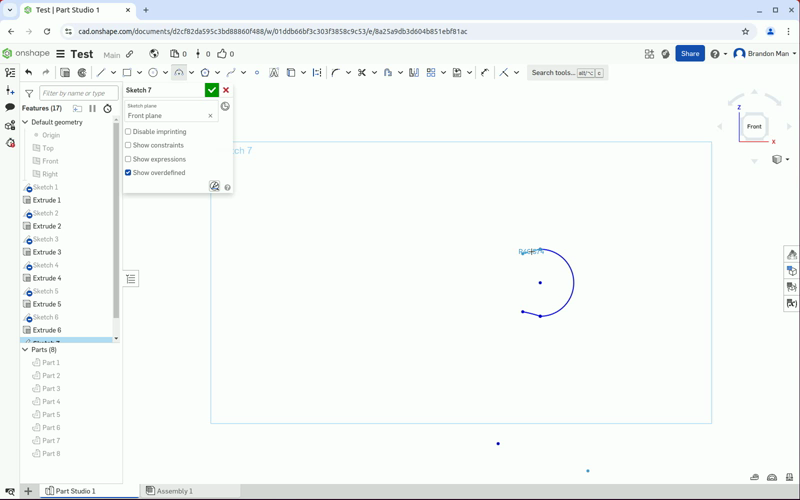
key_up(shift)
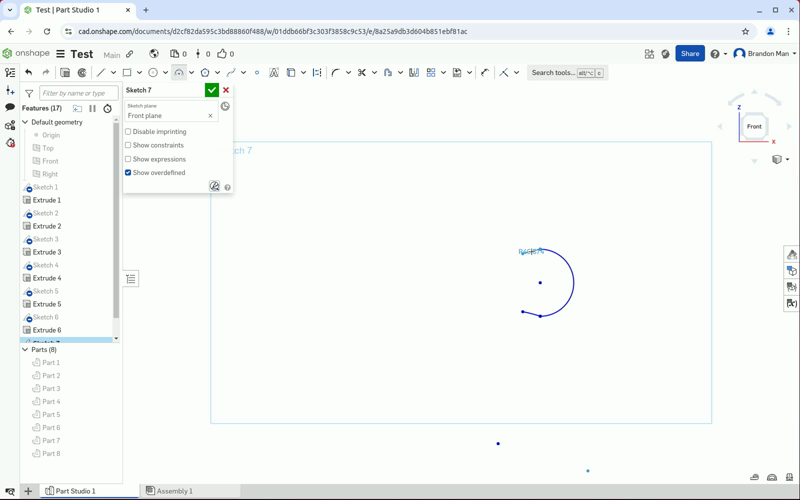
mouse_move(522, 253)
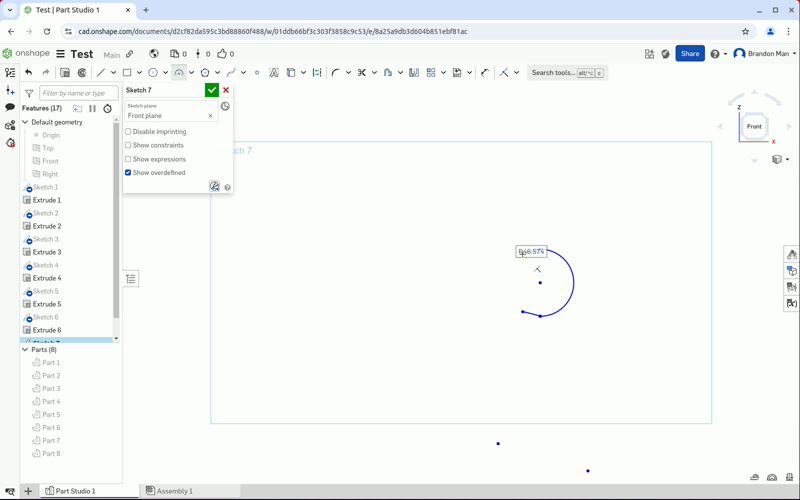
click(522, 253)
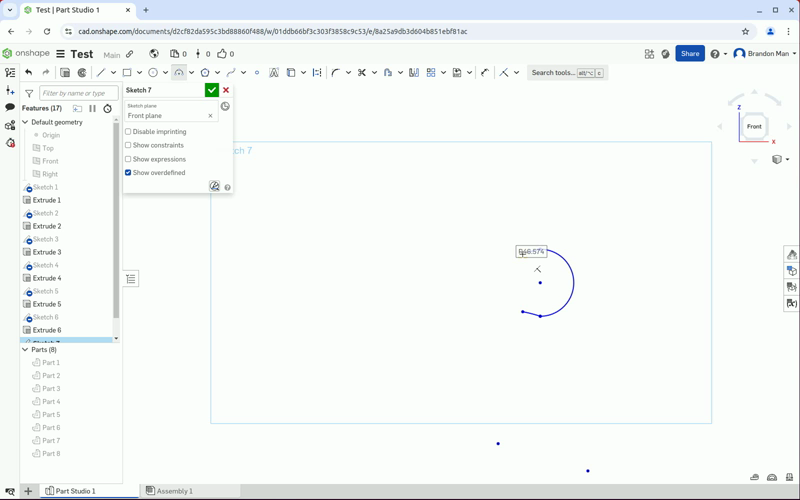
mouse_move(522, 311)
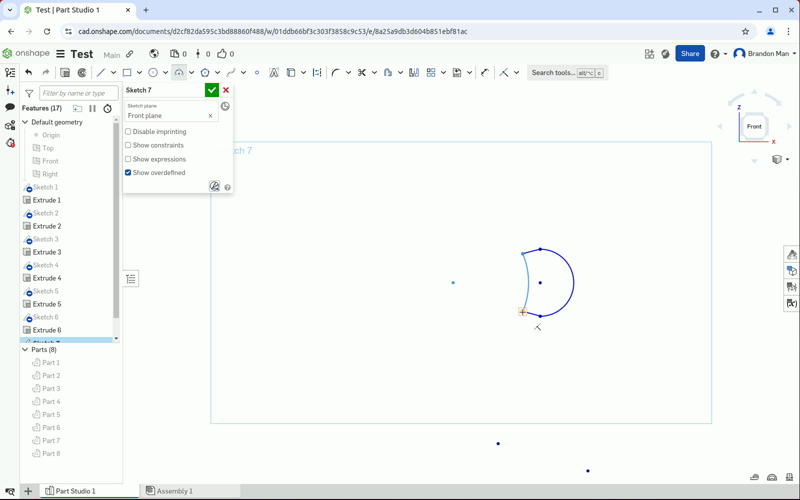
click(522, 311)
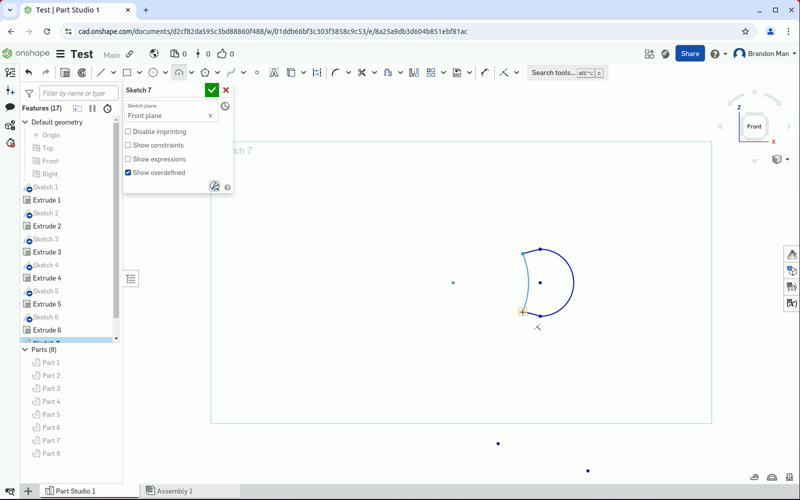
key_down(shift)
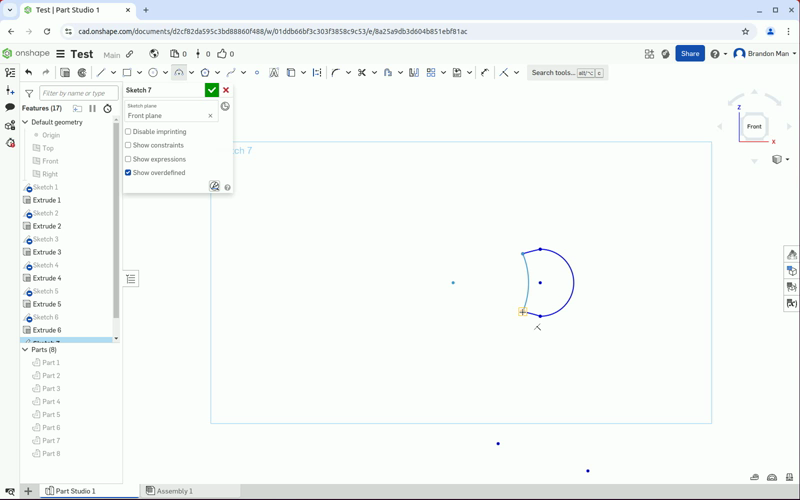
mouse_move(506, 282)
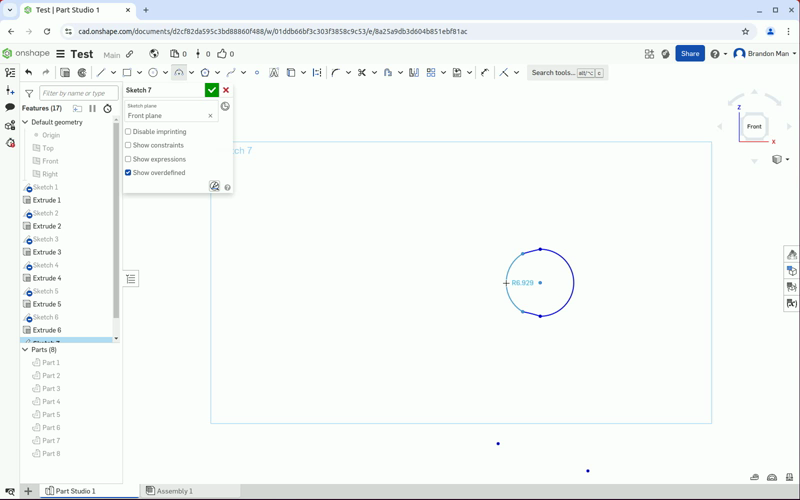
click(506, 282)
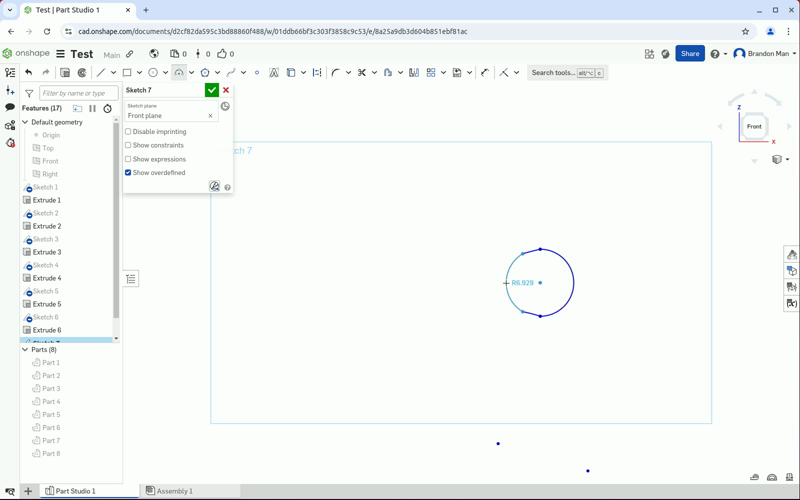
key_up(shift)
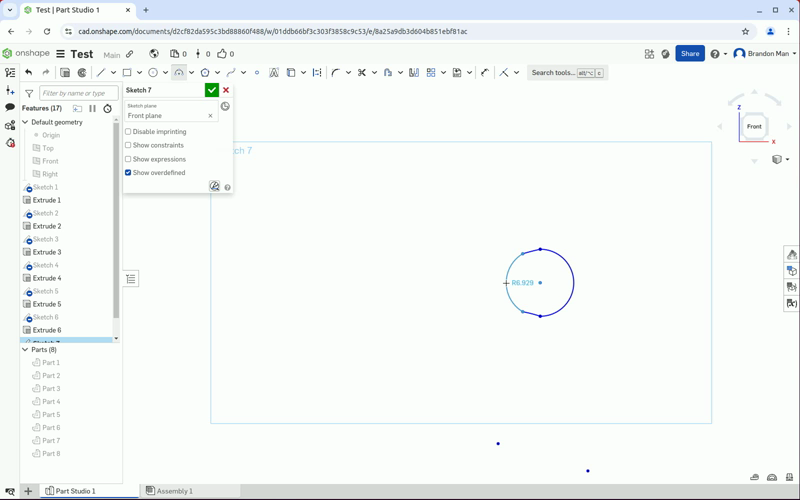
key(esc)
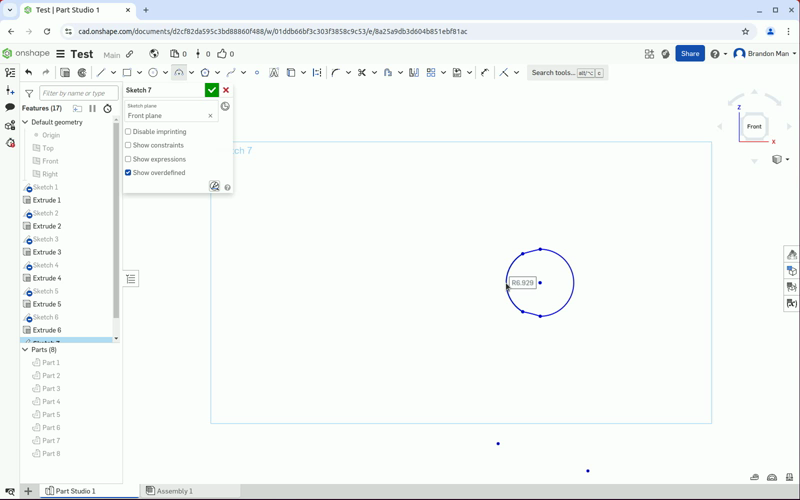
mouse_move(529, 295)
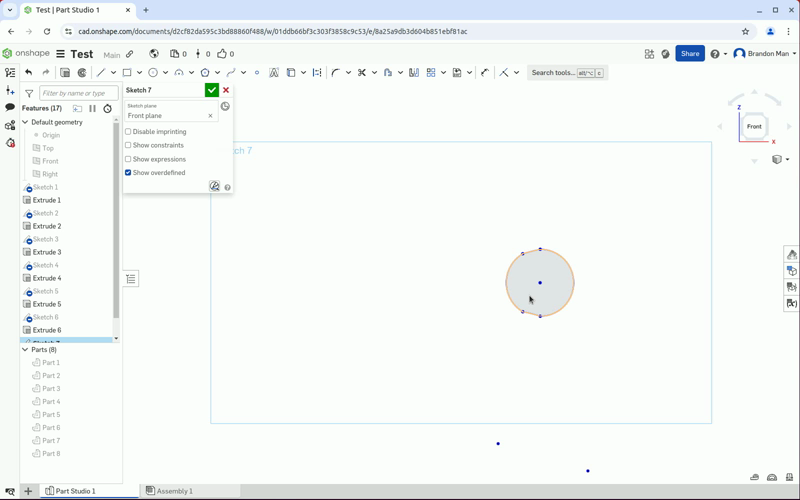
click(529, 295)
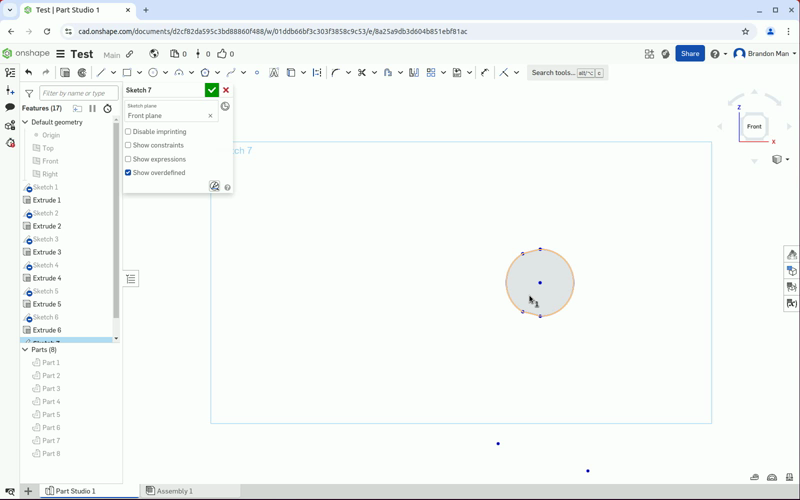
mouse_move(73, 352)
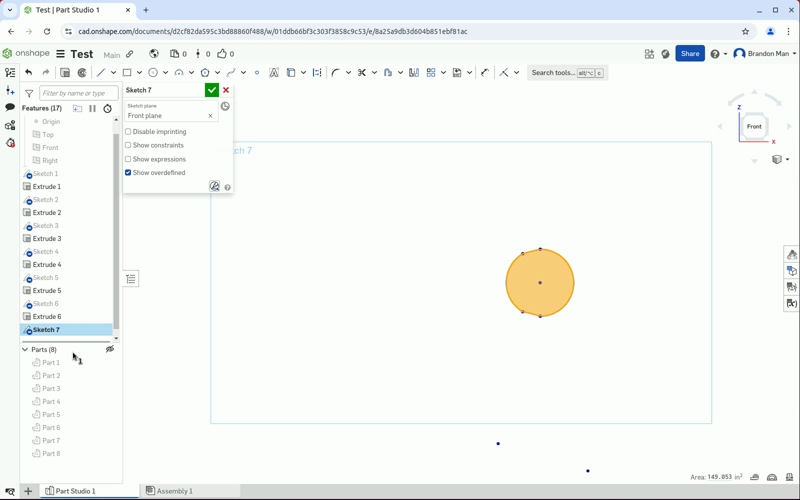
key(shift+y)
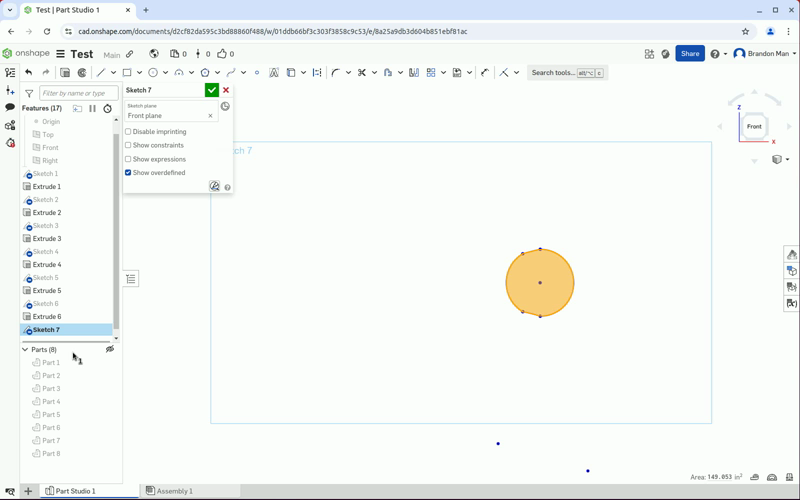
key(shift+e)
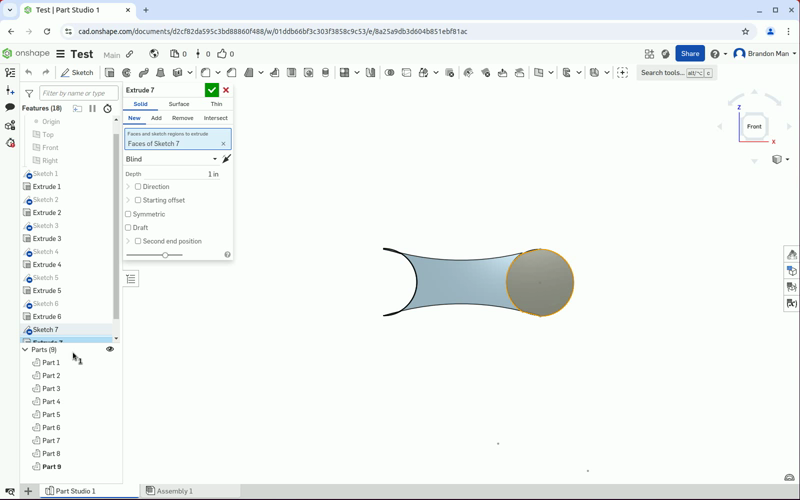
mouse_move(143, 106)
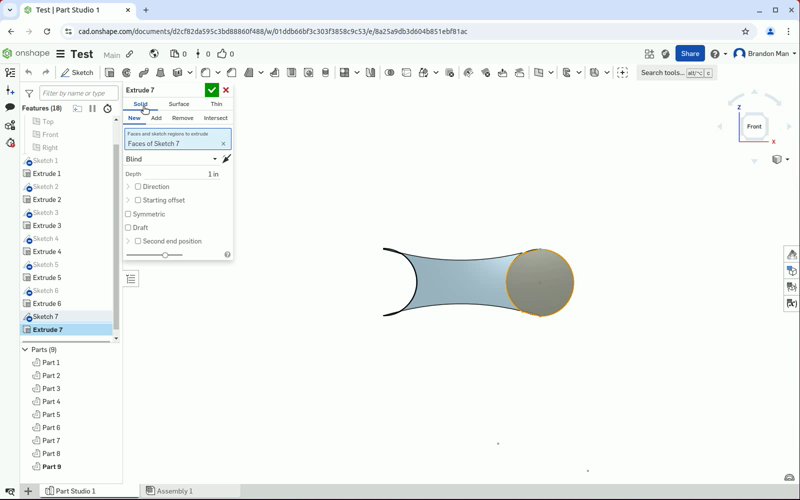
click(143, 106)
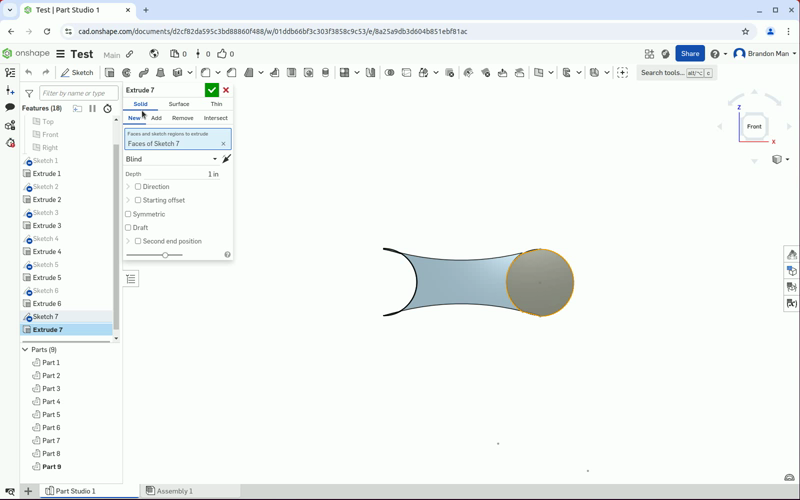
mouse_move(137, 120)
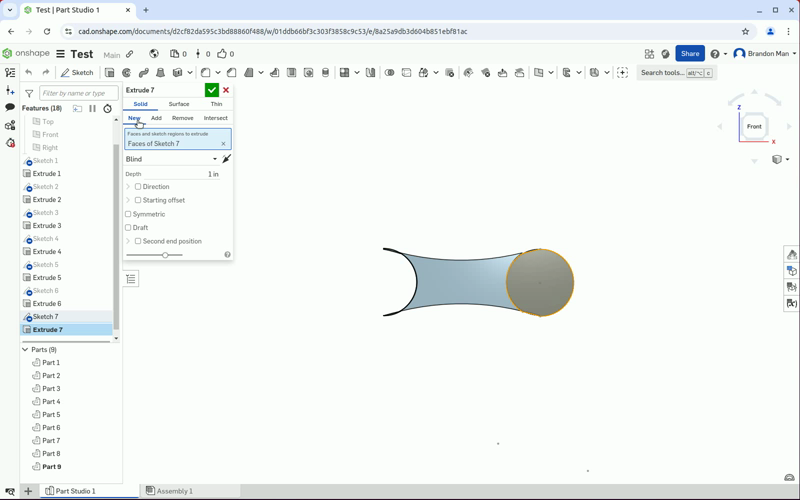
click(137, 120)
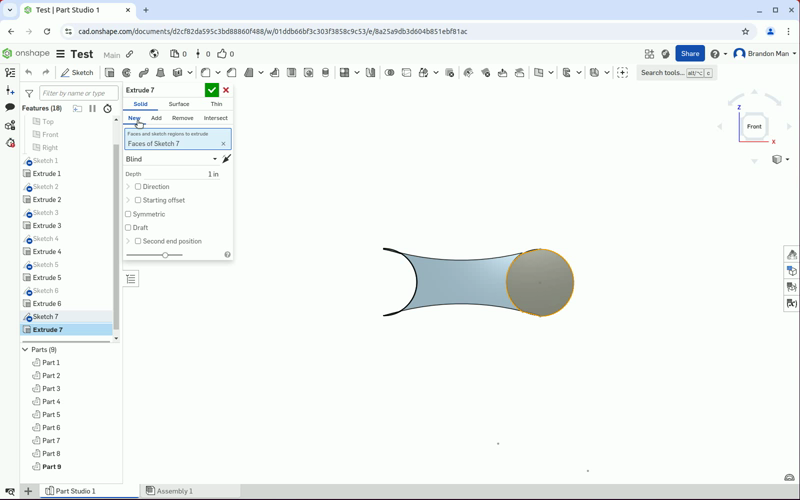
key(tab, 4)
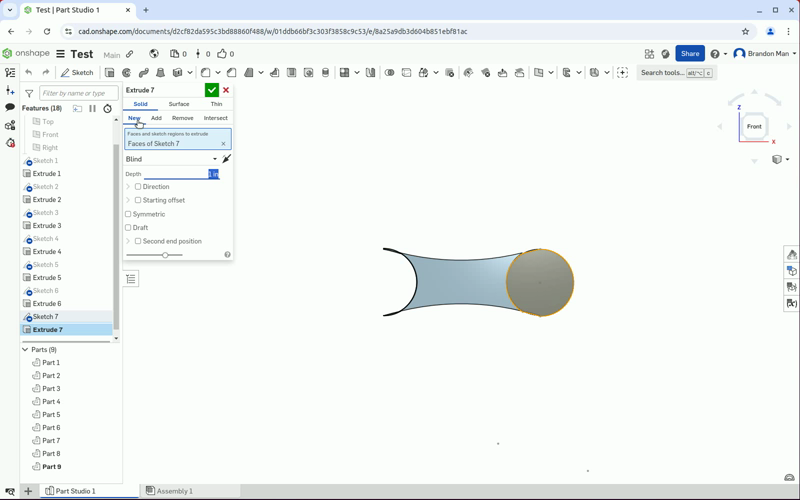
text(4.574)
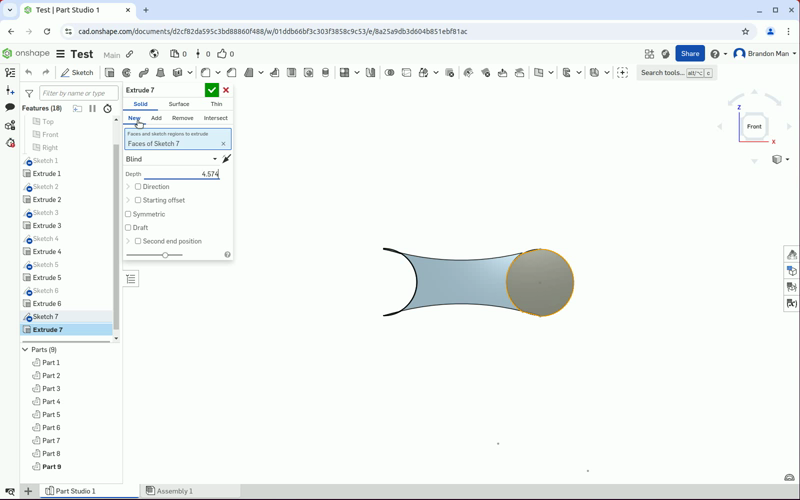
key(enter)
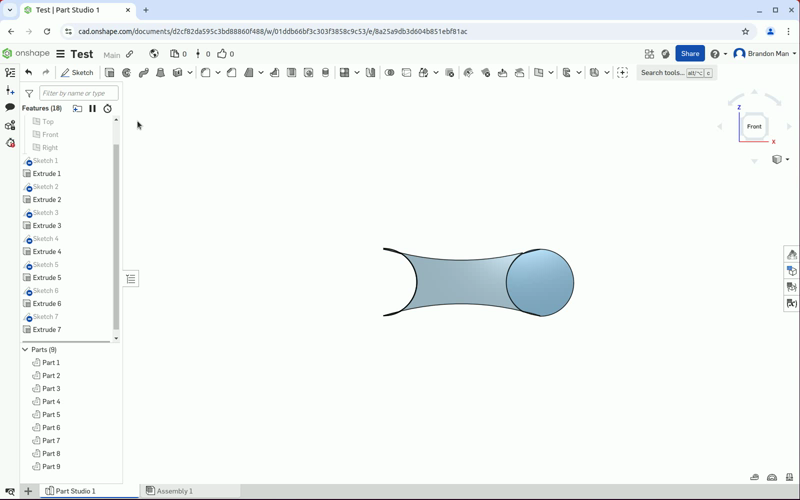
key(shift+h)
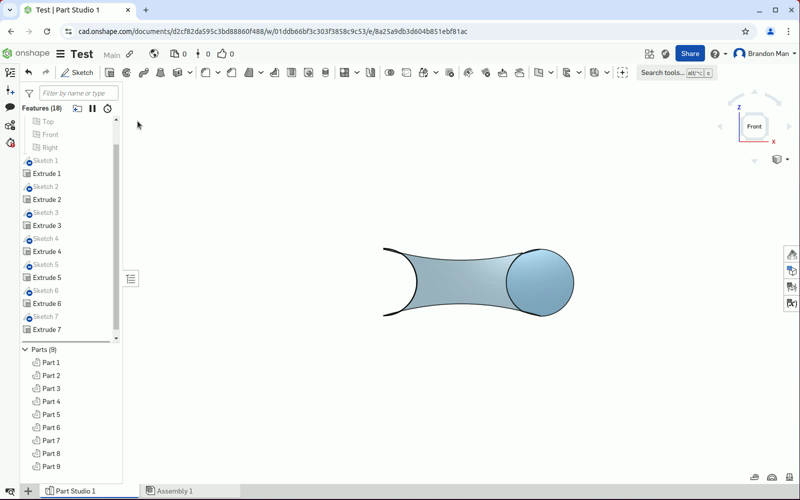
key(shift+h)
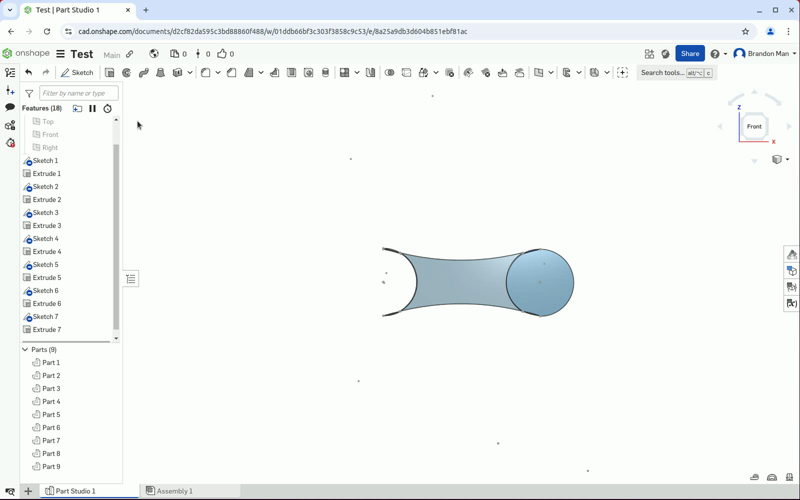
key(shift+7)
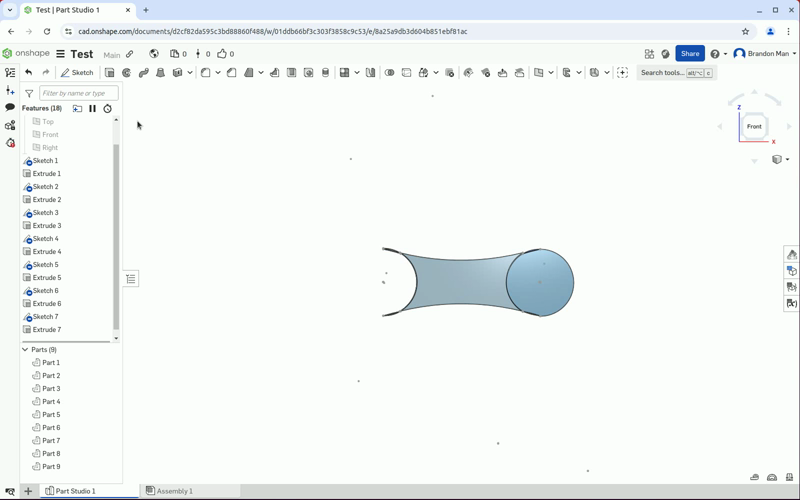
key(left, 2)
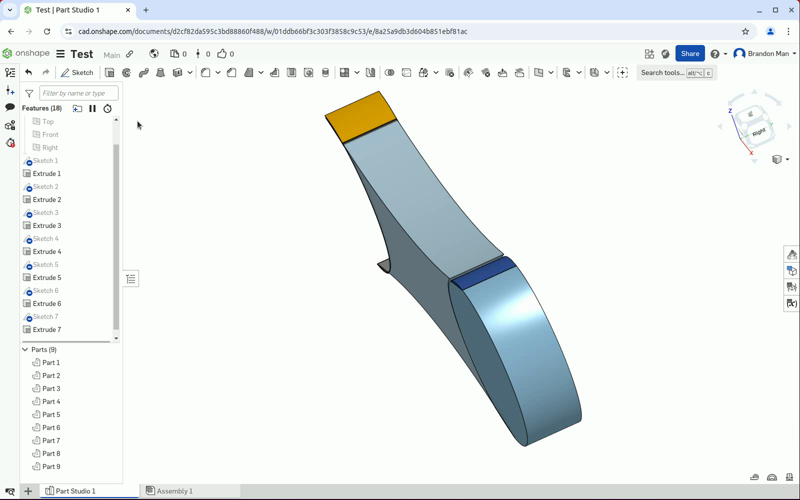
key(down, 2)
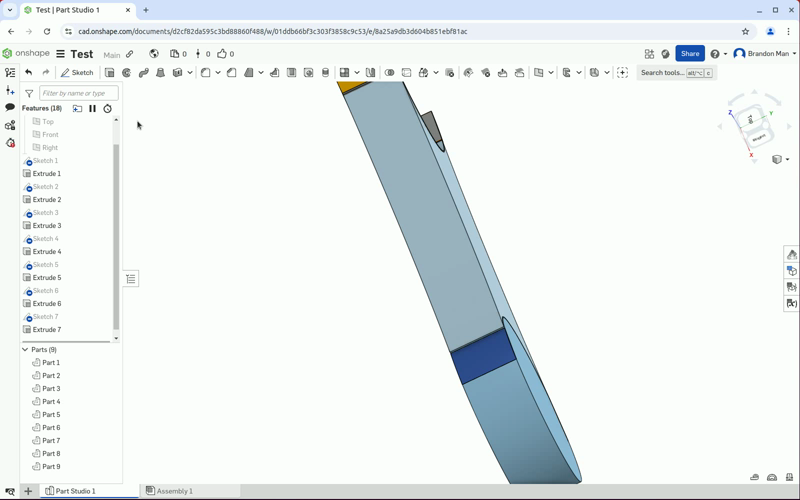
key(up, 2)
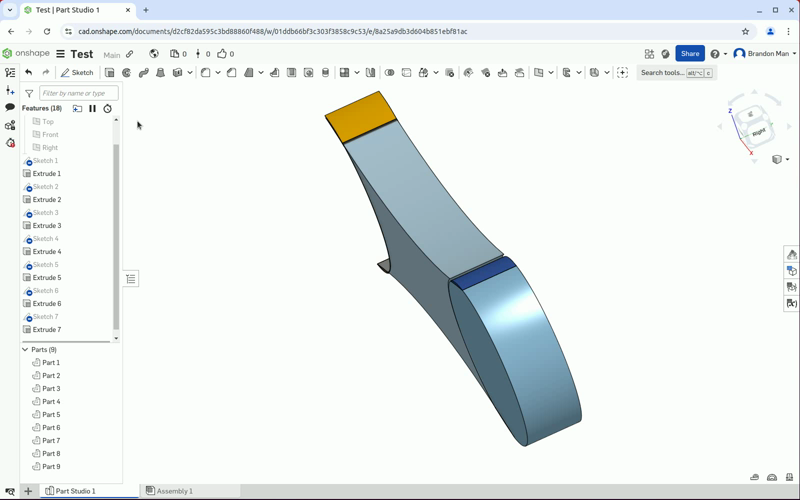
key(right, 2)
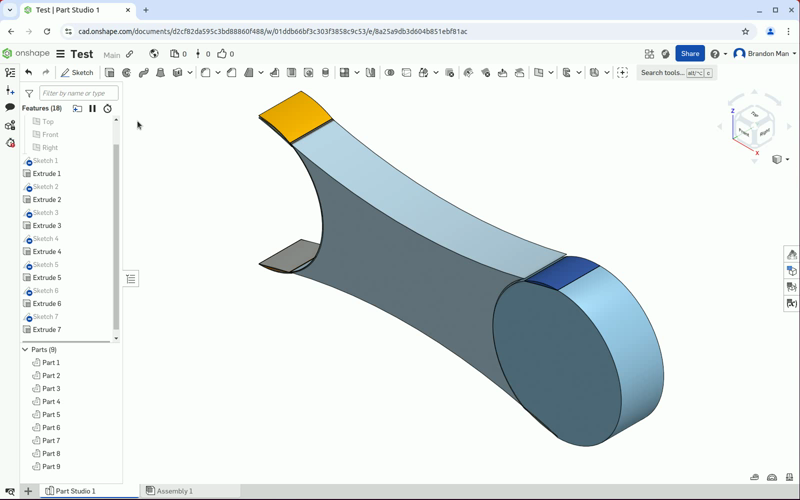
mouse_move(69, 163)
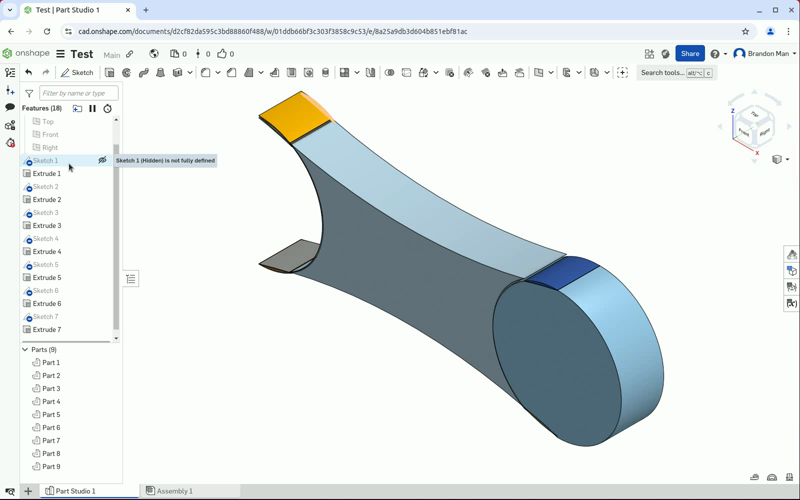
click(69, 163)